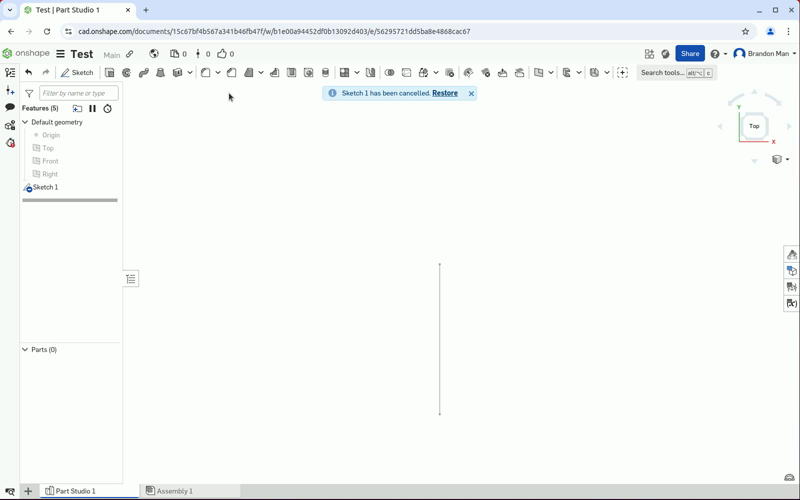
key(shift+h)
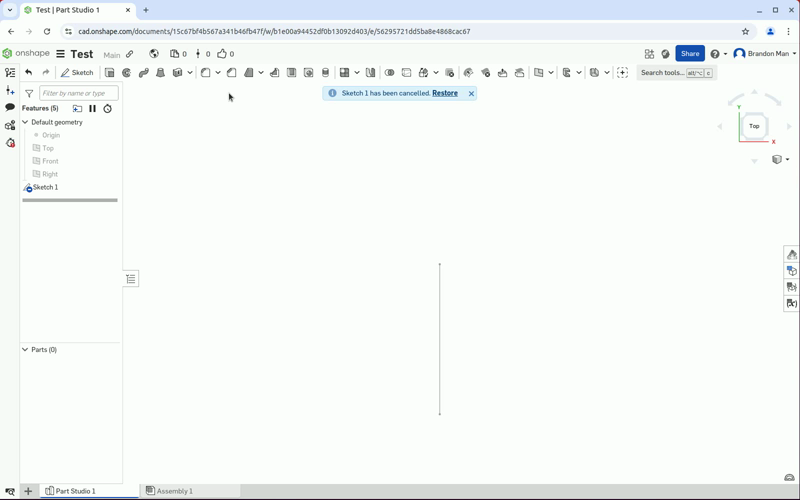
key(shift+s)
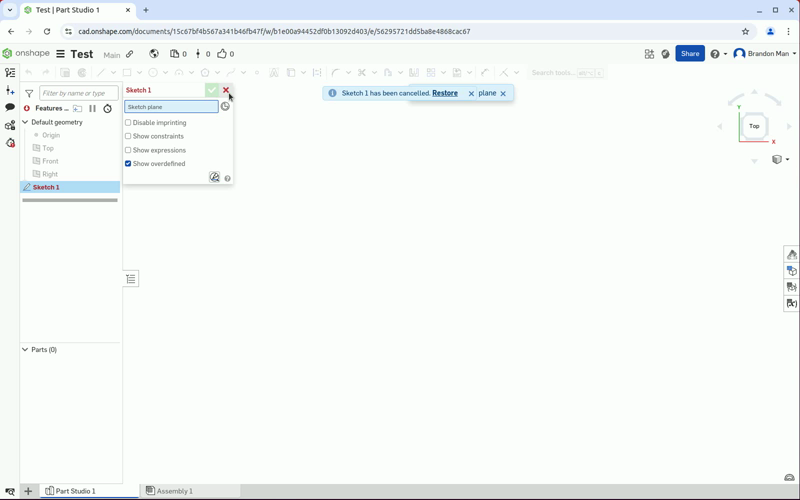
mouse_move(73, 150)
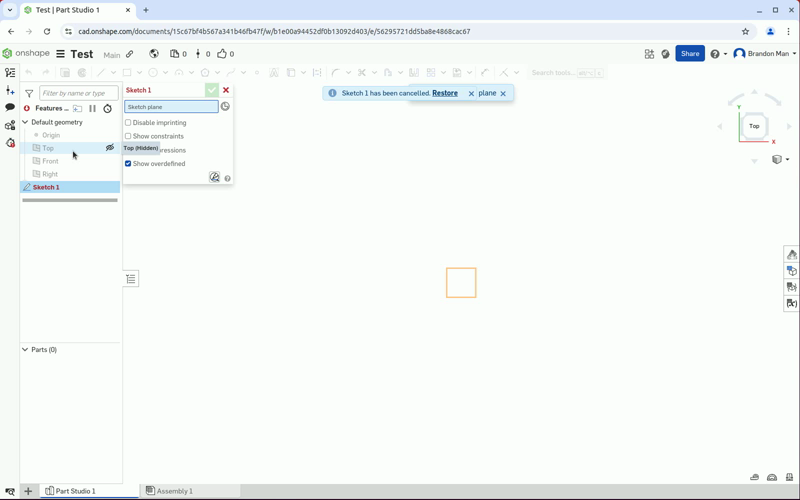
click(73, 150)
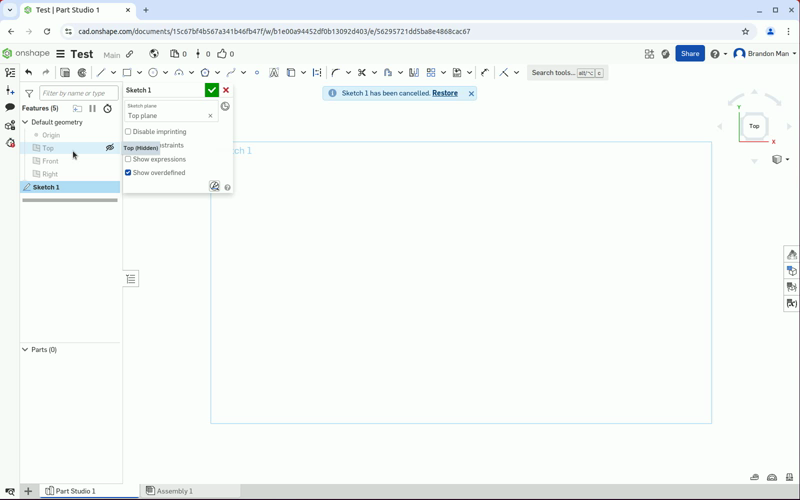
mouse_move(73, 352)
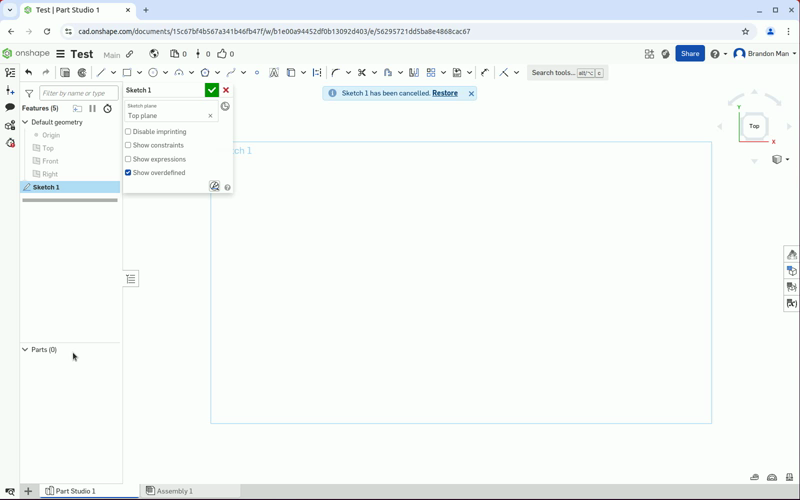
key(y)
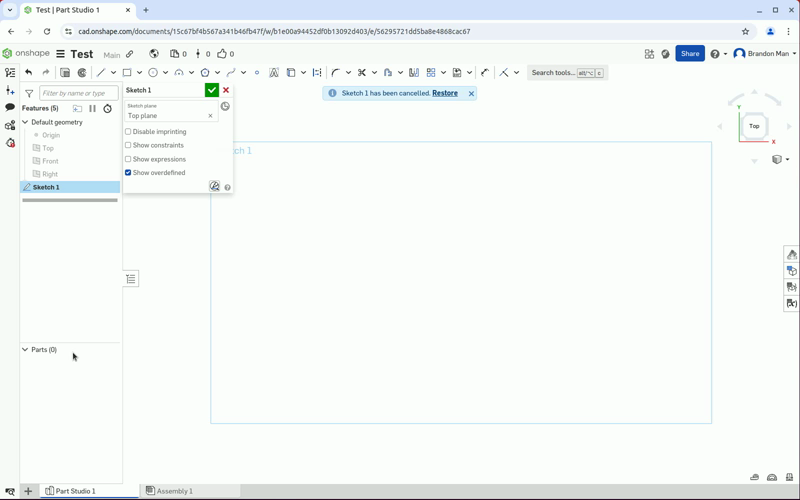
key(c)
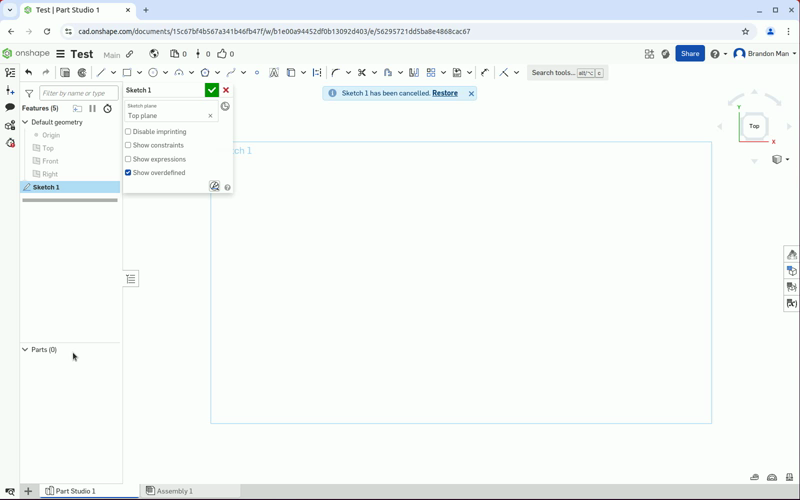
key_down(shift)
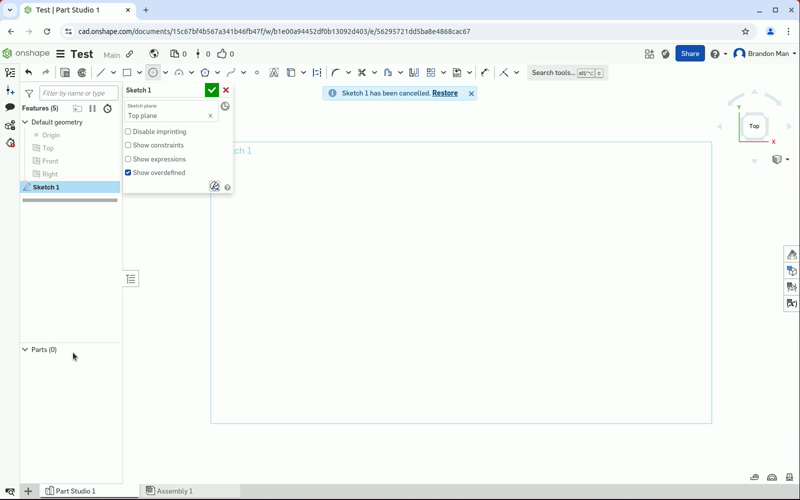
mouse_move(380, 282)
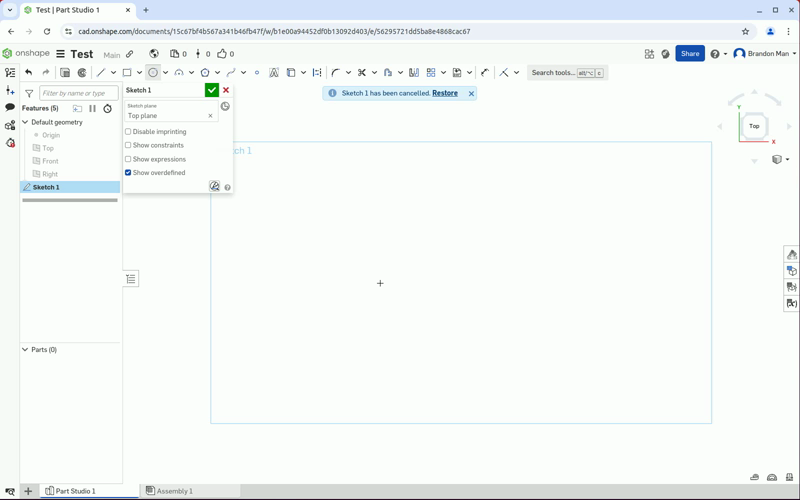
click(380, 282)
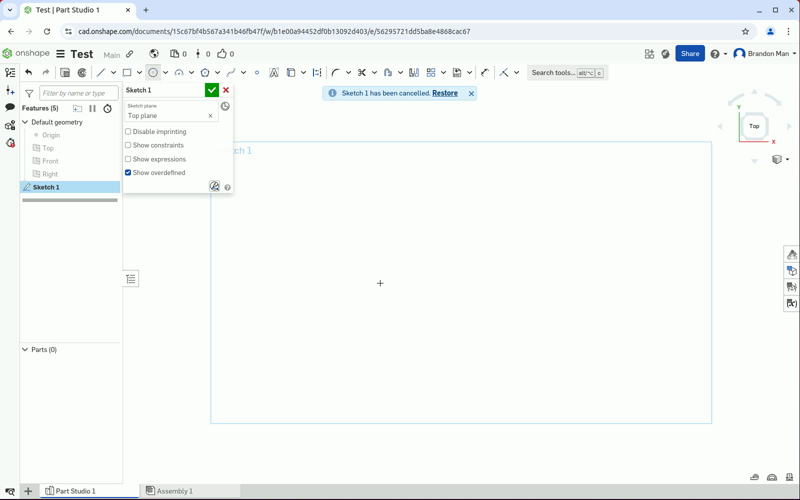
key_up(shift)
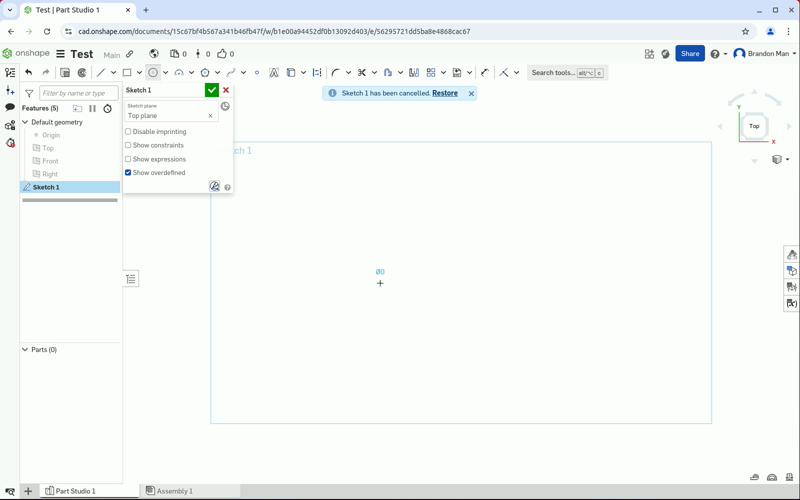
mouse_move(408, 282)
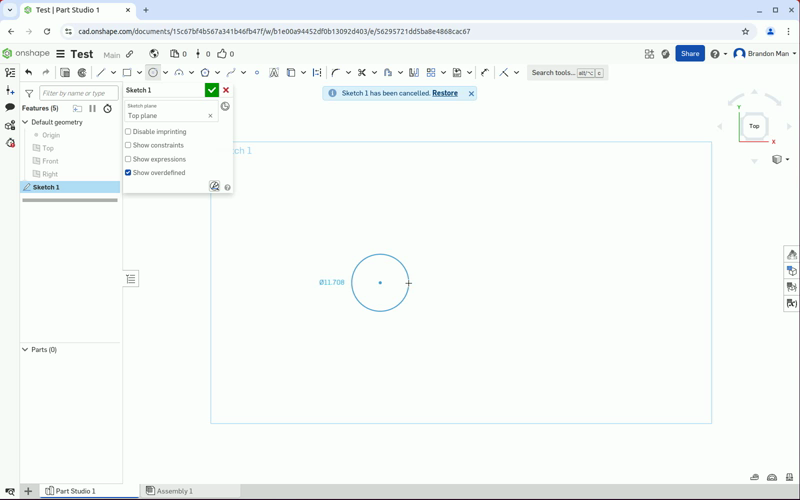
click(408, 282)
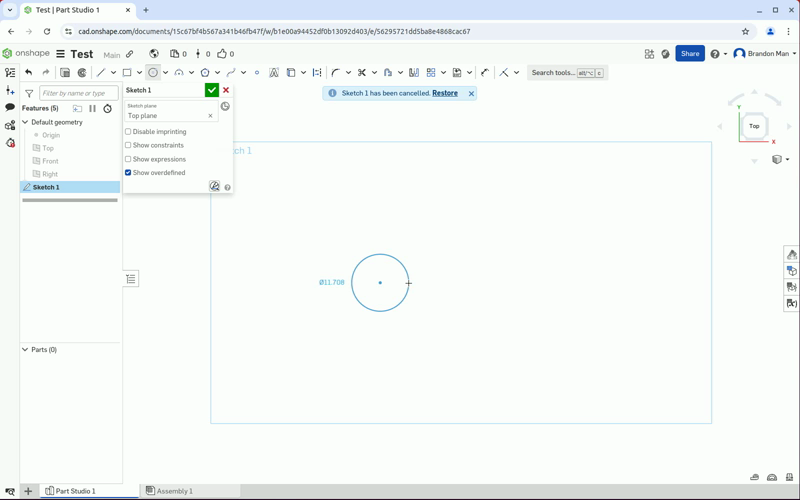
key(esc)
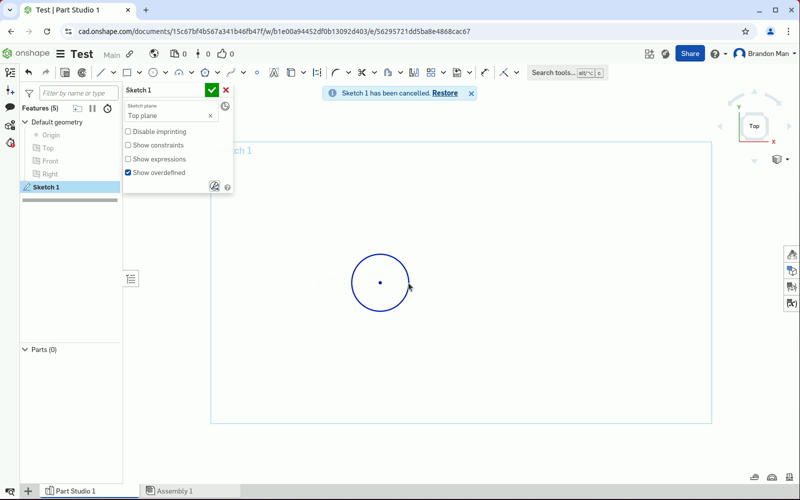
mouse_move(389, 288)
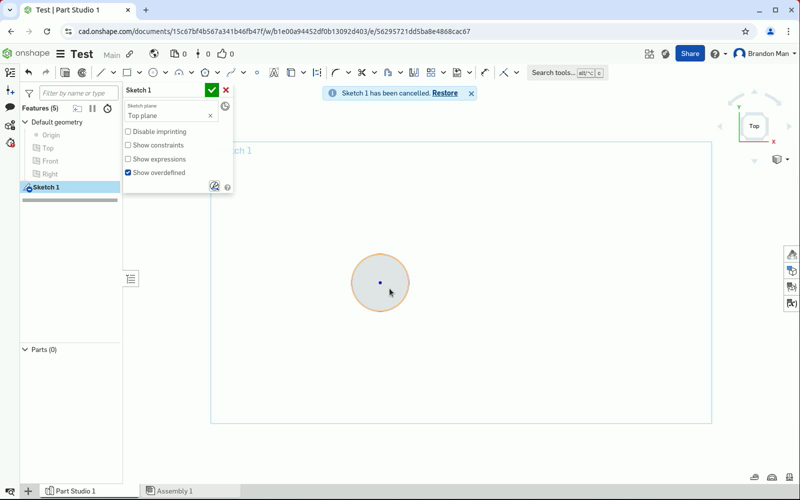
click(389, 288)
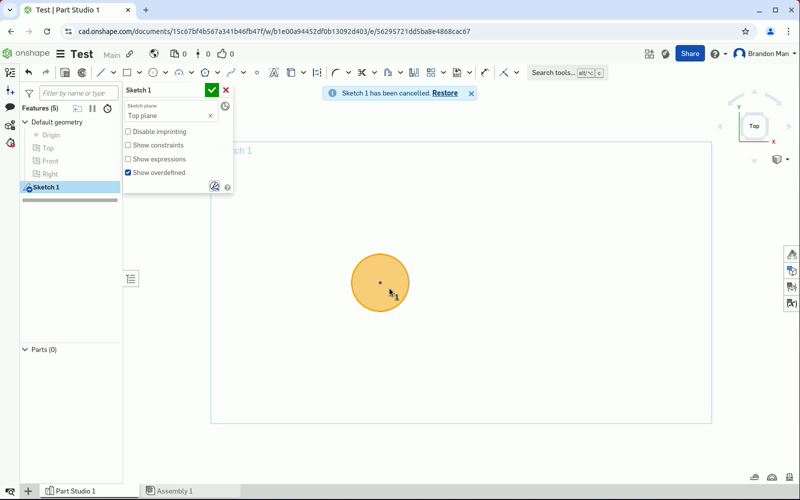
mouse_move(73, 352)
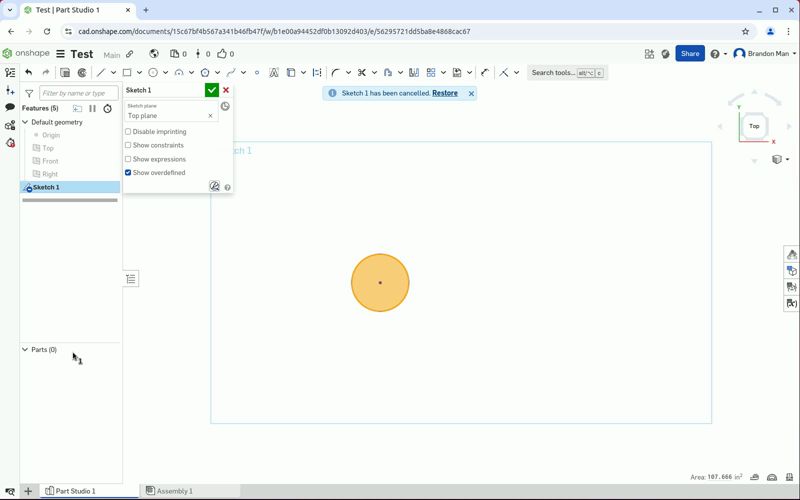
key(shift+y)
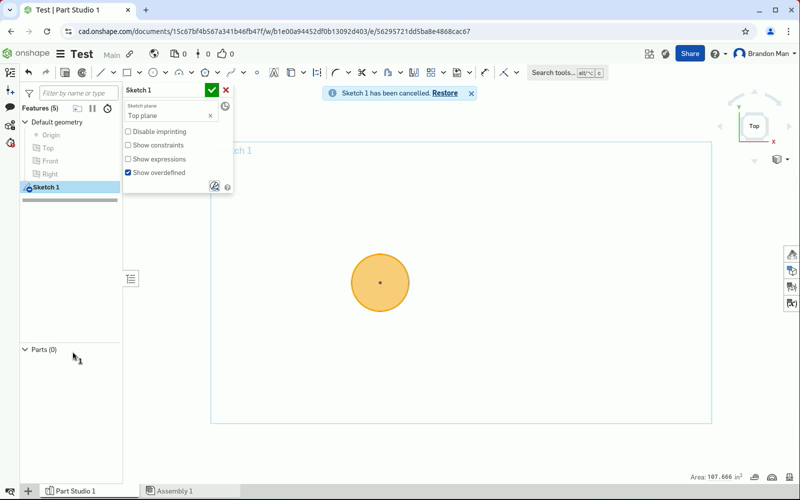
key(shift+e)
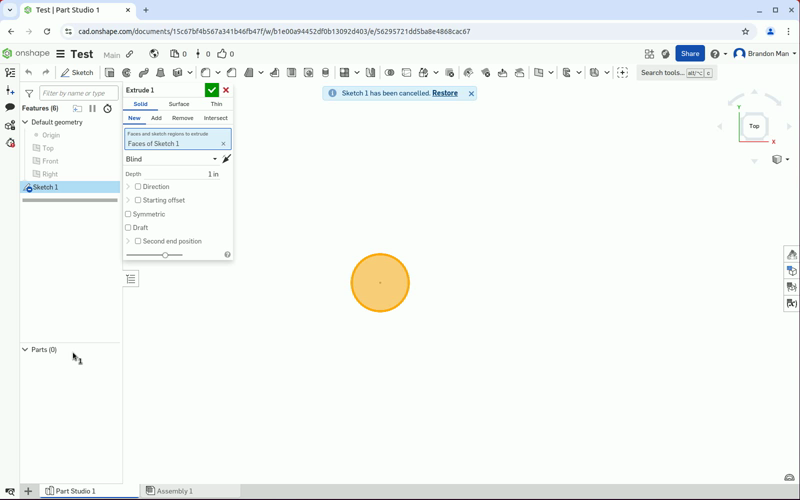
mouse_move(143, 106)
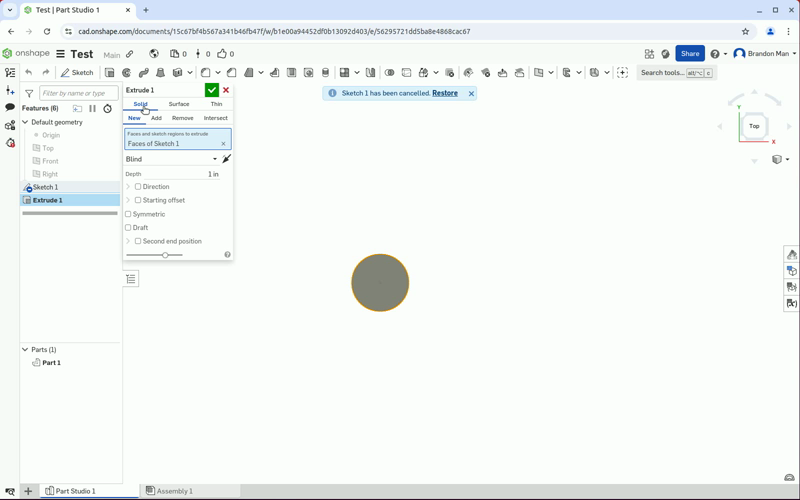
click(143, 106)
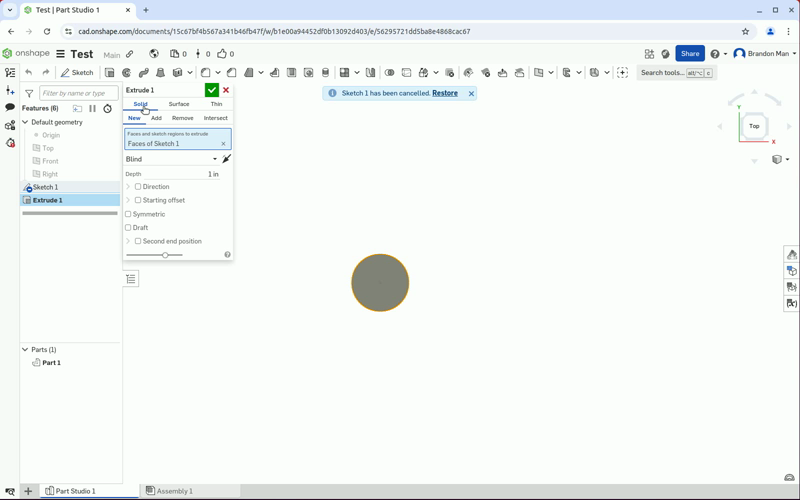
mouse_move(137, 120)
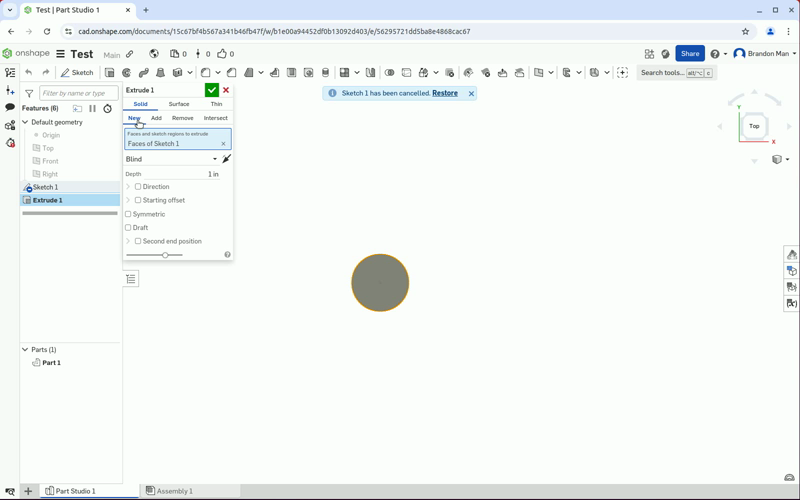
click(137, 120)
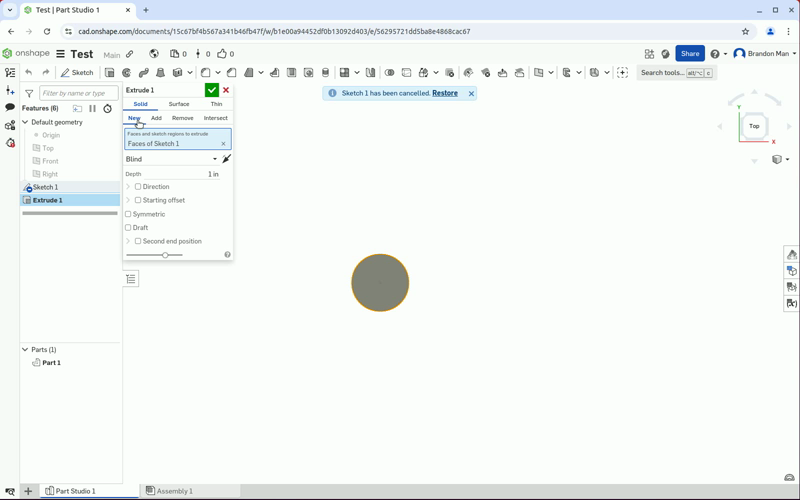
key(tab, 4)
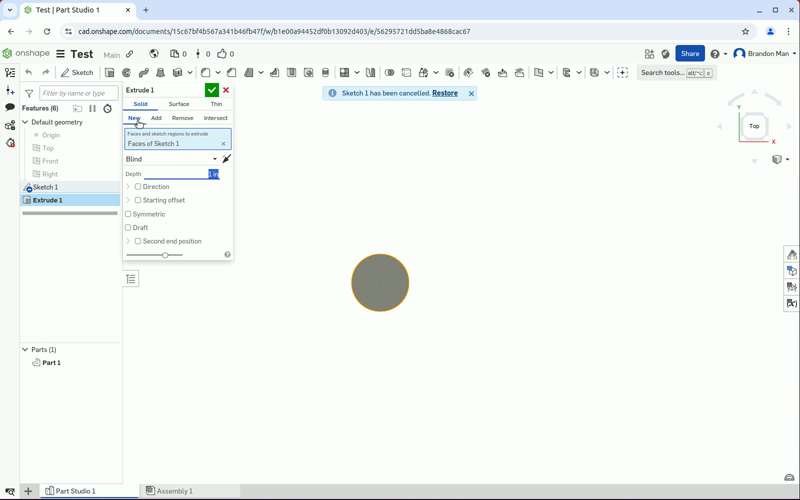
text(0.481)
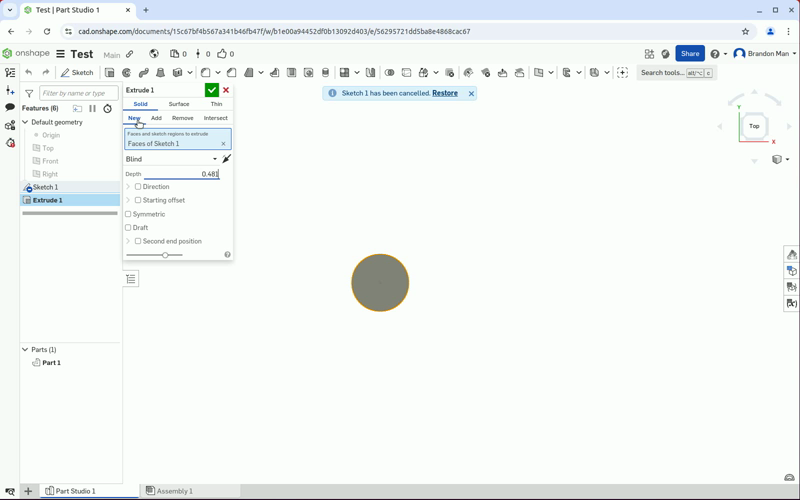
key(enter)
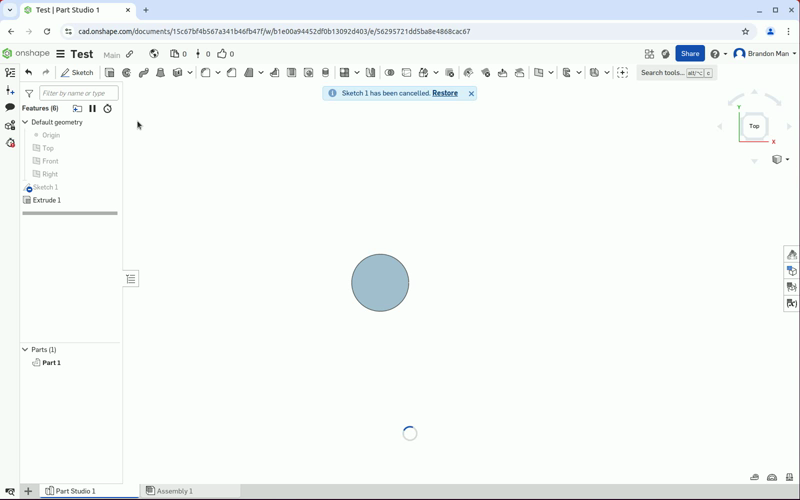
key(shift+h)
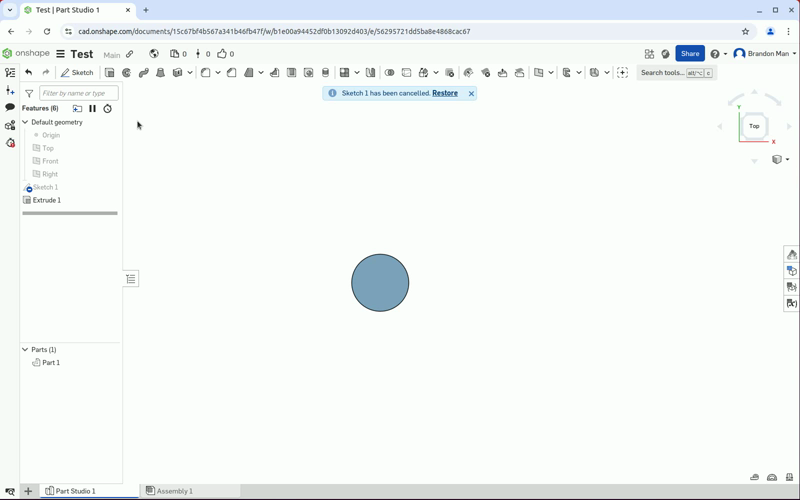
key(shift+h)
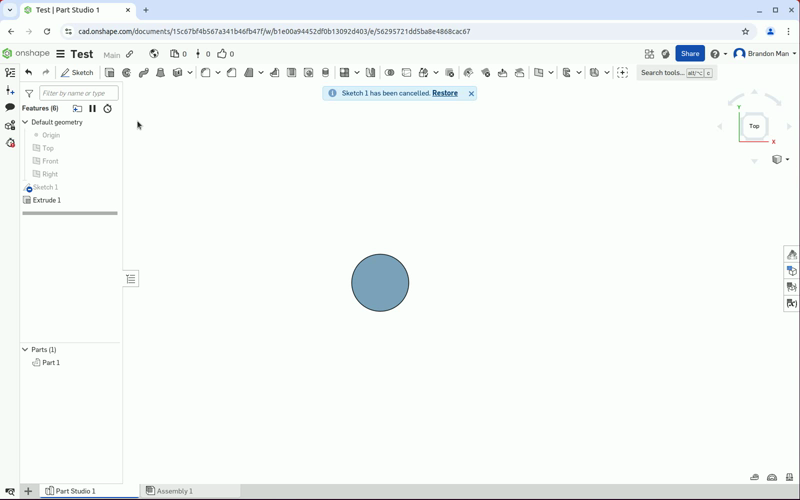
mouse_move(73, 189)
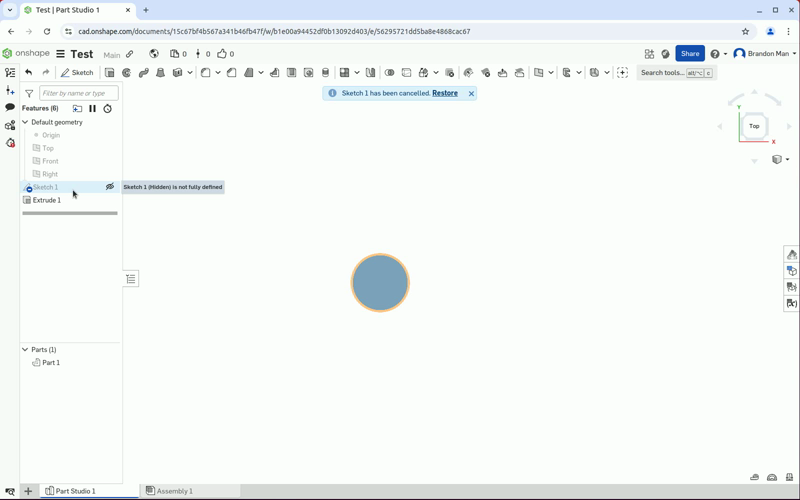
click(73, 189)
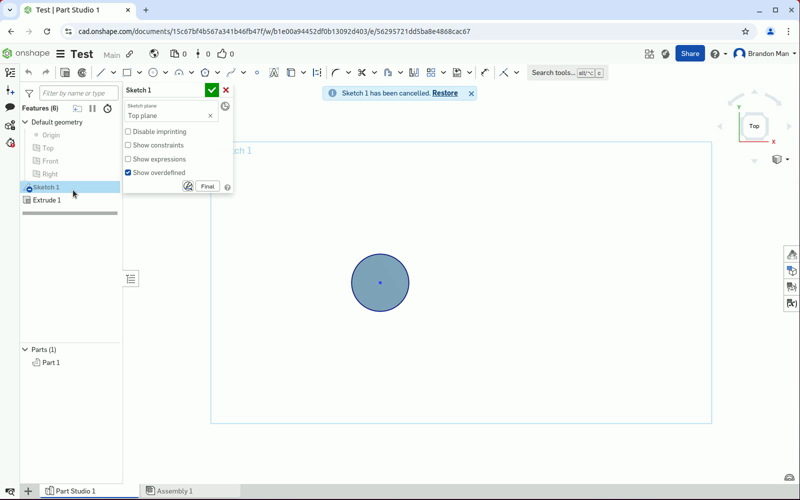
mouse_move(229, 92)
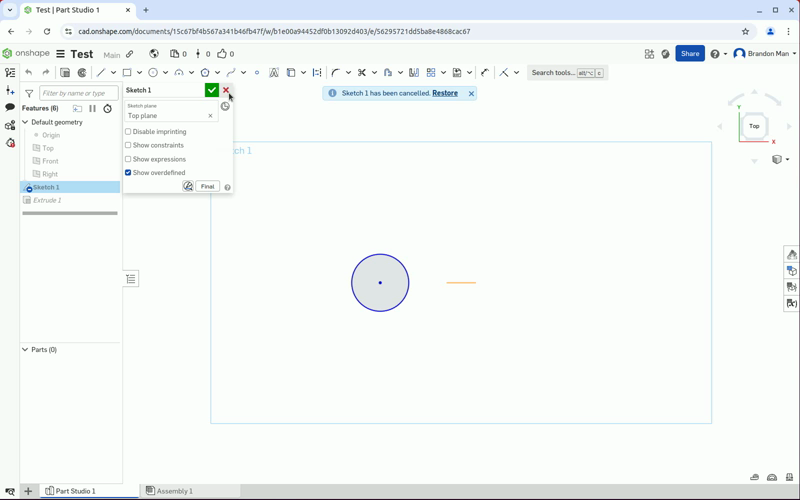
click(229, 92)
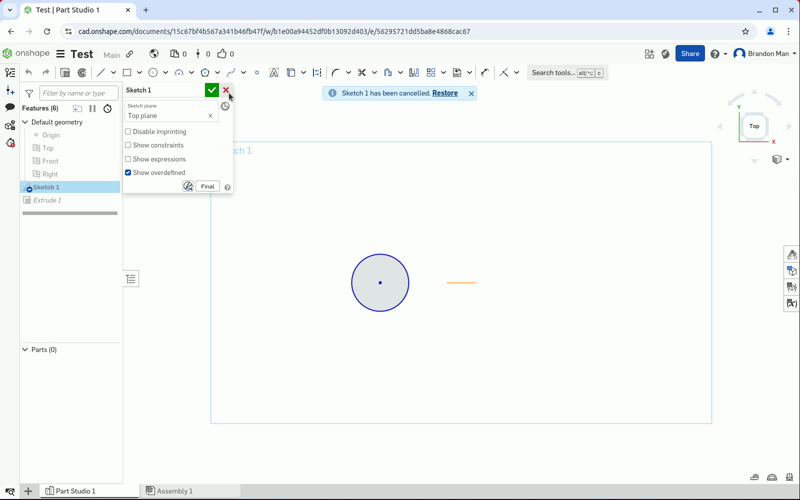
key(shift+s)
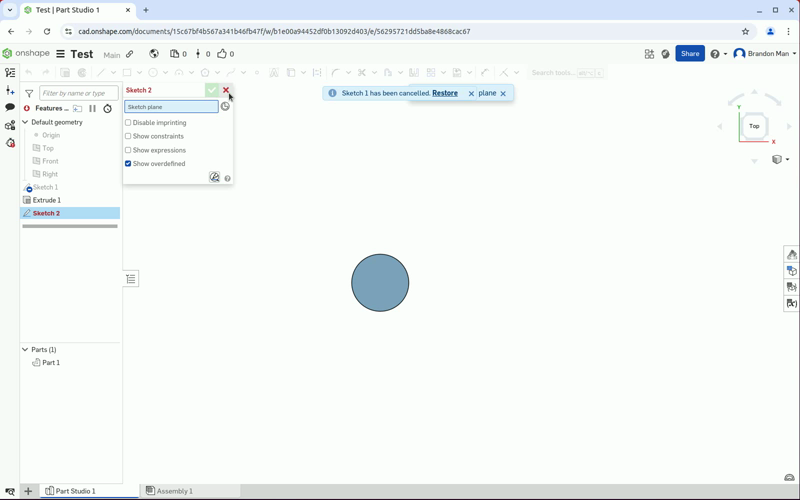
mouse_move(73, 150)
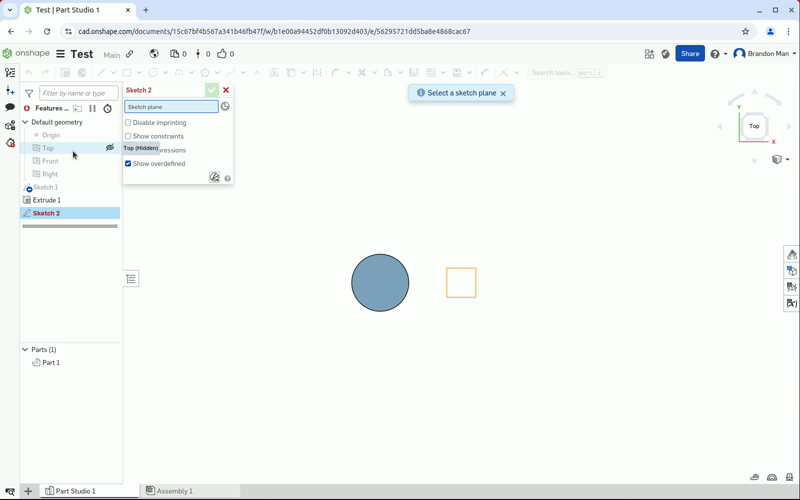
click(73, 150)
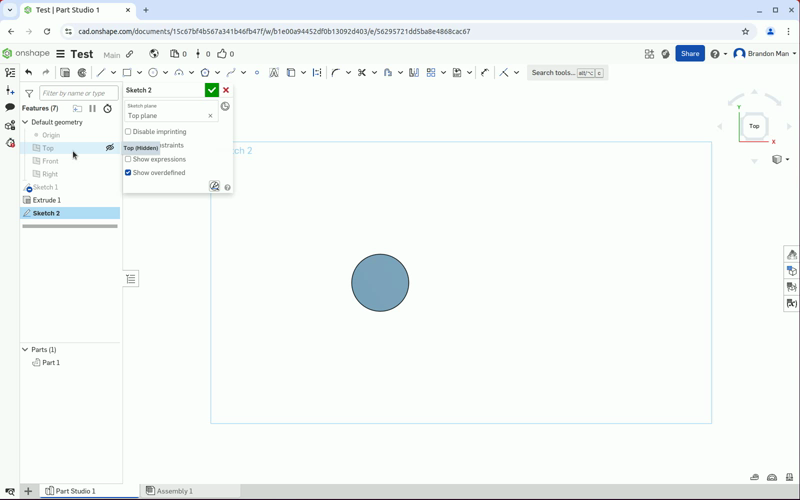
mouse_move(73, 352)
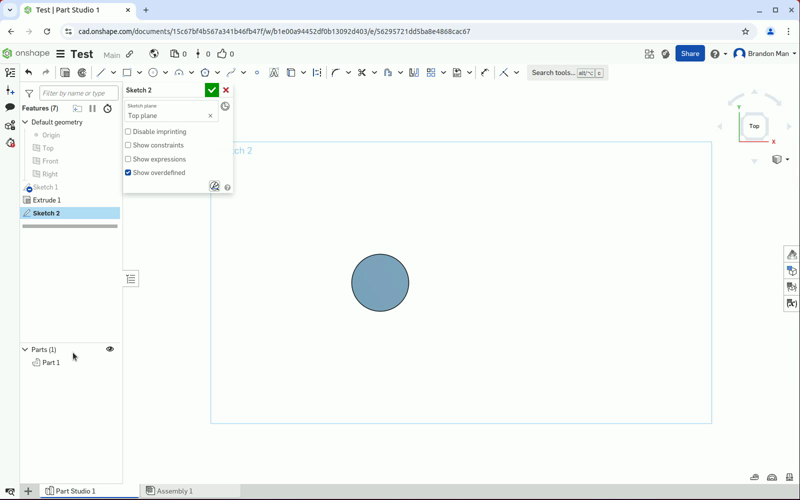
key(y)
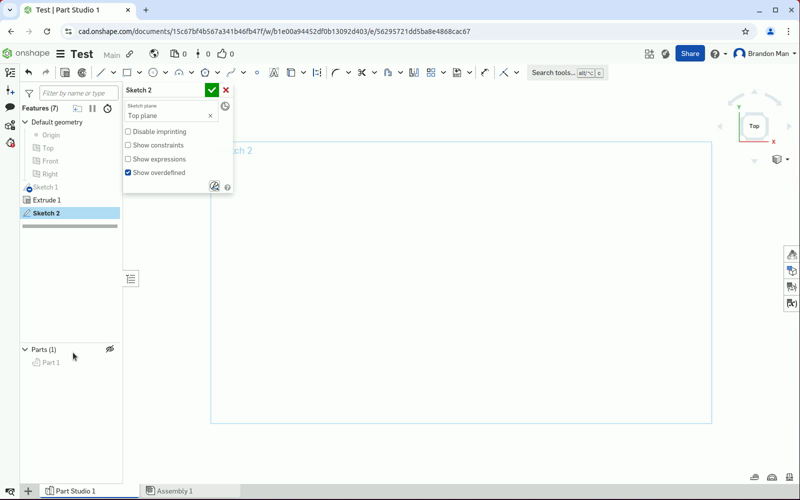
key(c)
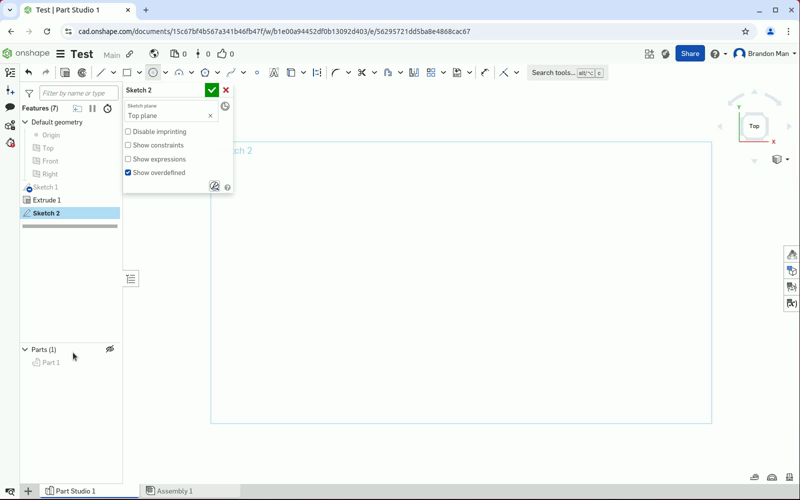
key_down(shift)
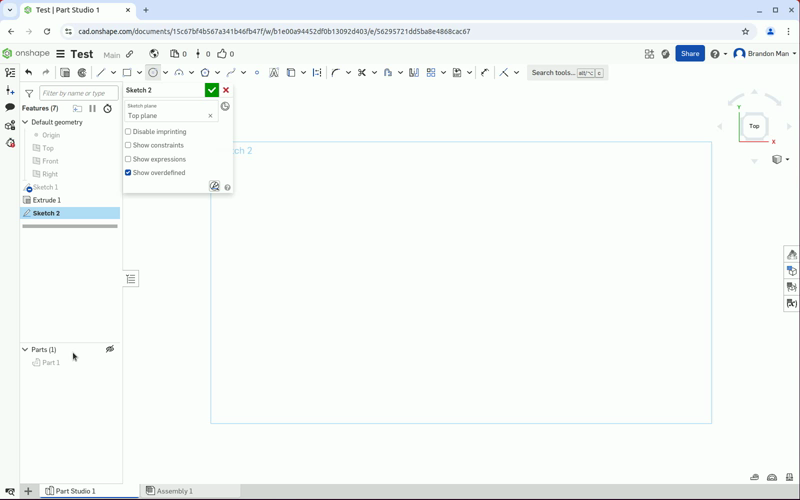
mouse_move(380, 282)
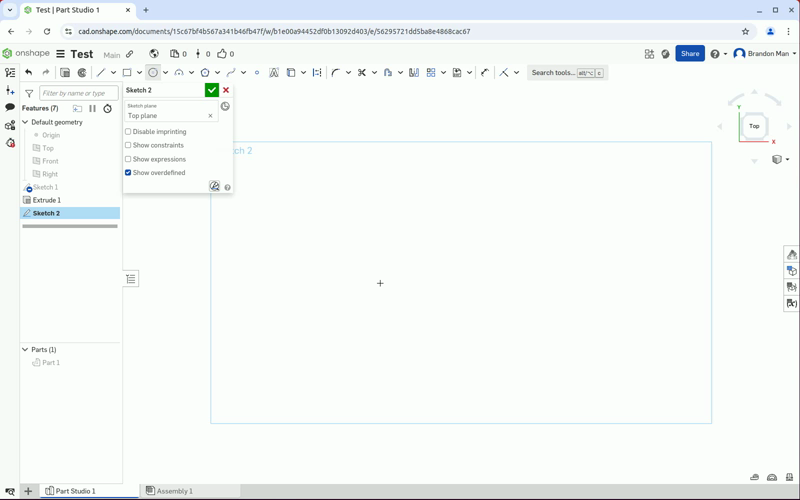
click(380, 282)
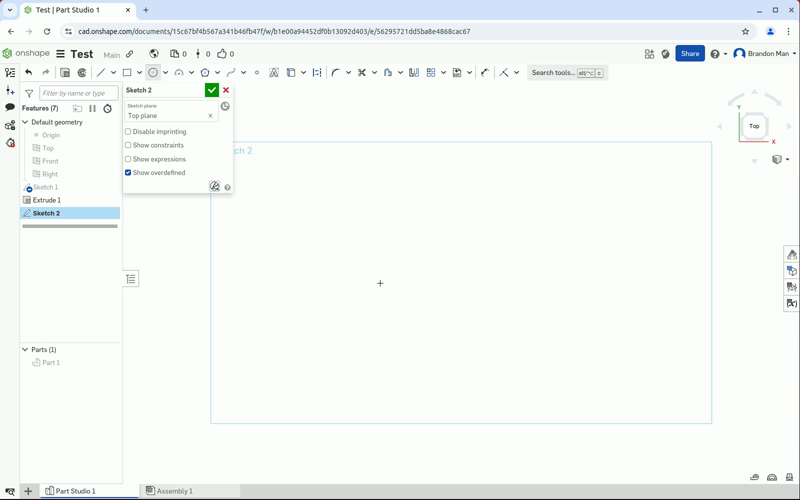
key_up(shift)
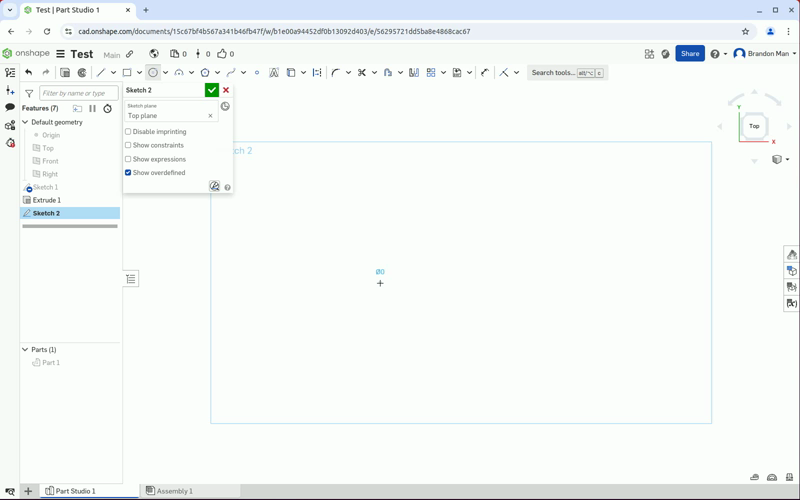
mouse_move(411, 282)
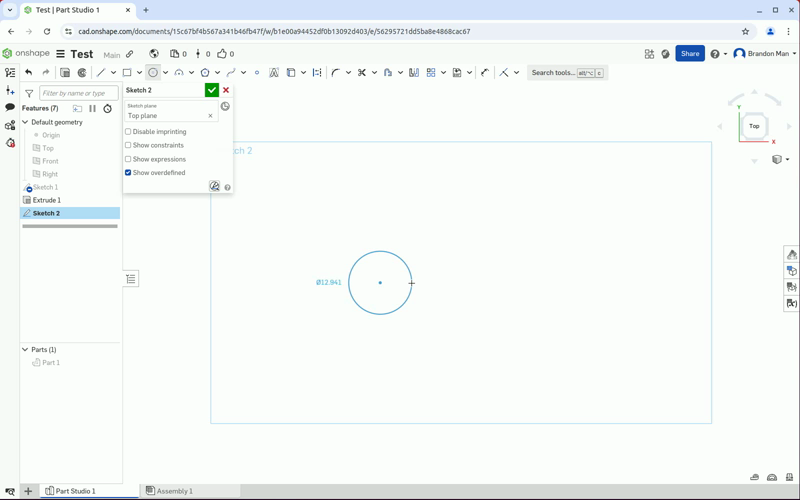
click(411, 282)
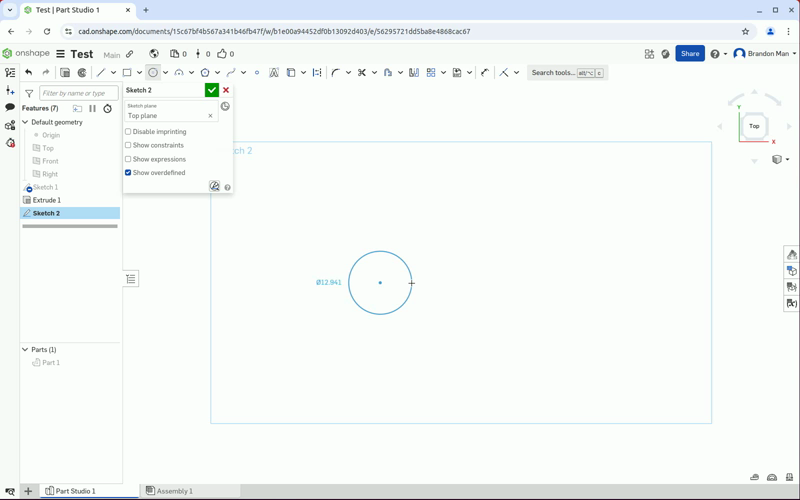
key(esc)
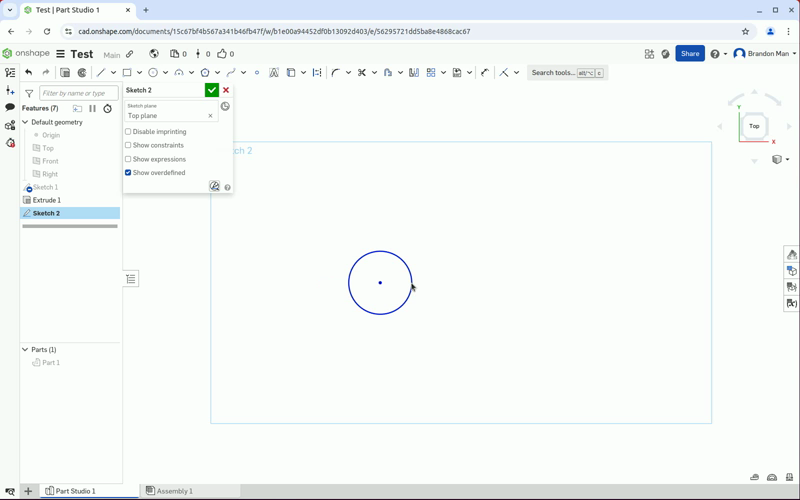
key(c)
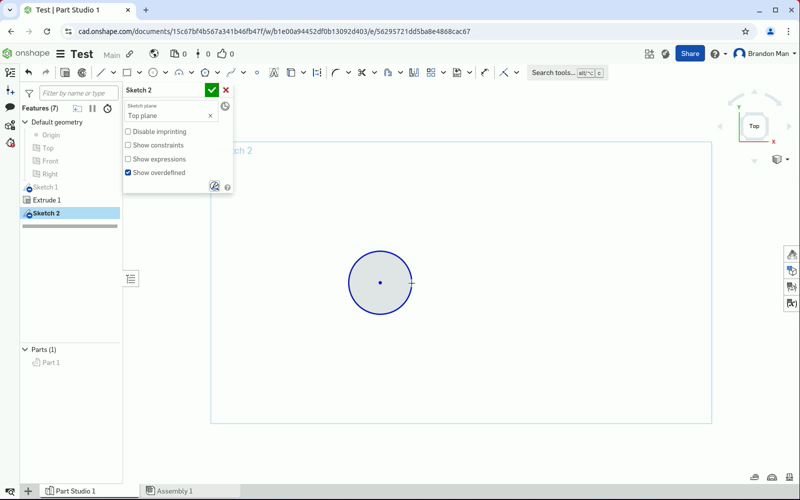
key_down(shift)
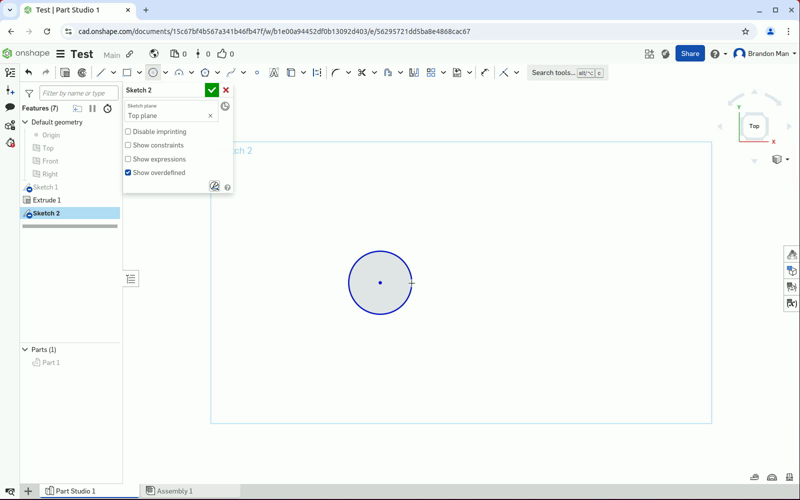
mouse_move(380, 282)
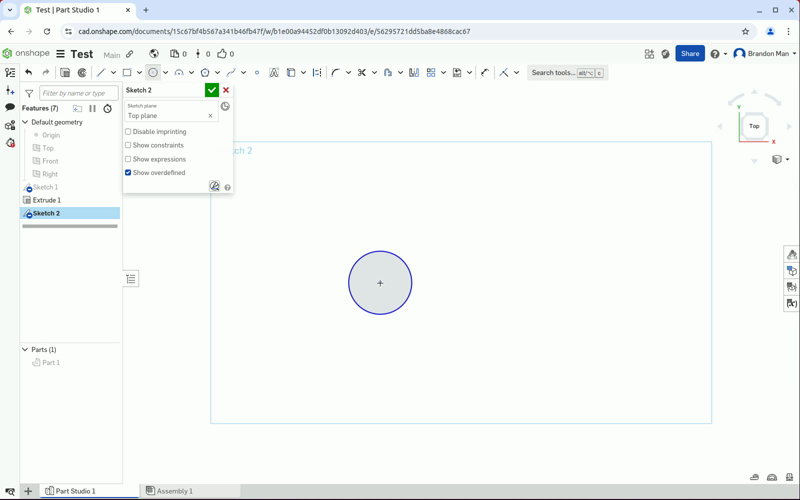
click(380, 282)
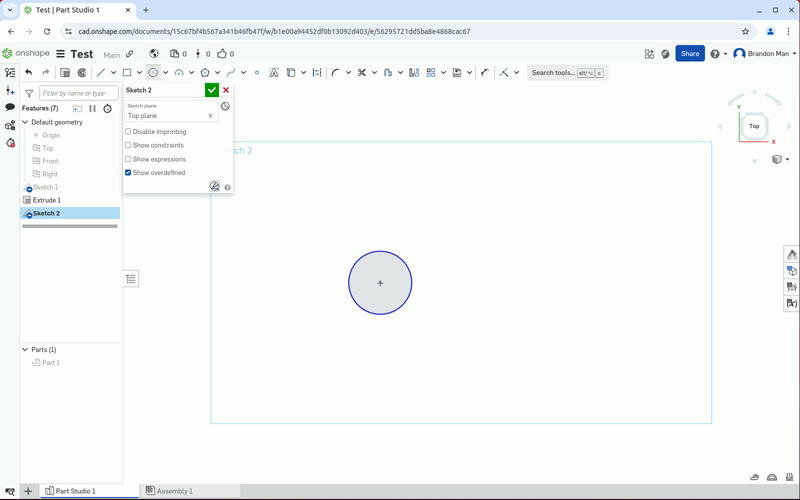
key_up(shift)
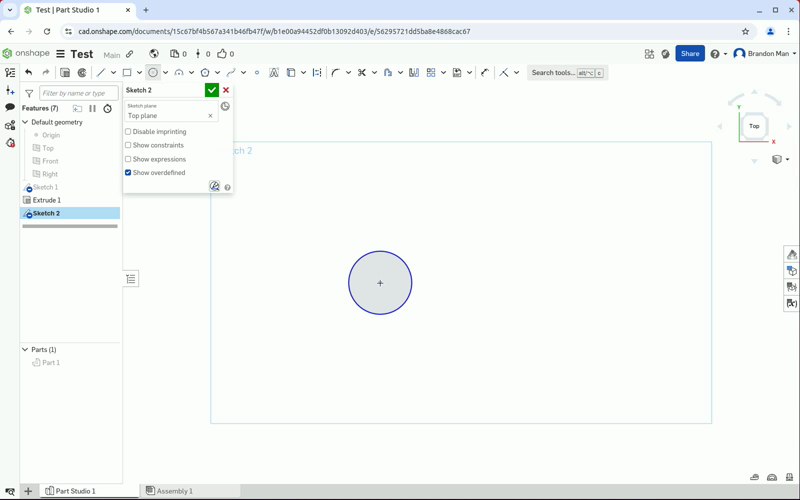
mouse_move(409, 282)
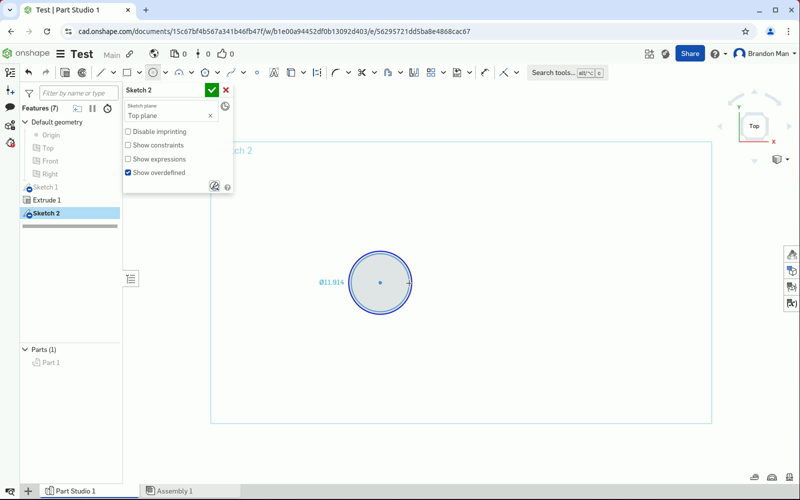
scroll(6)
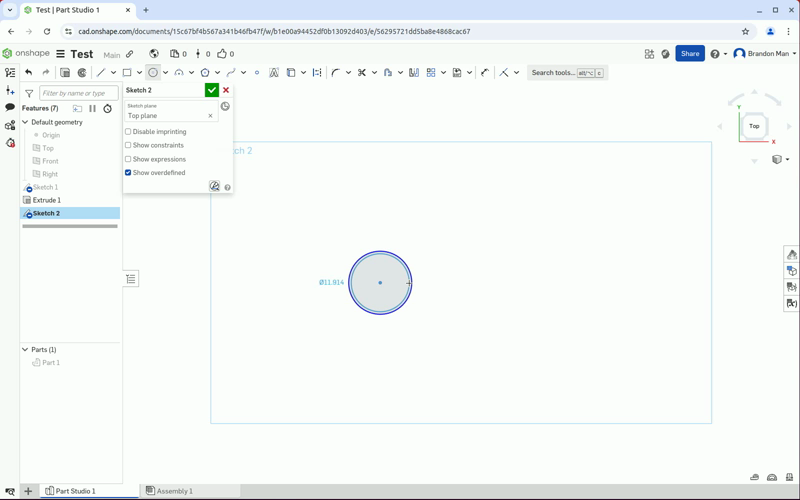
scroll(6)
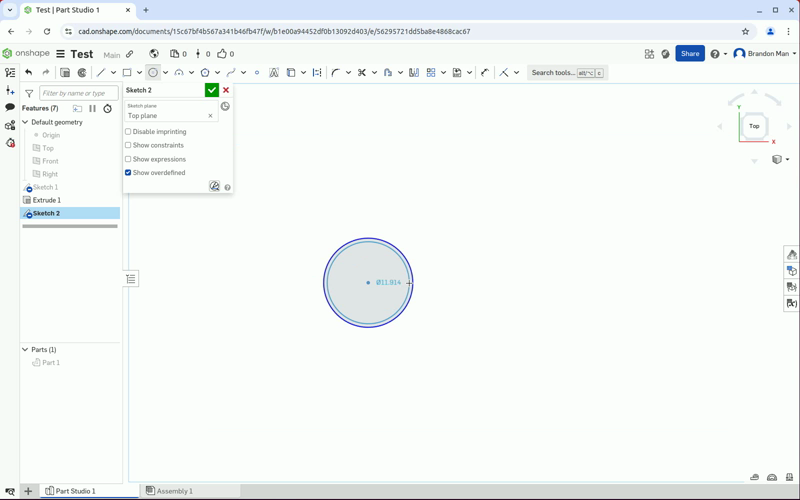
scroll(6)
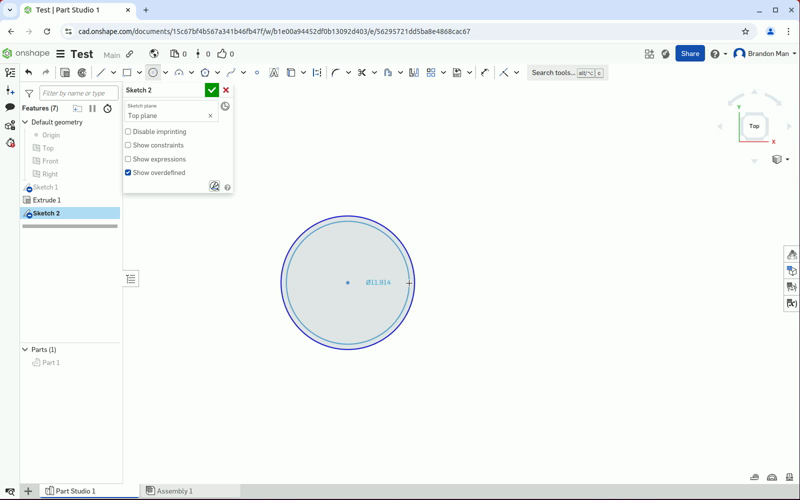
scroll(6)
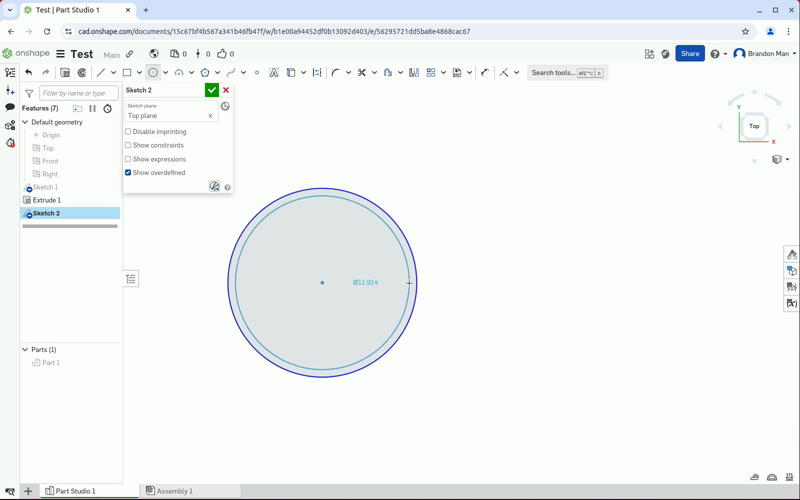
scroll(6)
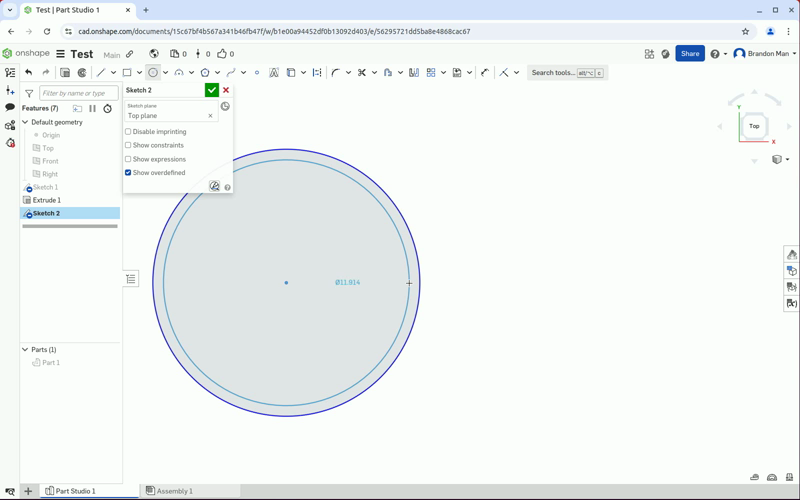
scroll(6)
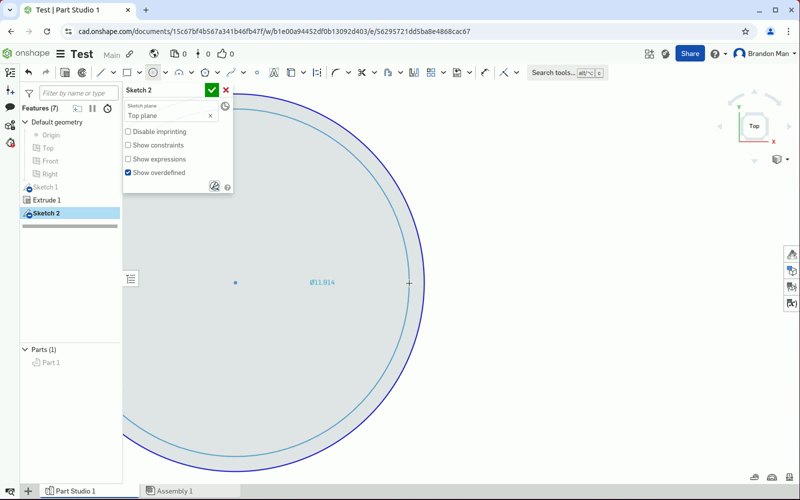
scroll(6)
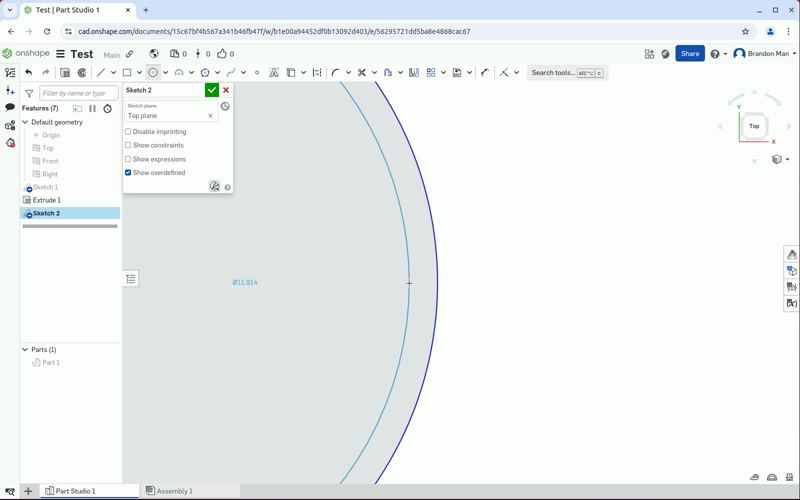
click(409, 282)
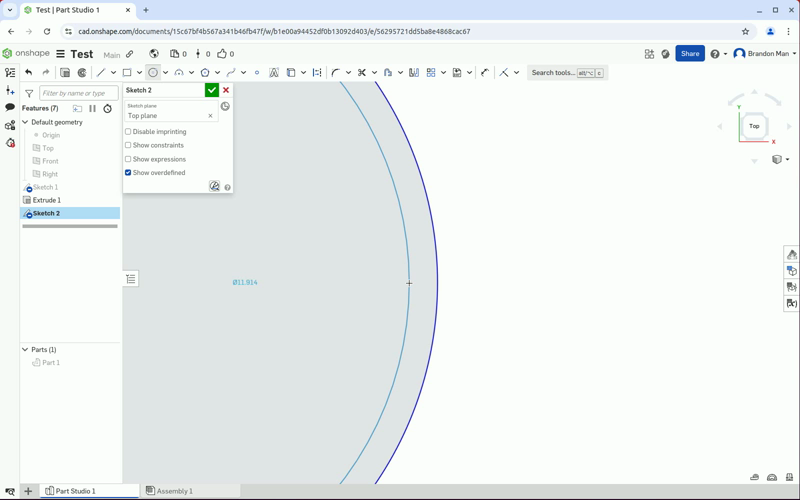
scroll(-6)
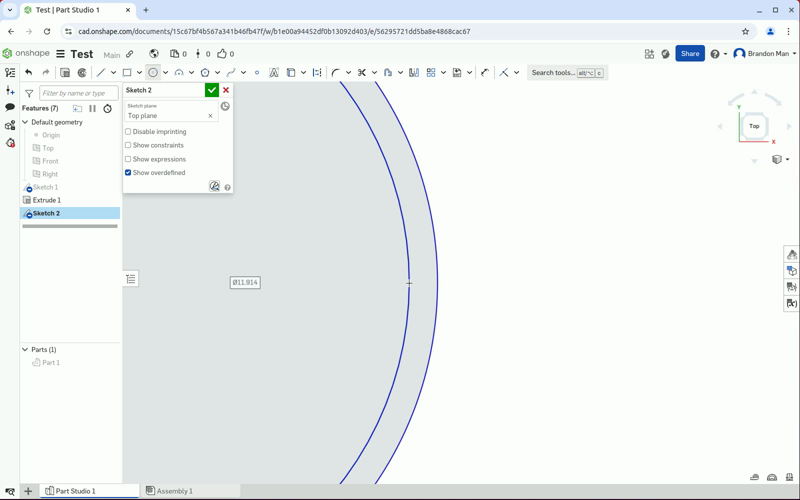
scroll(-6)
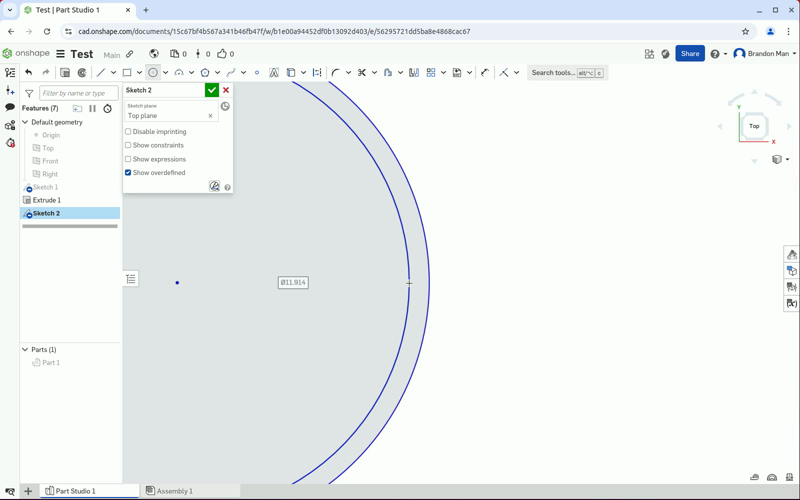
scroll(-6)
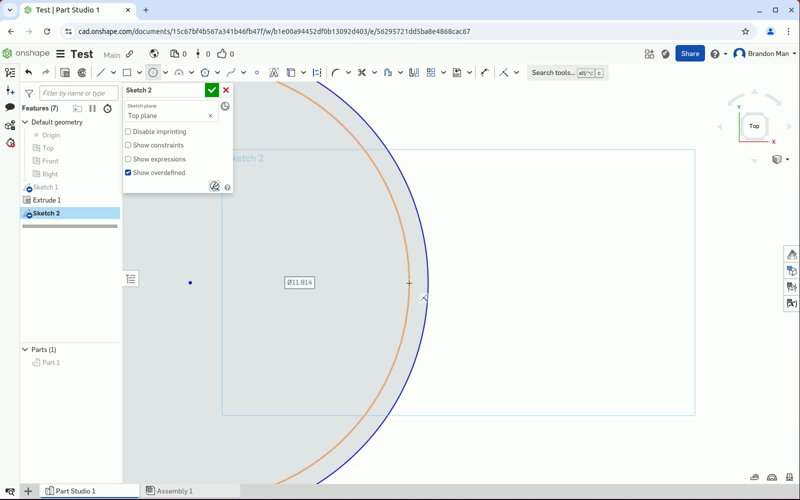
scroll(-6)
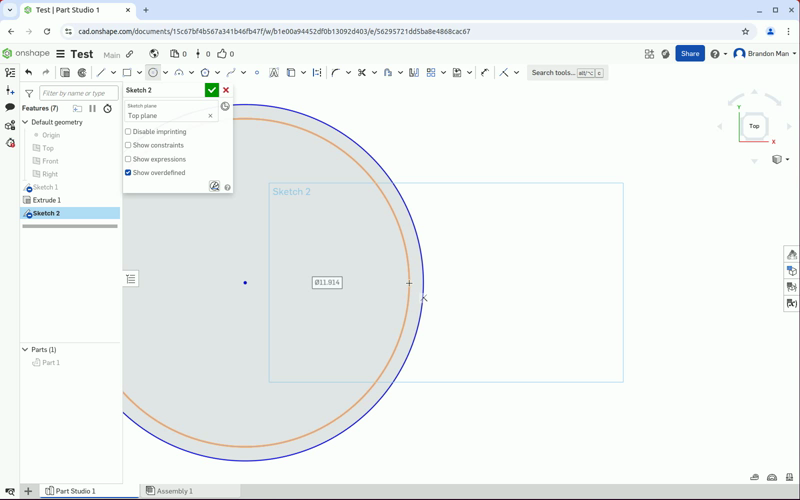
scroll(-6)
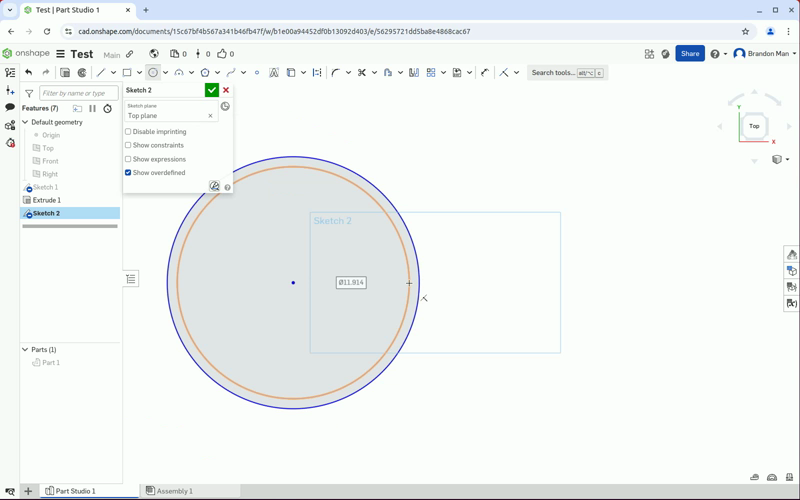
scroll(-6)
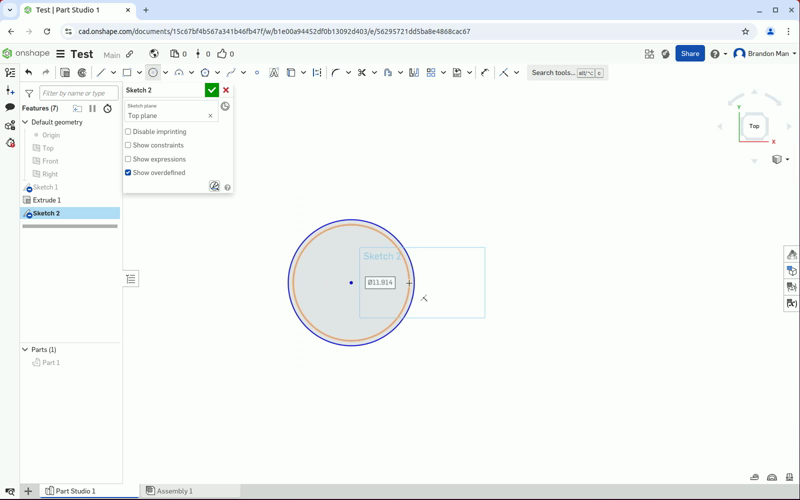
scroll(-6)
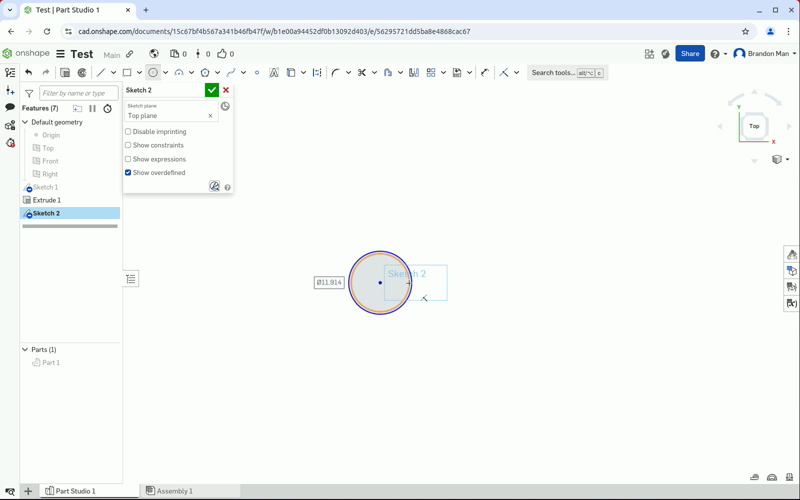
key(esc)
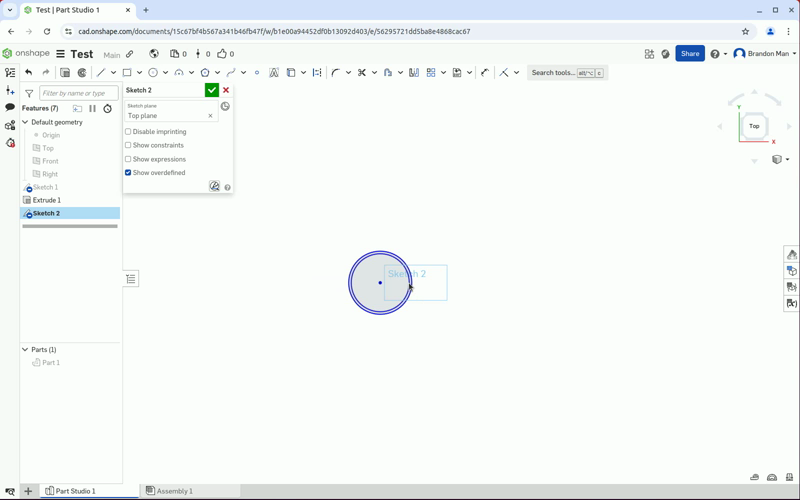
mouse_move(410, 291)
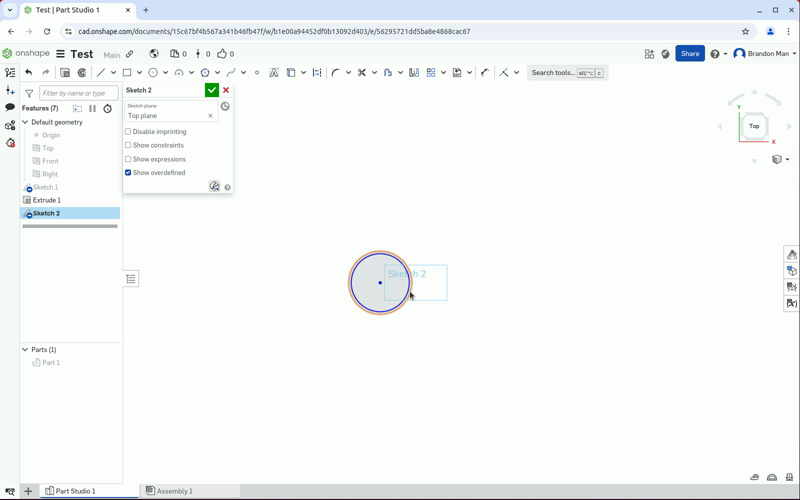
scroll(6)
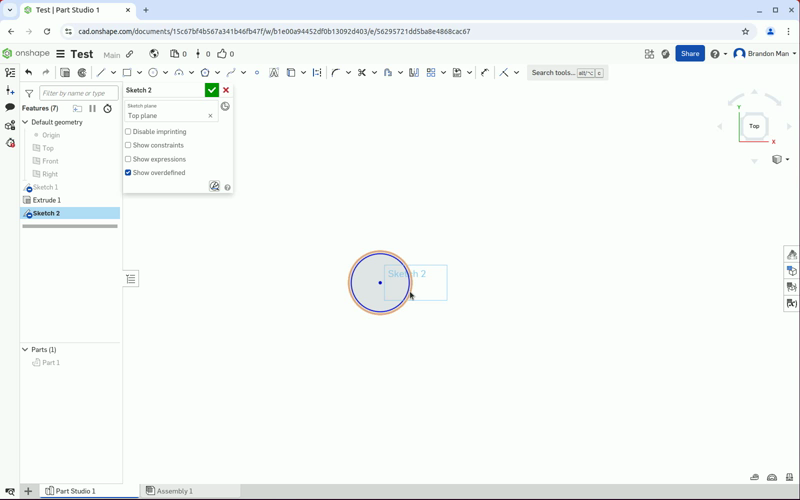
scroll(6)
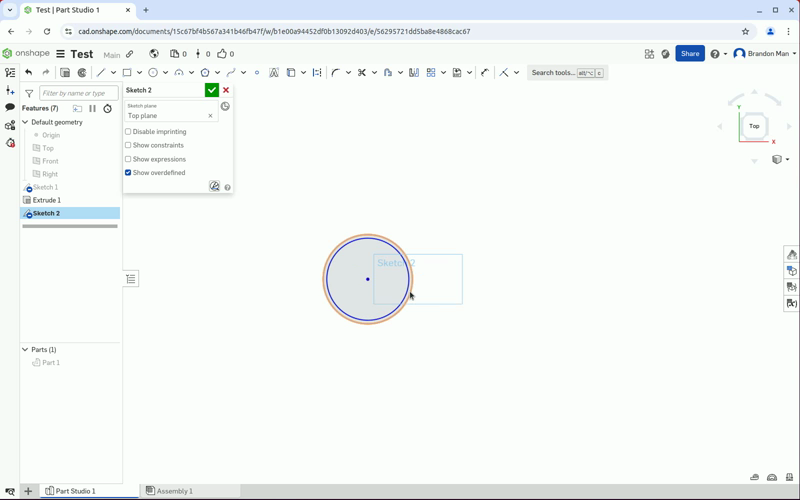
scroll(6)
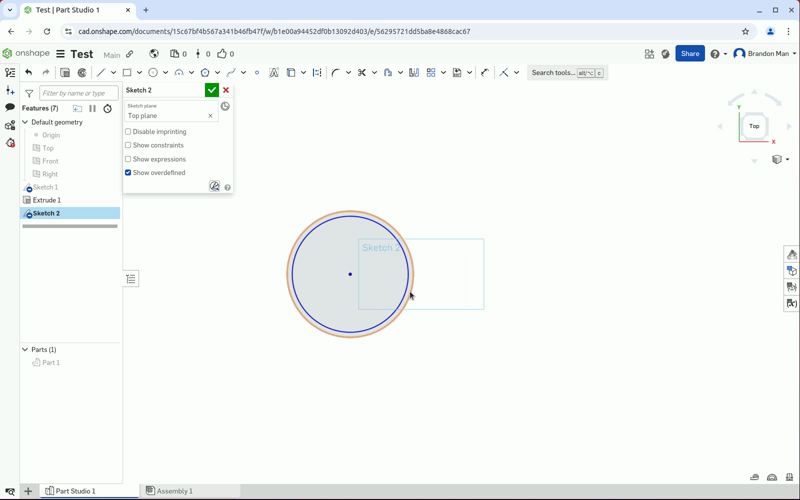
scroll(6)
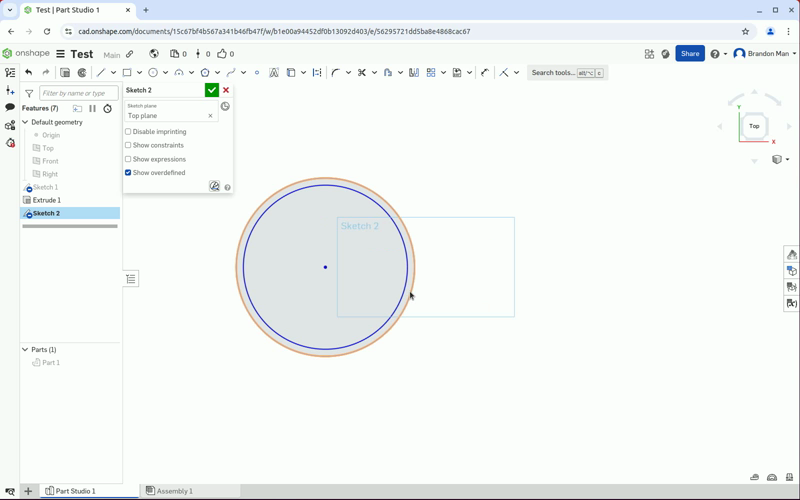
scroll(6)
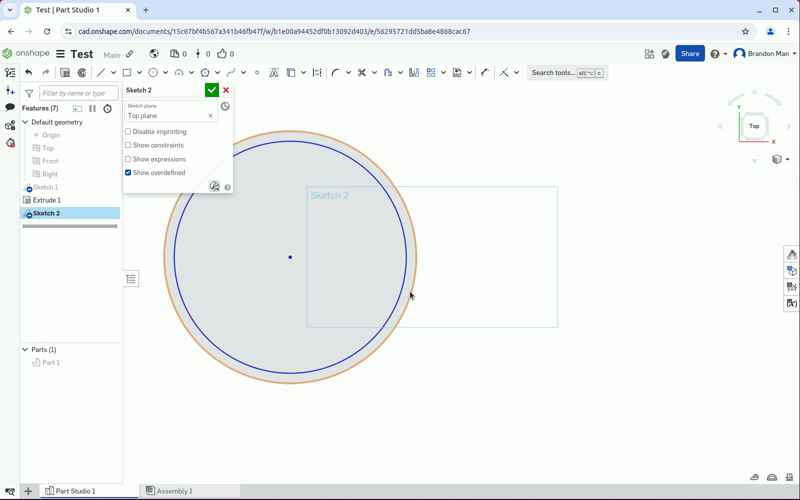
scroll(6)
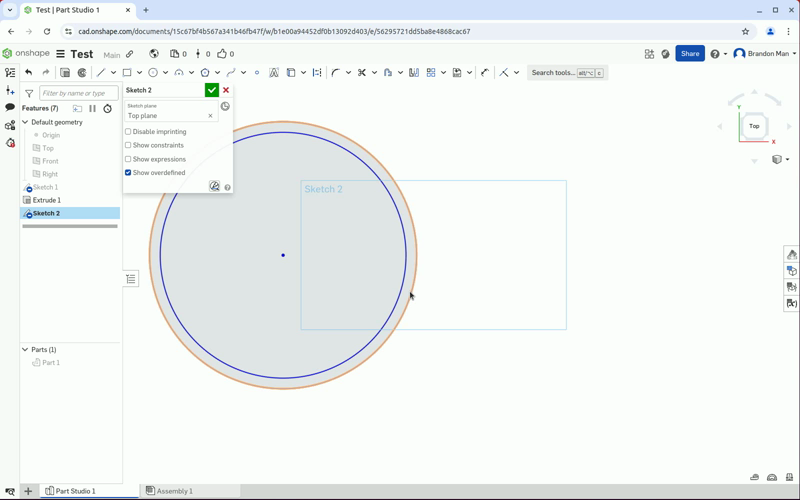
scroll(6)
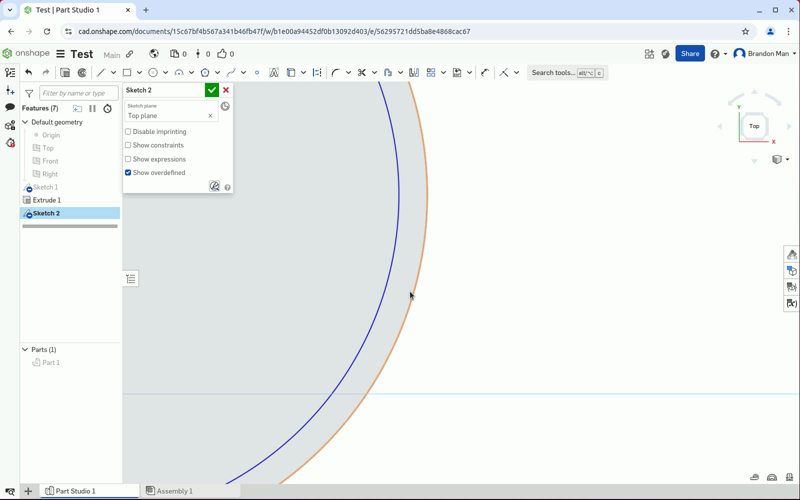
click(410, 291)
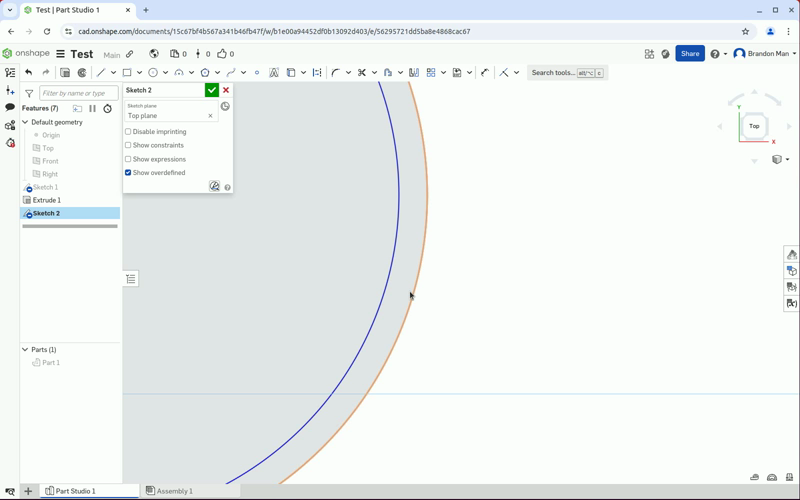
scroll(-6)
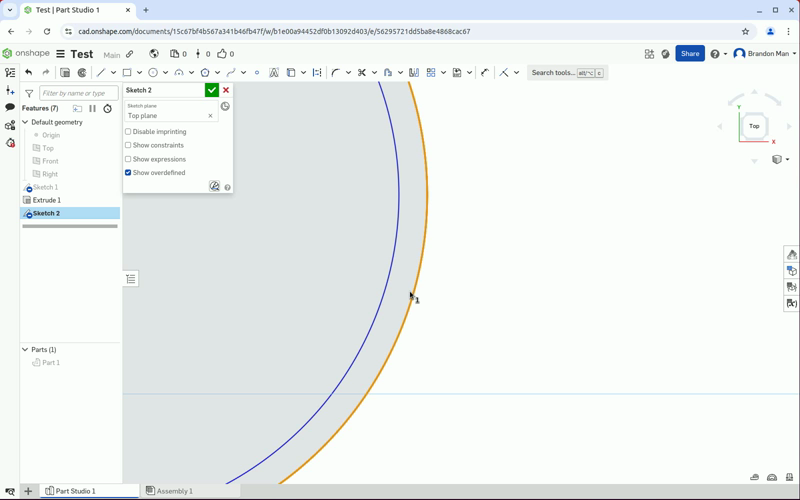
scroll(-6)
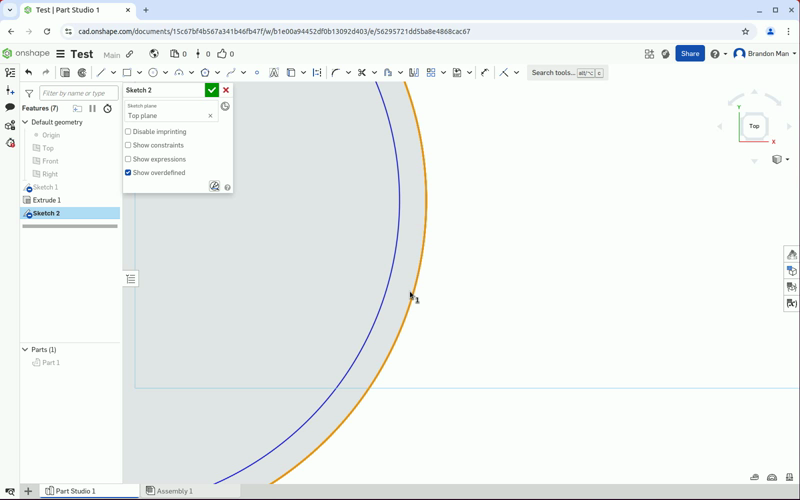
scroll(-6)
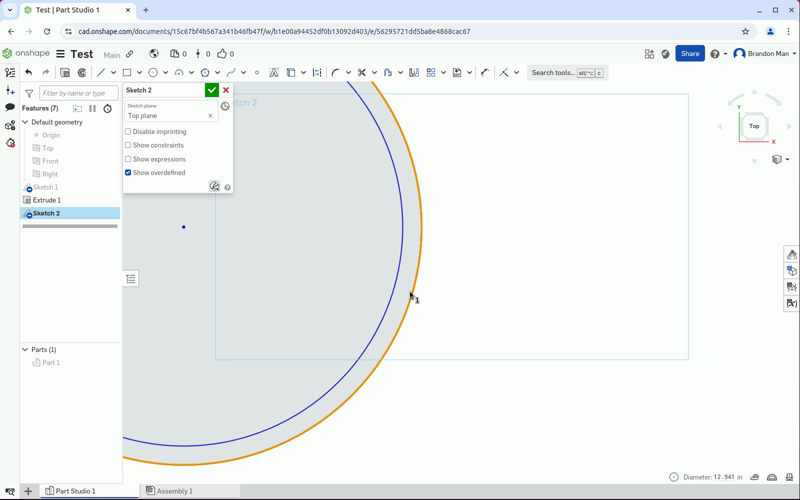
scroll(-6)
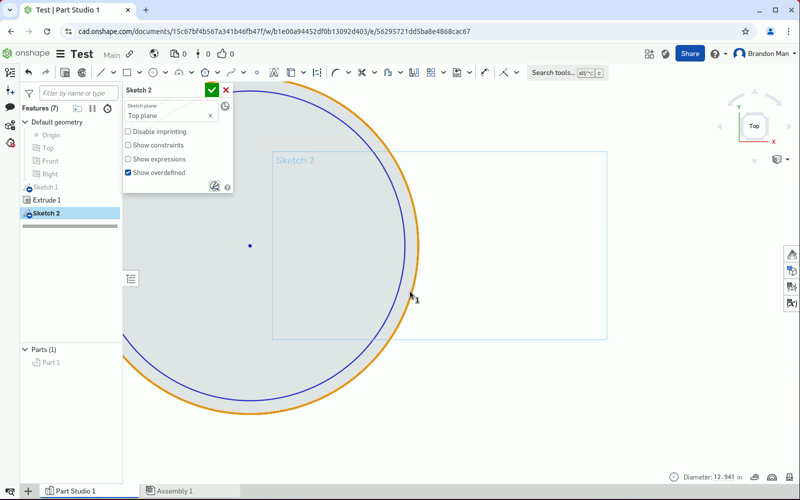
scroll(-6)
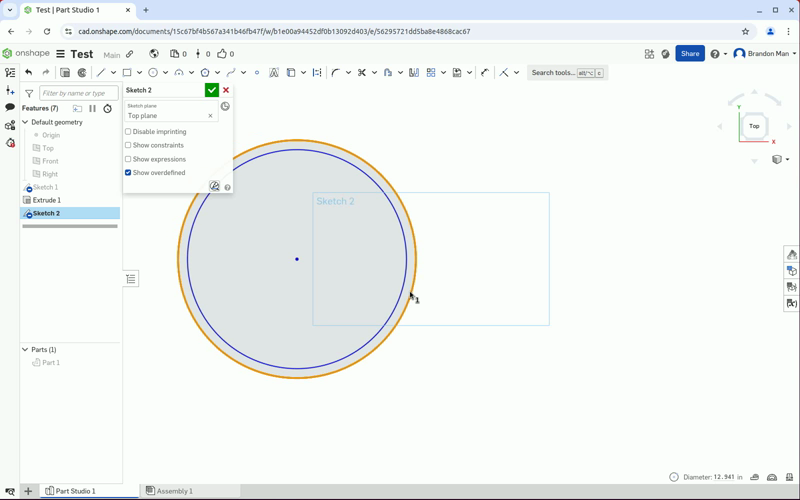
scroll(-6)
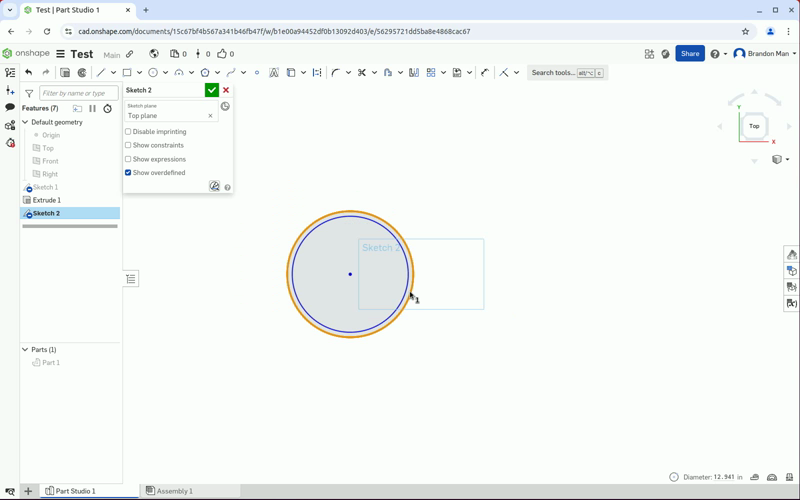
scroll(-6)
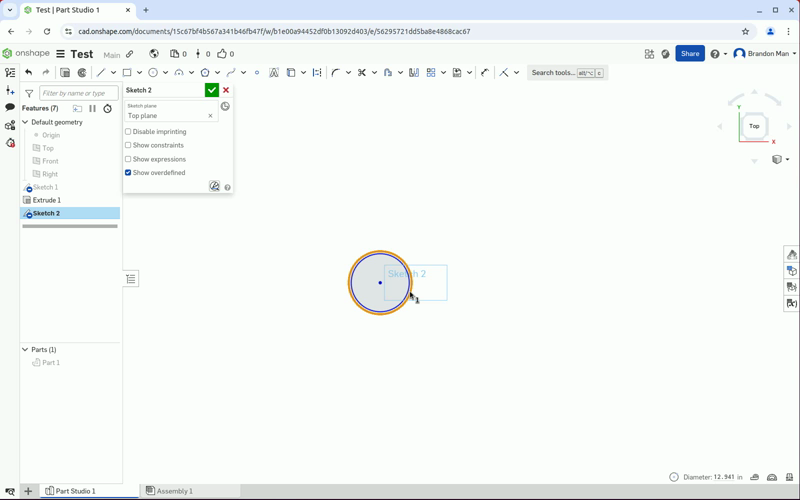
mouse_move(73, 352)
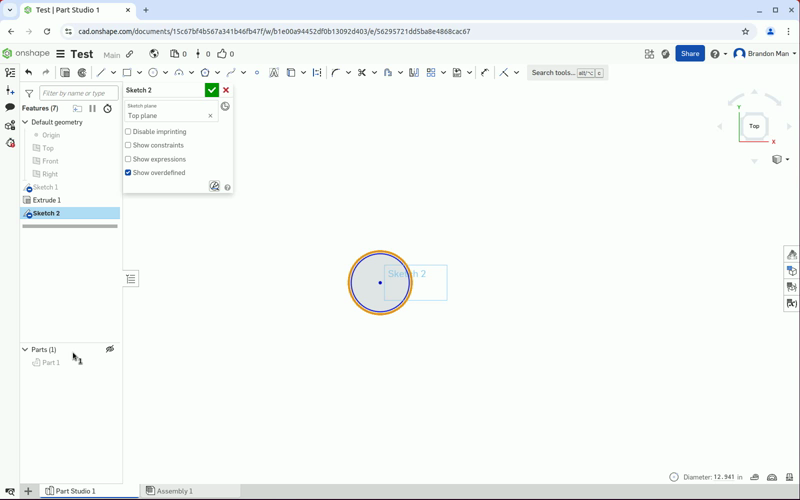
key(shift+y)
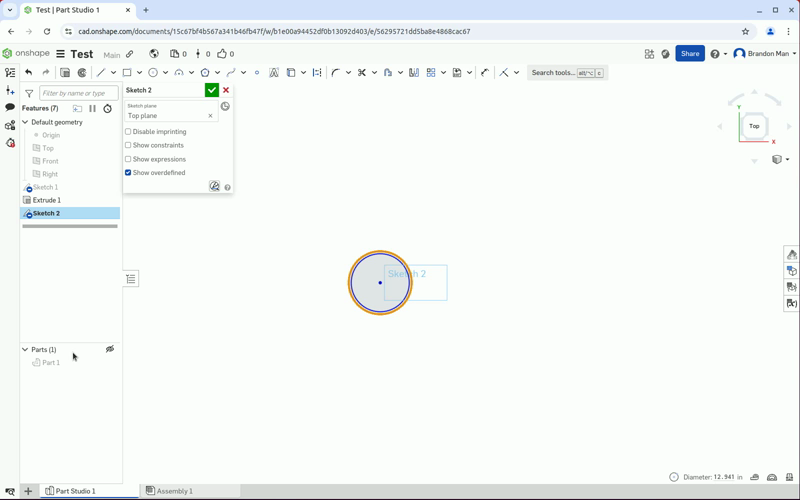
key(shift+e)
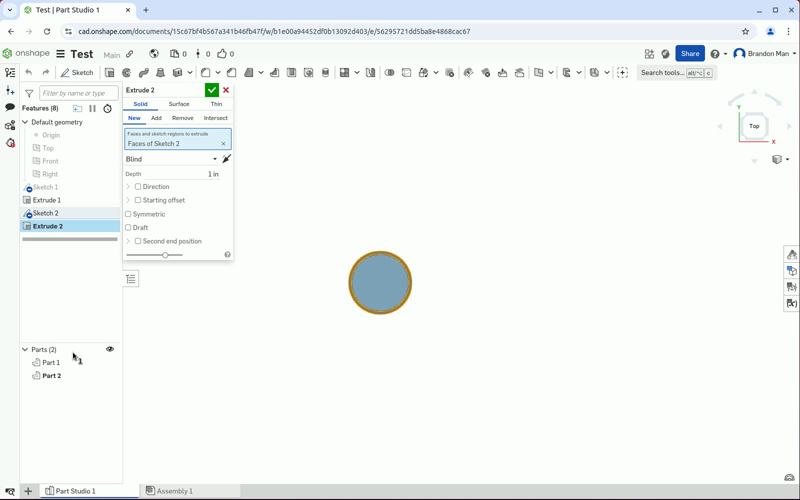
mouse_move(143, 106)
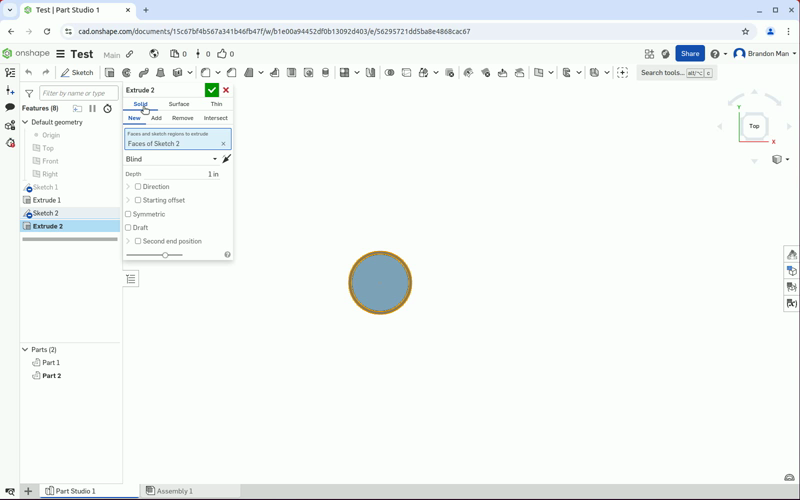
click(143, 106)
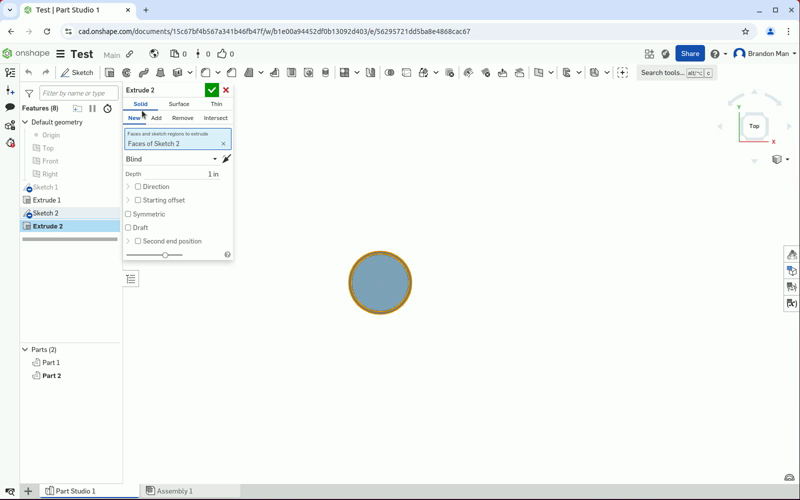
mouse_move(137, 120)
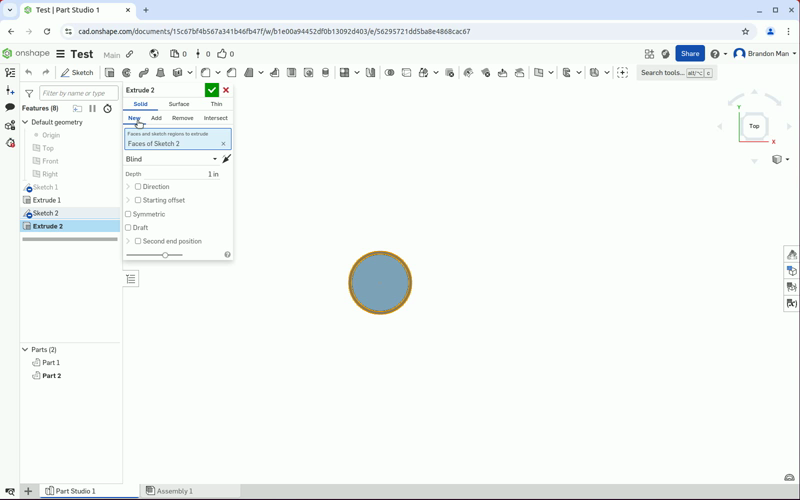
click(137, 120)
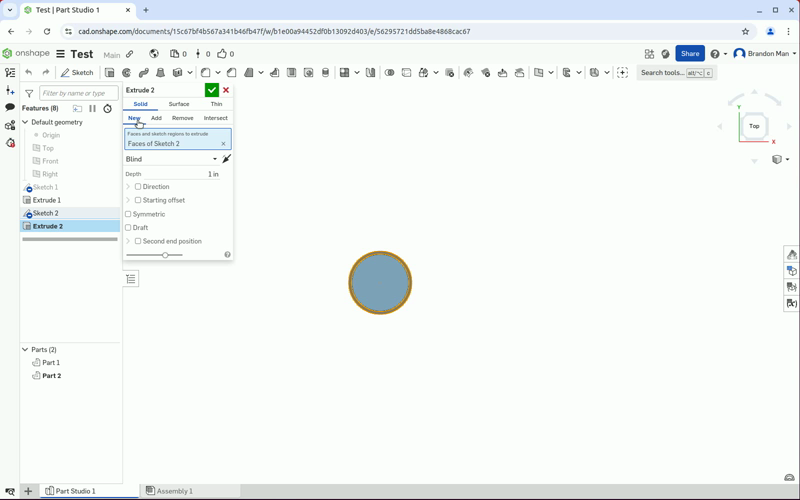
key(tab, 4)
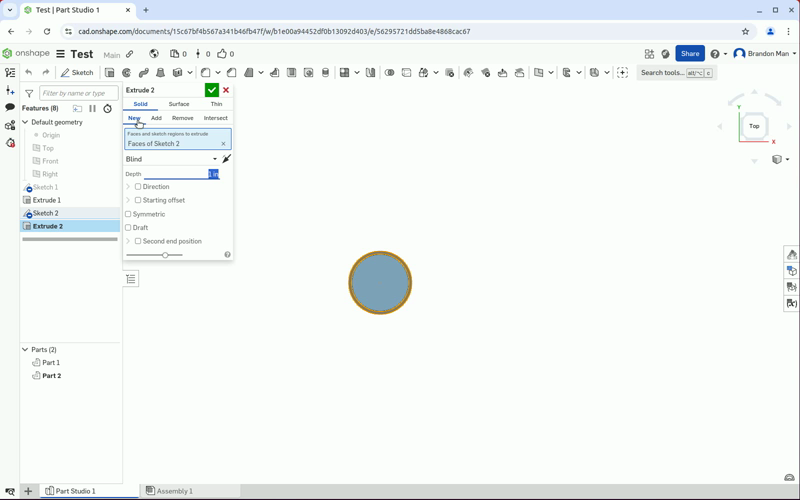
text(5.296)
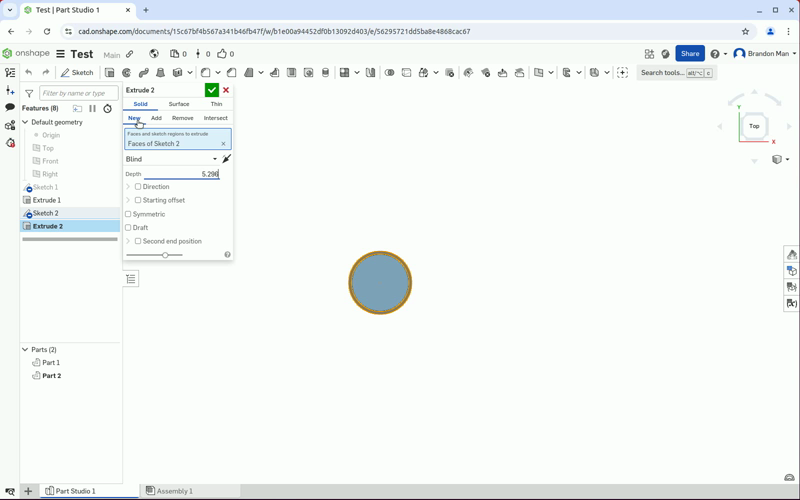
key(enter)
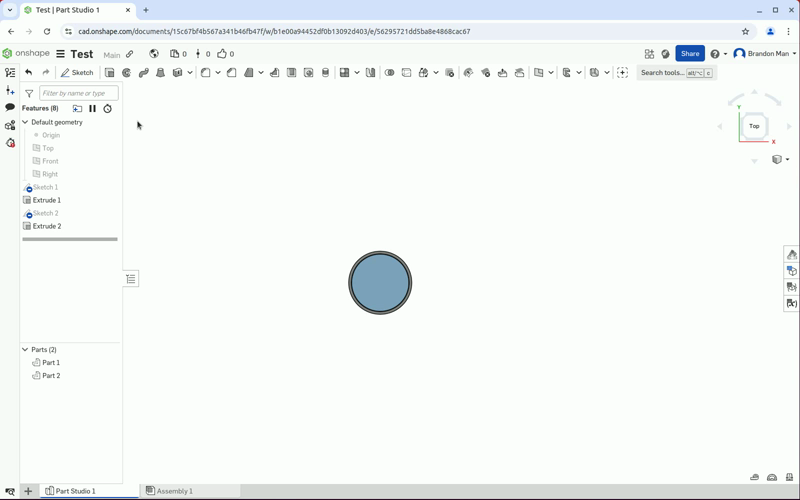
key(shift+h)
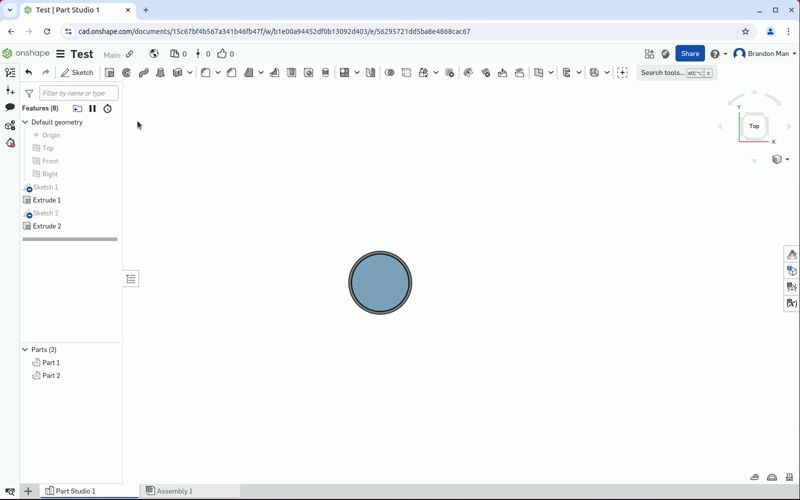
key(shift+h)
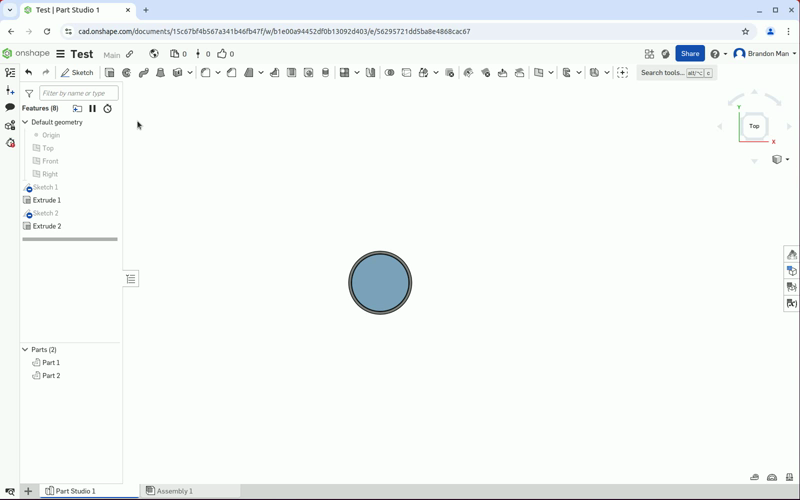
mouse_move(73, 189)
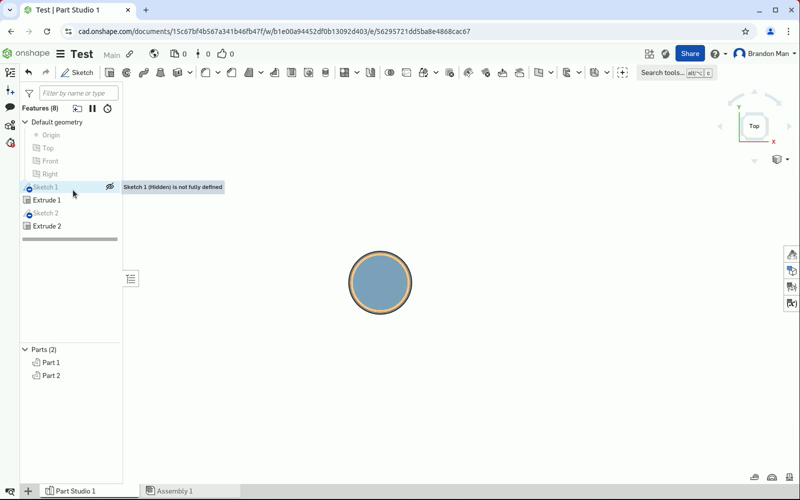
click(73, 189)
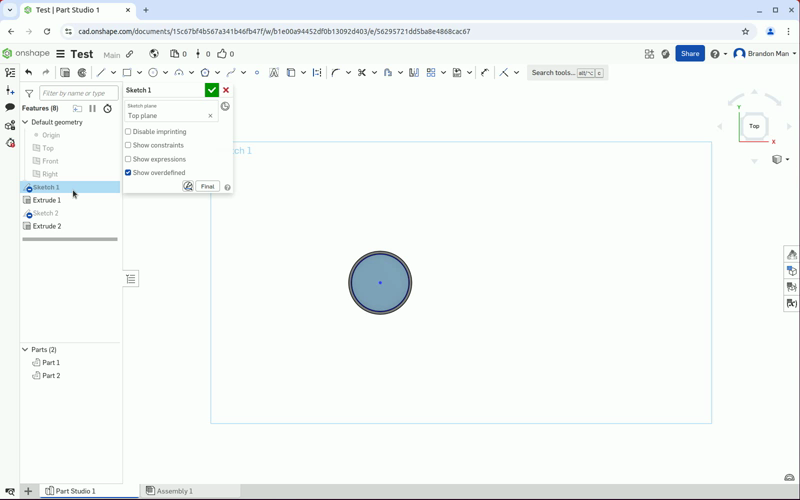
mouse_move(229, 92)
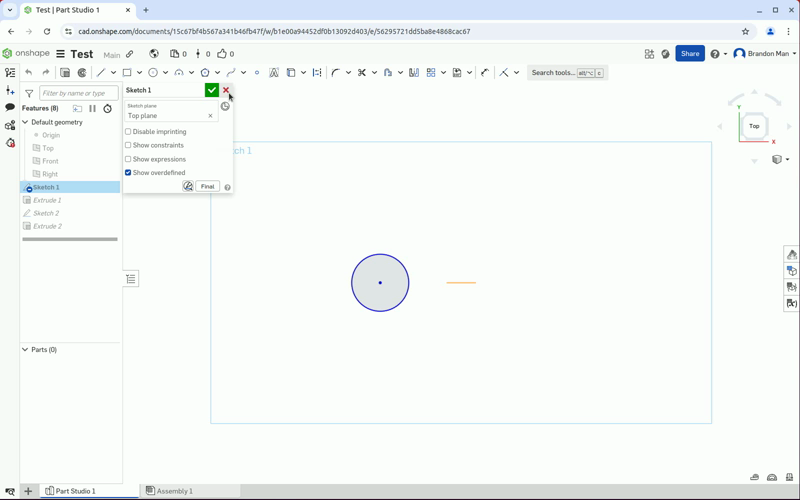
click(229, 92)
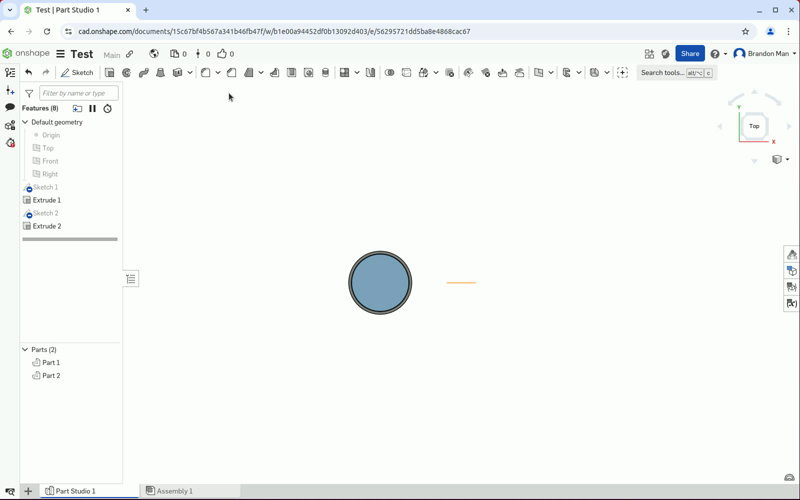
mouse_move(541, 75)
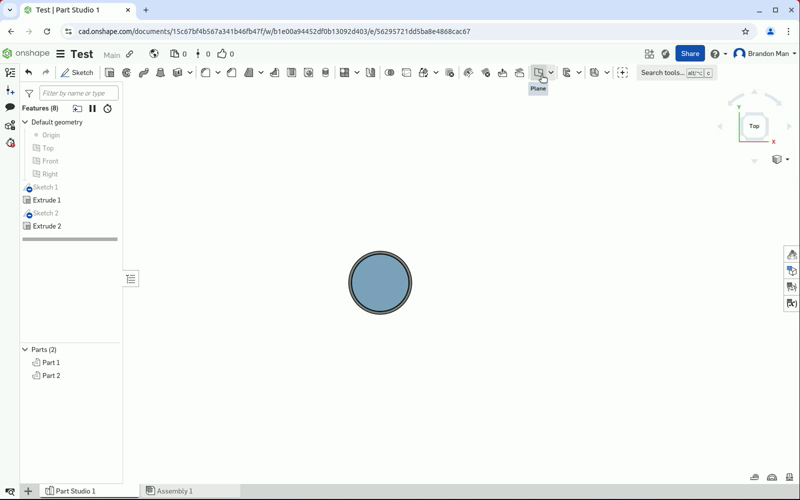
click(541, 75)
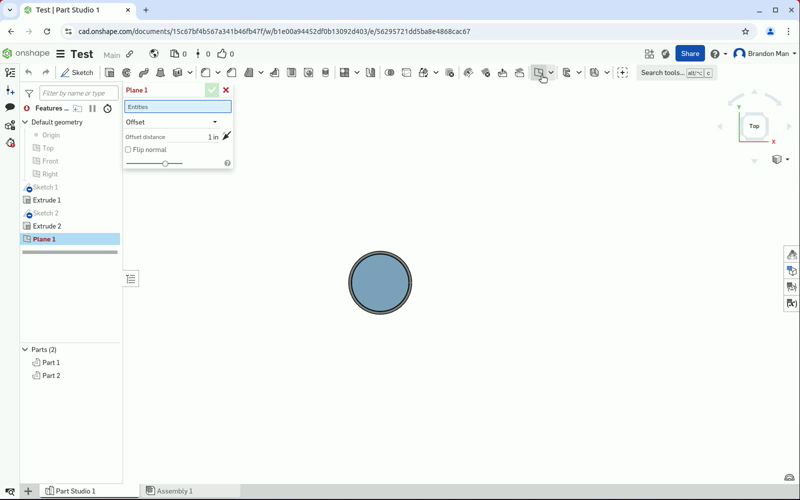
mouse_move(73, 150)
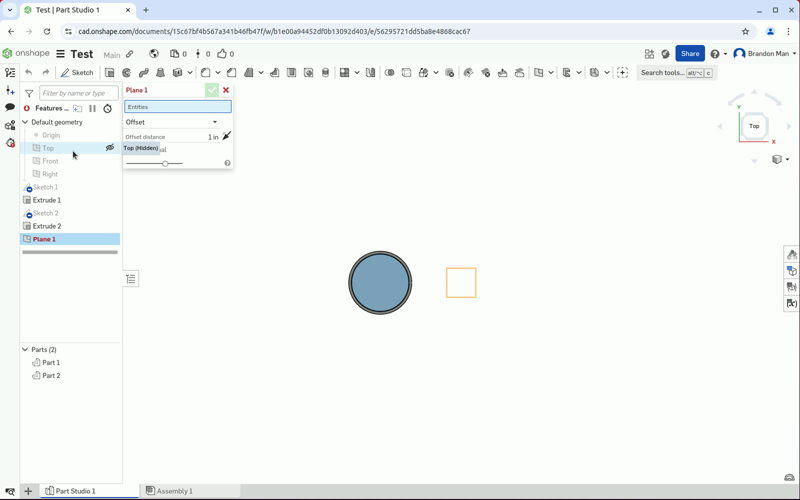
click(73, 150)
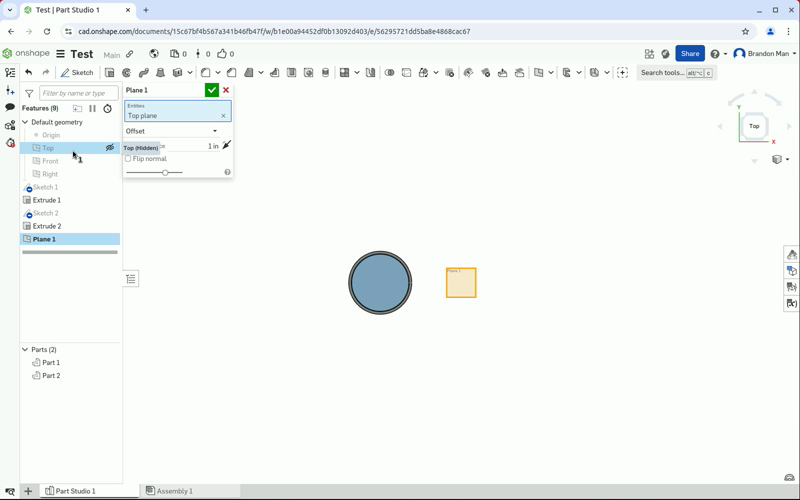
key(tab, 2)
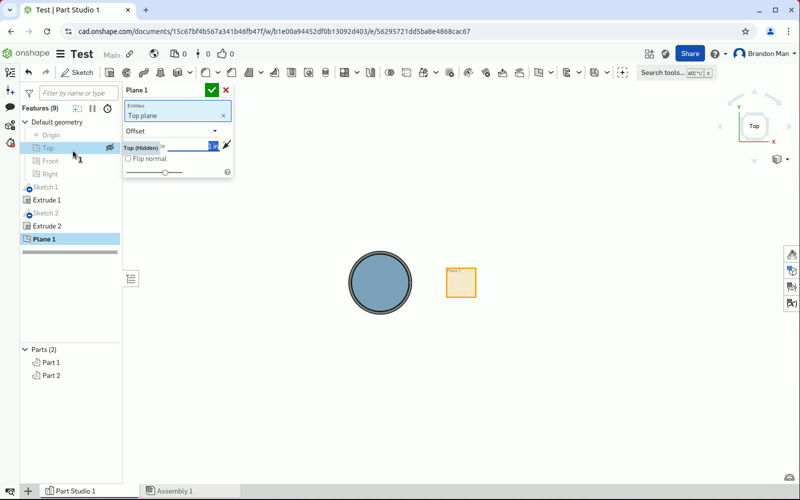
text(5.299)
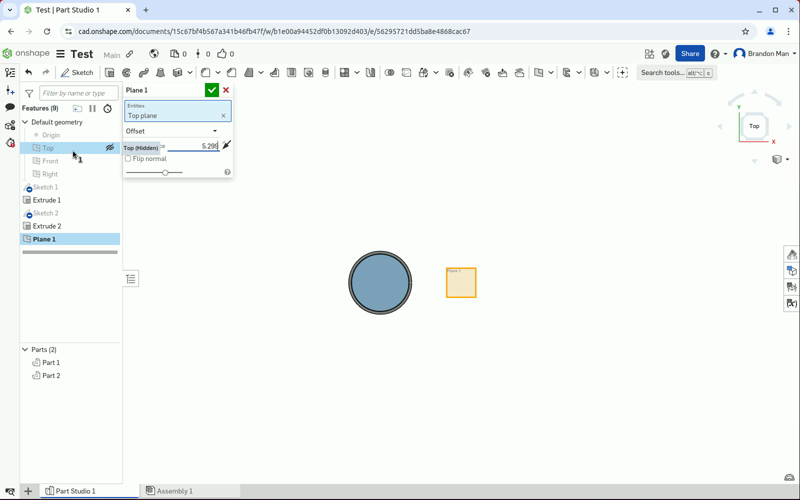
key(enter, 2)
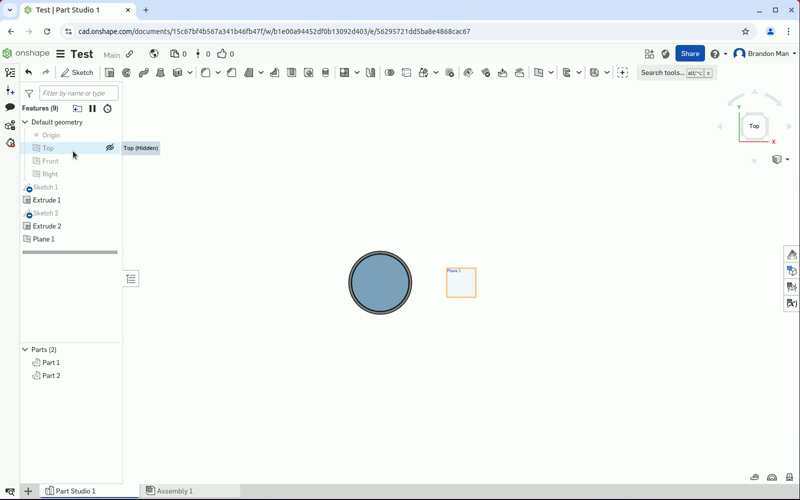
key(shift+s)
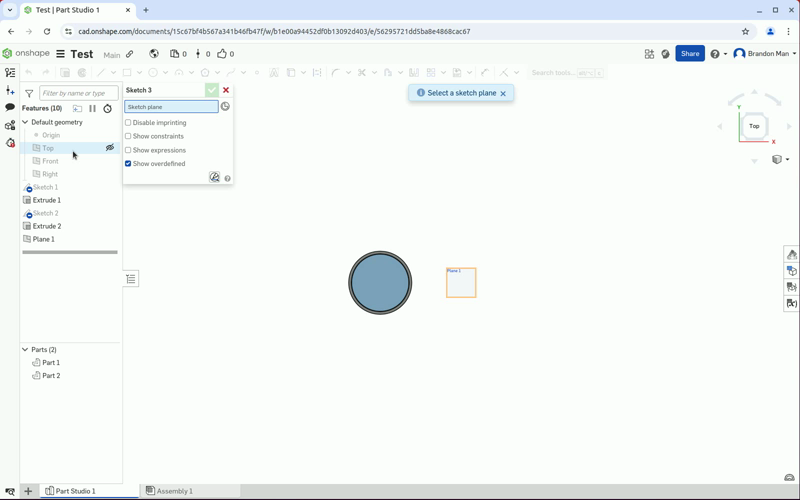
mouse_move(73, 241)
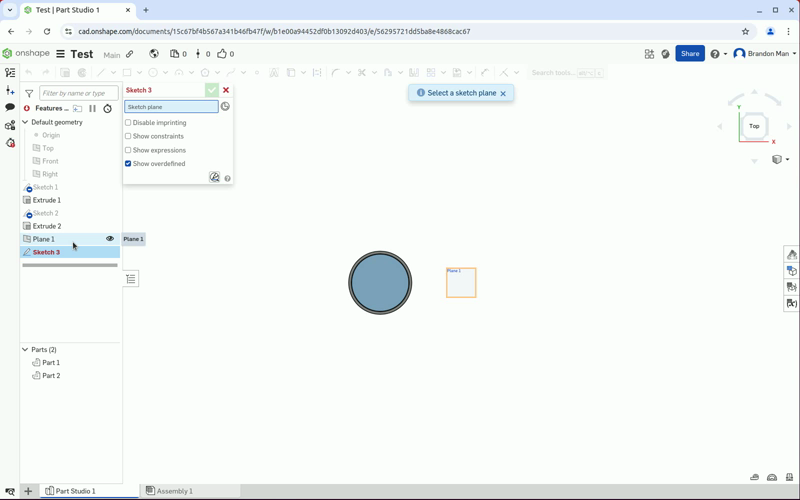
click(73, 241)
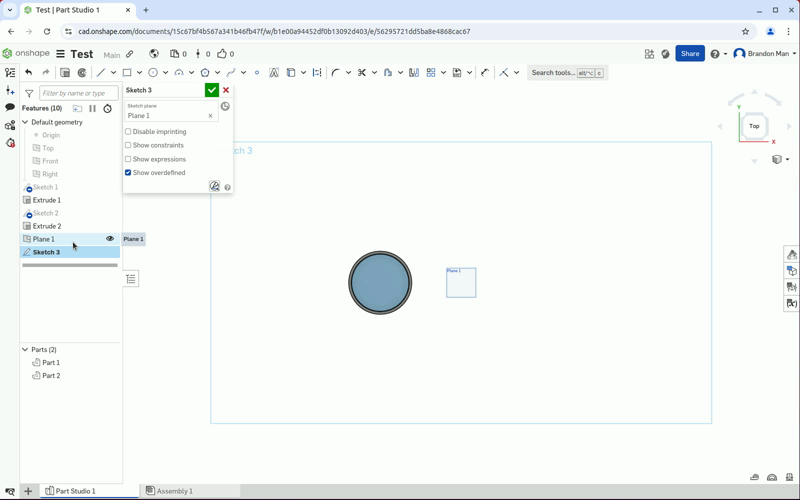
mouse_move(73, 352)
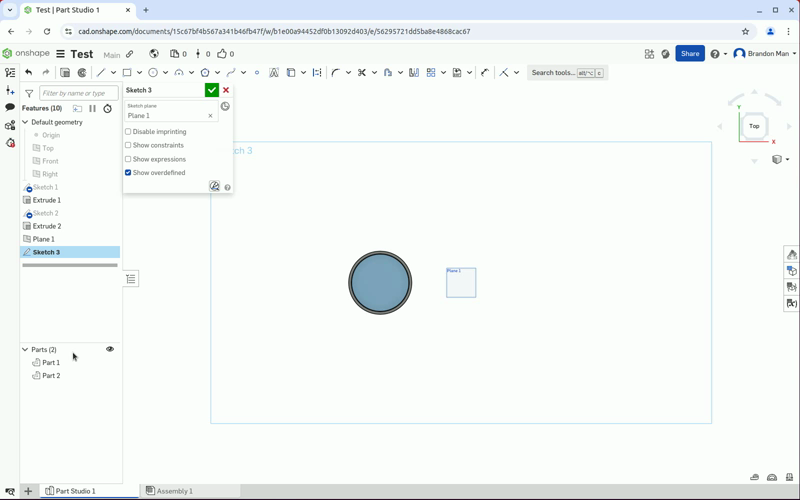
key(y)
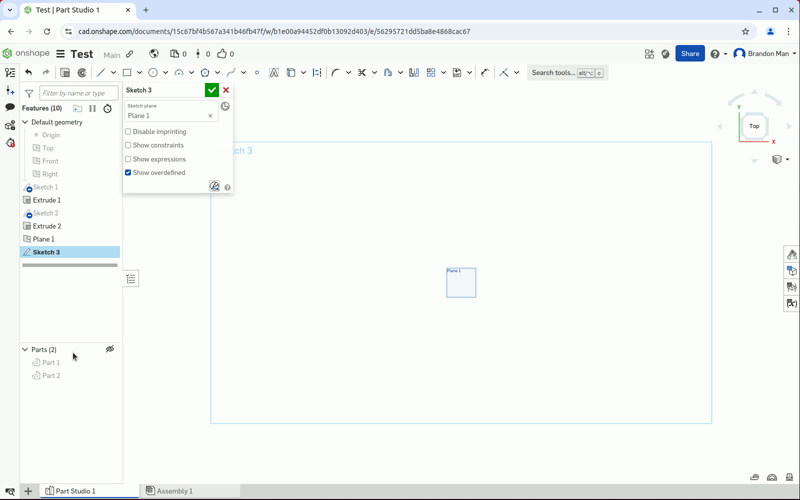
key(c)
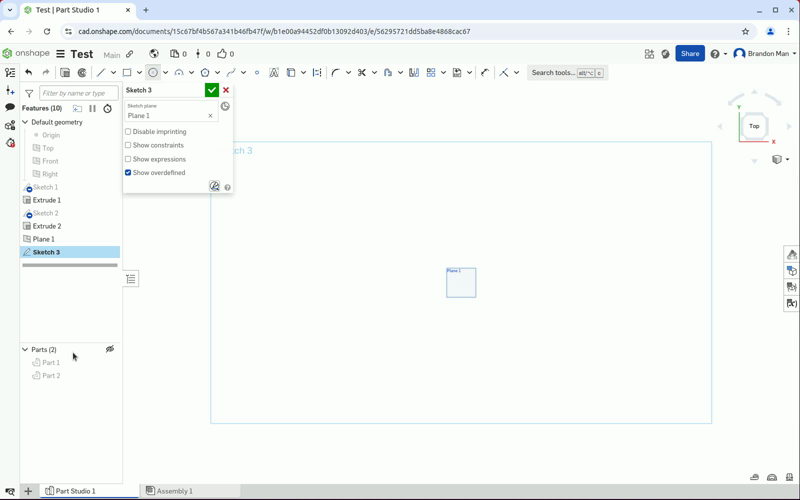
key_down(shift)
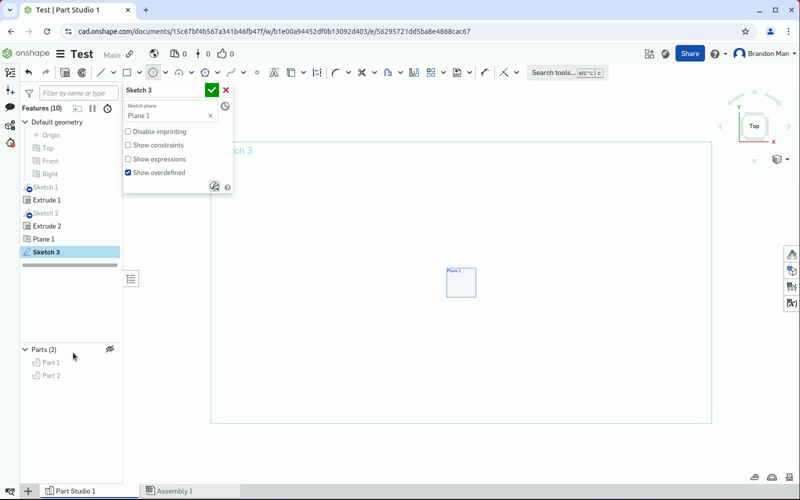
mouse_move(380, 282)
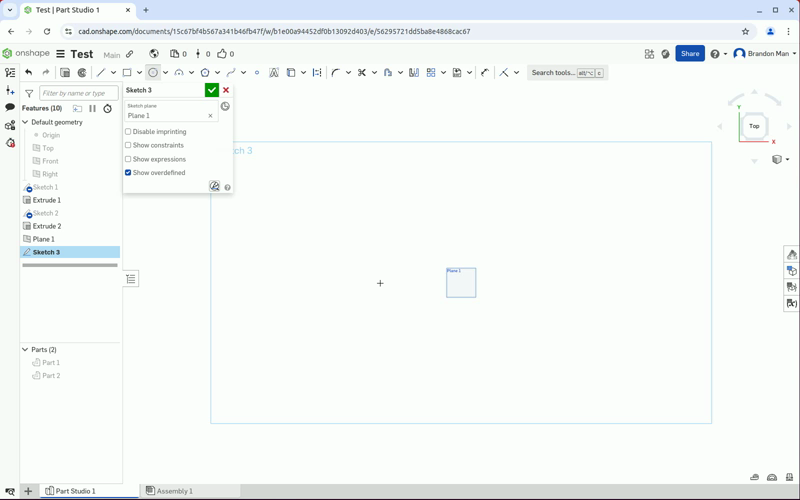
click(380, 282)
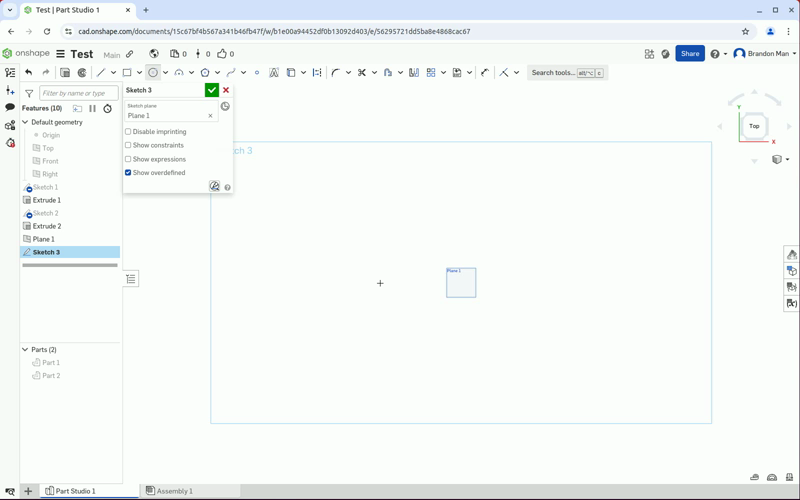
key_up(shift)
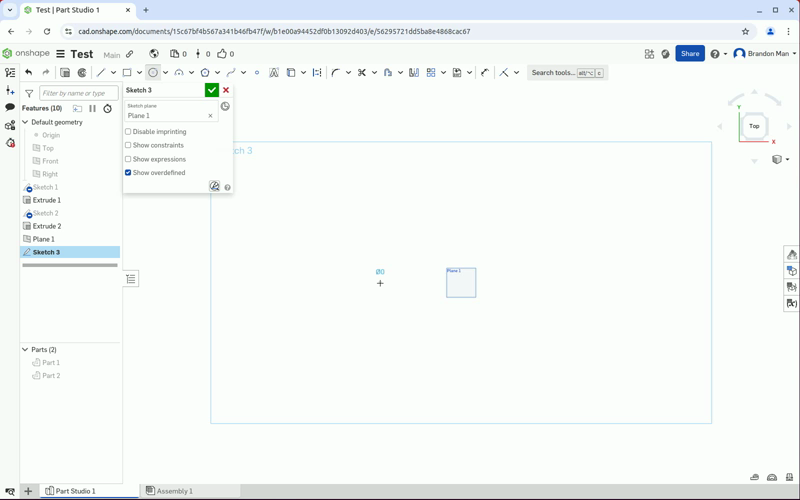
mouse_move(410, 282)
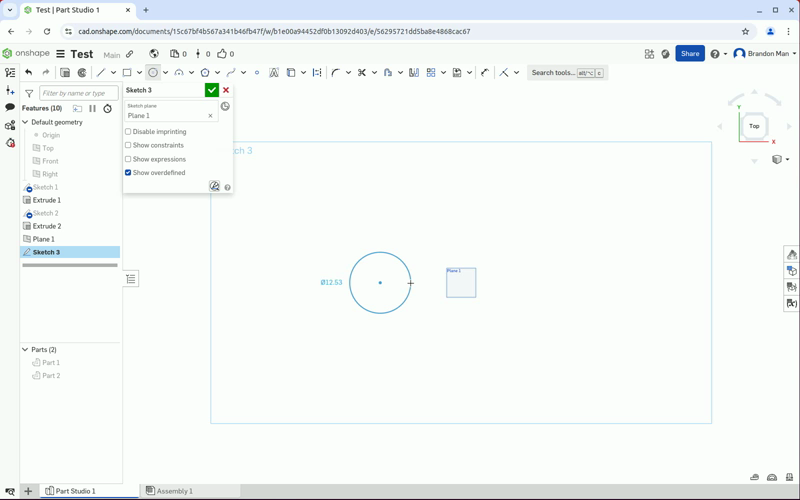
click(410, 282)
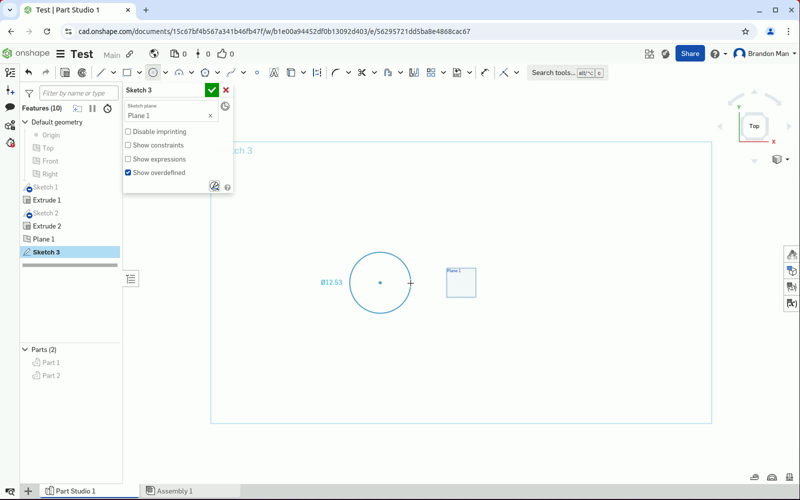
key(esc)
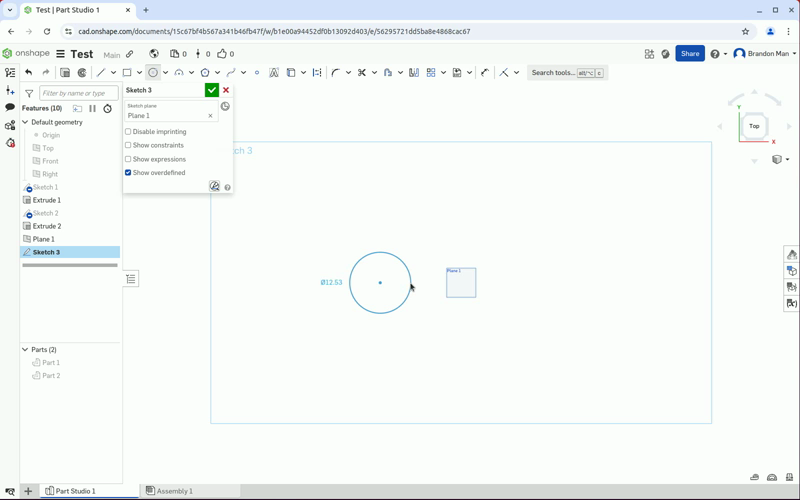
key(c)
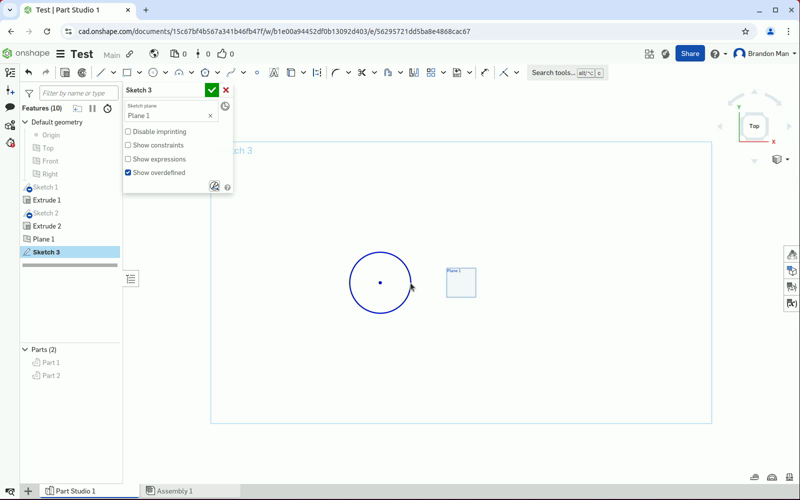
key_down(shift)
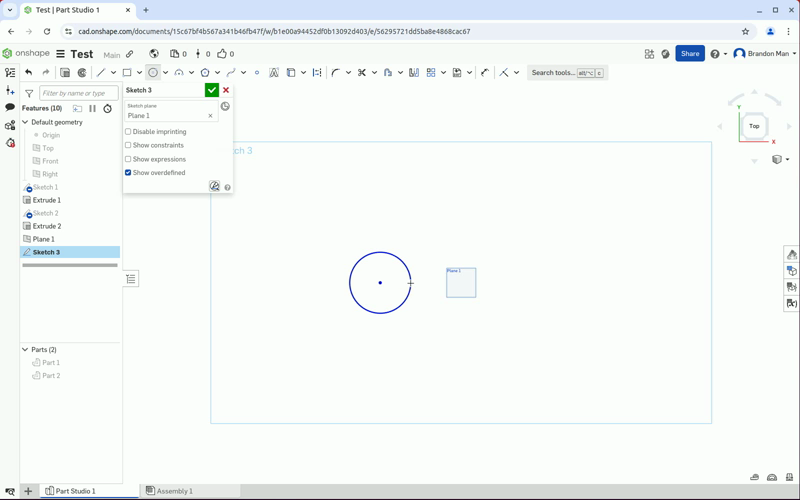
mouse_move(380, 282)
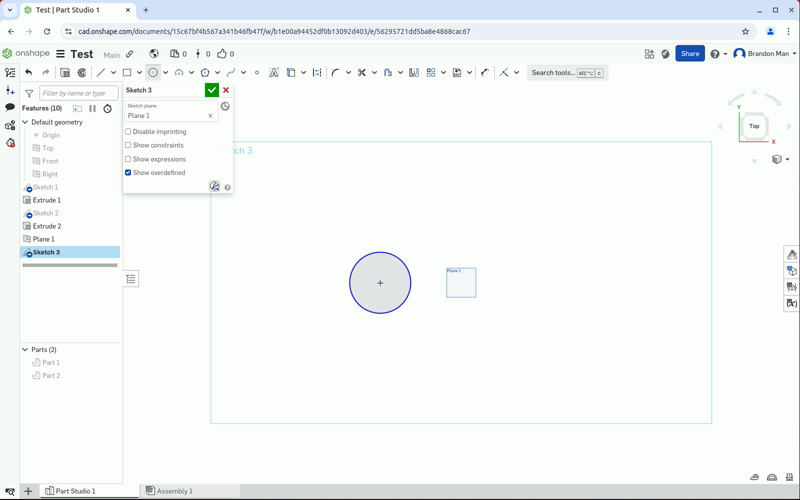
click(380, 282)
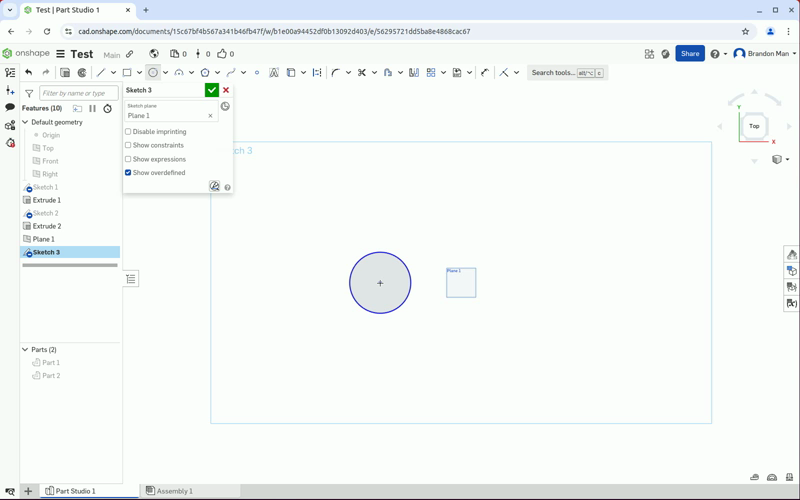
key_up(shift)
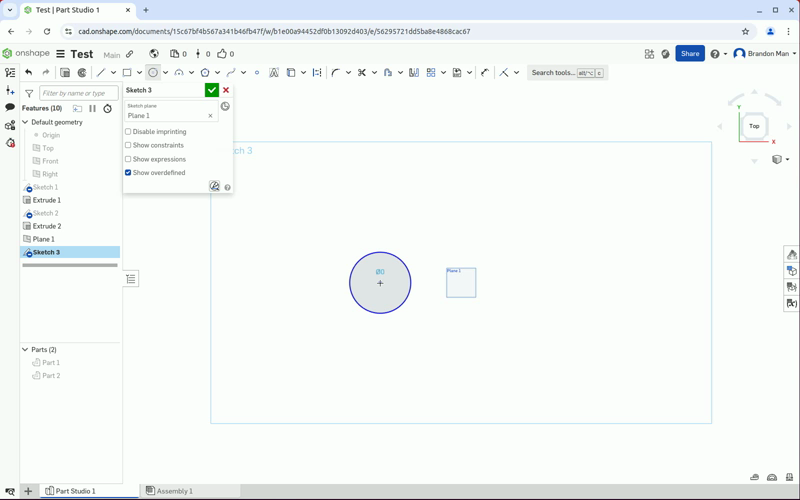
mouse_move(408, 282)
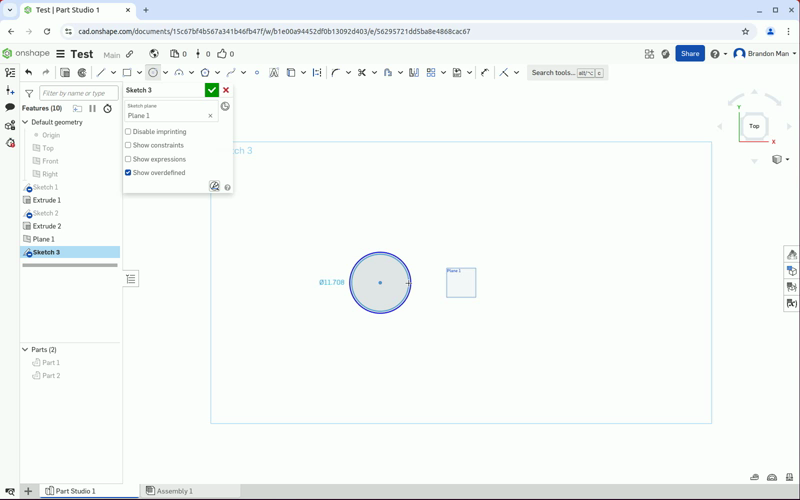
scroll(6)
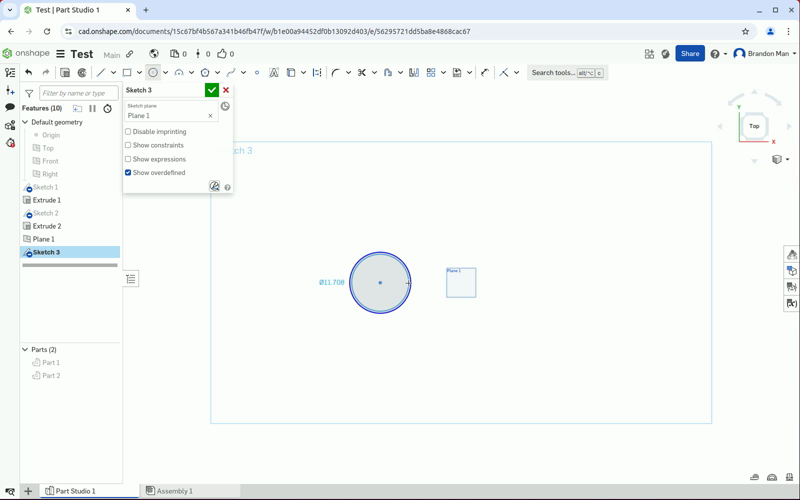
scroll(6)
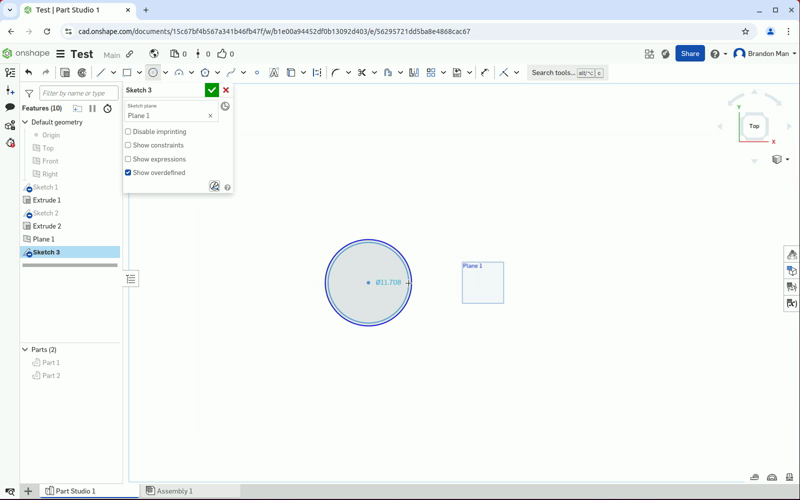
scroll(6)
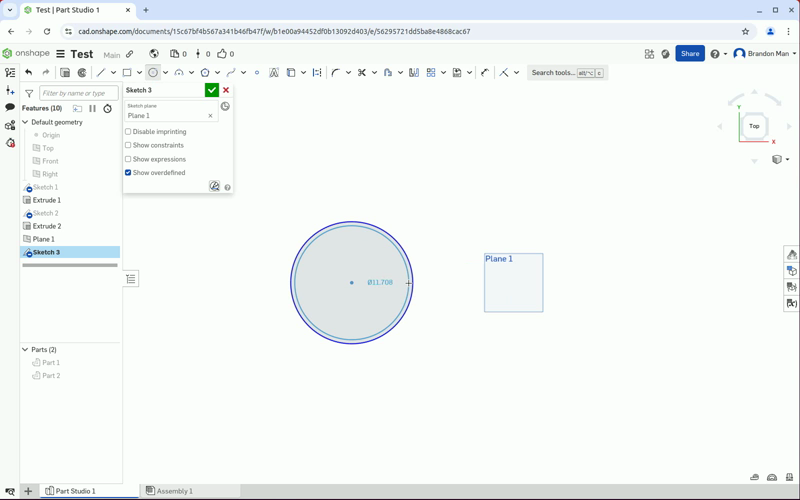
scroll(6)
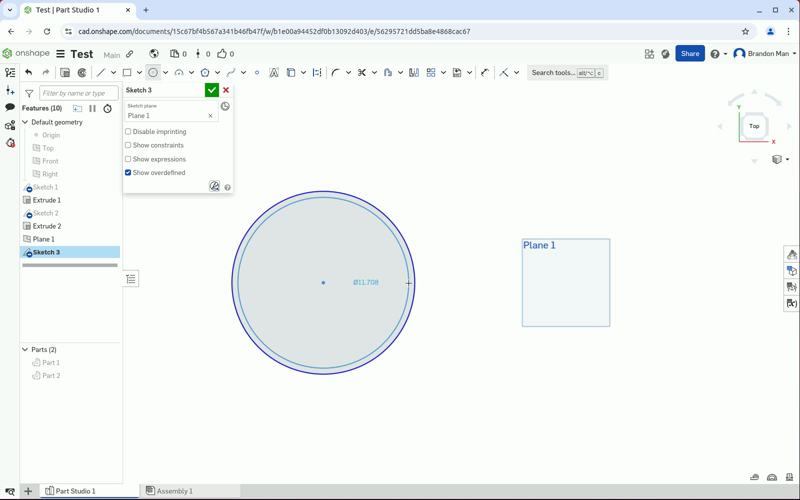
scroll(6)
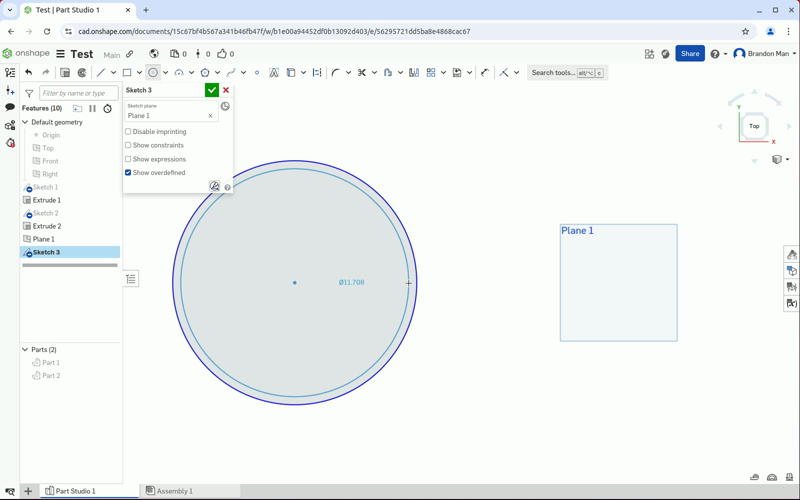
scroll(6)
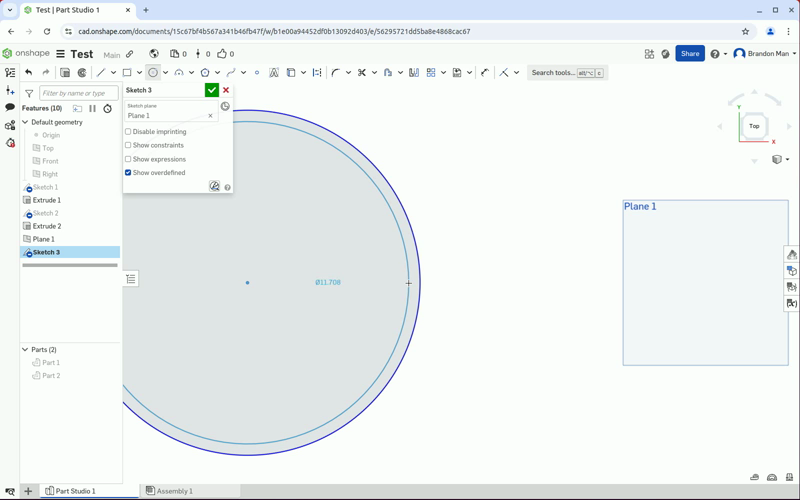
scroll(6)
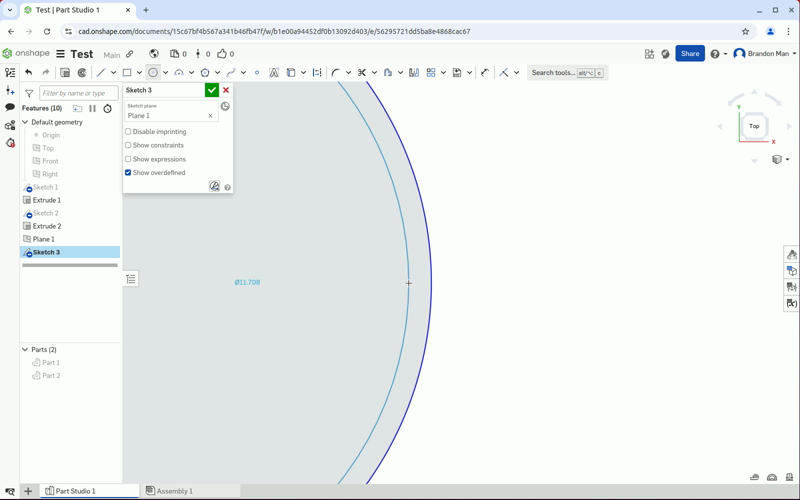
click(408, 282)
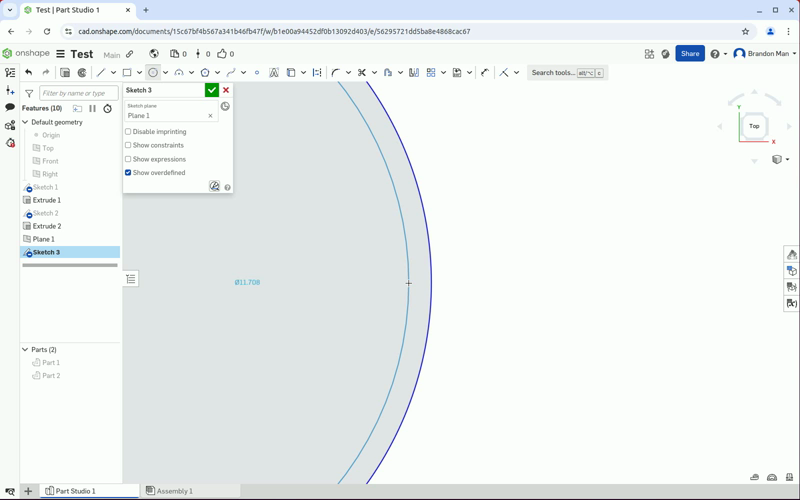
scroll(-6)
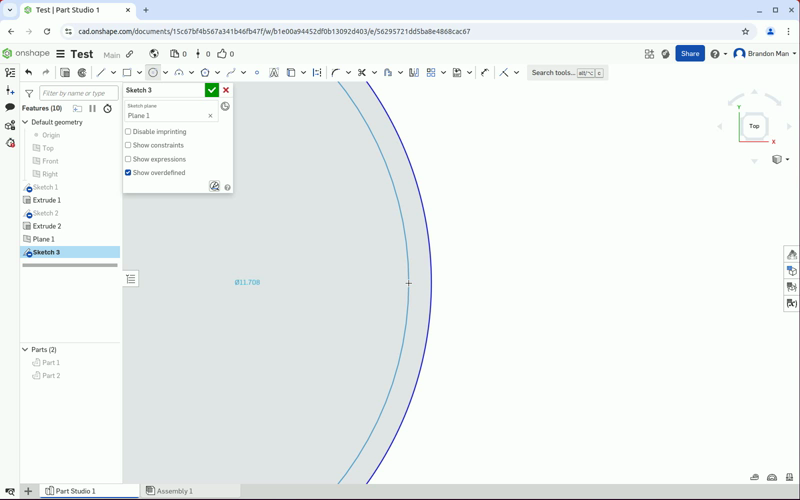
scroll(-6)
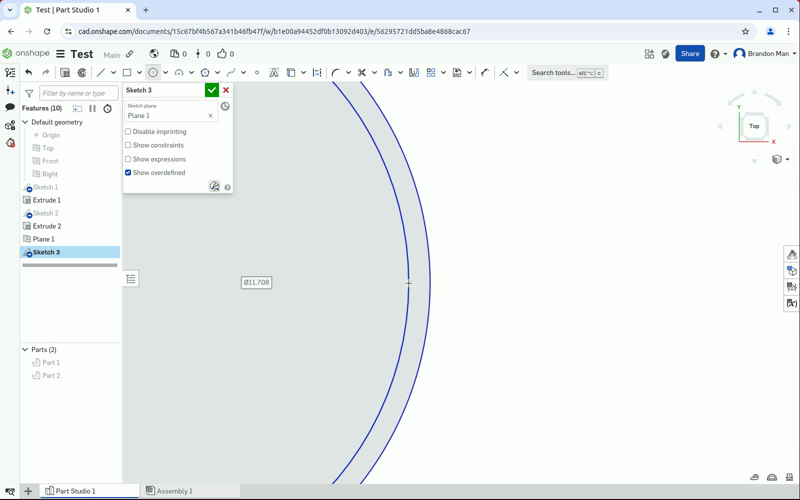
scroll(-6)
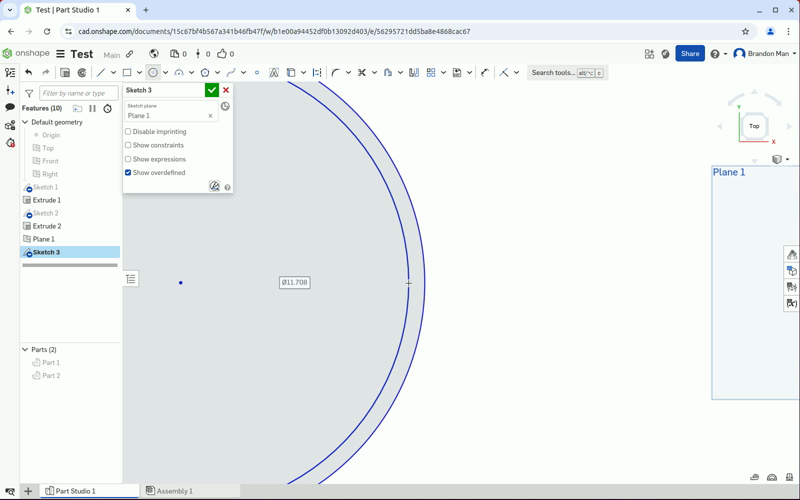
scroll(-6)
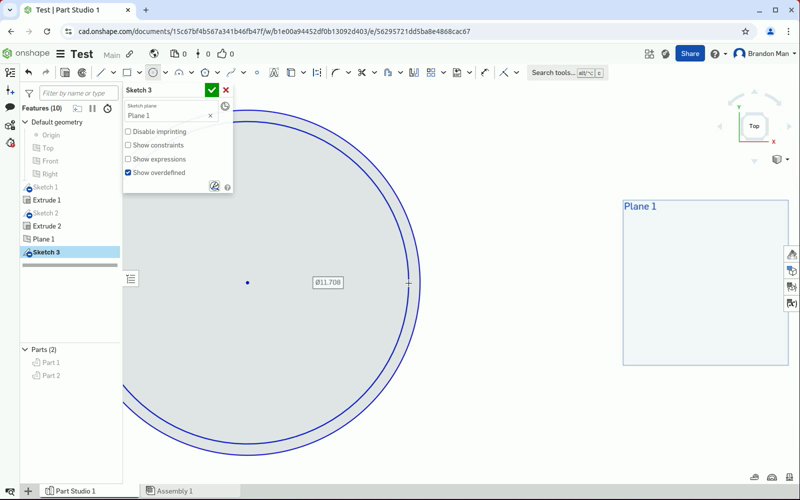
scroll(-6)
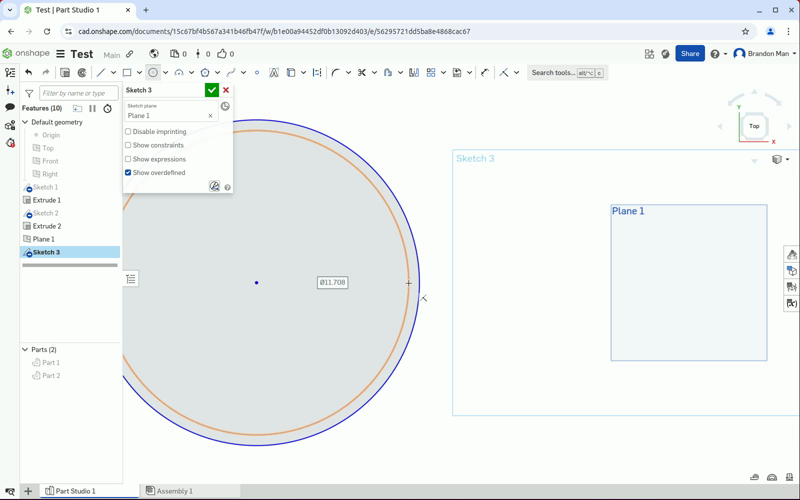
scroll(-6)
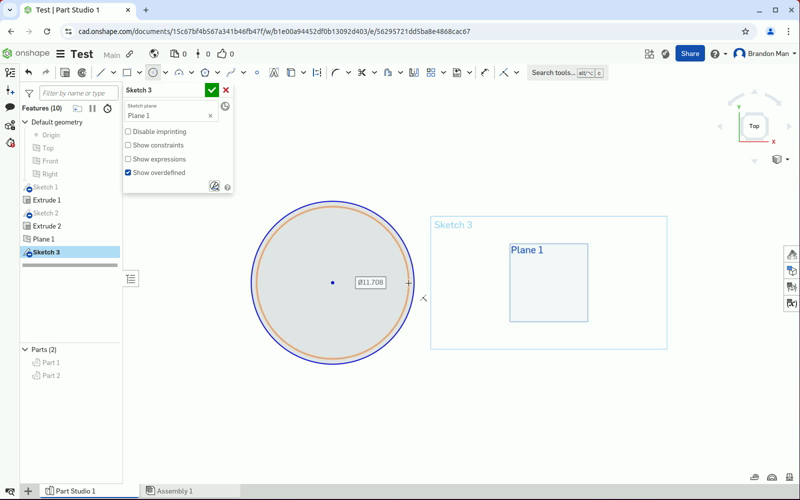
scroll(-6)
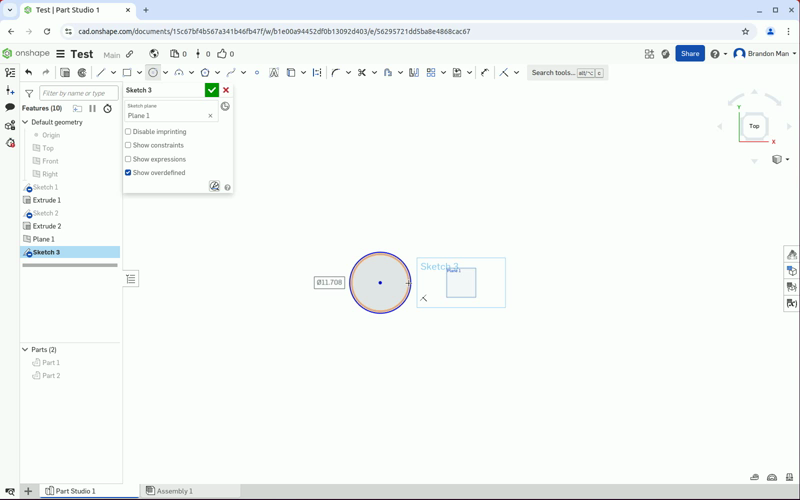
key(esc)
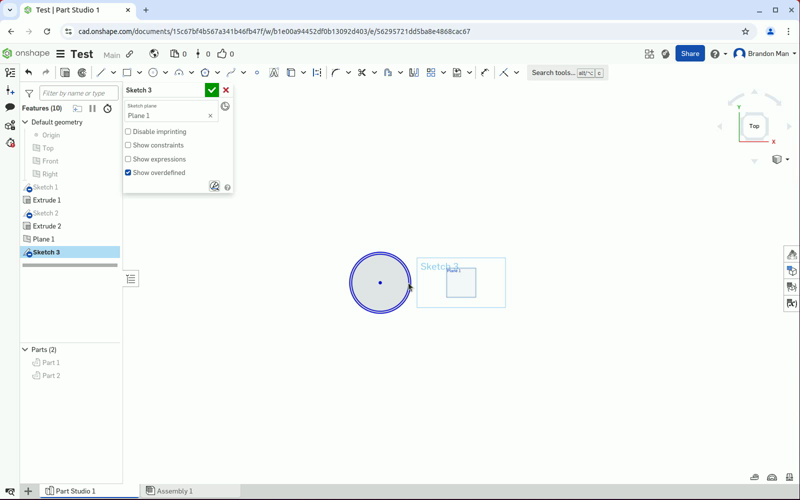
mouse_move(355, 266)
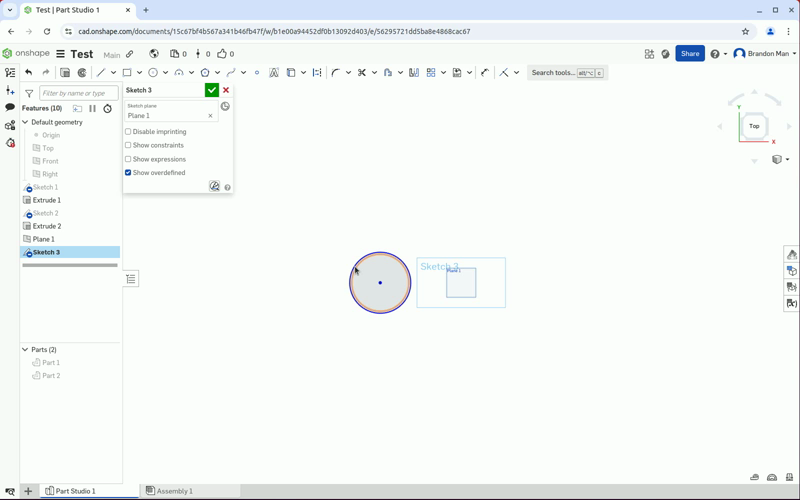
scroll(6)
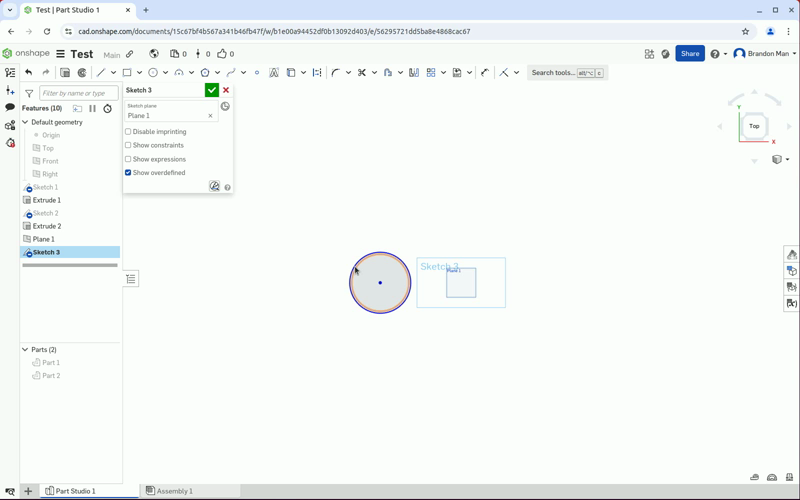
scroll(6)
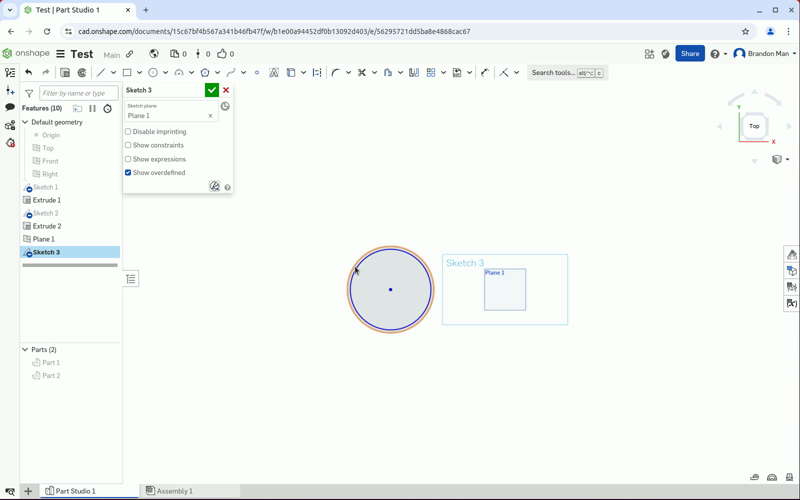
scroll(6)
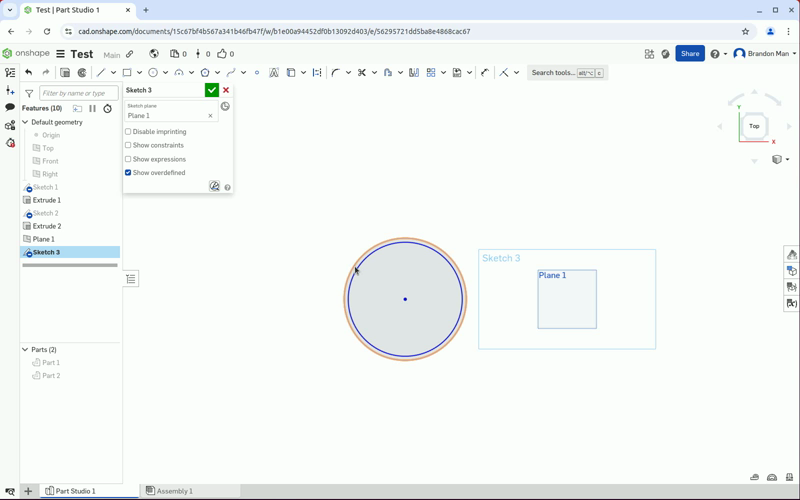
scroll(6)
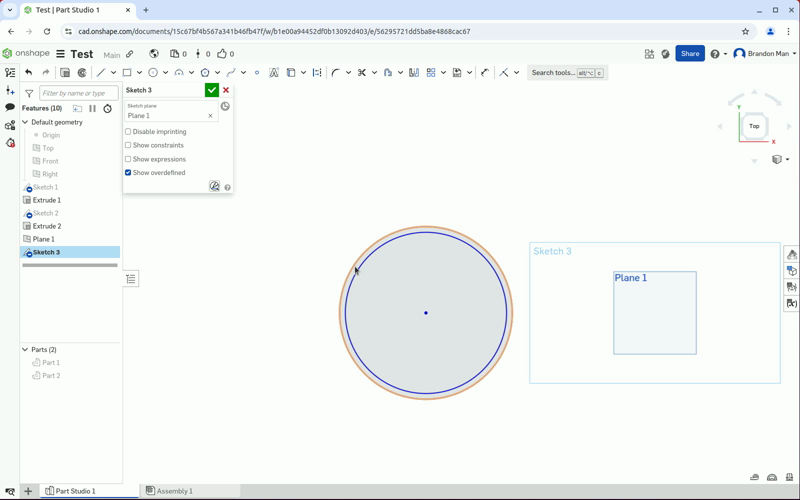
scroll(6)
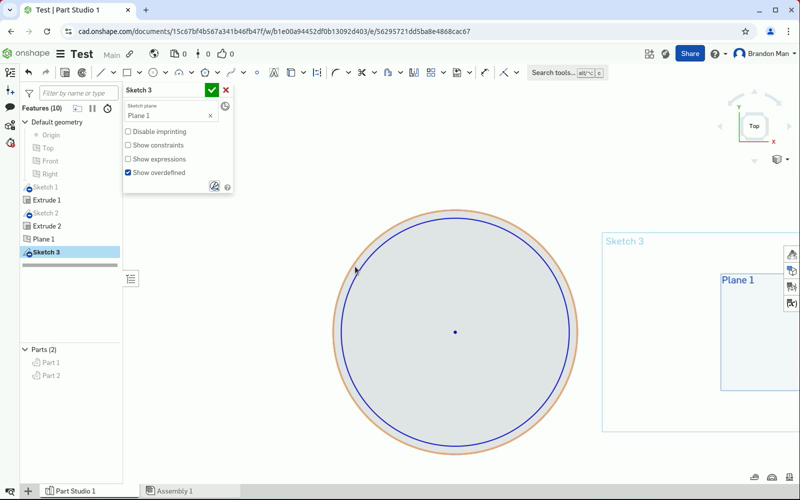
scroll(6)
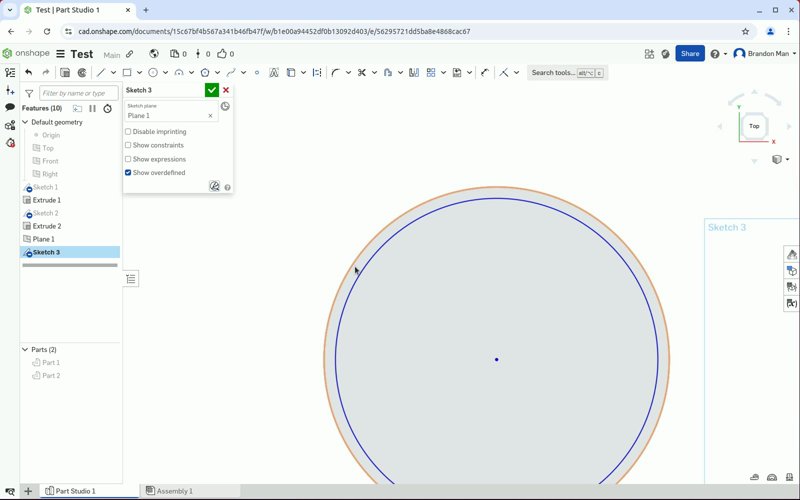
scroll(6)
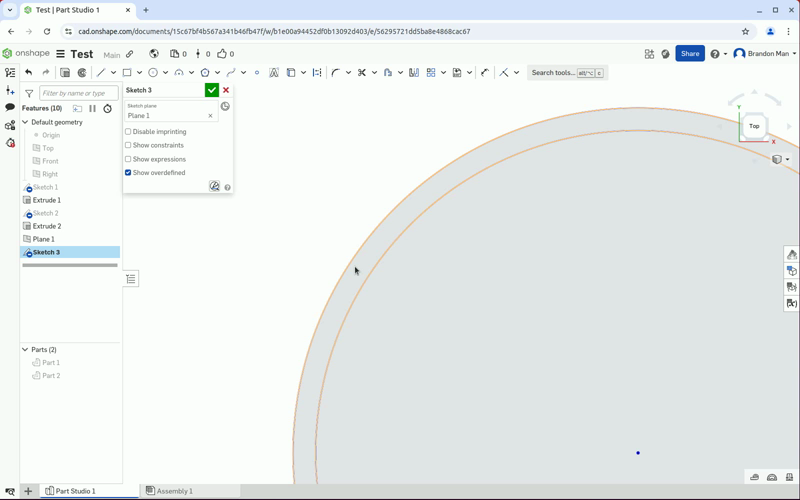
click(355, 266)
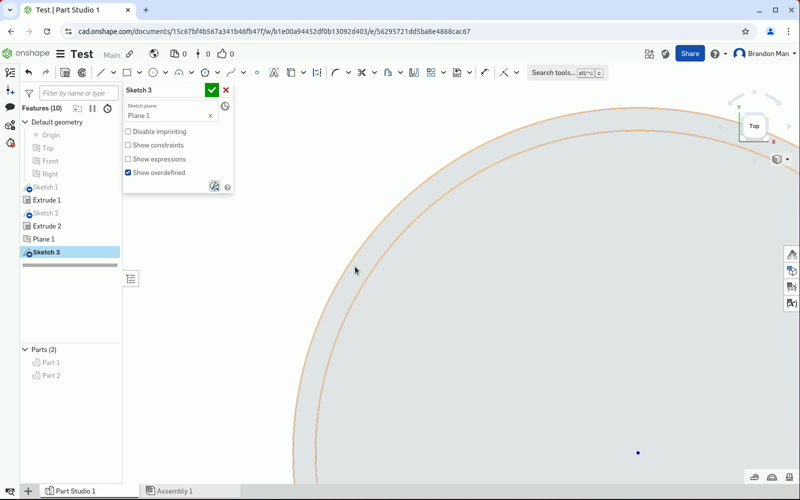
scroll(-6)
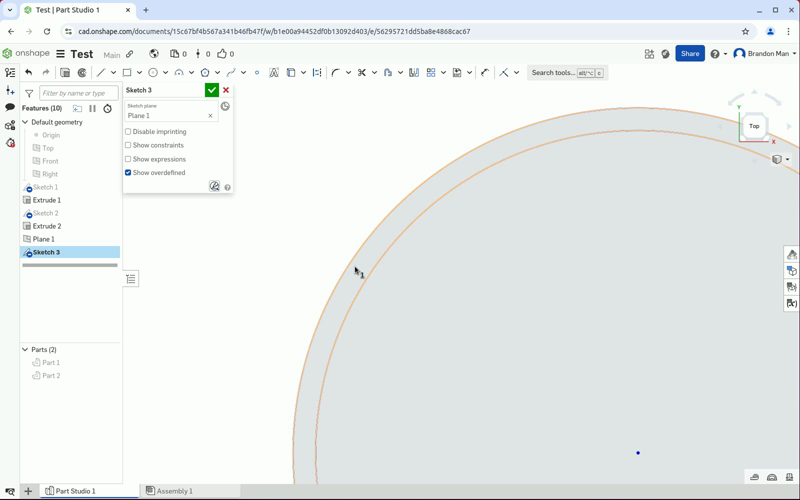
scroll(-6)
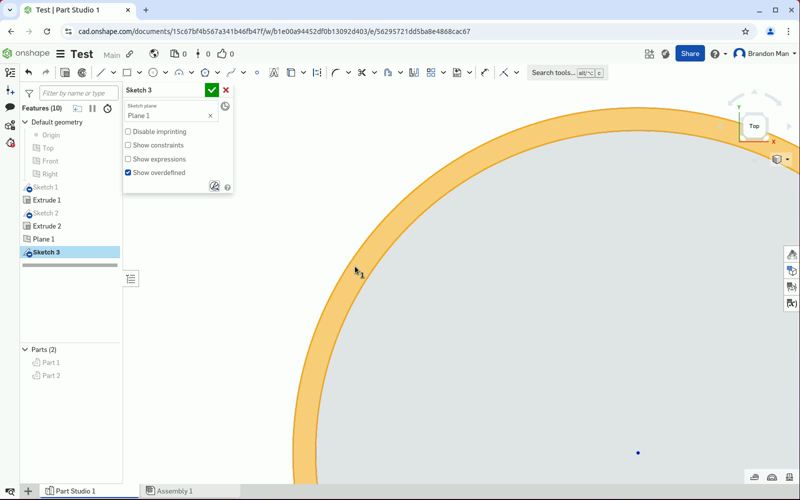
scroll(-6)
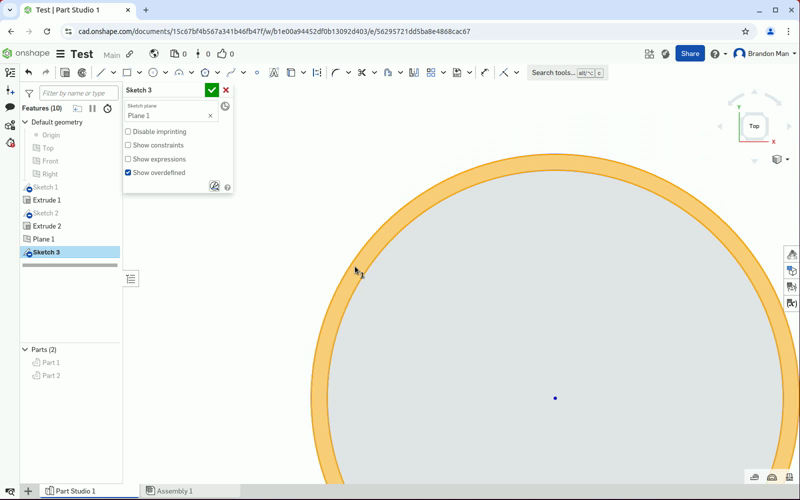
scroll(-6)
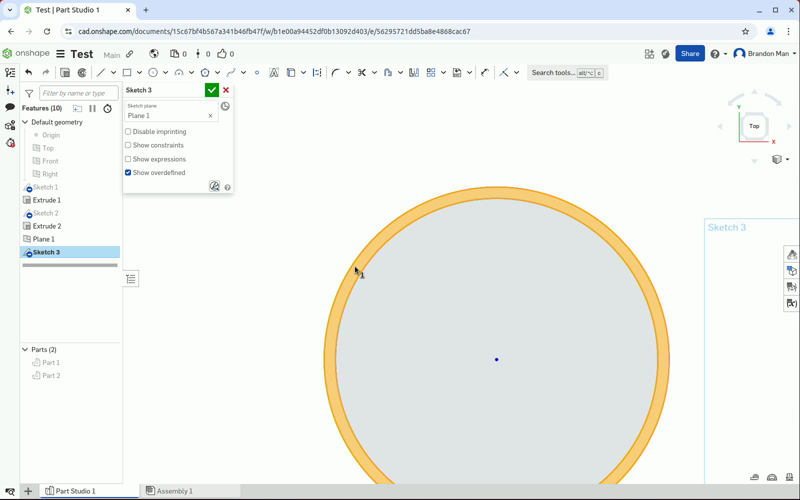
scroll(-6)
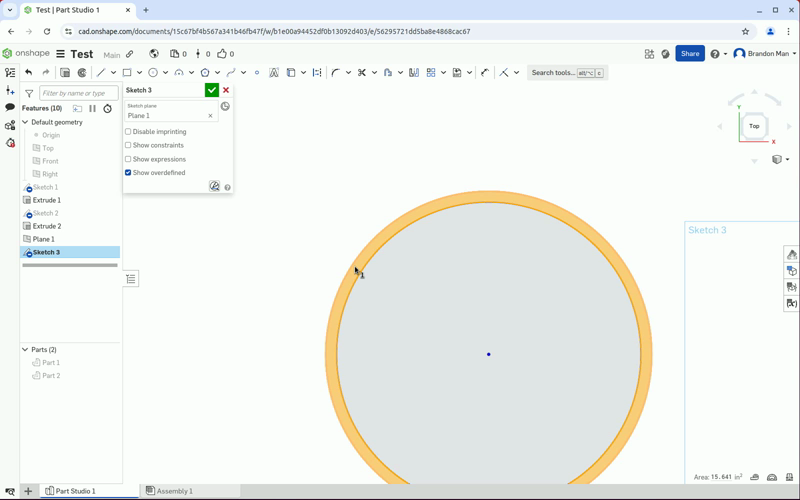
scroll(-6)
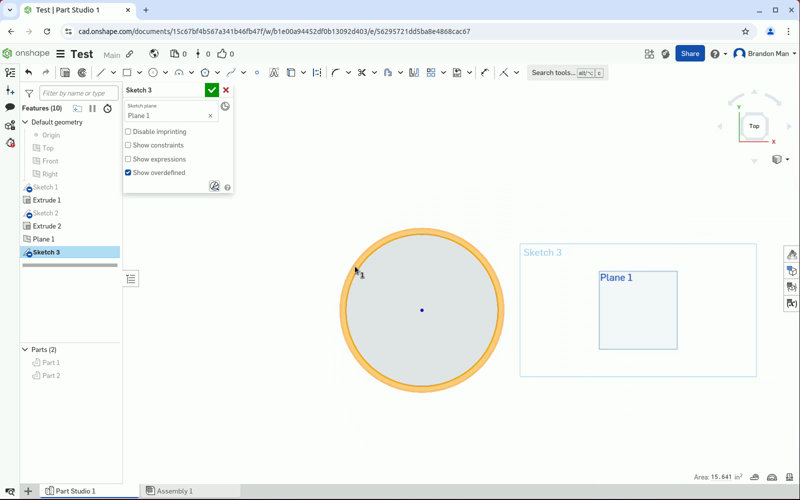
scroll(-6)
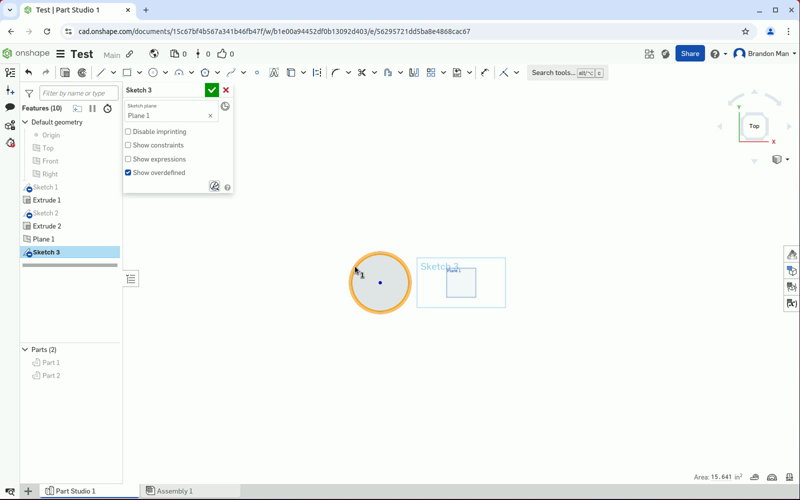
mouse_move(73, 352)
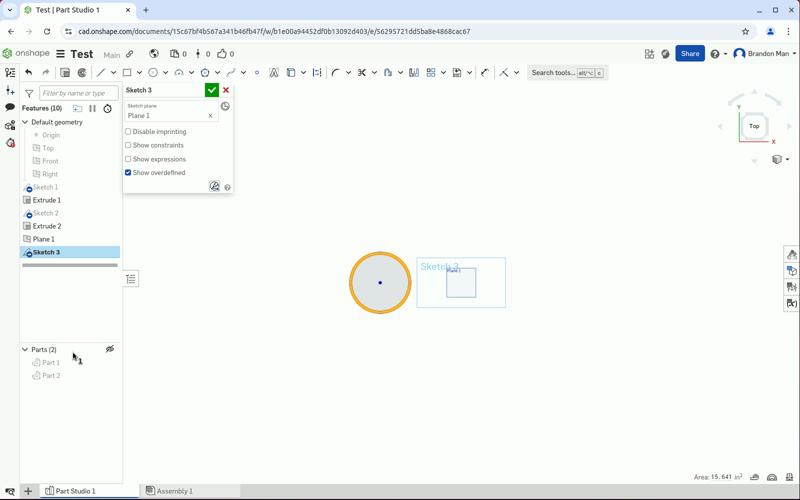
key(shift+y)
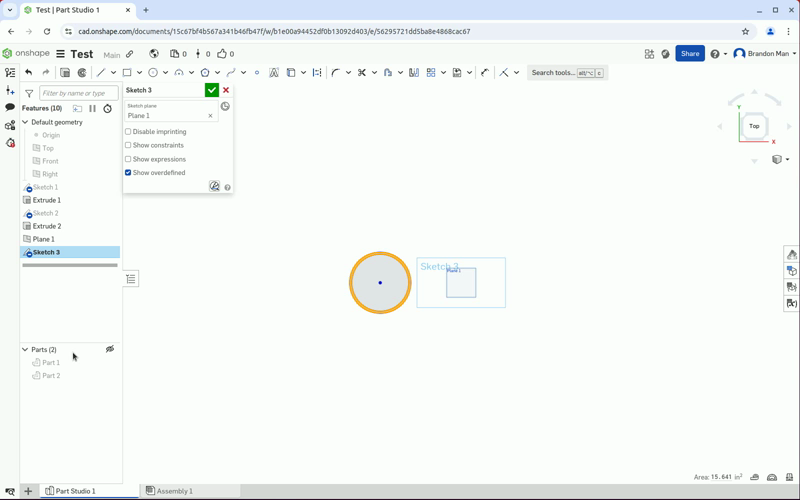
key(shift+e)
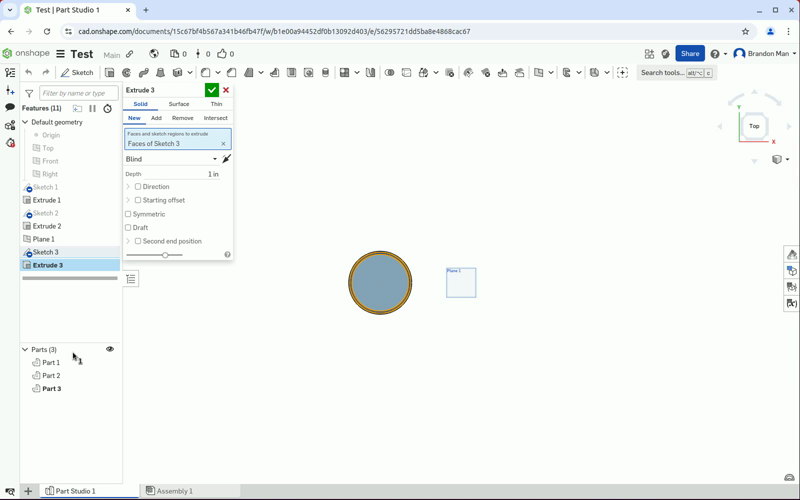
mouse_move(143, 106)
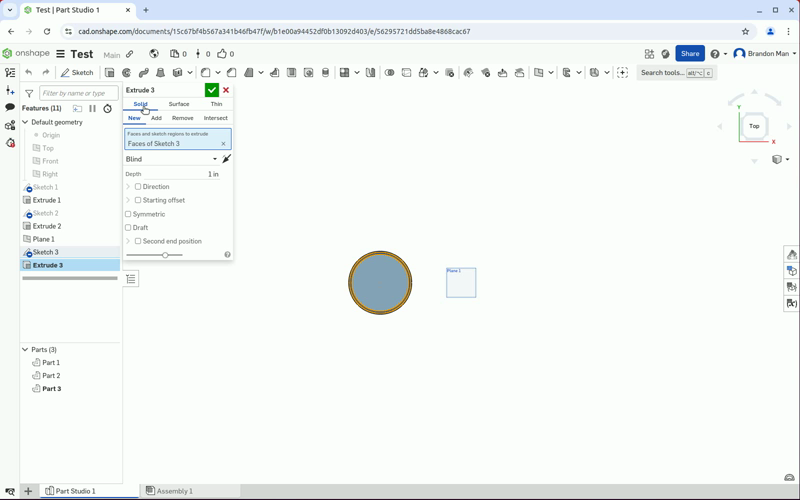
click(143, 106)
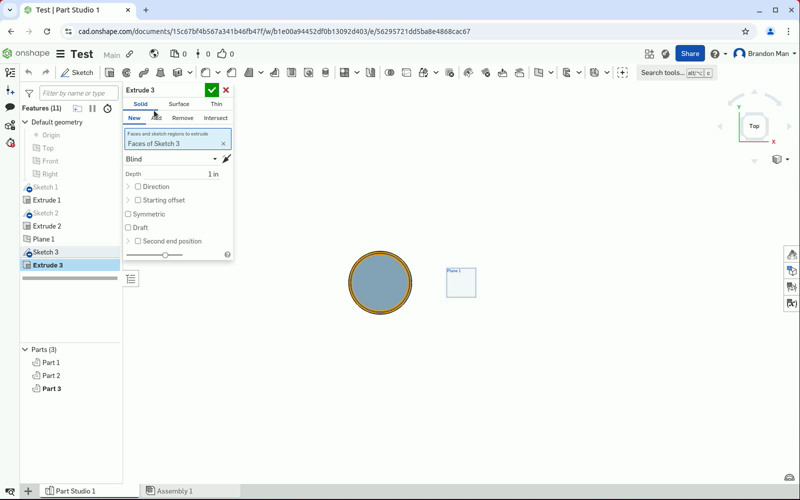
mouse_move(186, 120)
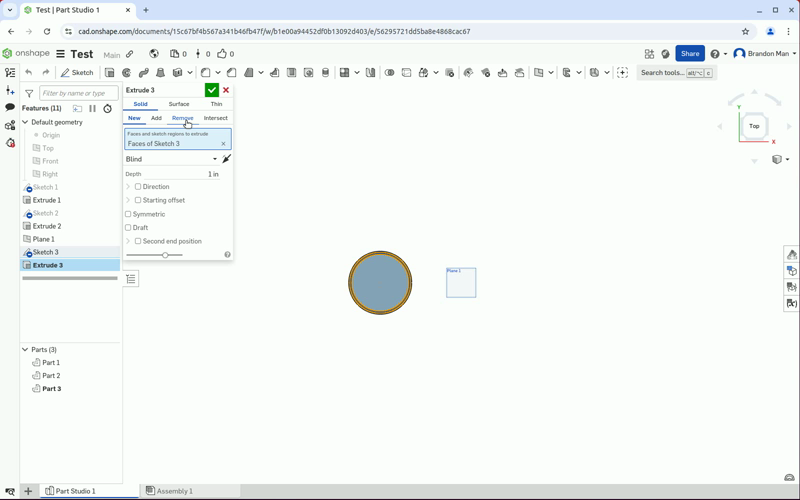
click(186, 120)
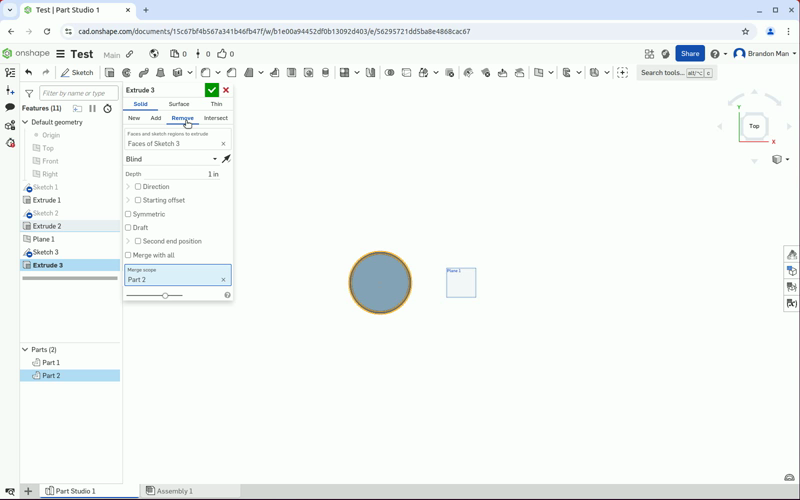
key(tab, 4)
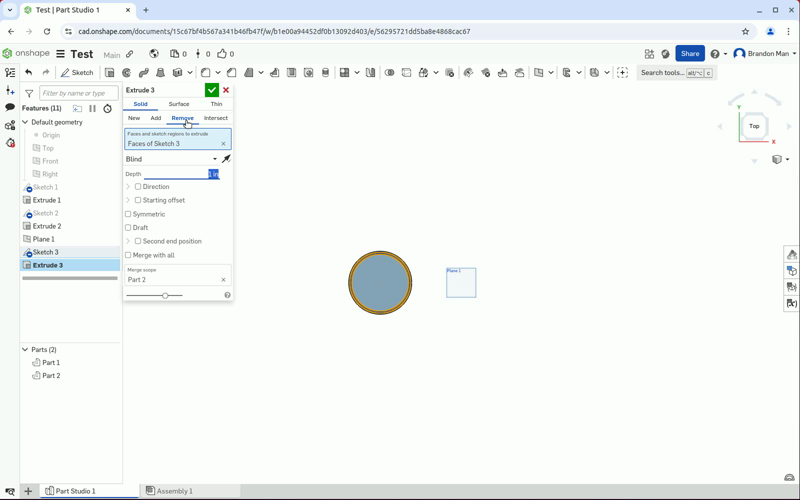
text(0.481)
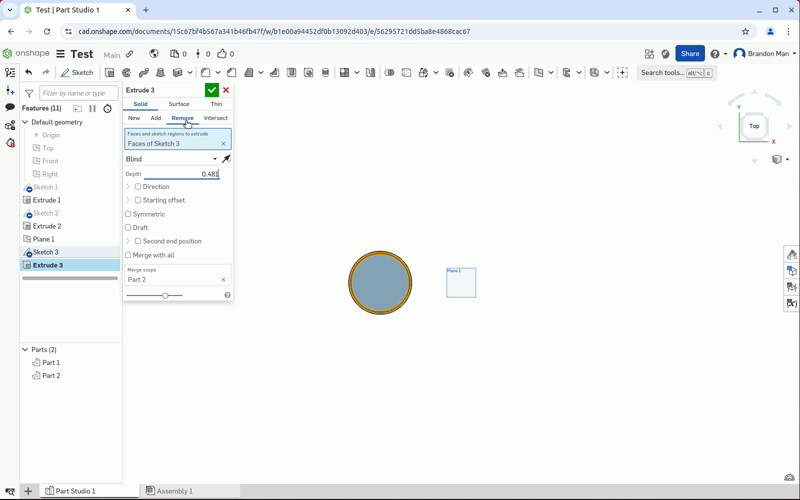
key(tab, 6)
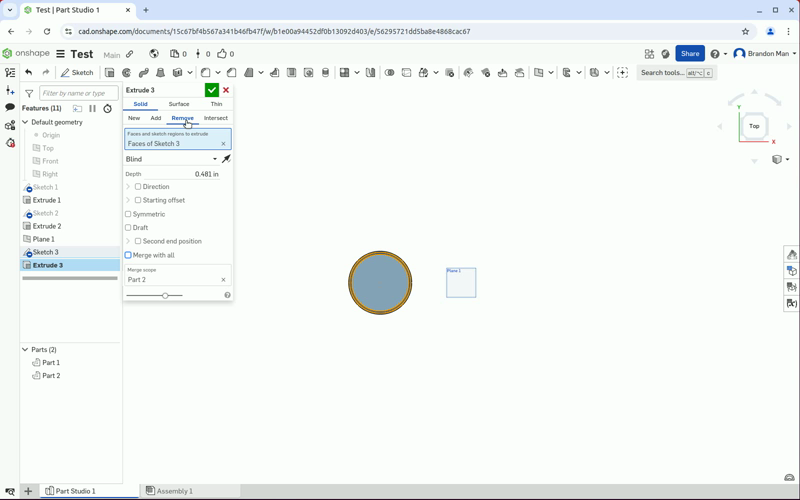
key(space)
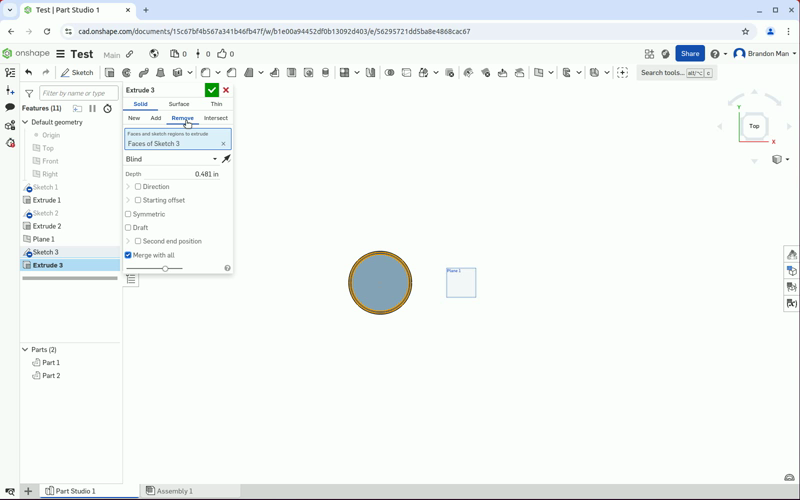
key(enter)
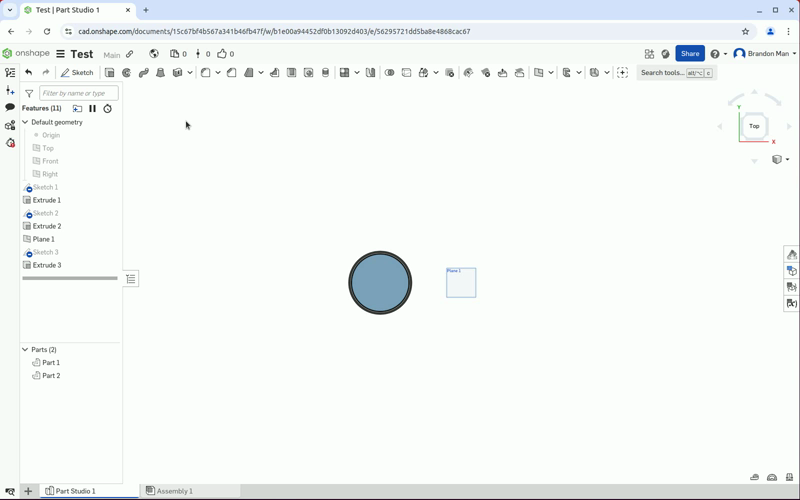
key(shift+h)
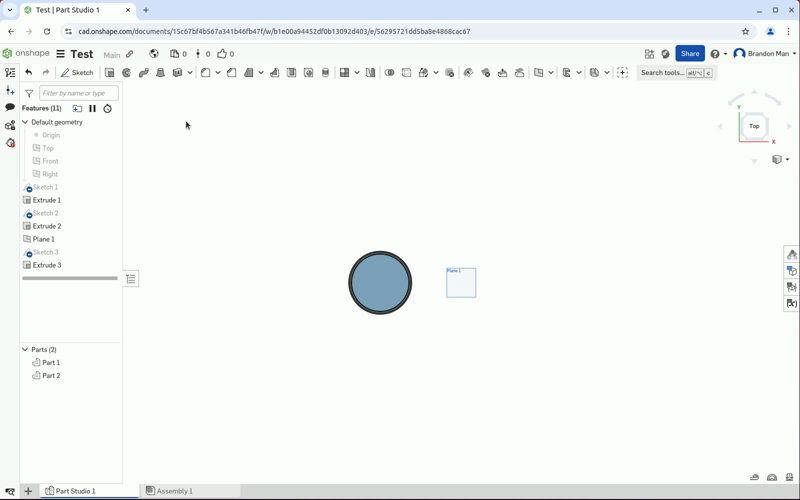
key(shift+h)
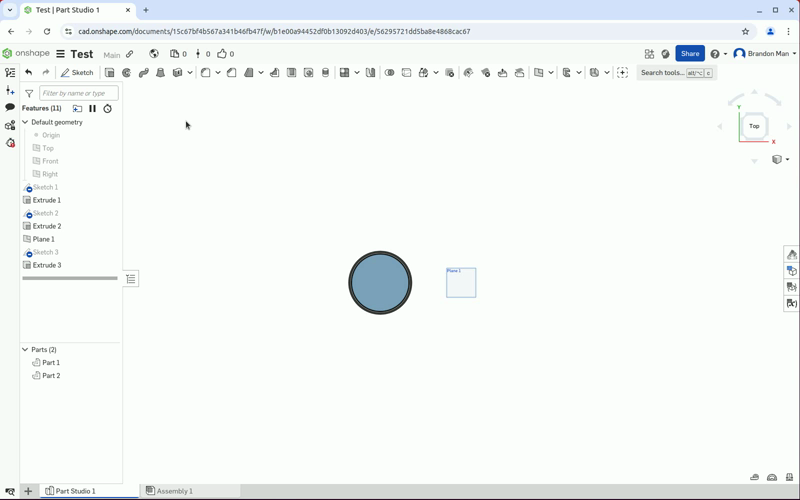
mouse_move(73, 189)
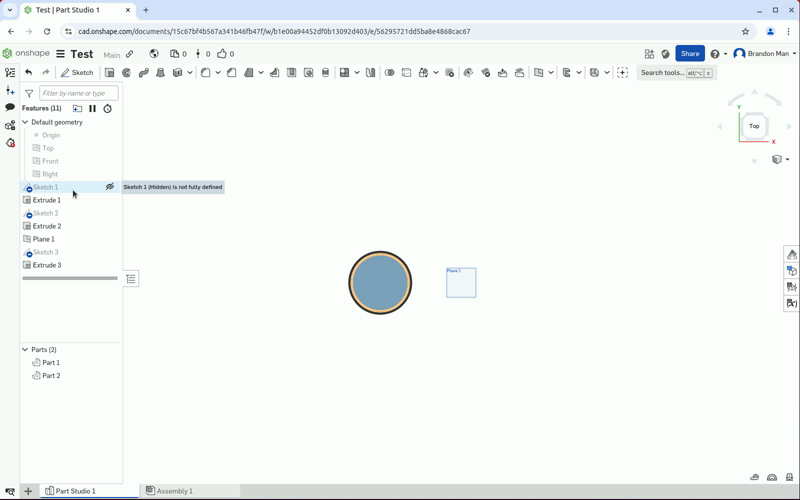
click(73, 189)
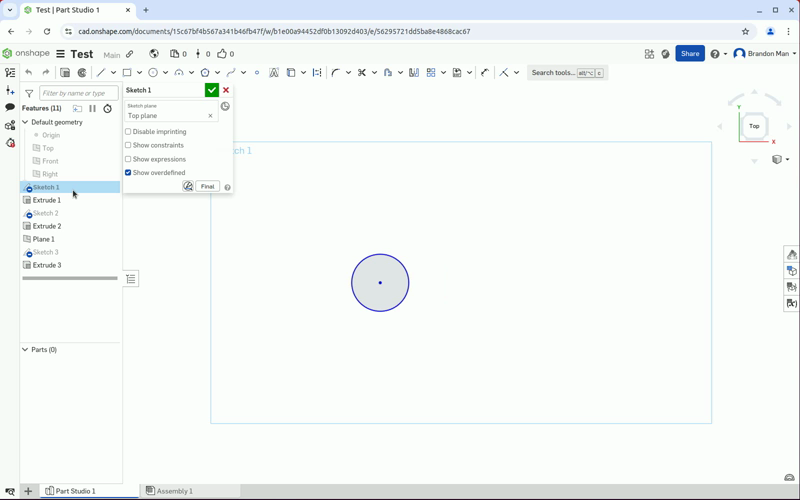
mouse_move(229, 92)
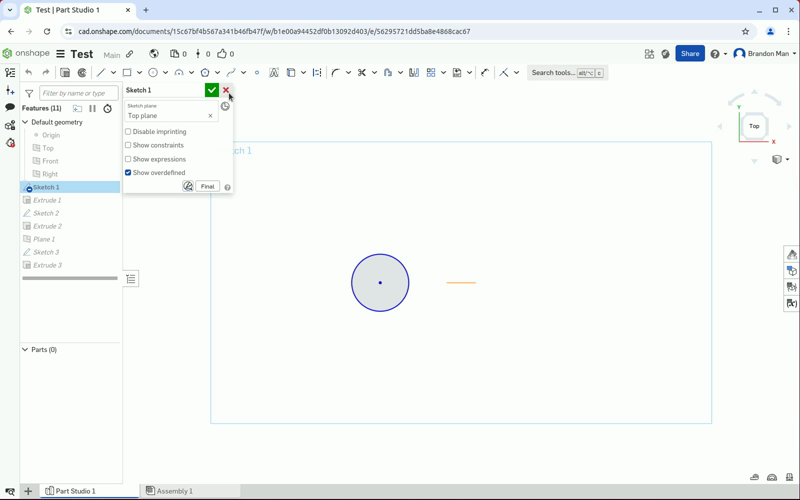
click(229, 92)
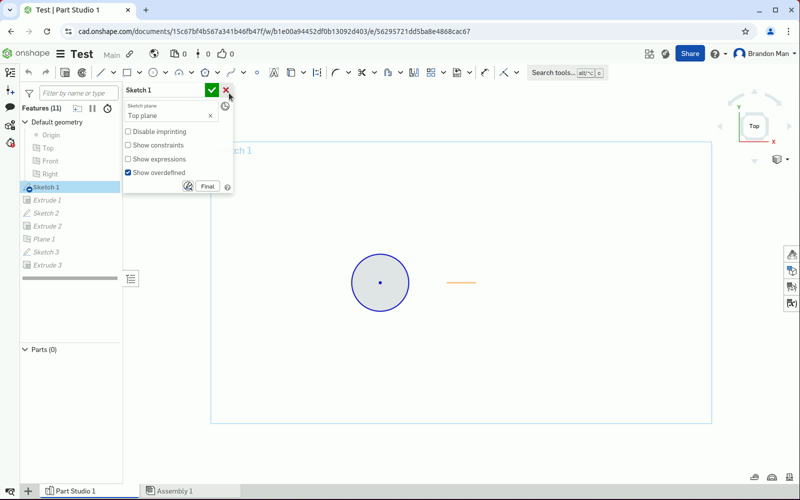
key(shift+s)
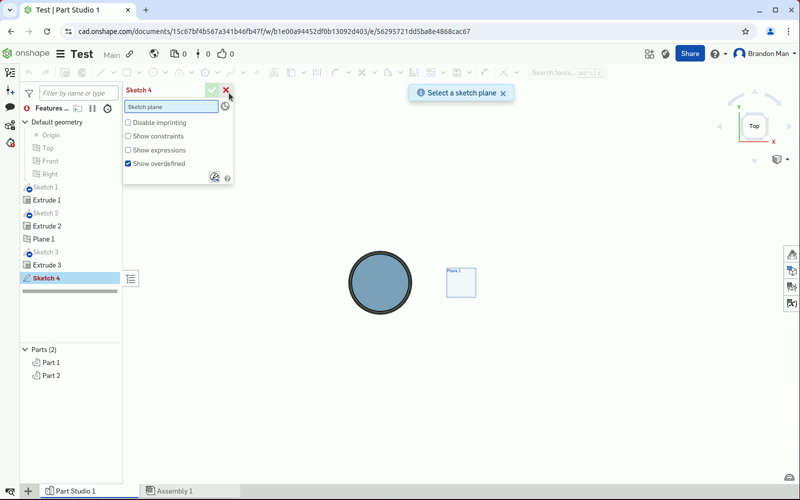
mouse_move(73, 241)
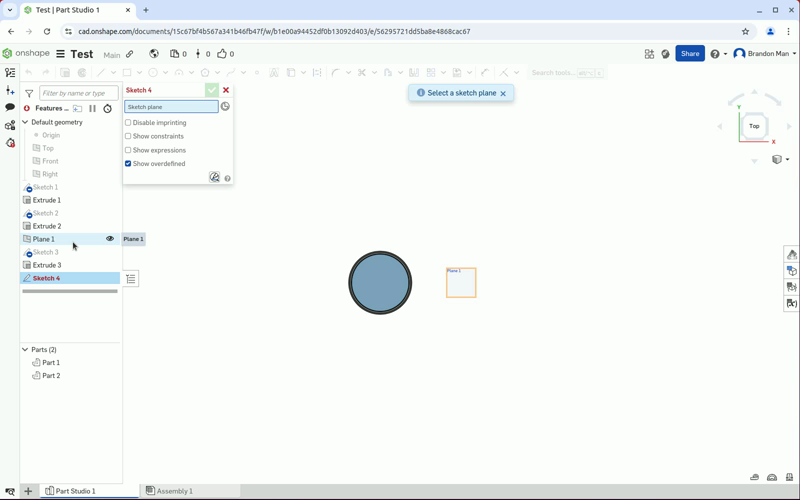
click(73, 241)
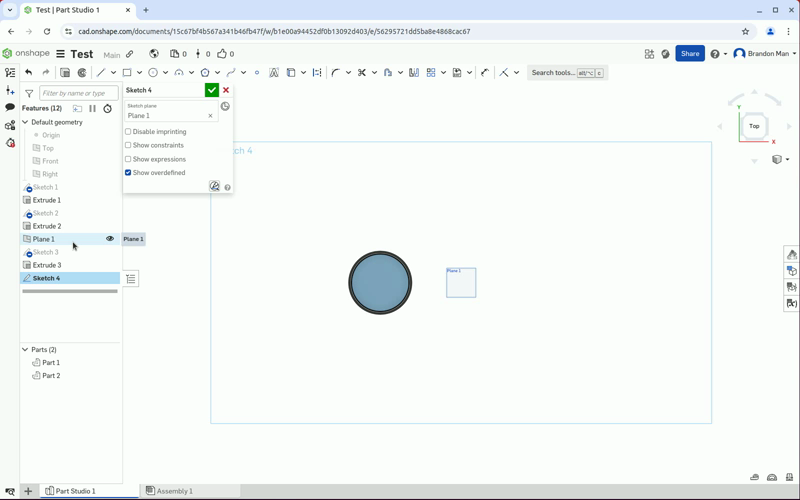
mouse_move(73, 352)
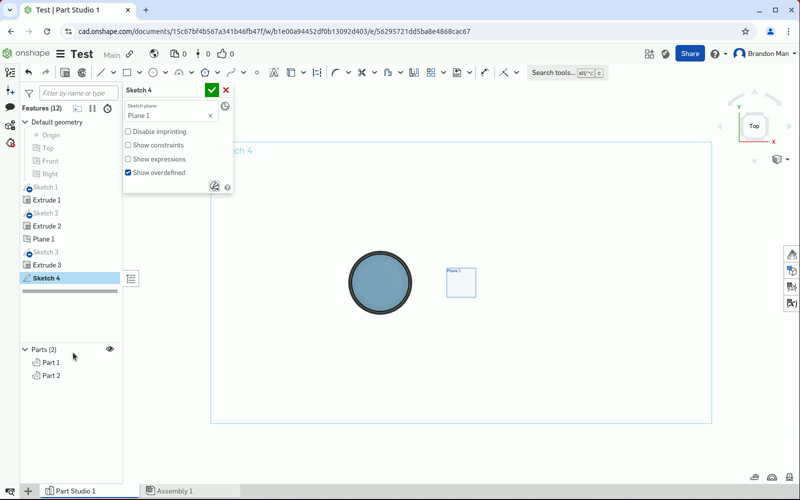
key(y)
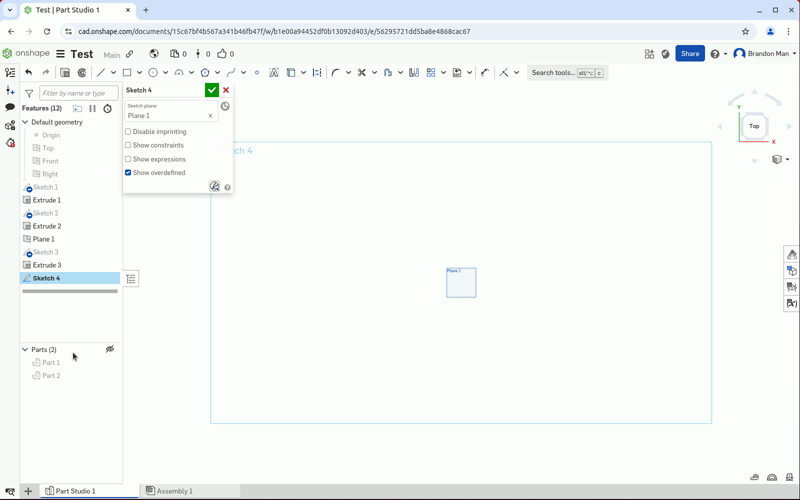
key(l)
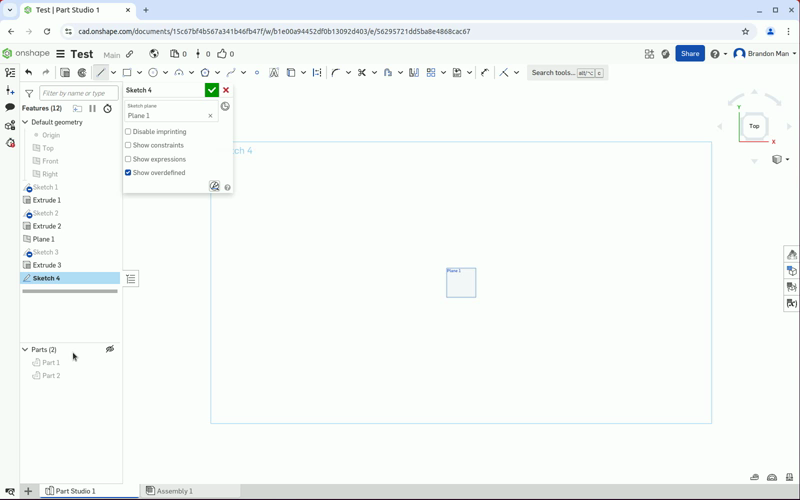
key_down(shift)
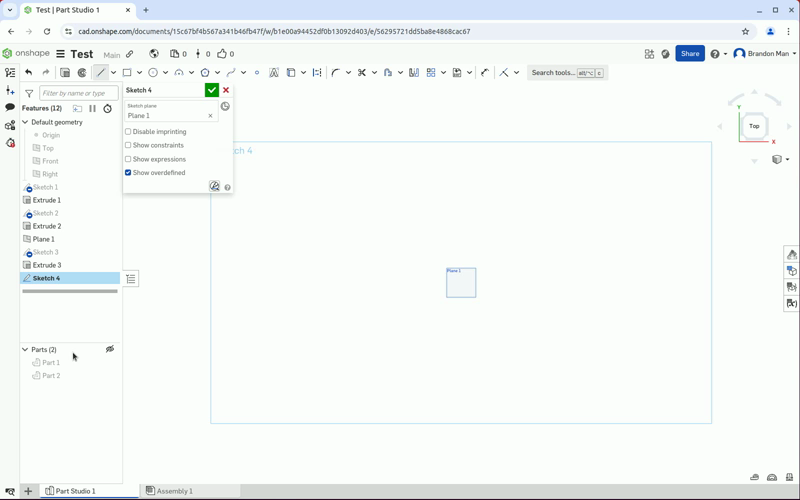
mouse_move(407, 291)
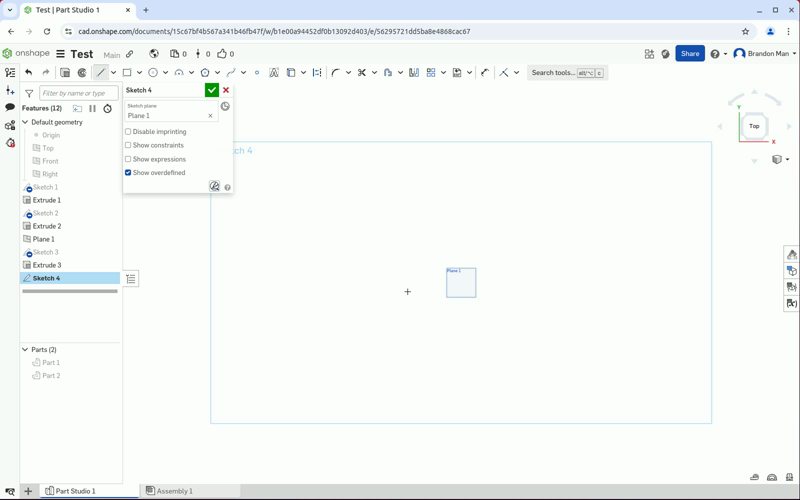
click(407, 291)
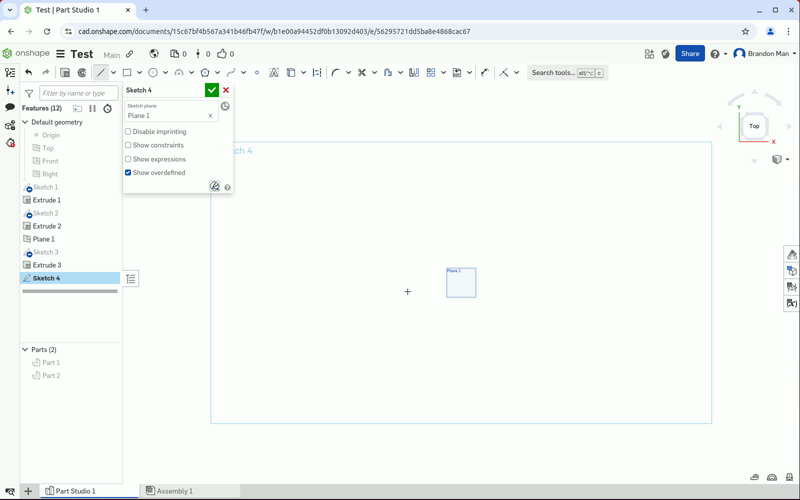
key_up(shift)
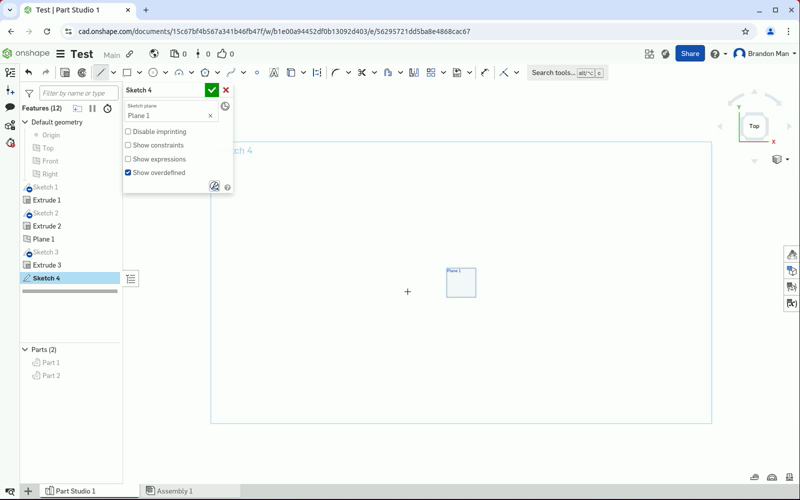
key_down(shift)
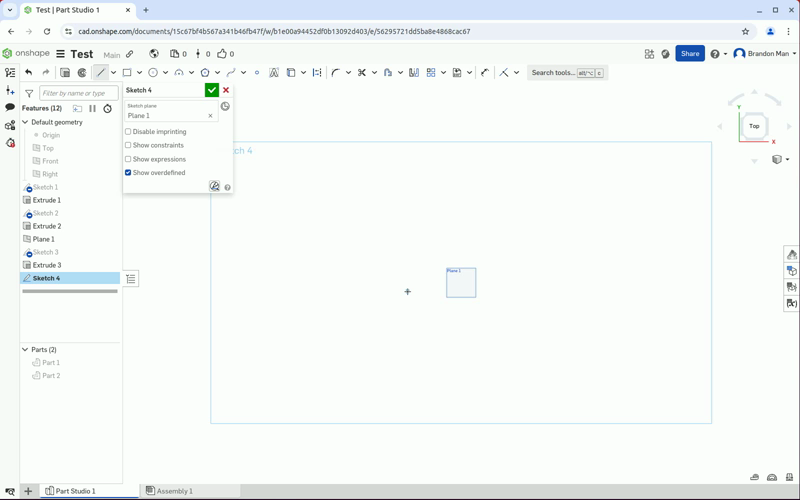
mouse_move(437, 291)
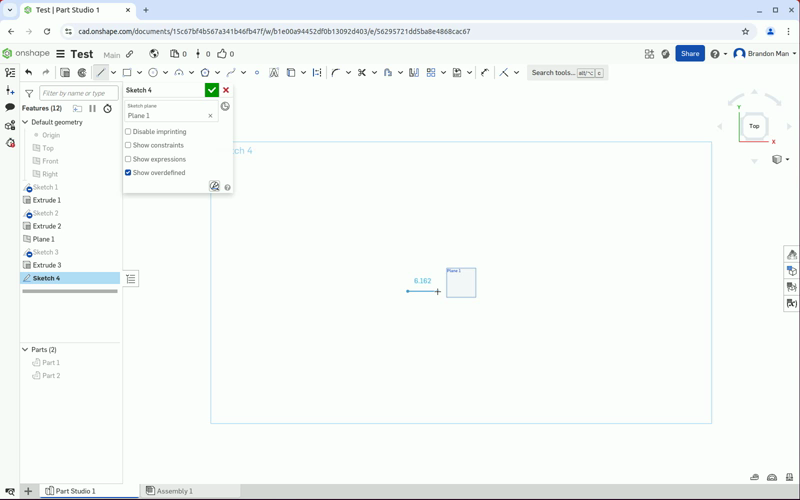
mouse_move(409, 291)
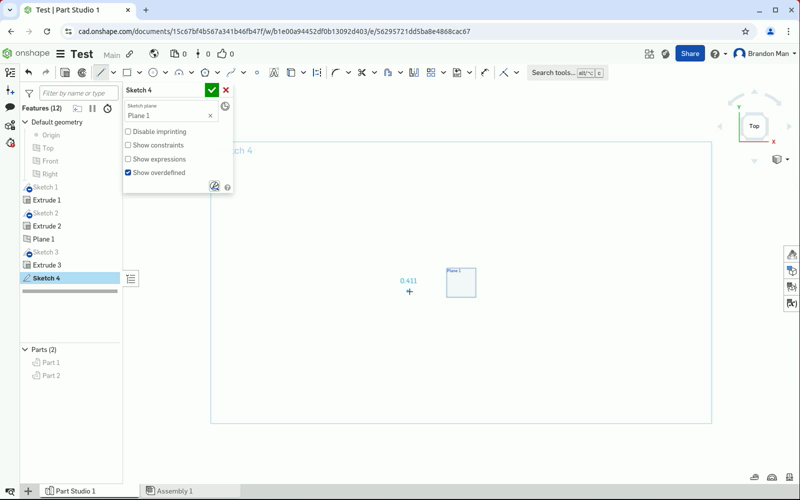
scroll(6)
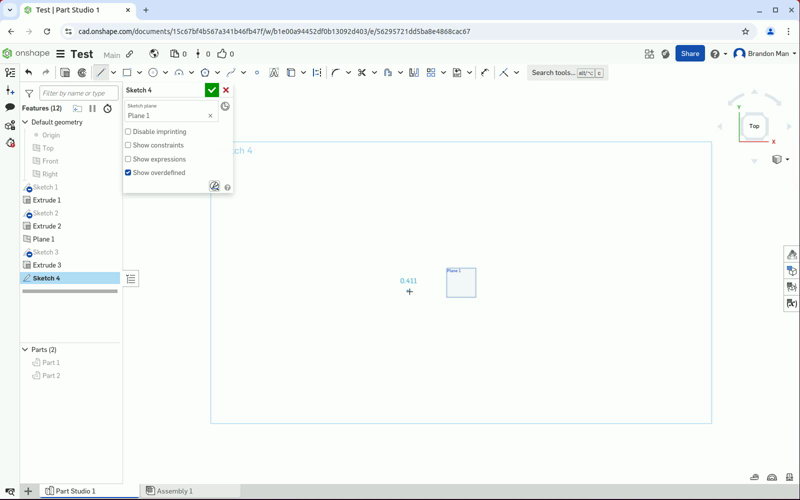
scroll(6)
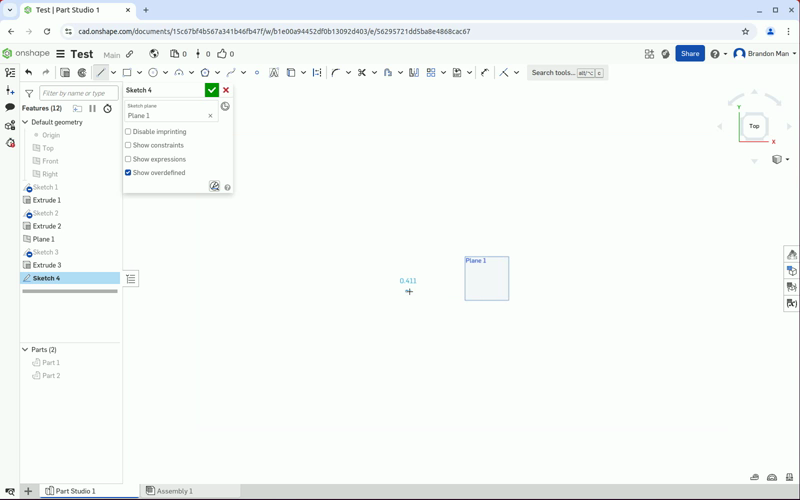
scroll(6)
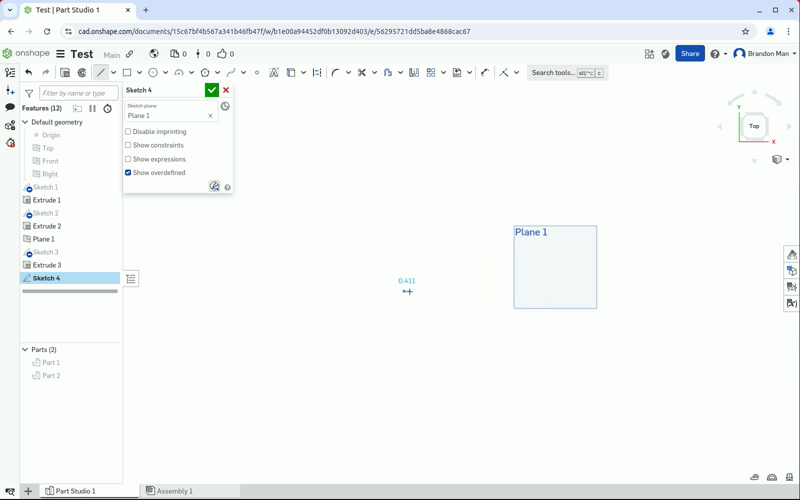
scroll(6)
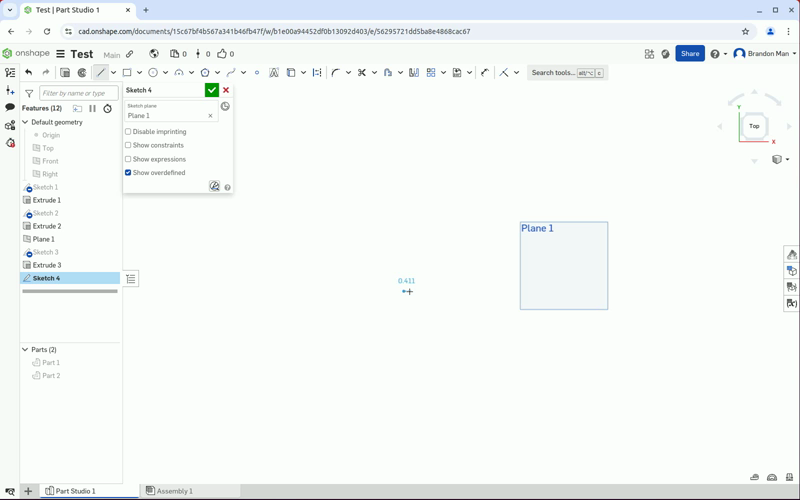
scroll(6)
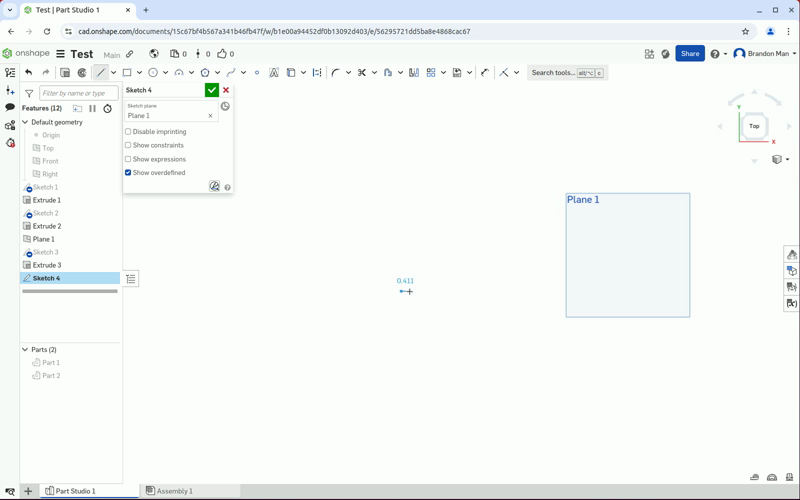
scroll(6)
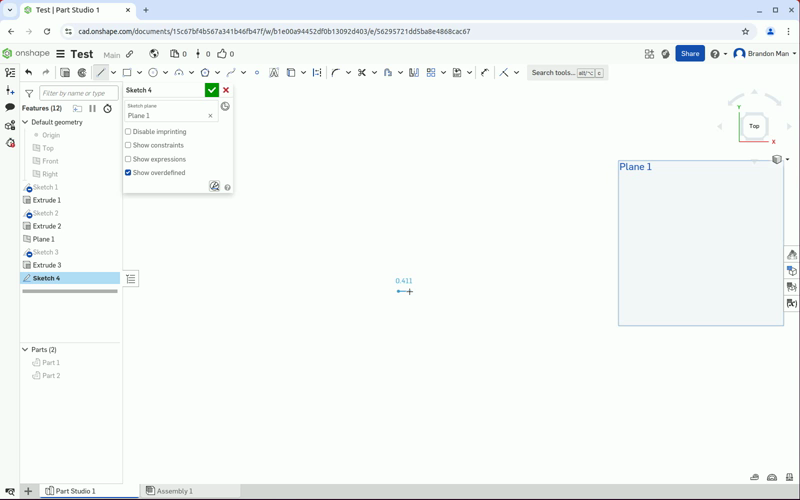
scroll(6)
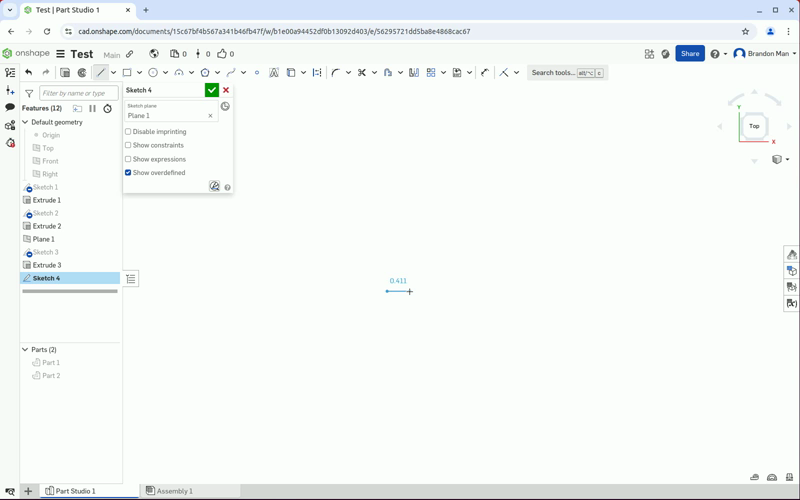
click(409, 291)
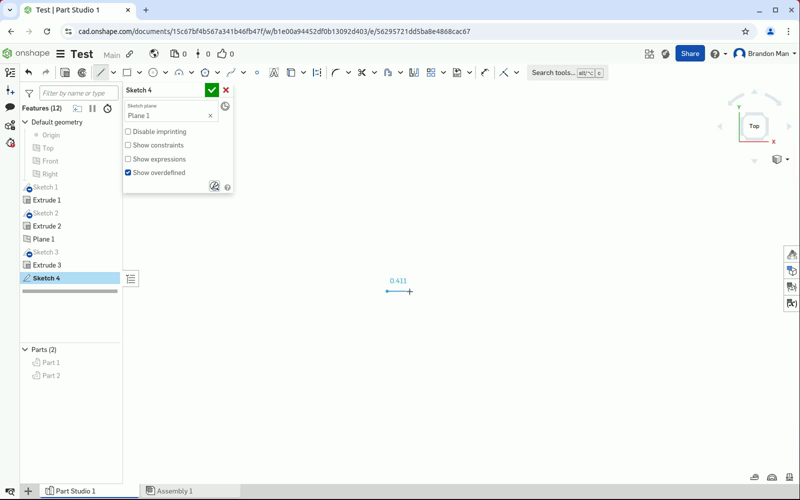
scroll(-6)
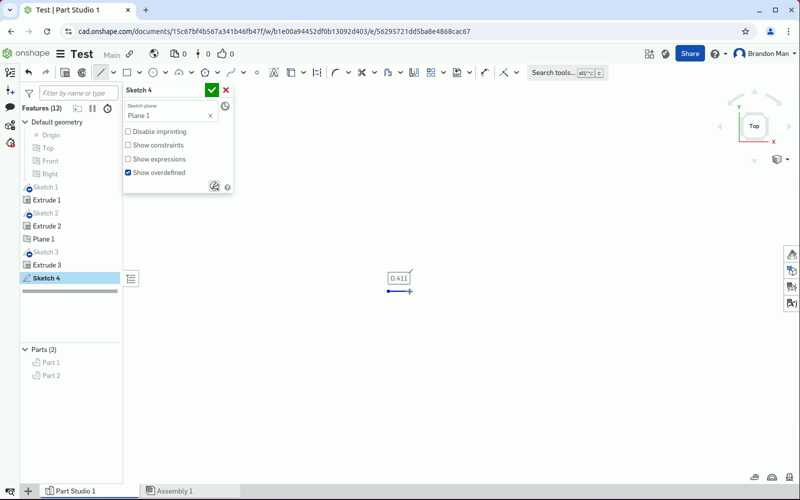
scroll(-6)
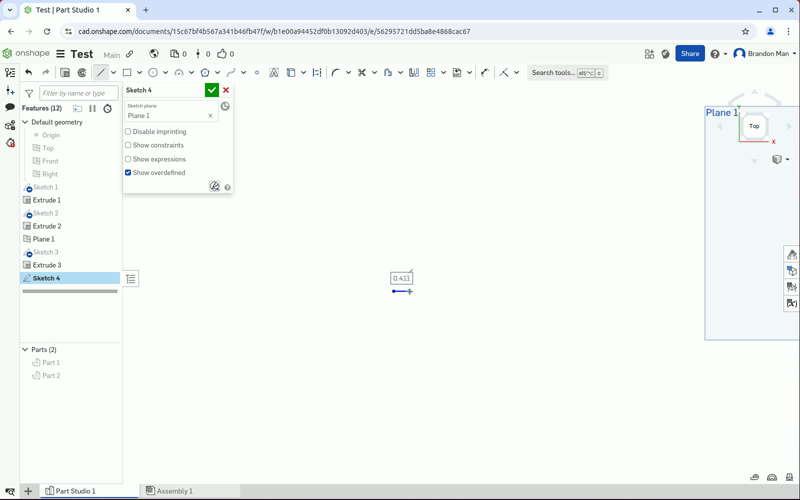
scroll(-6)
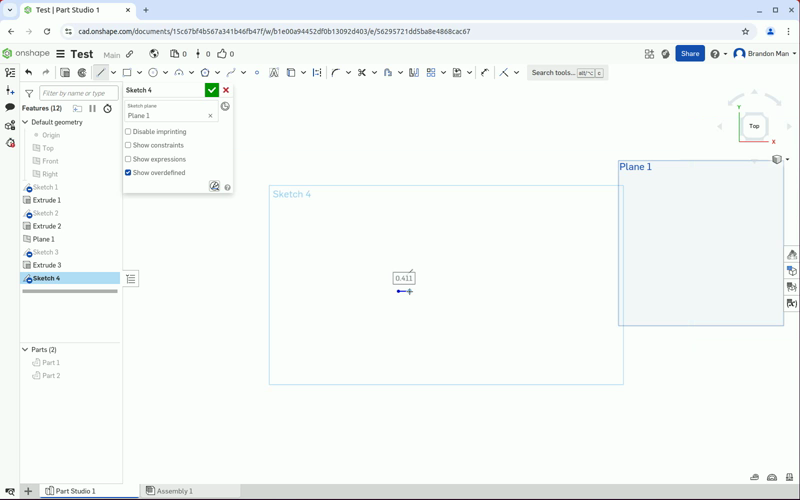
scroll(-6)
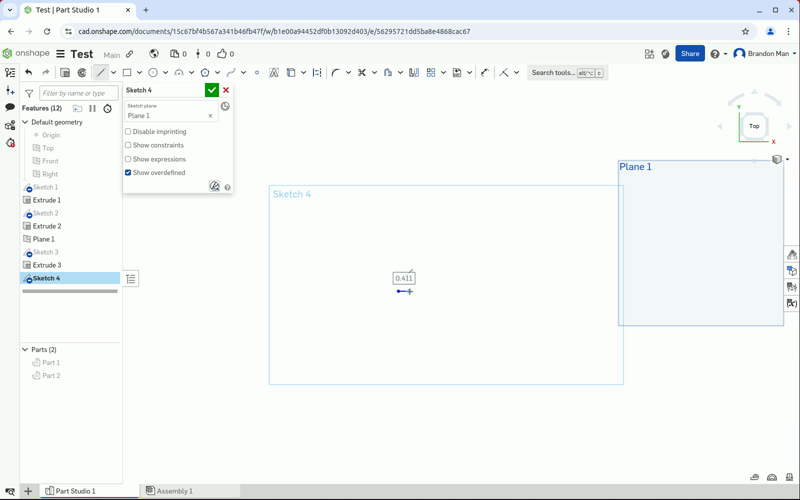
scroll(-6)
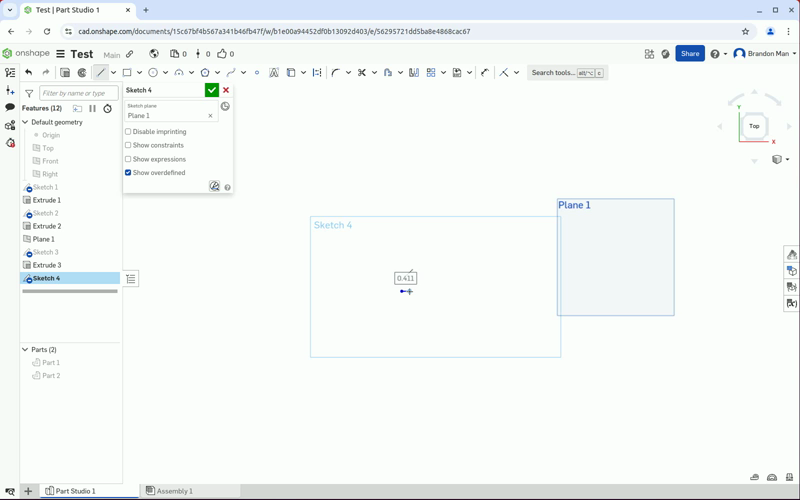
scroll(-6)
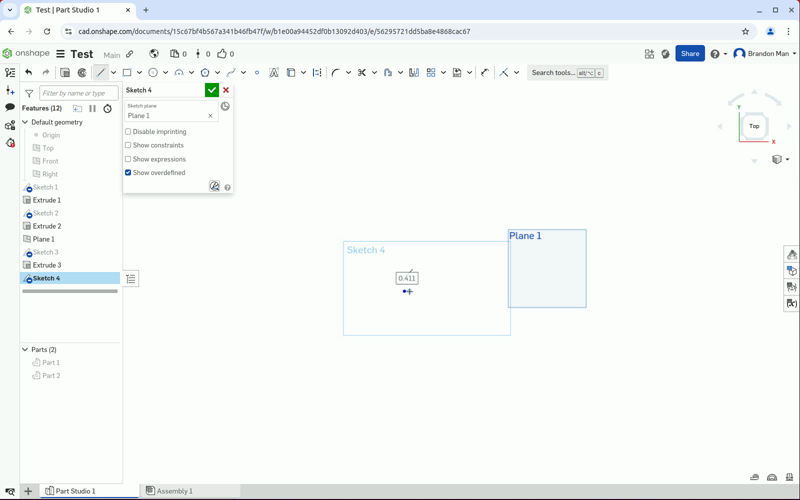
scroll(-6)
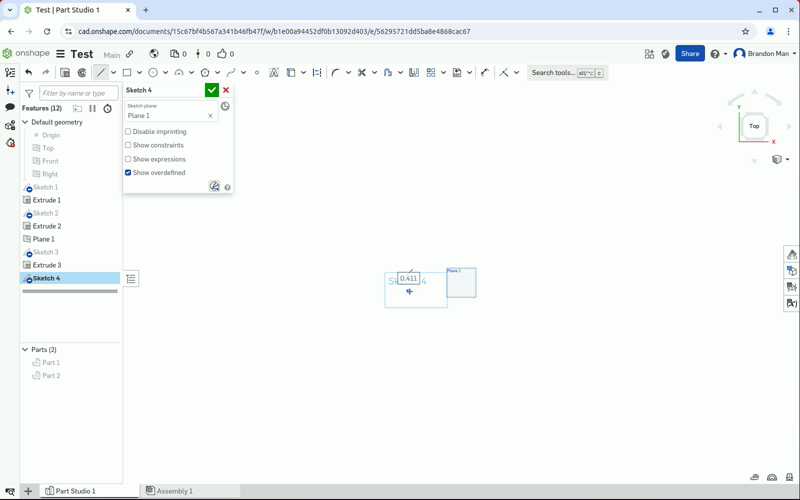
key_up(shift)
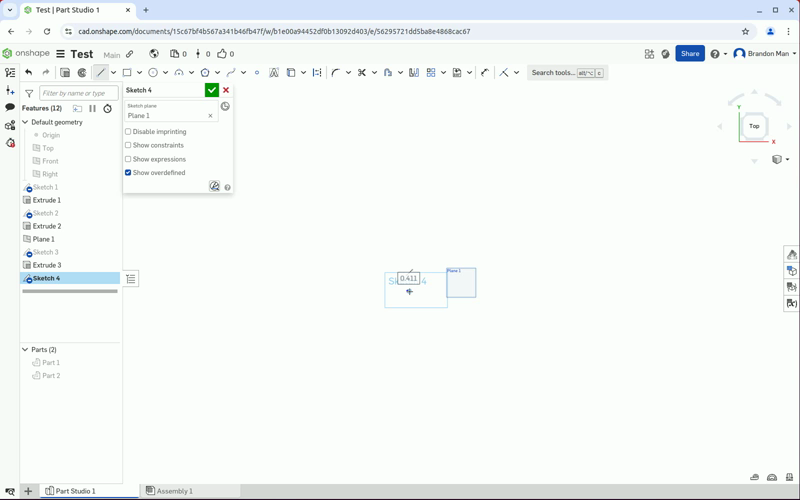
key(esc)
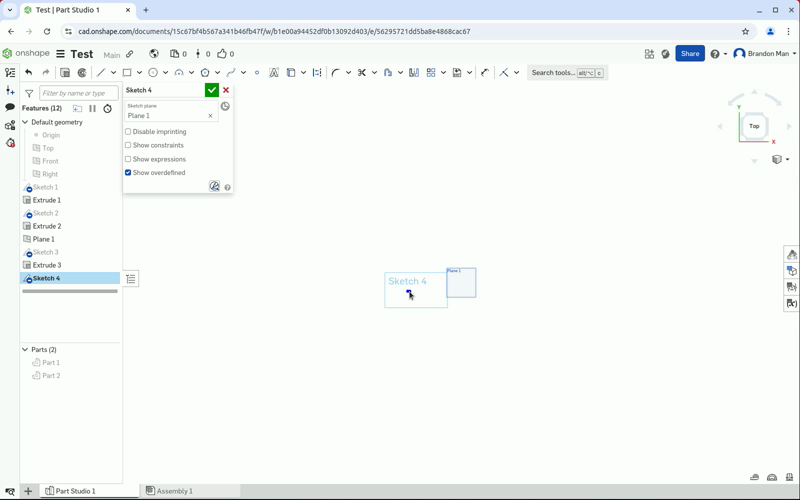
key(a)
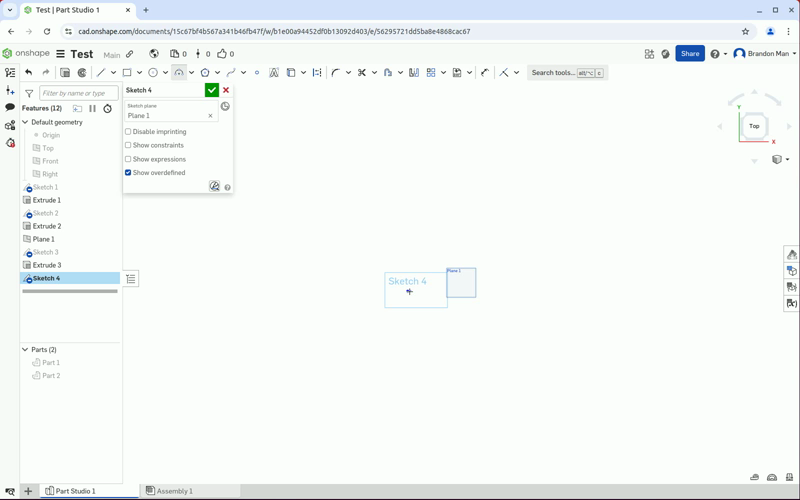
mouse_move(409, 291)
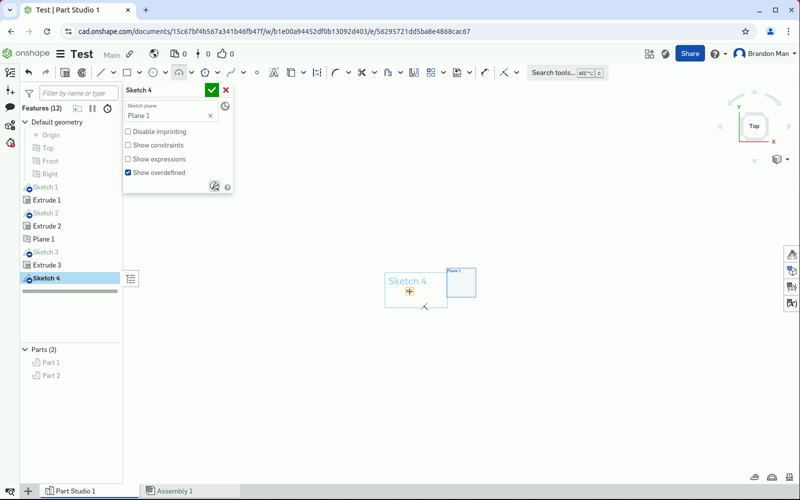
scroll(6)
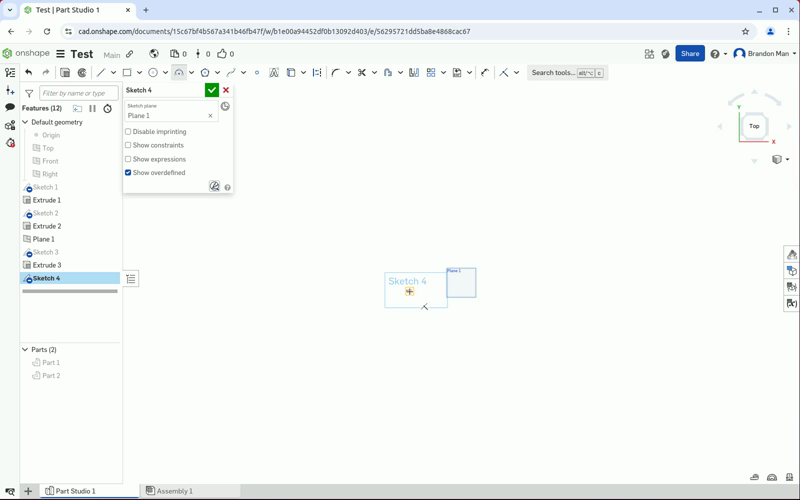
scroll(6)
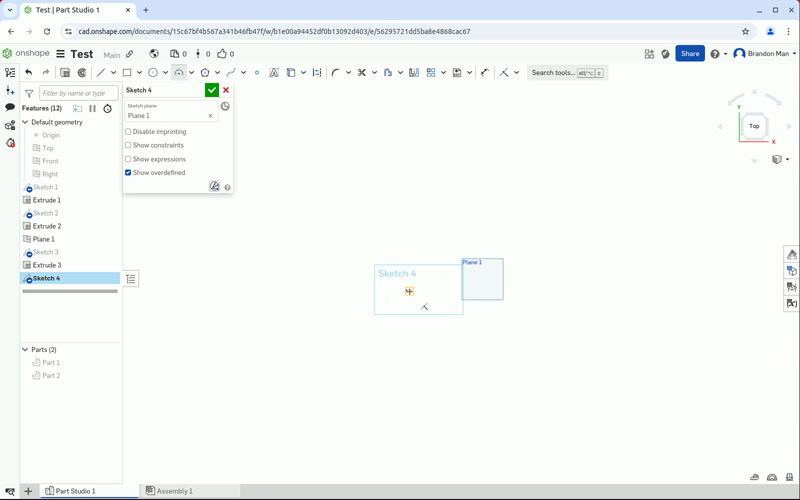
scroll(6)
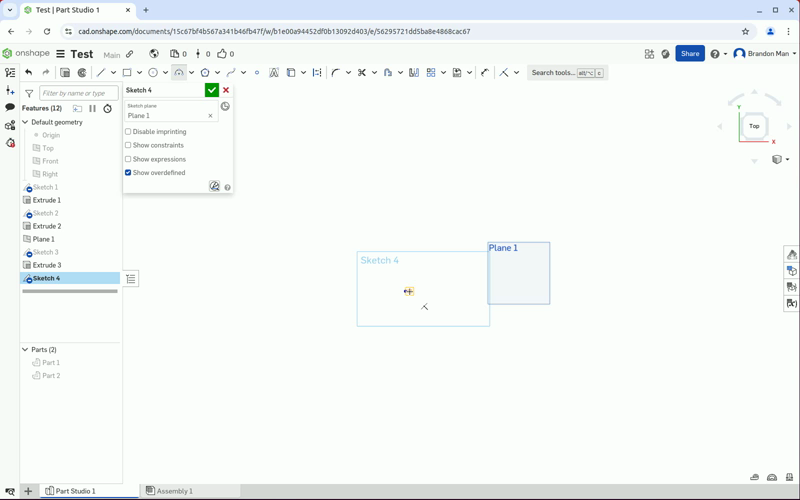
scroll(6)
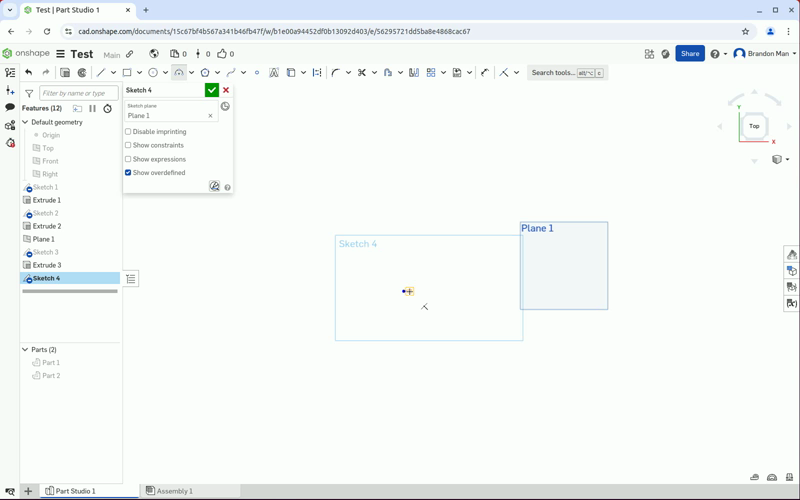
scroll(6)
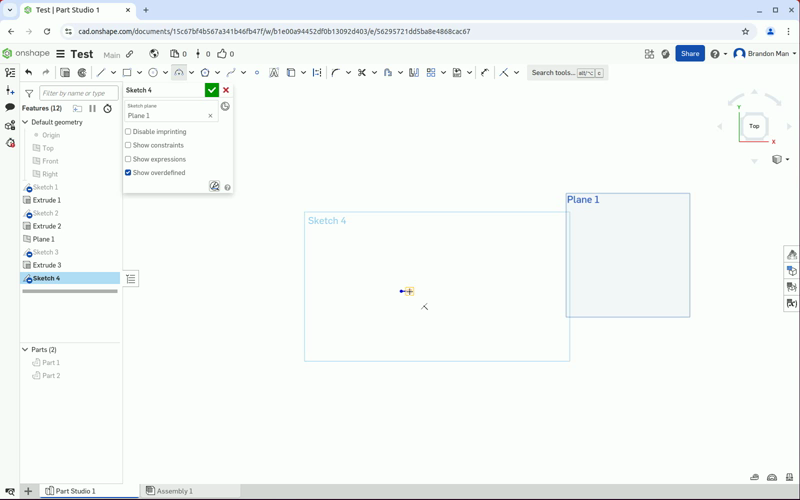
scroll(6)
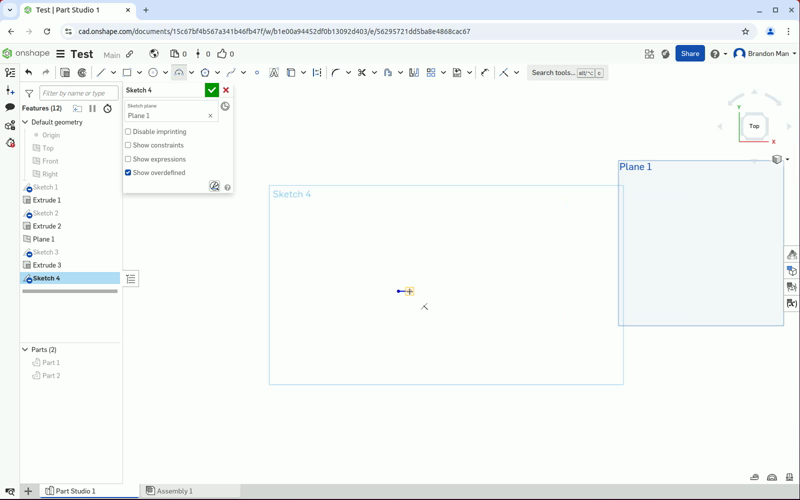
scroll(6)
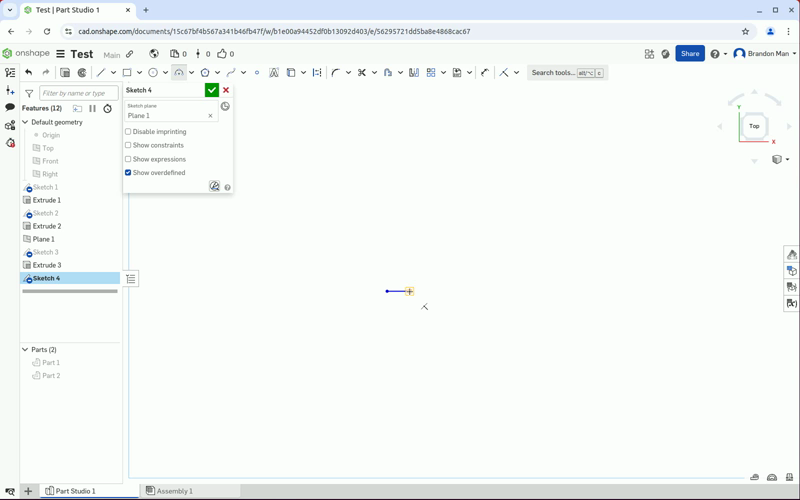
click(409, 291)
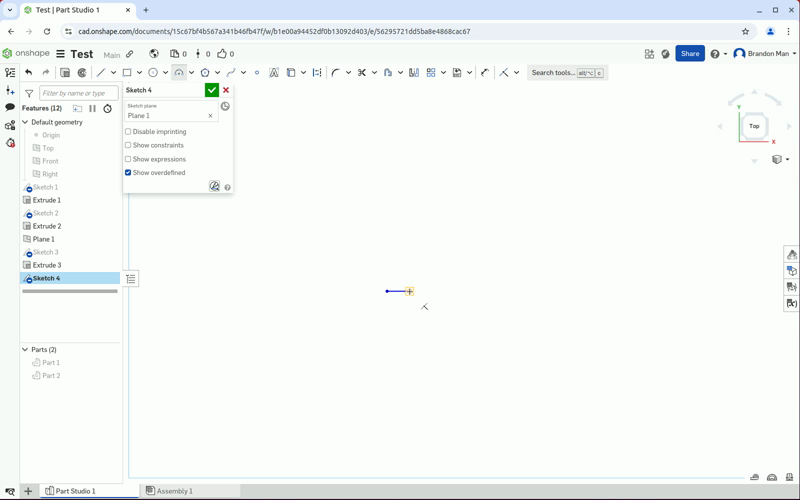
scroll(-6)
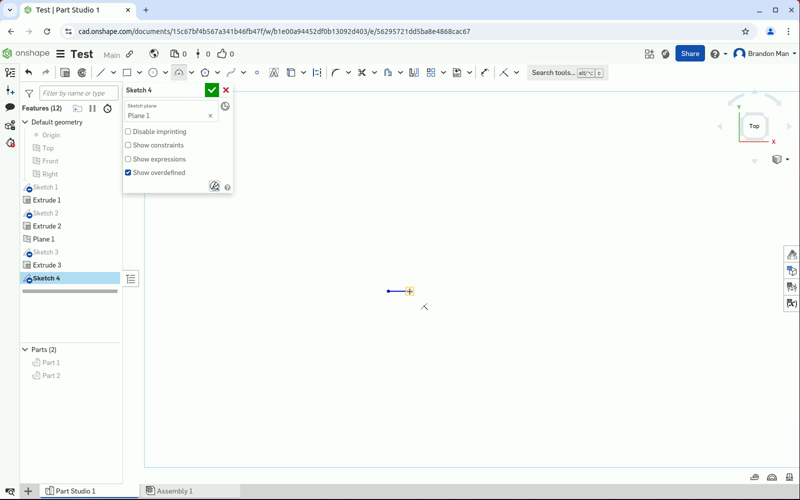
scroll(-6)
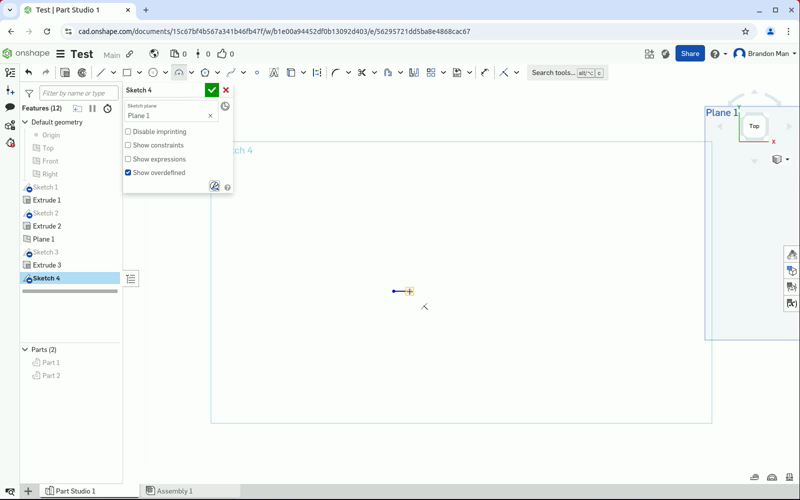
scroll(-6)
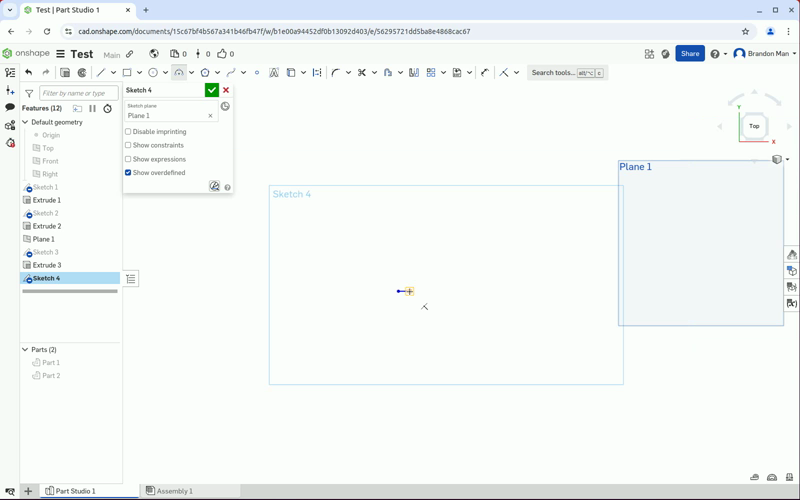
scroll(-6)
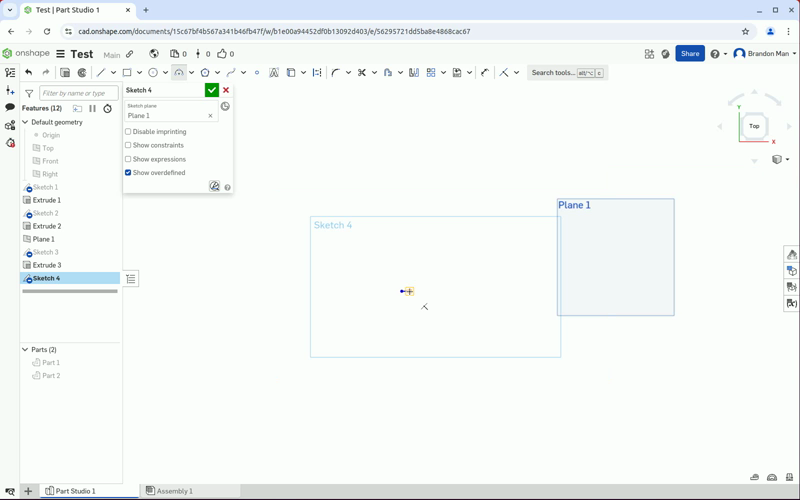
scroll(-6)
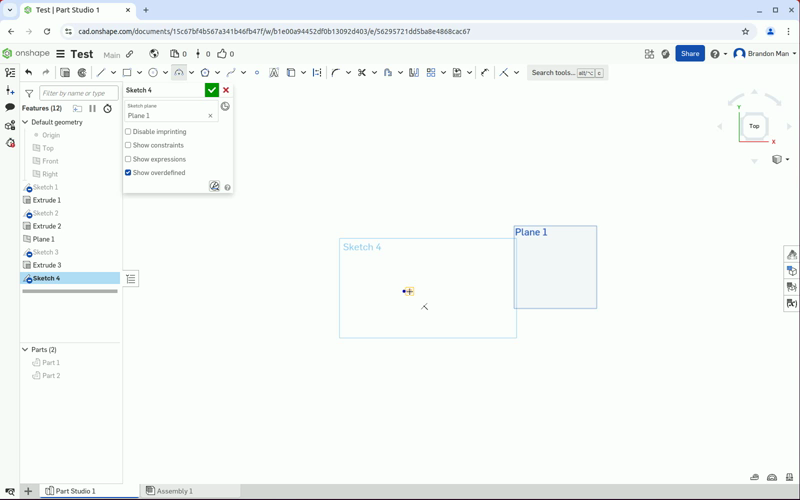
scroll(-6)
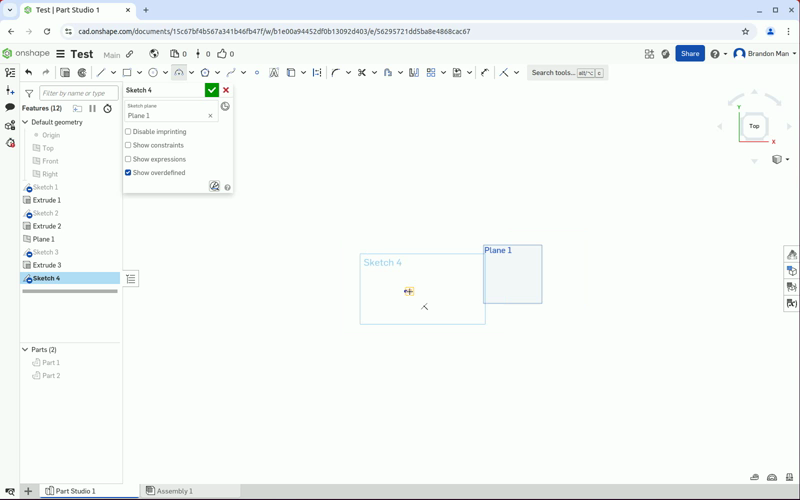
scroll(-6)
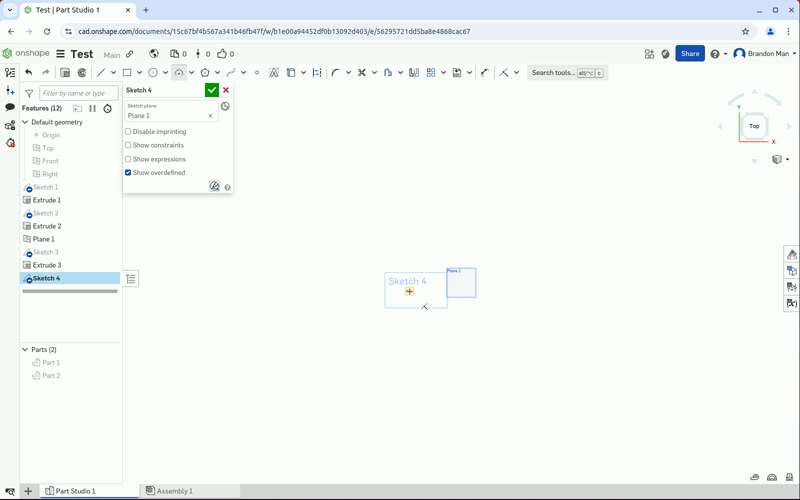
key_down(shift)
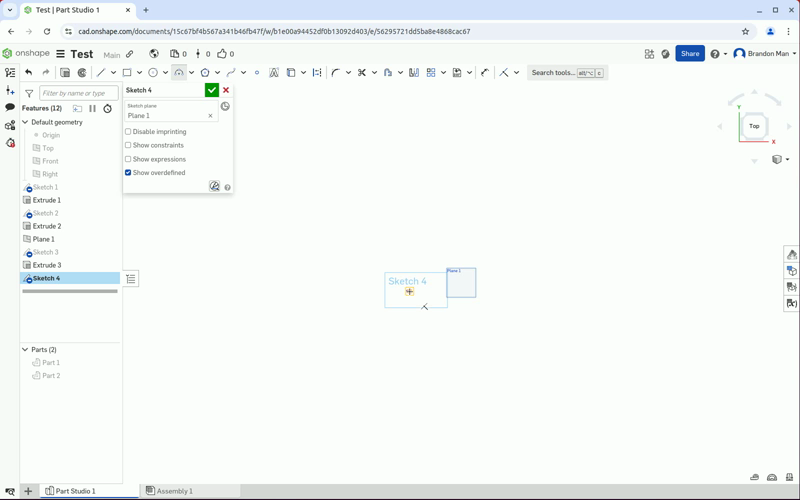
mouse_move(409, 274)
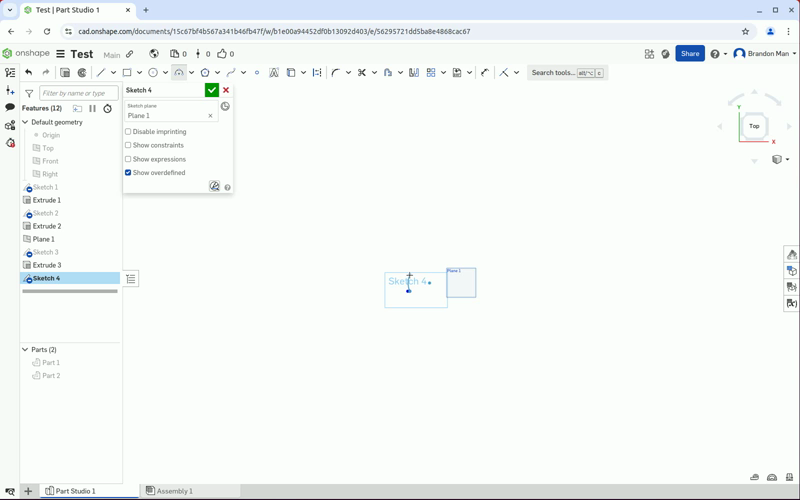
click(409, 274)
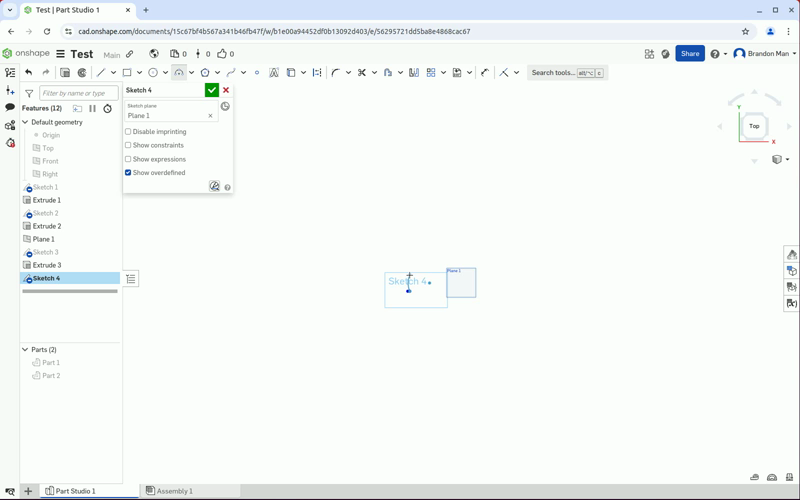
mouse_move(410, 282)
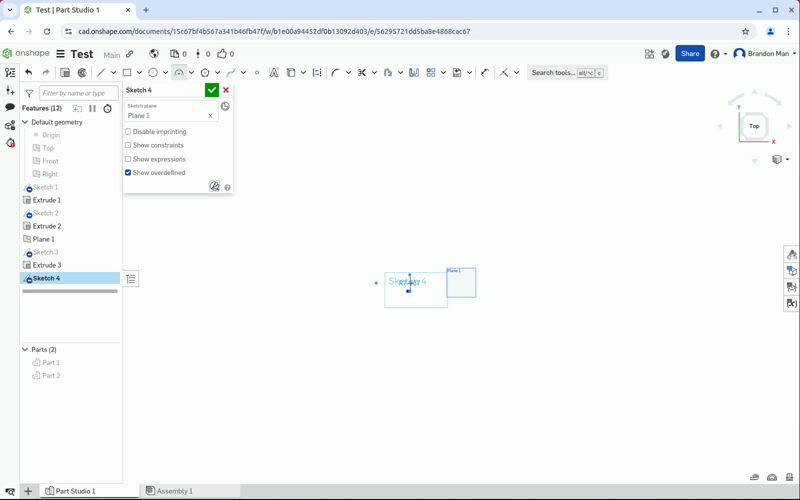
click(410, 282)
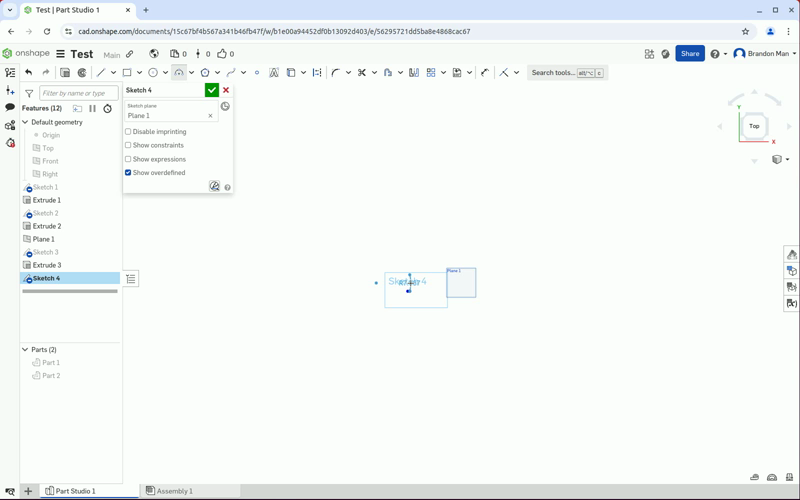
key_up(shift)
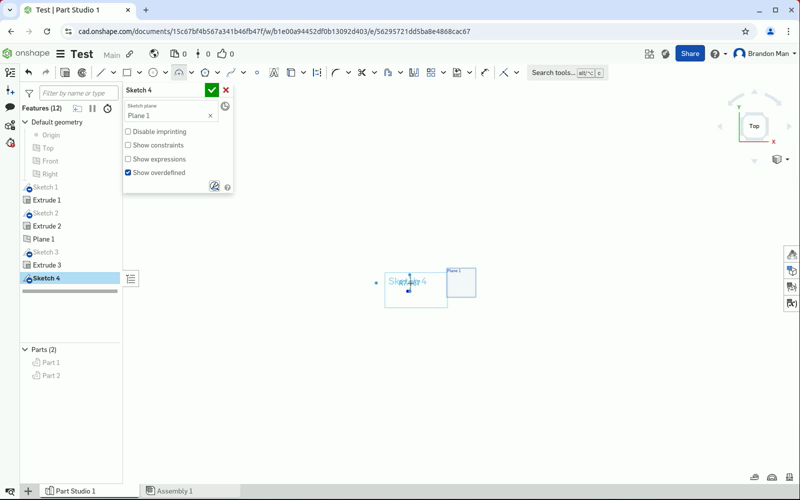
key(esc)
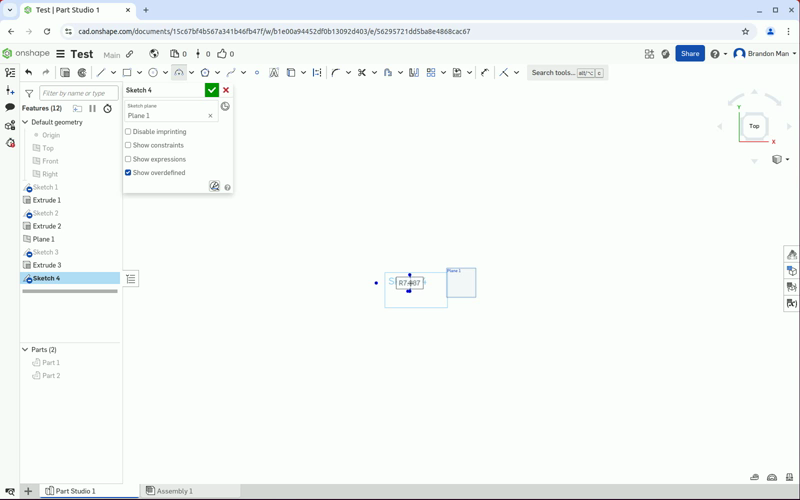
key(l)
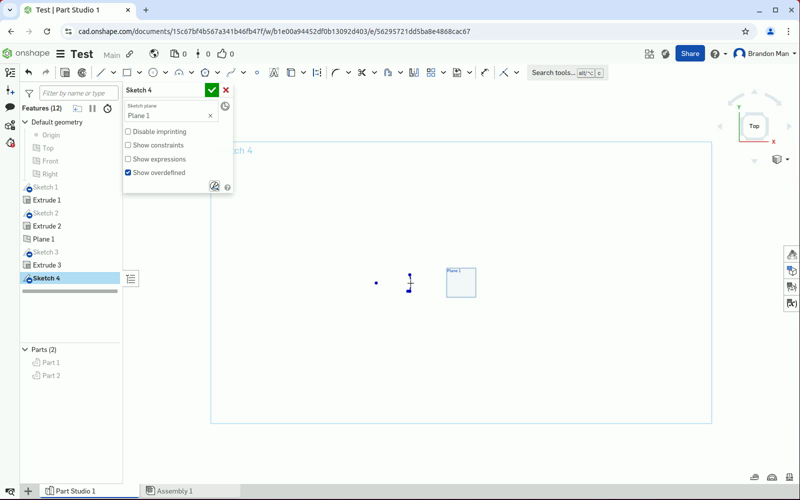
mouse_move(409, 274)
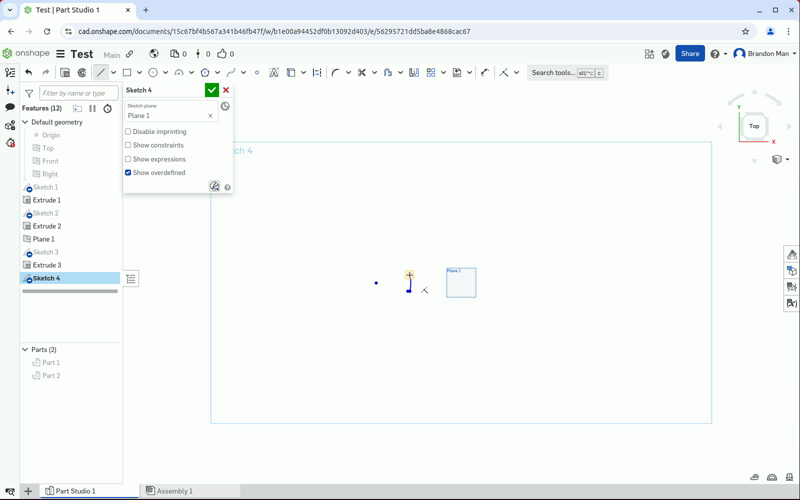
click(409, 274)
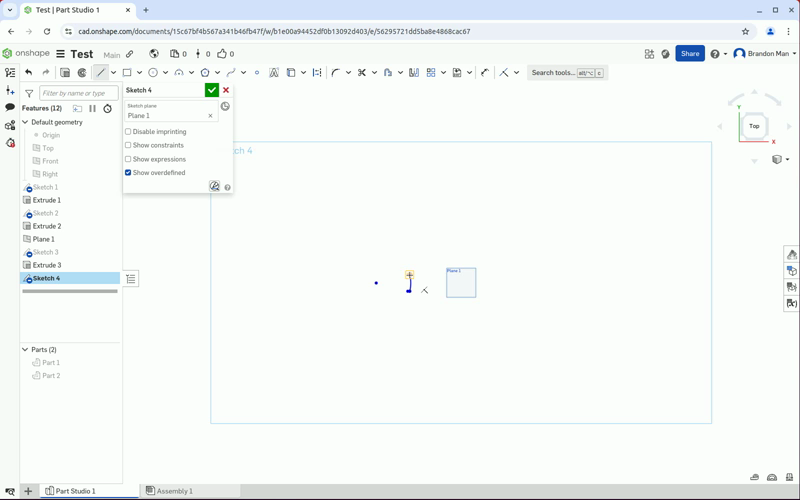
key_down(shift)
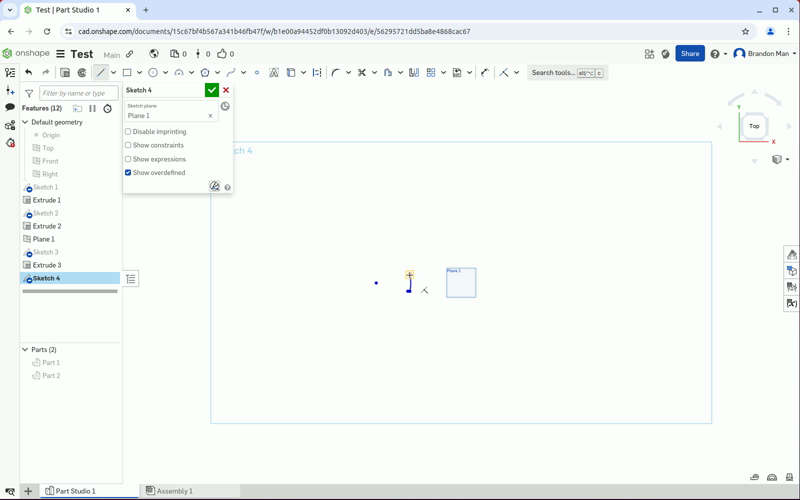
mouse_move(439, 274)
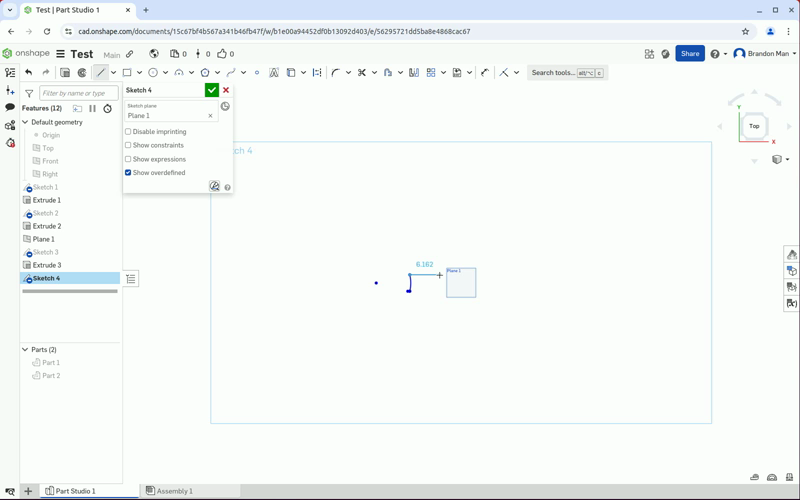
mouse_move(407, 274)
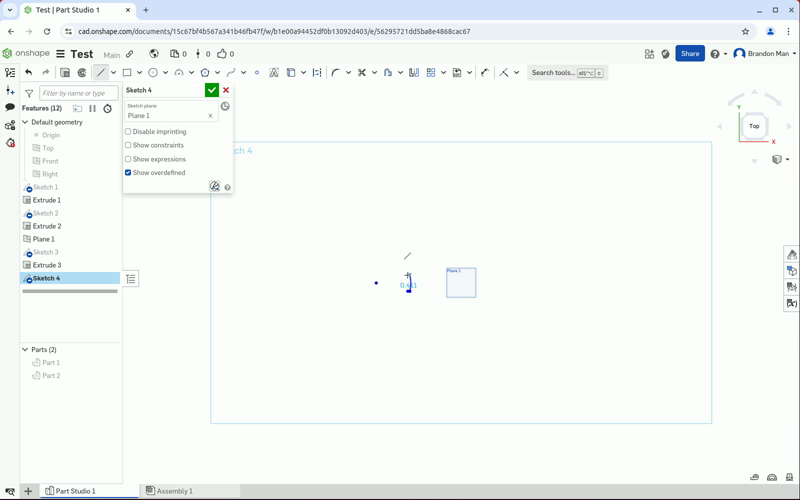
scroll(6)
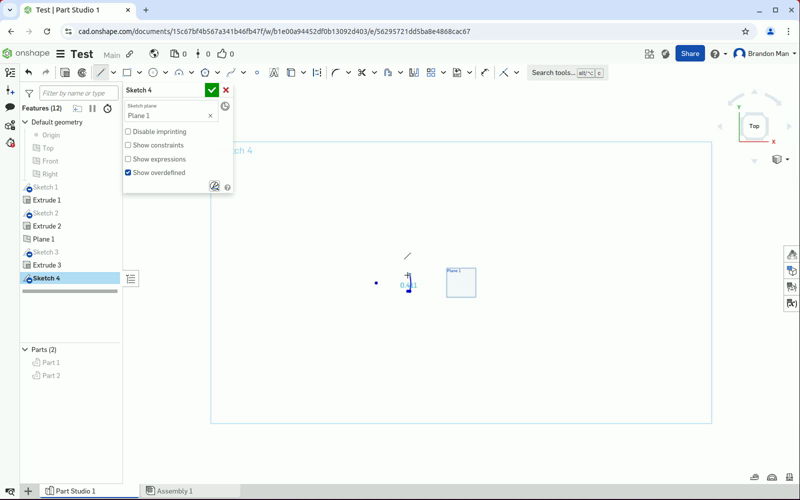
scroll(6)
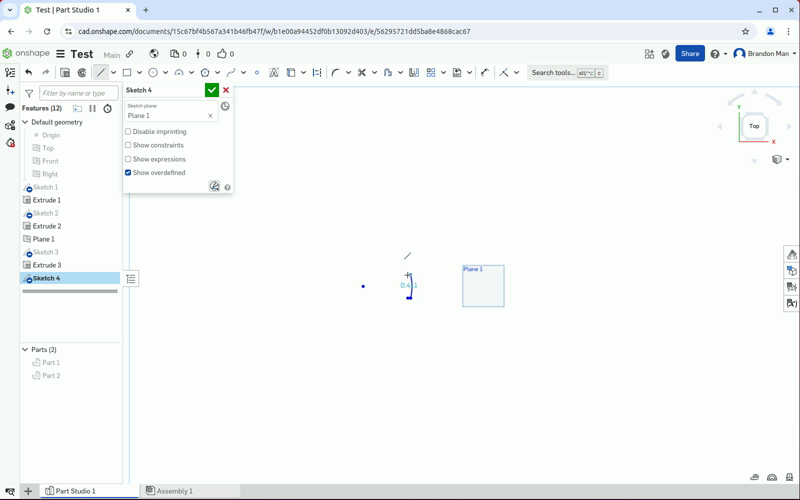
scroll(6)
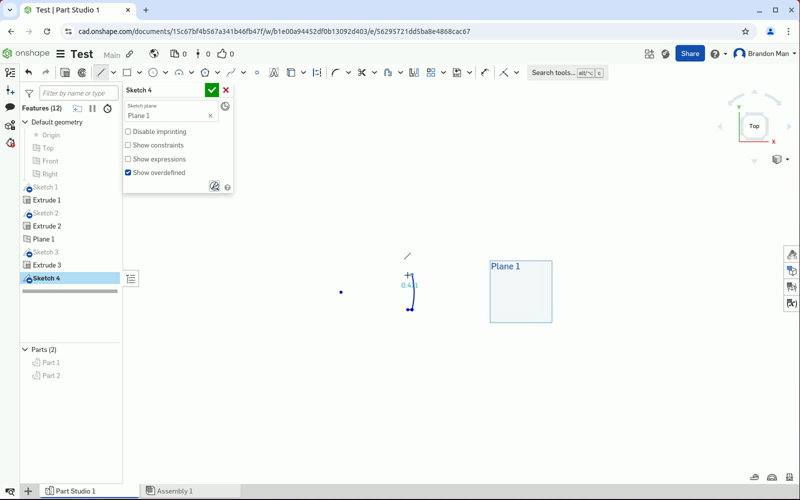
scroll(6)
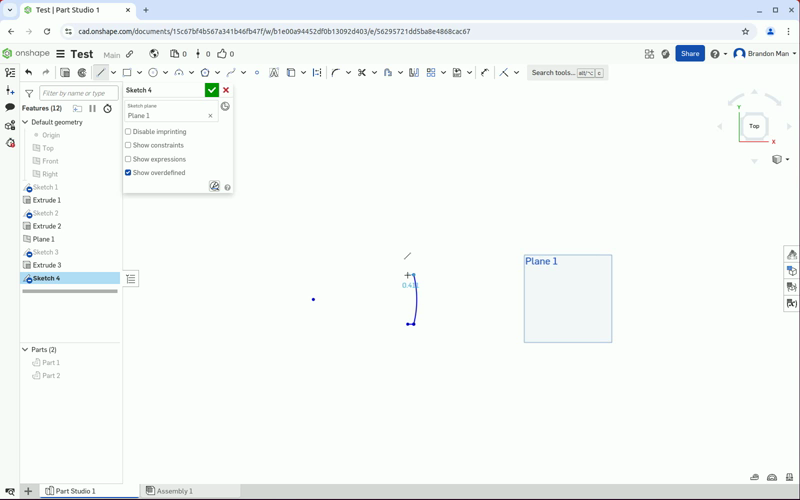
scroll(6)
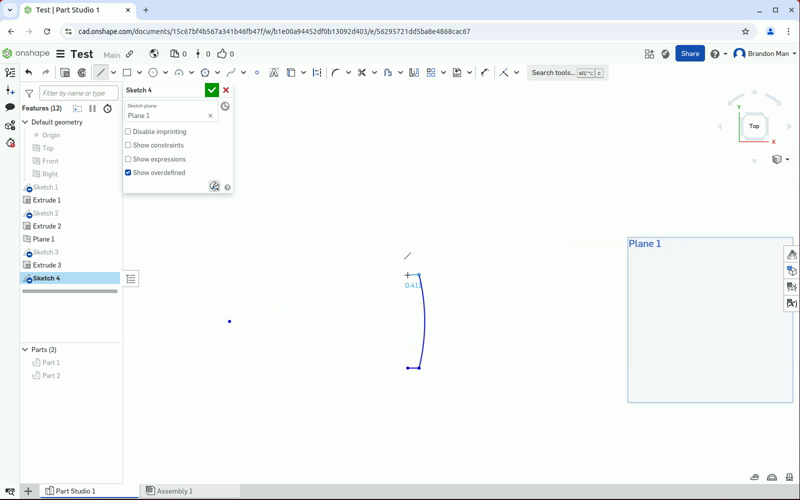
scroll(6)
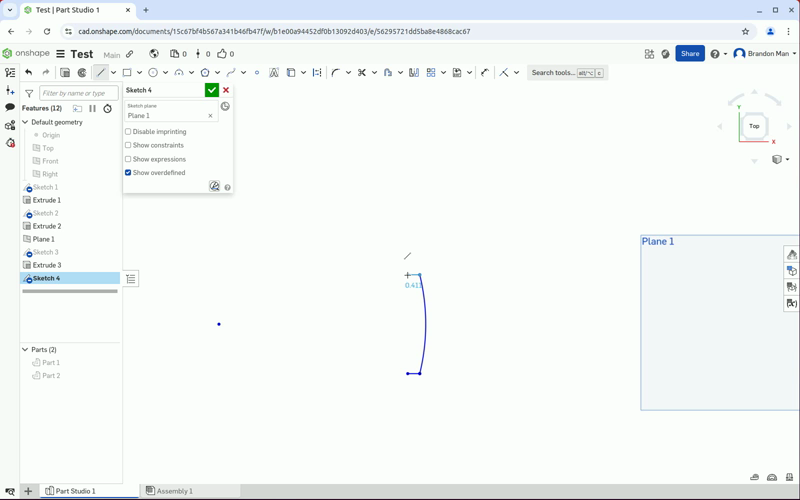
scroll(6)
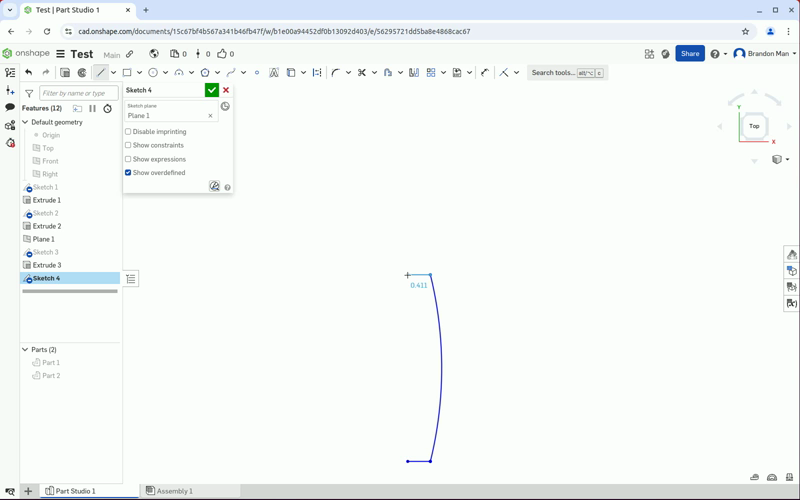
click(407, 274)
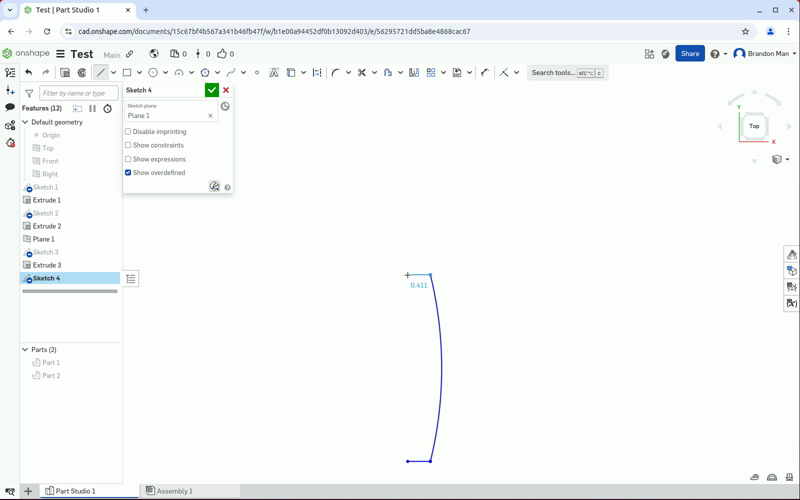
scroll(-6)
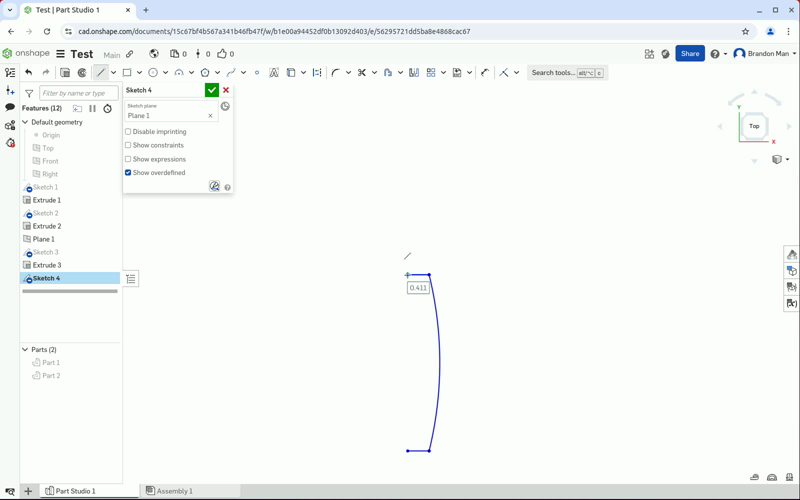
scroll(-6)
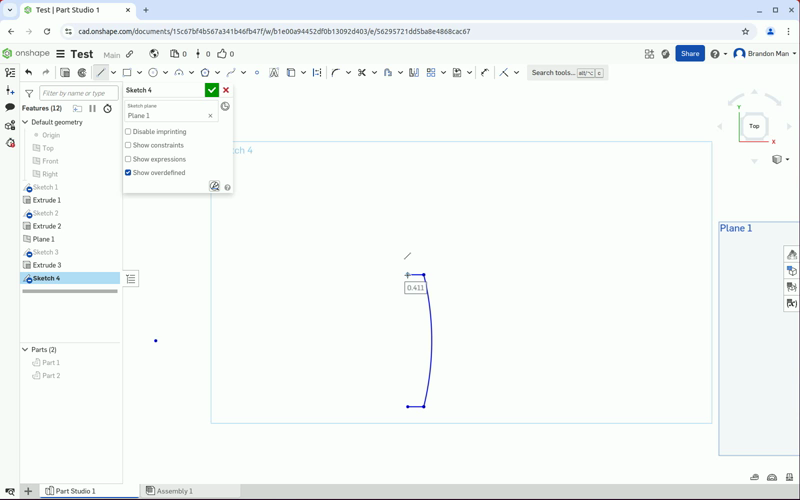
scroll(-6)
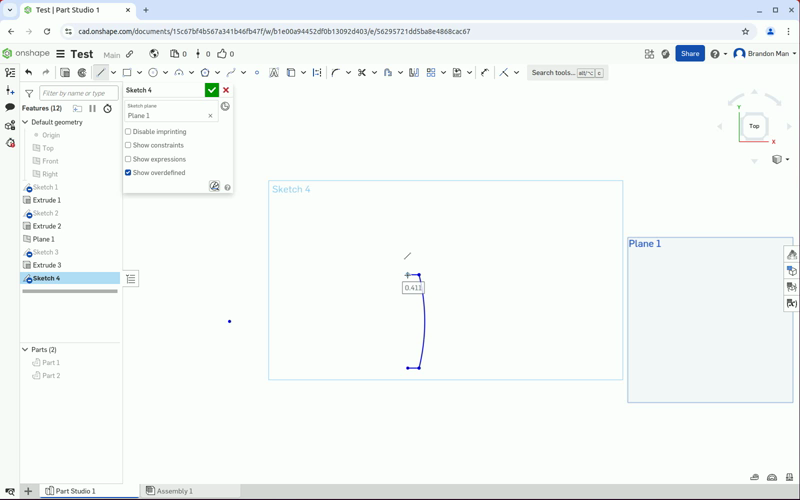
scroll(-6)
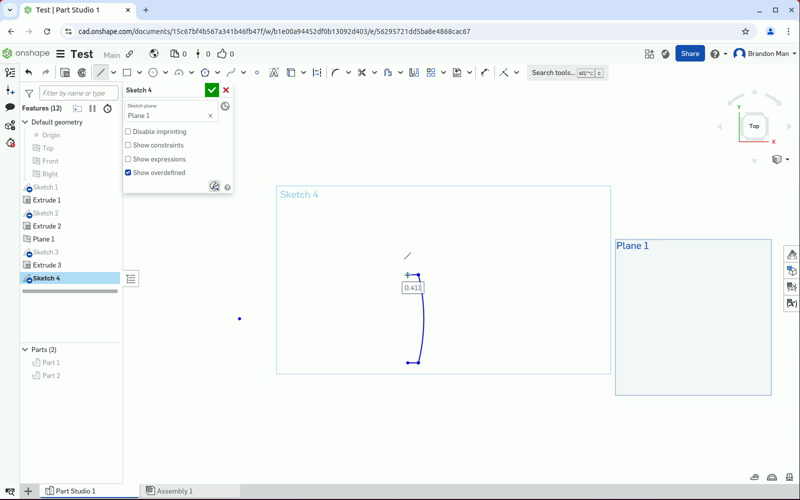
scroll(-6)
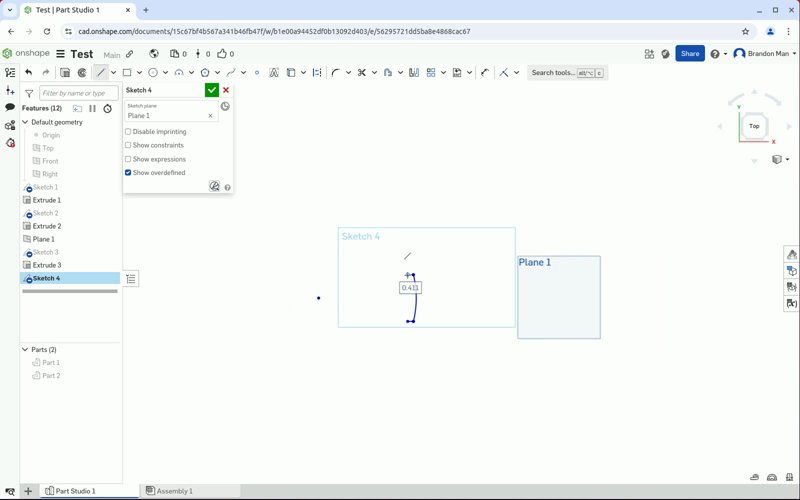
scroll(-6)
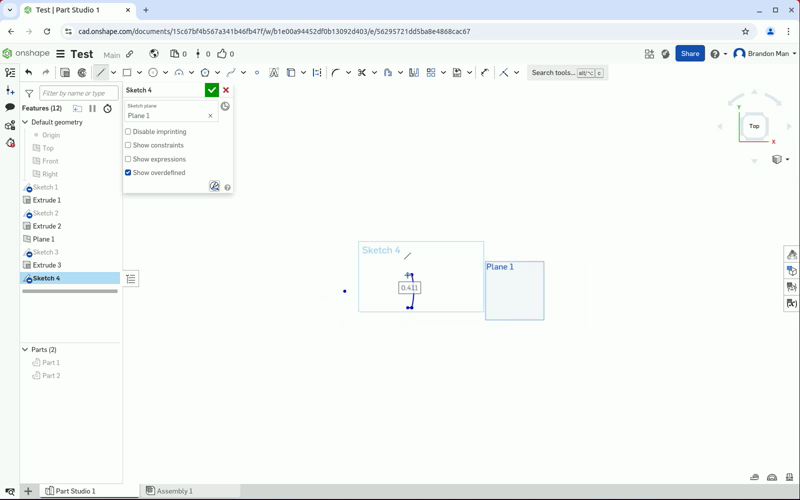
scroll(-6)
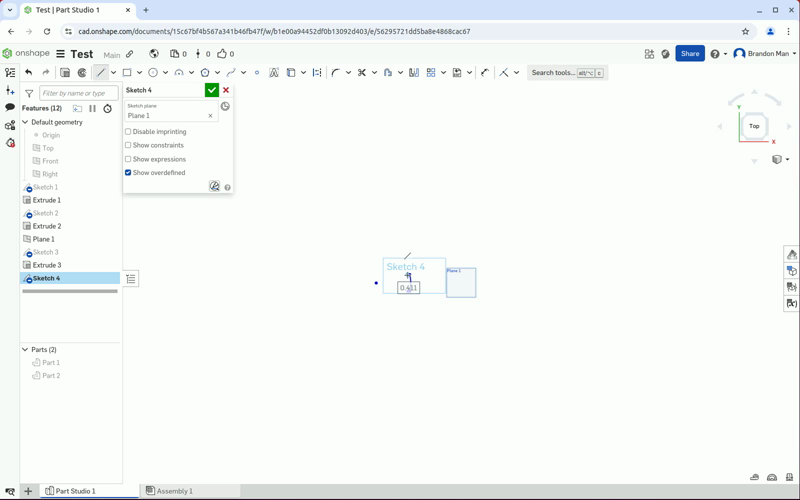
key_up(shift)
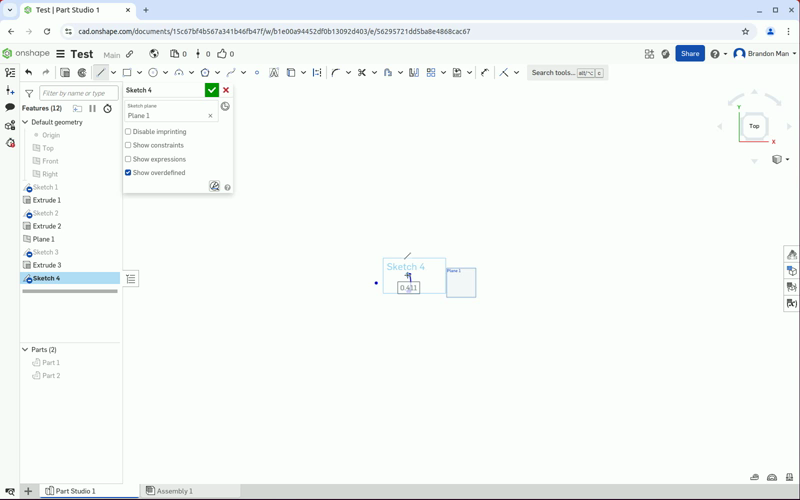
key(esc)
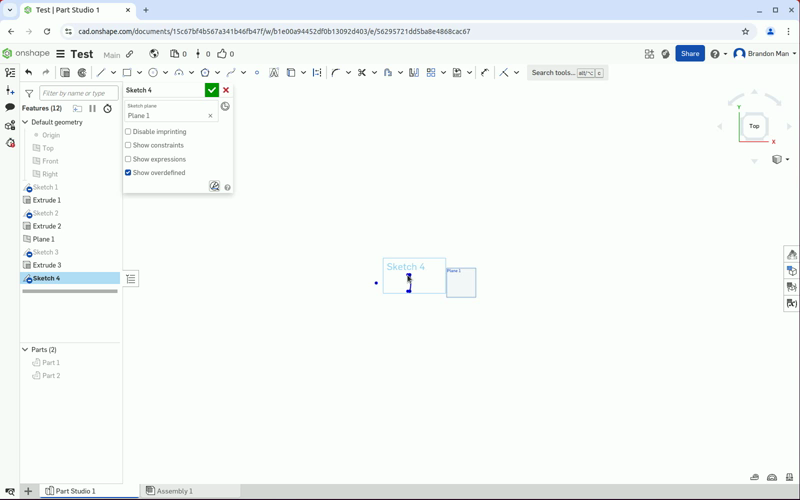
key(a)
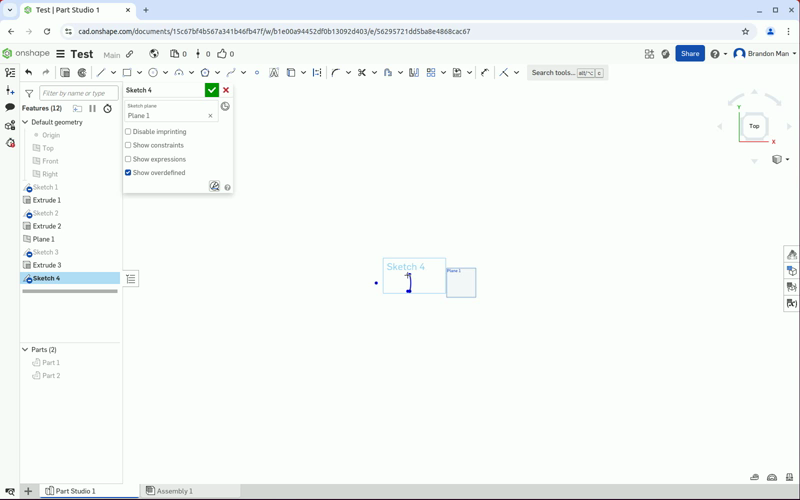
mouse_move(407, 274)
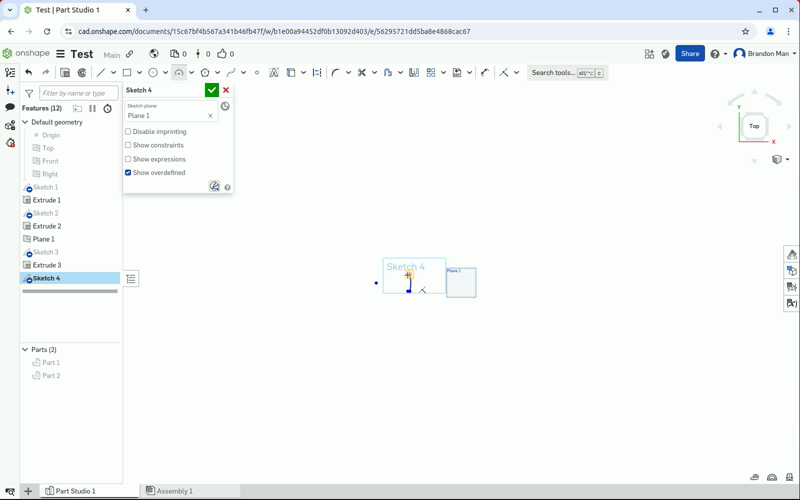
scroll(6)
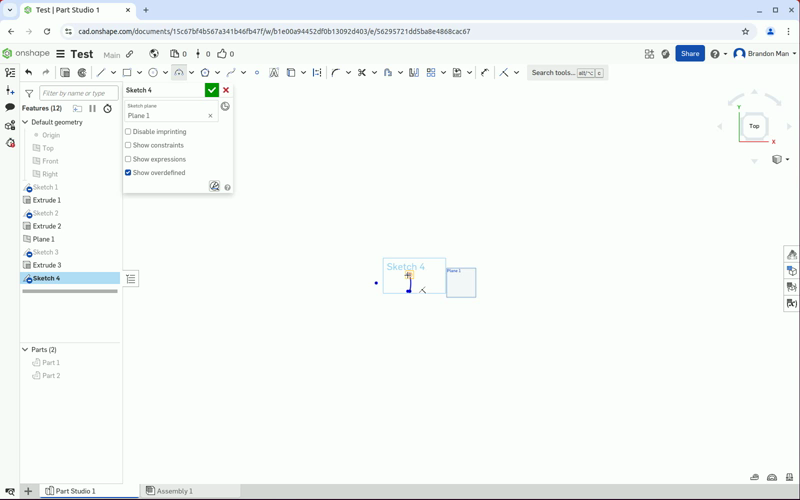
scroll(6)
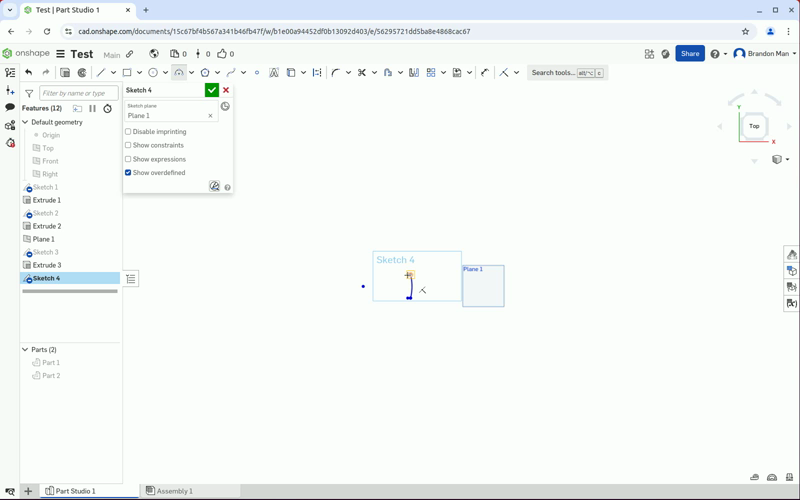
scroll(6)
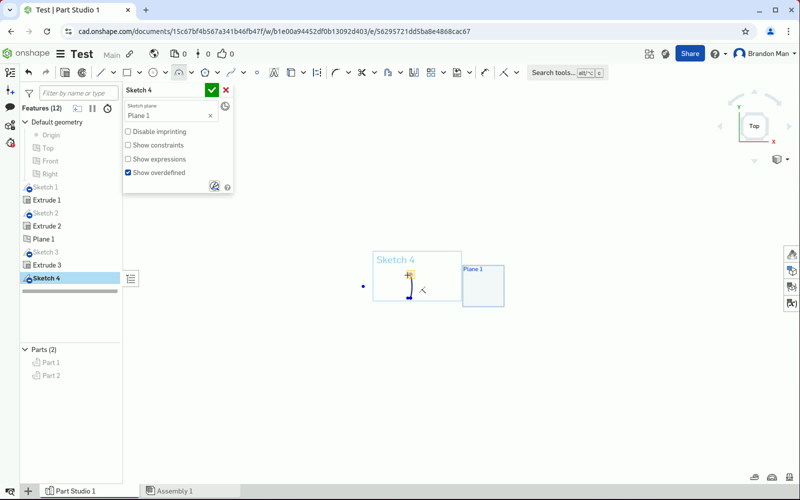
scroll(6)
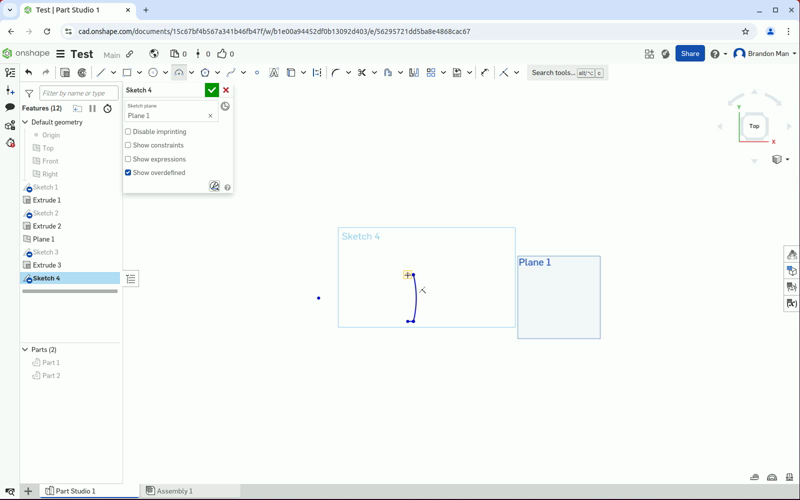
scroll(6)
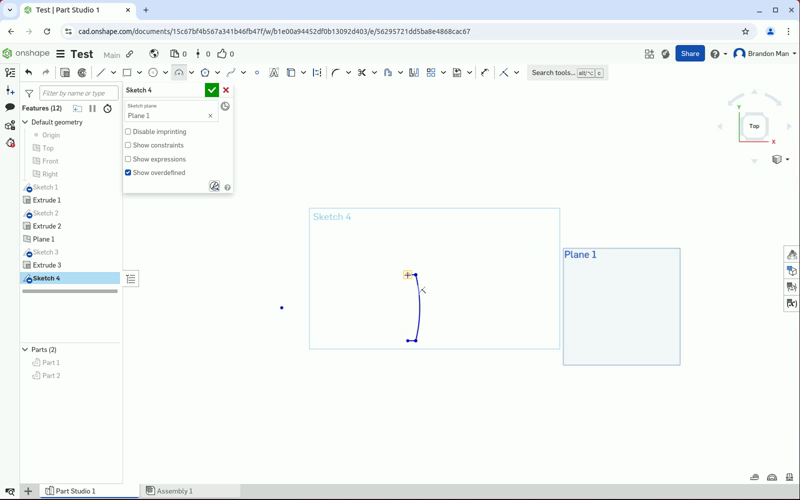
scroll(6)
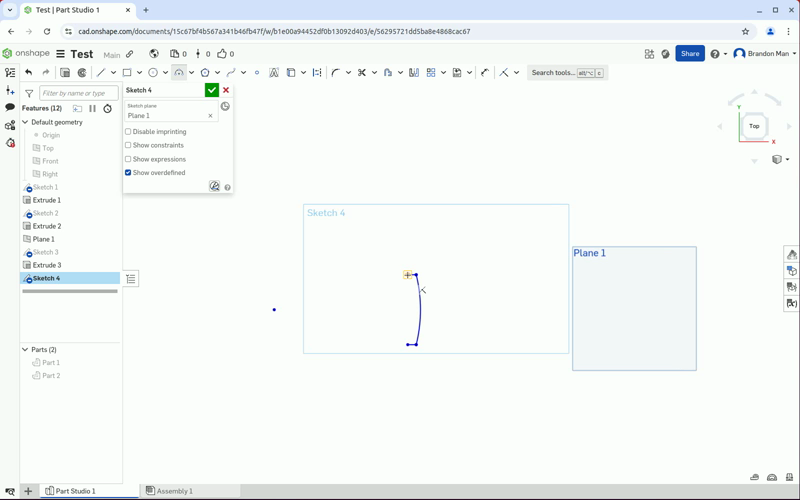
scroll(6)
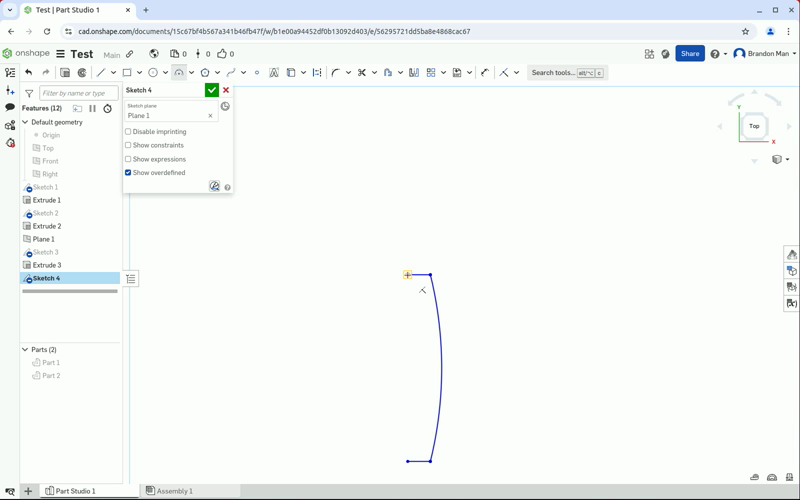
click(407, 274)
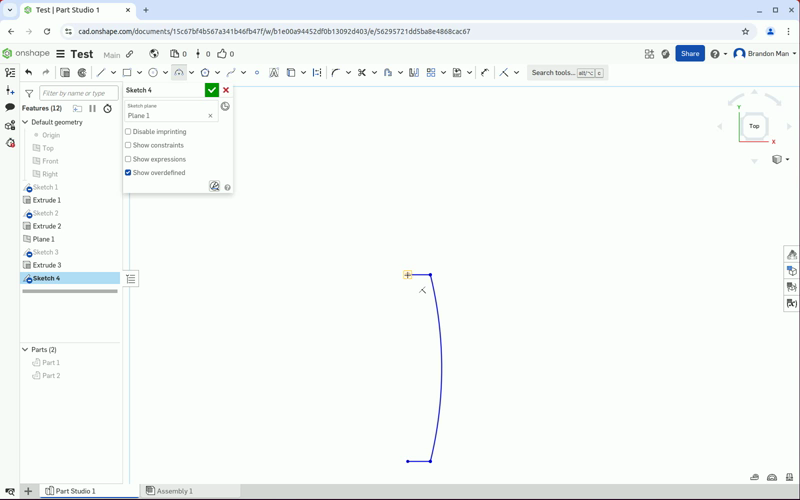
scroll(-6)
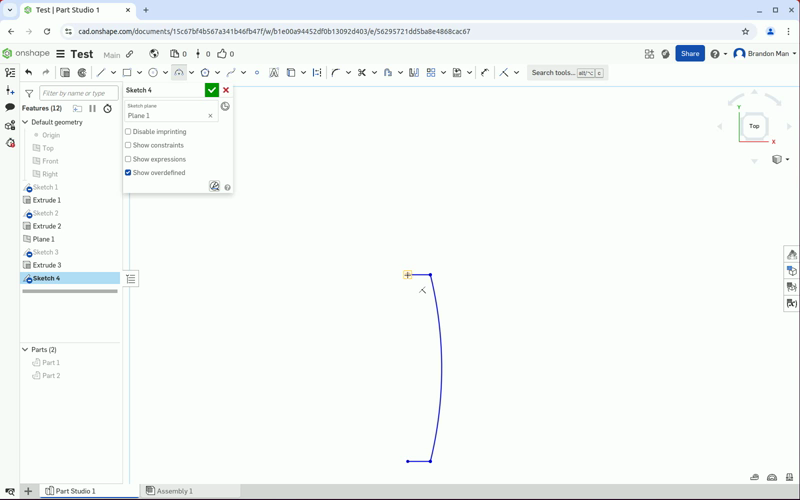
scroll(-6)
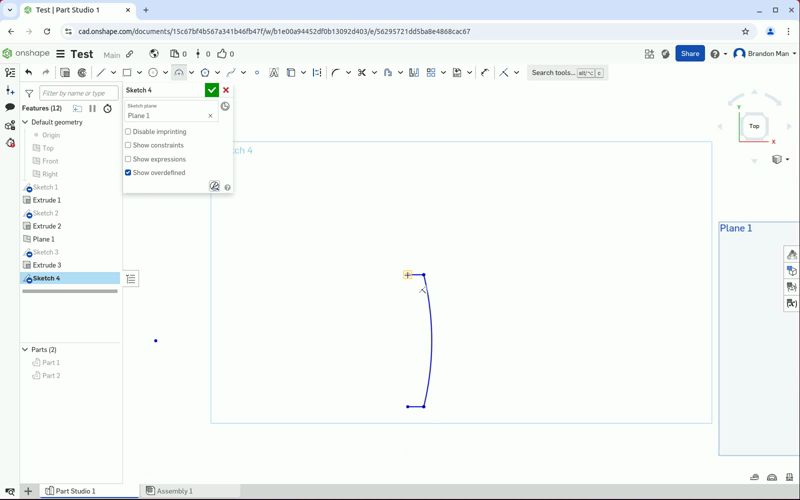
scroll(-6)
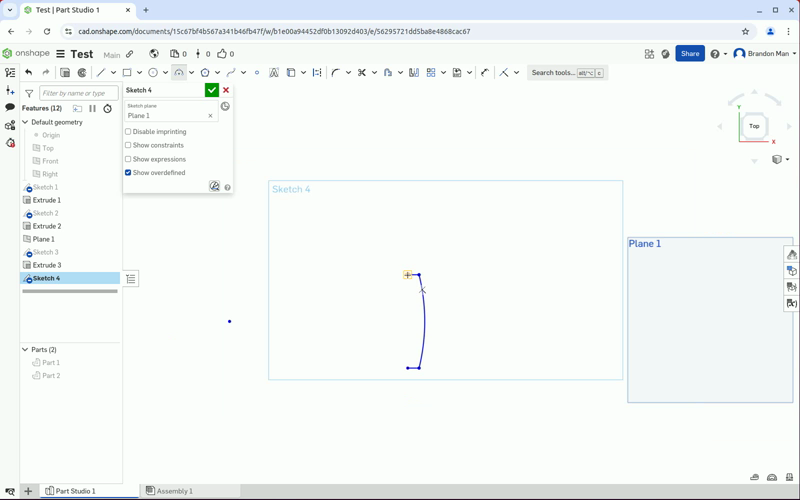
scroll(-6)
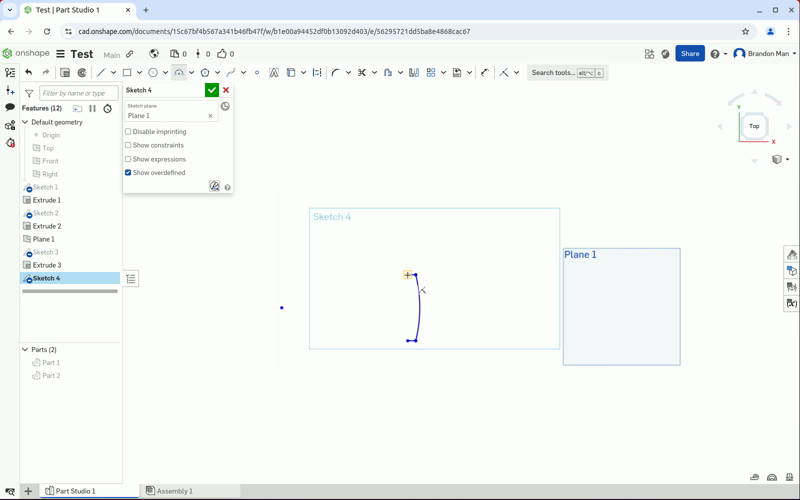
scroll(-6)
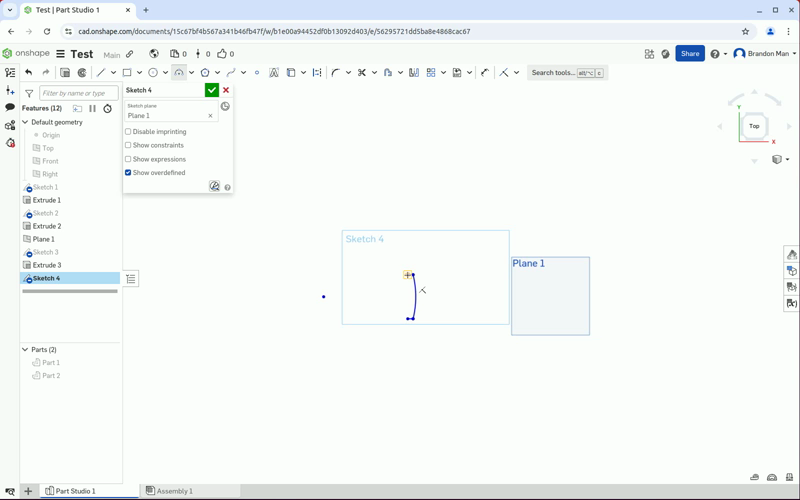
scroll(-6)
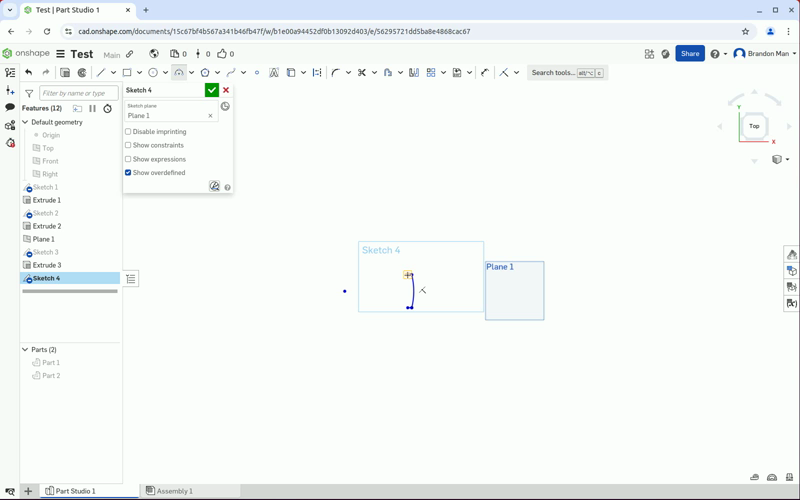
scroll(-6)
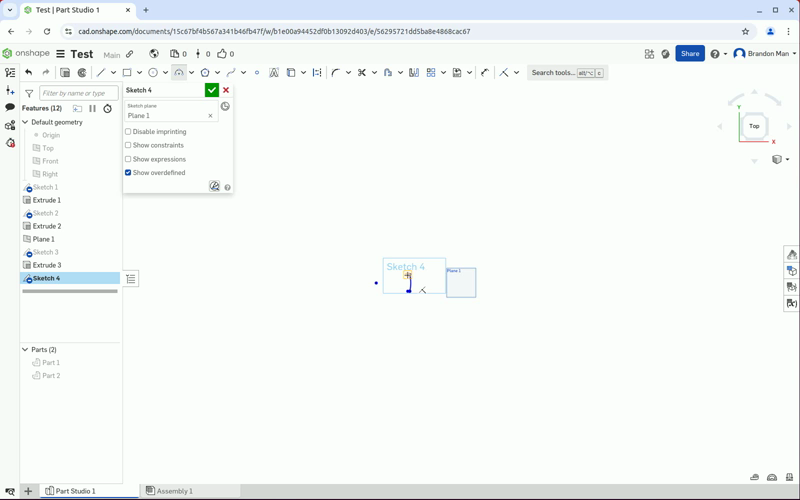
mouse_move(407, 291)
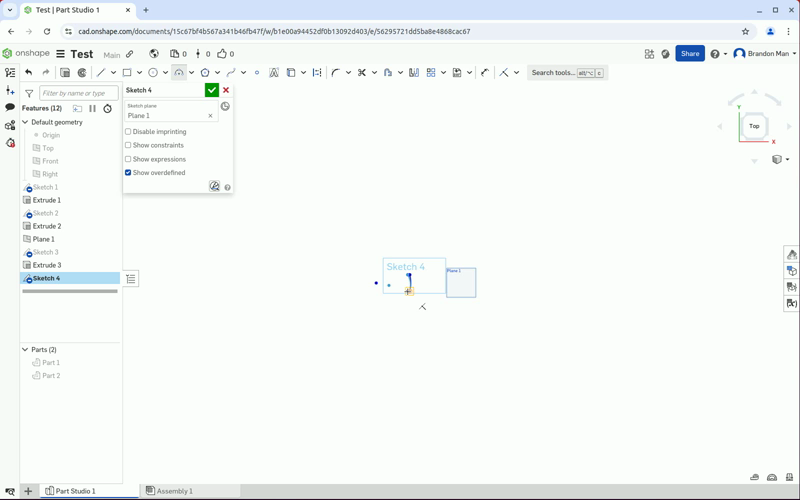
scroll(6)
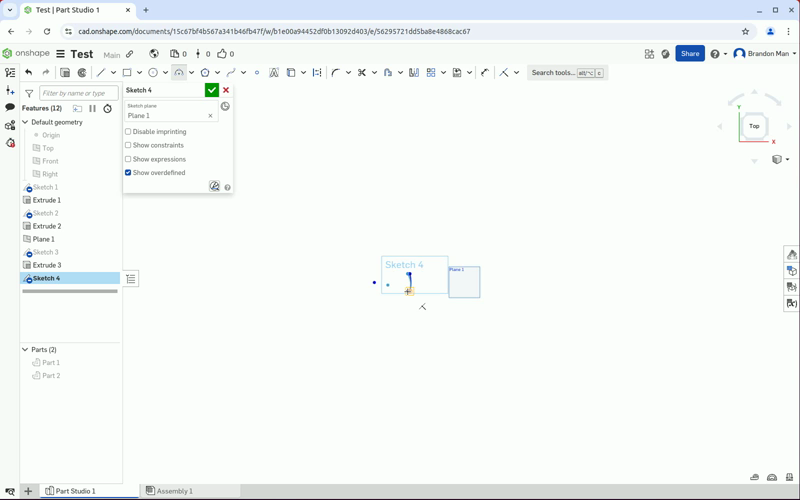
scroll(6)
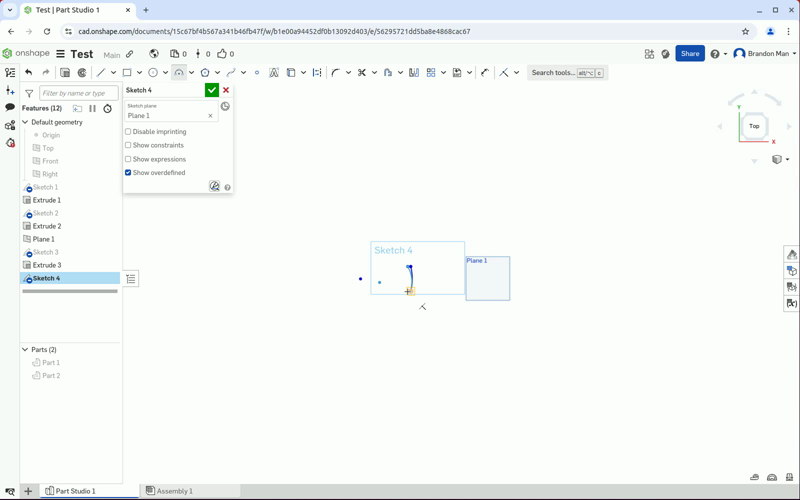
scroll(6)
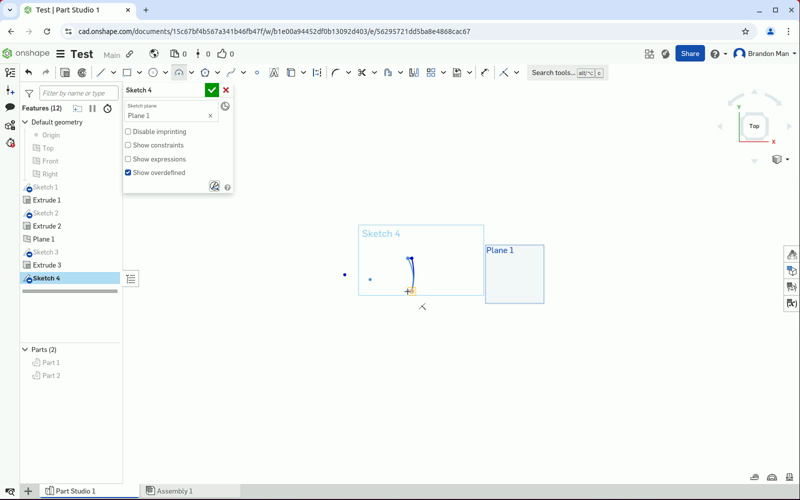
scroll(6)
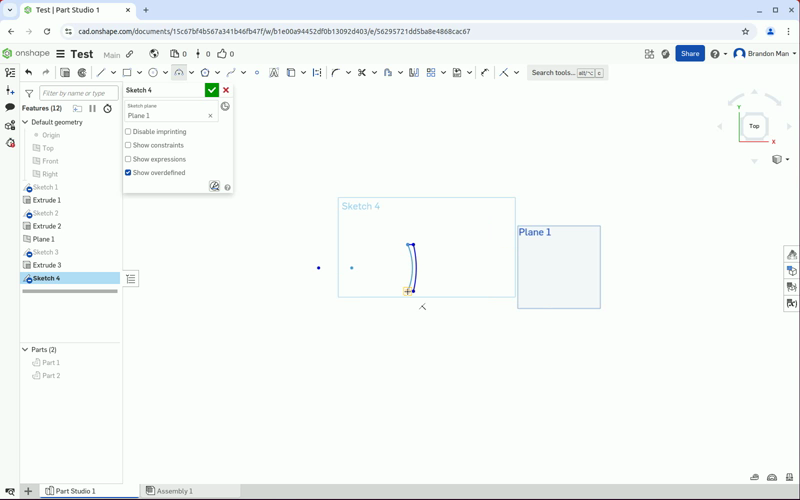
scroll(6)
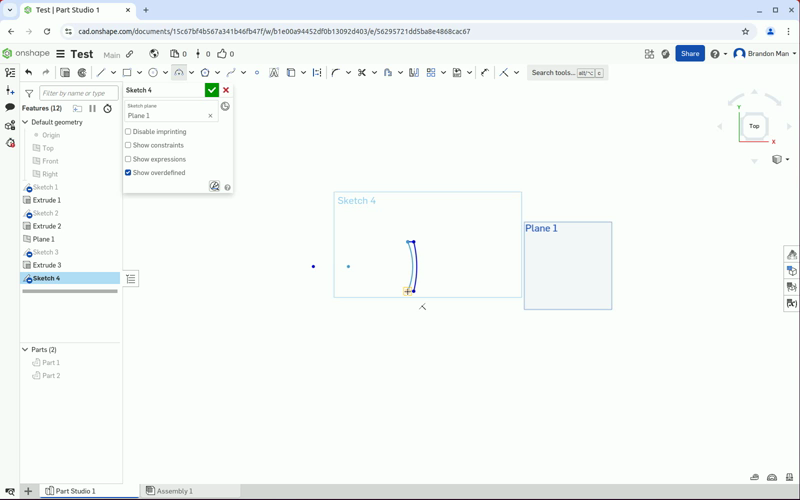
scroll(6)
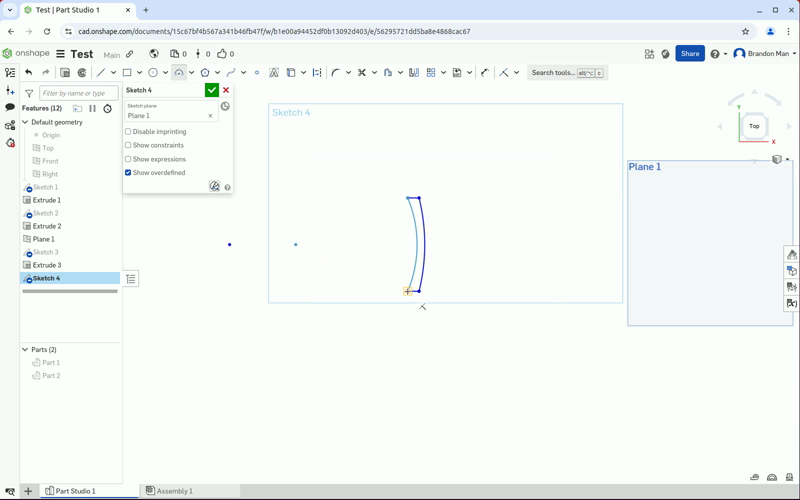
scroll(6)
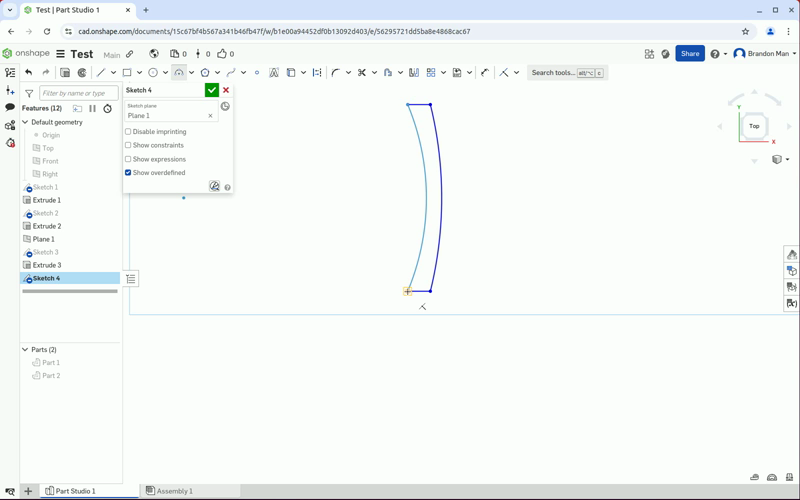
click(407, 291)
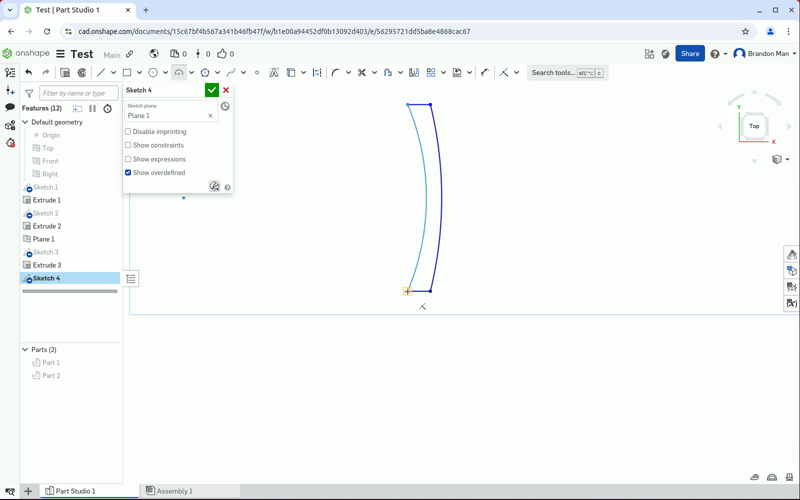
scroll(-6)
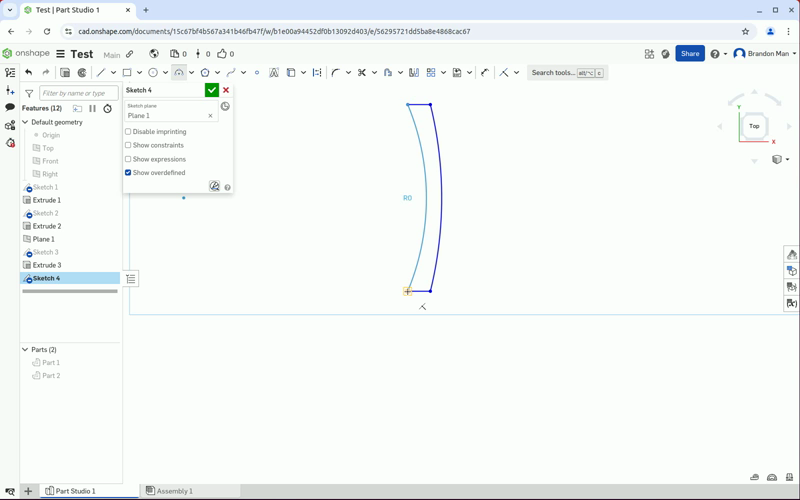
scroll(-6)
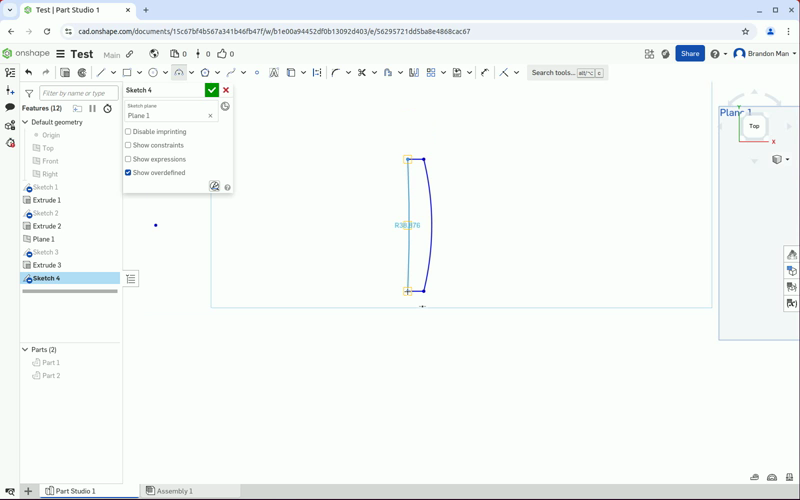
scroll(-6)
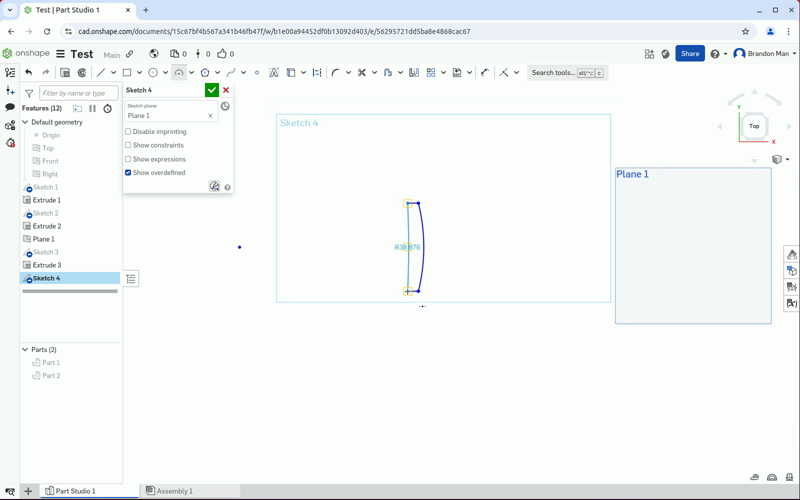
scroll(-6)
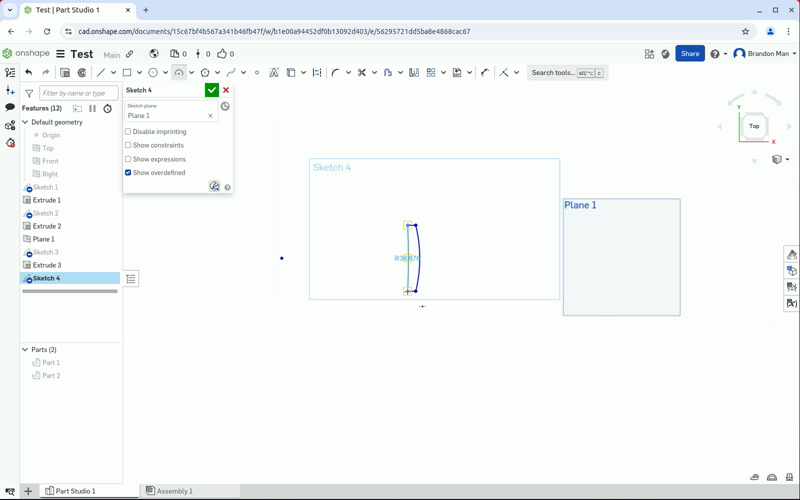
scroll(-6)
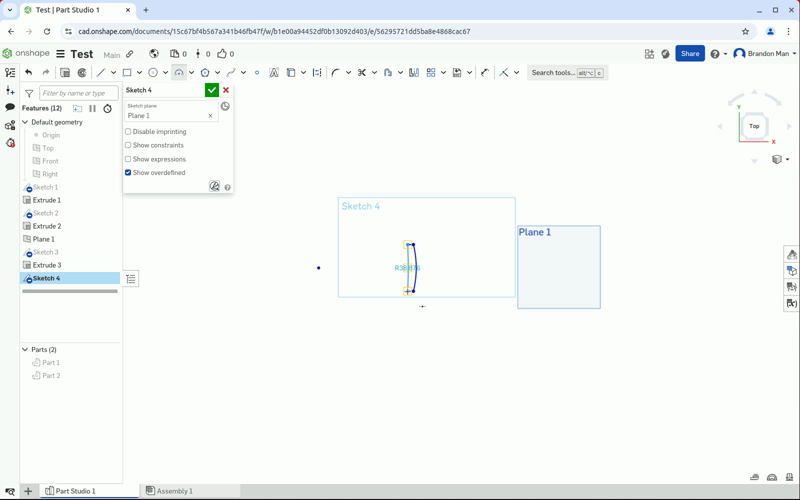
scroll(-6)
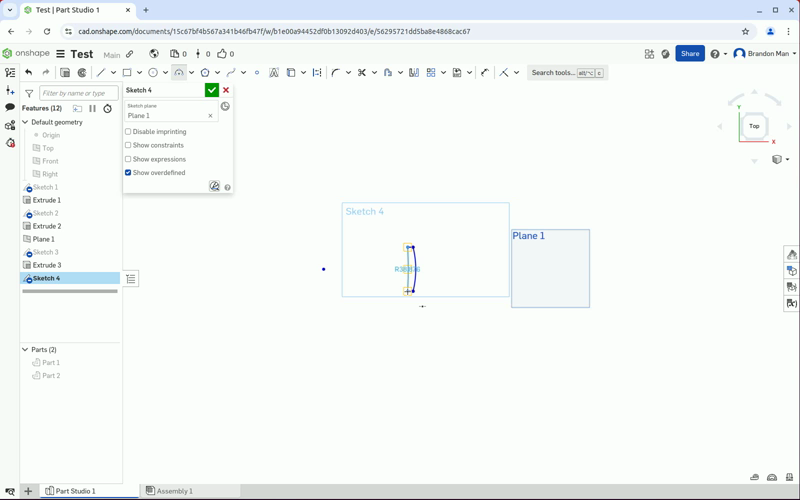
scroll(-6)
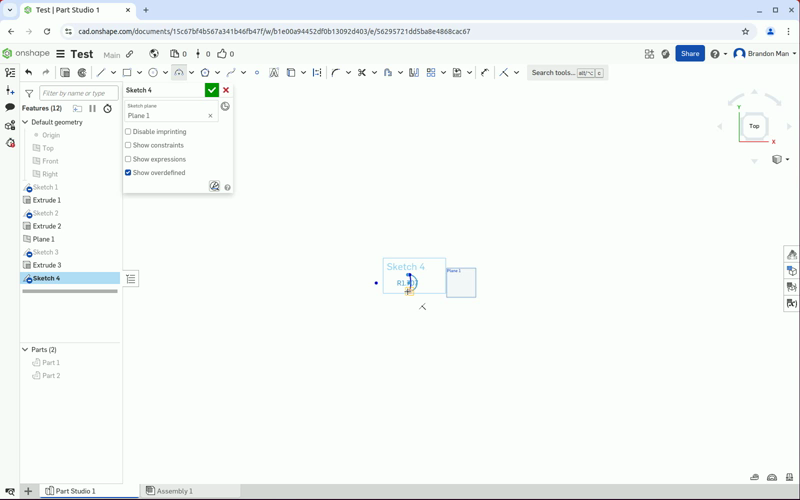
key_down(shift)
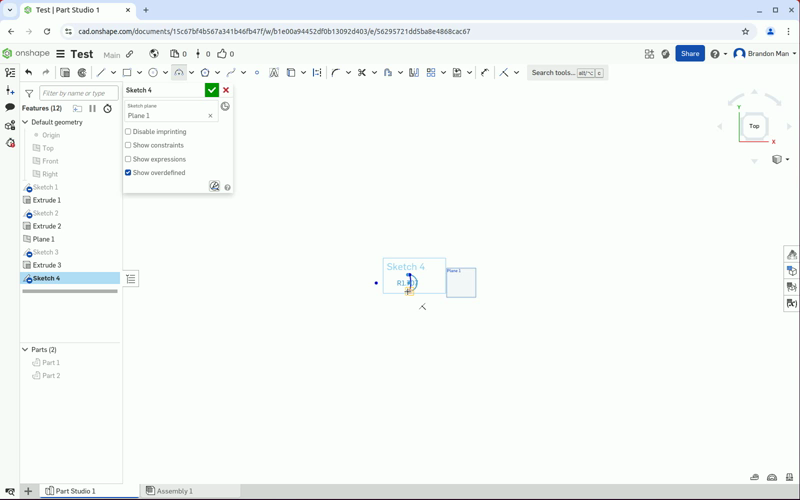
mouse_move(409, 282)
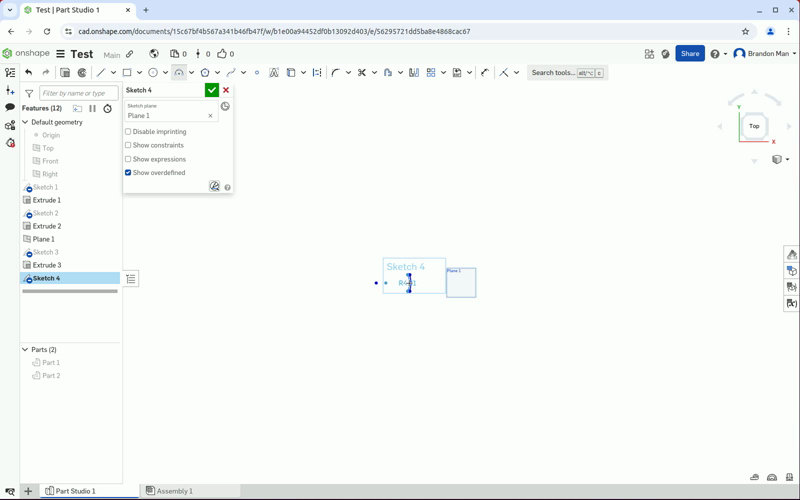
scroll(6)
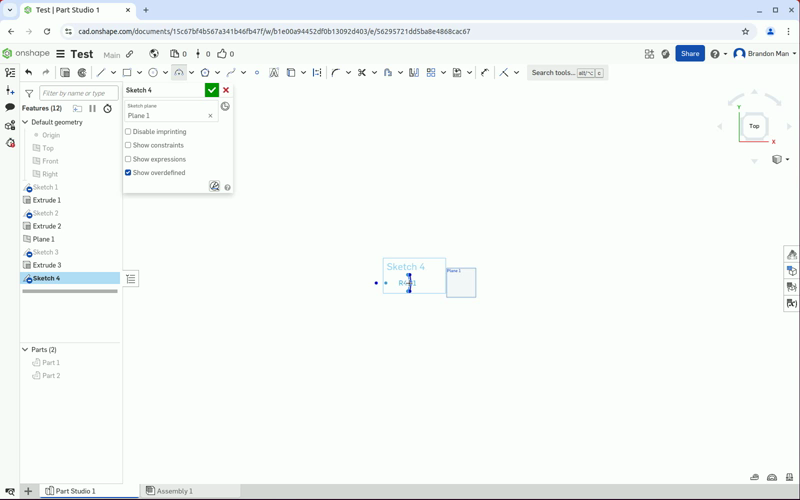
scroll(6)
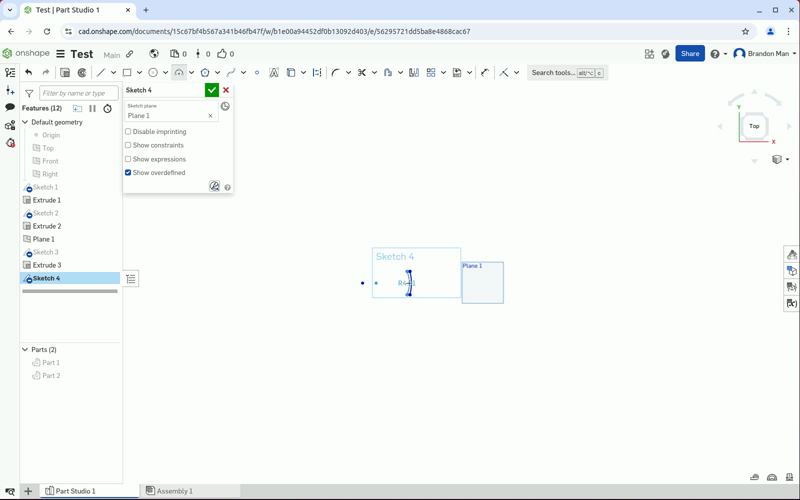
scroll(6)
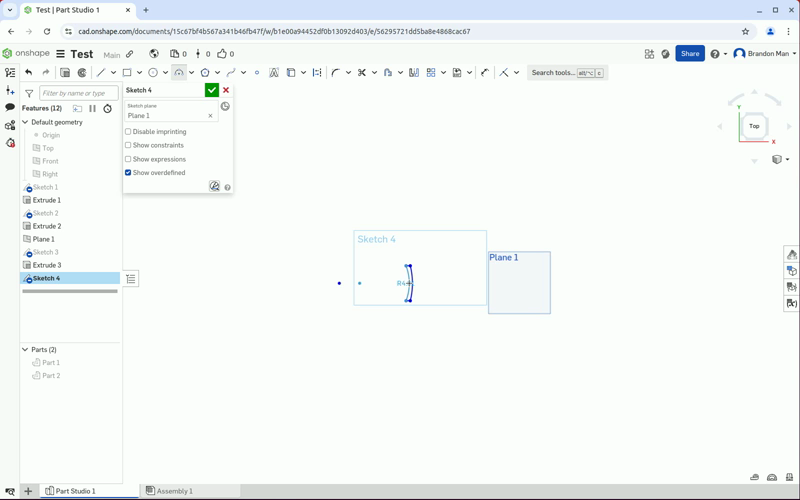
scroll(6)
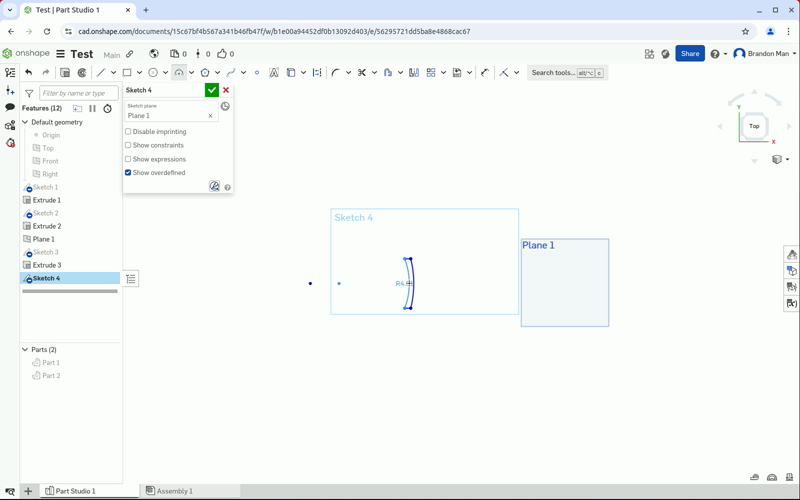
scroll(6)
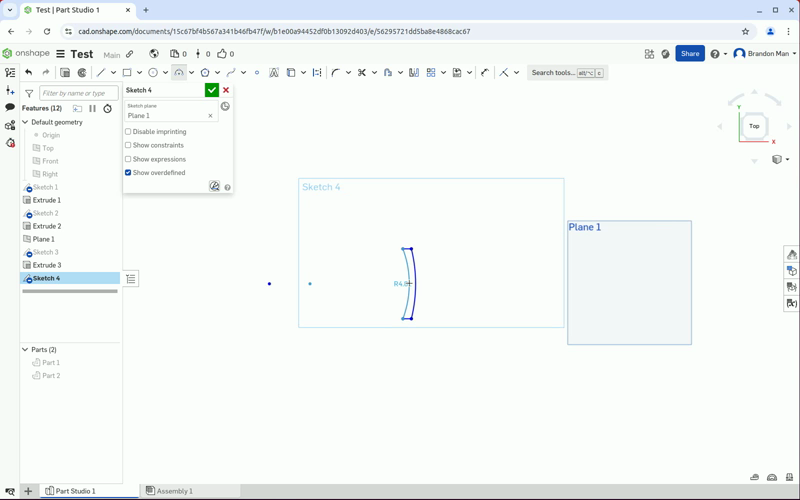
scroll(6)
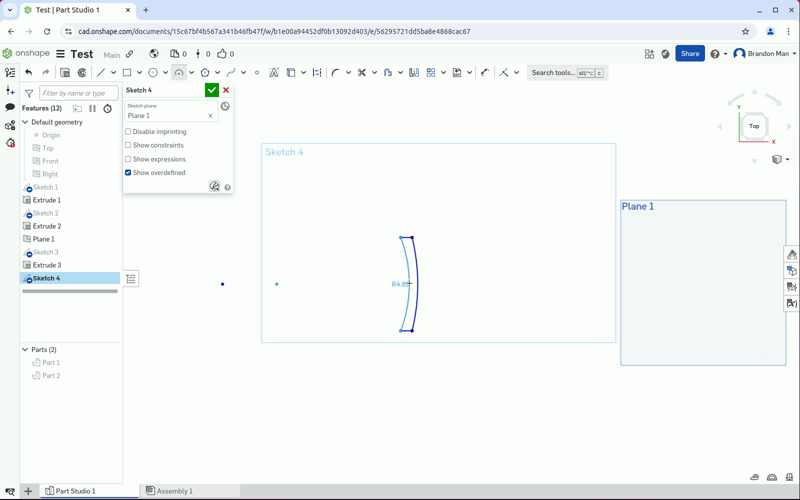
scroll(6)
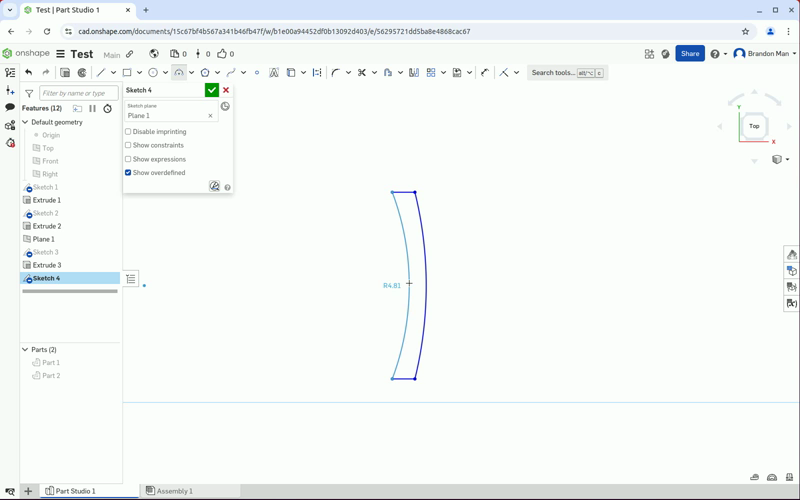
click(409, 282)
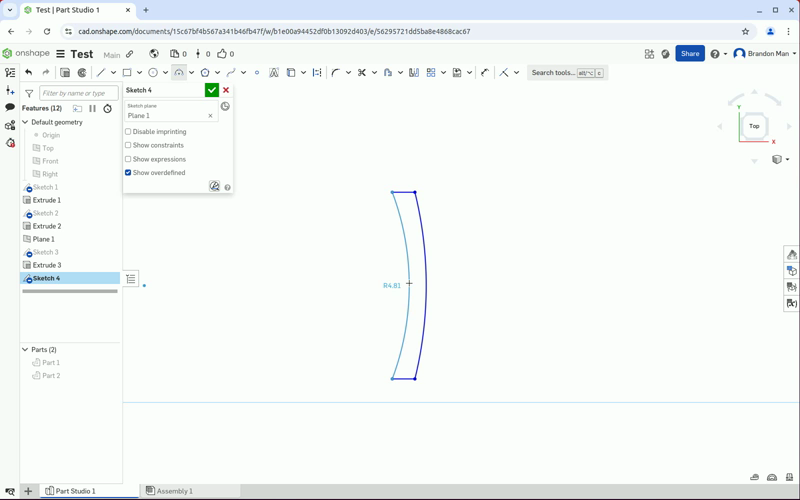
scroll(-6)
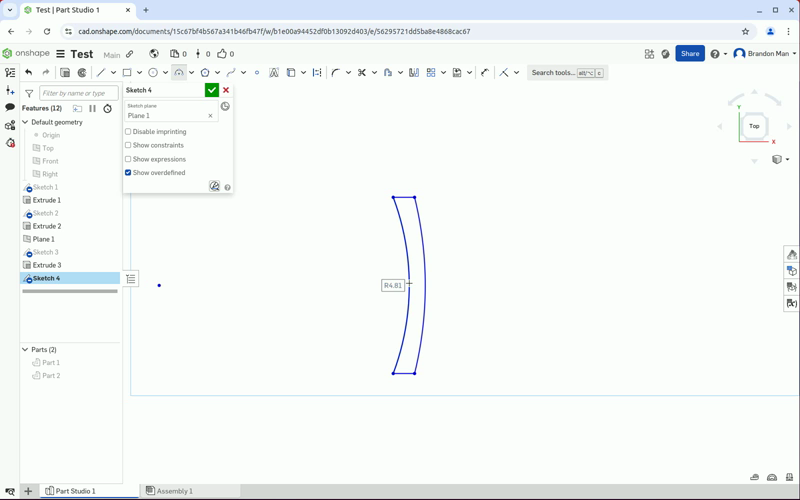
scroll(-6)
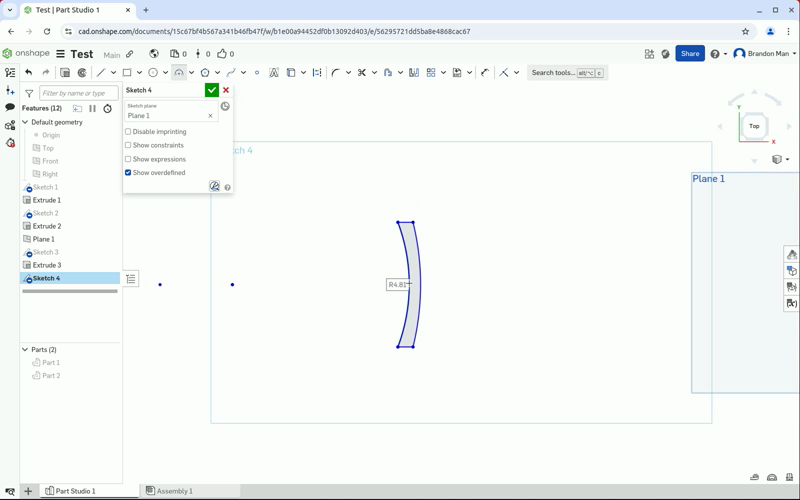
scroll(-6)
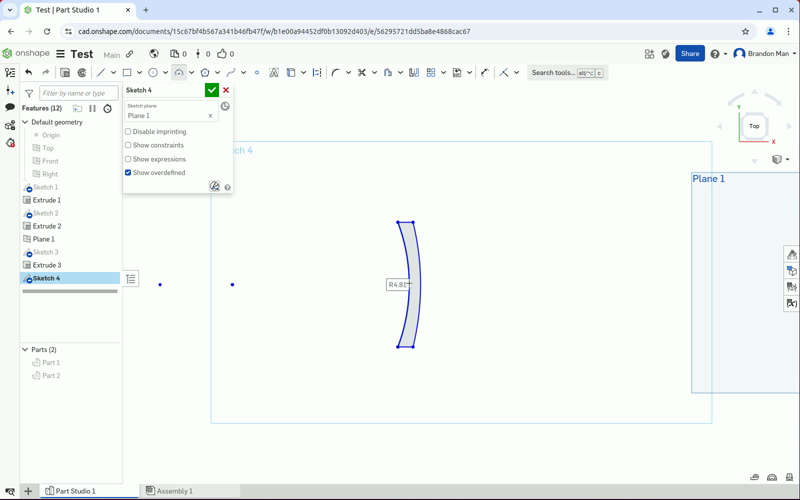
scroll(-6)
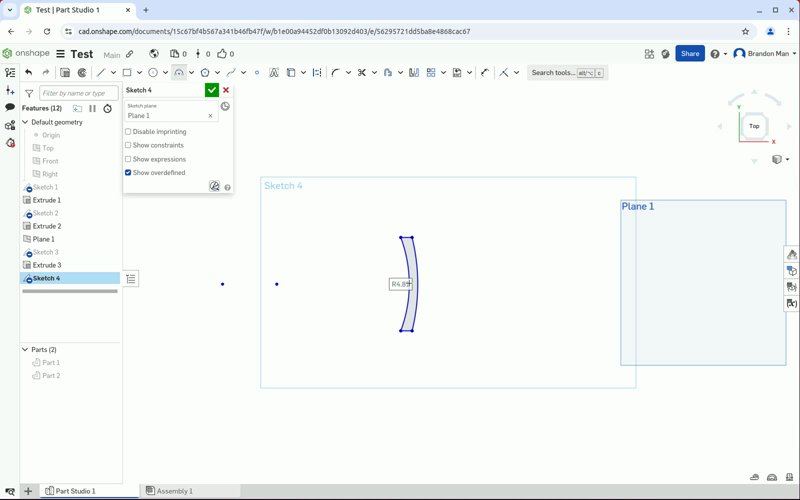
scroll(-6)
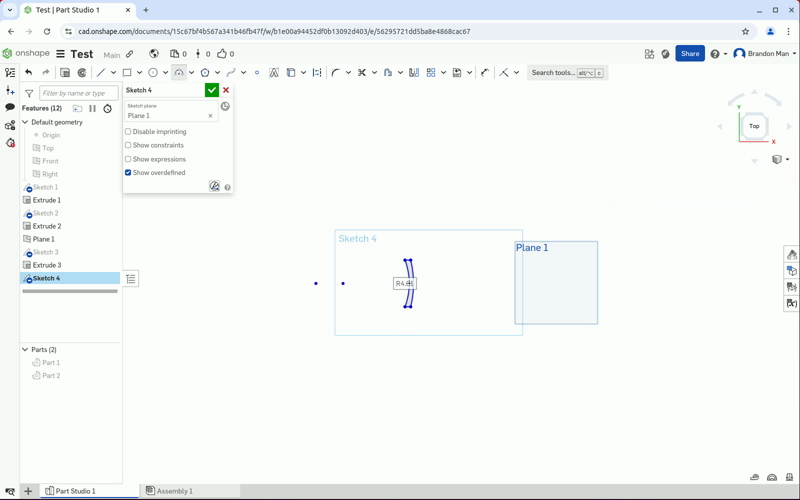
scroll(-6)
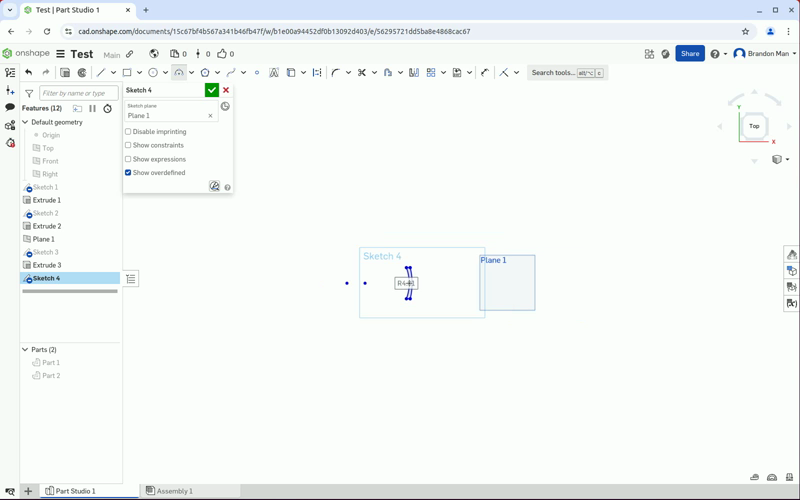
scroll(-6)
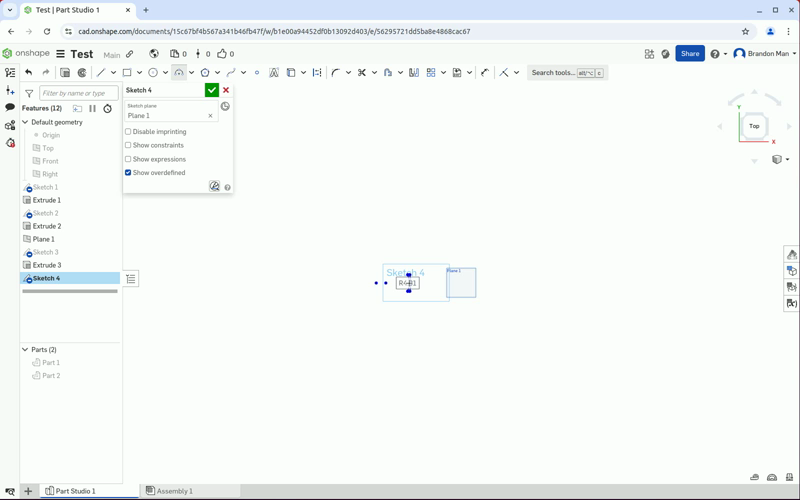
key_up(shift)
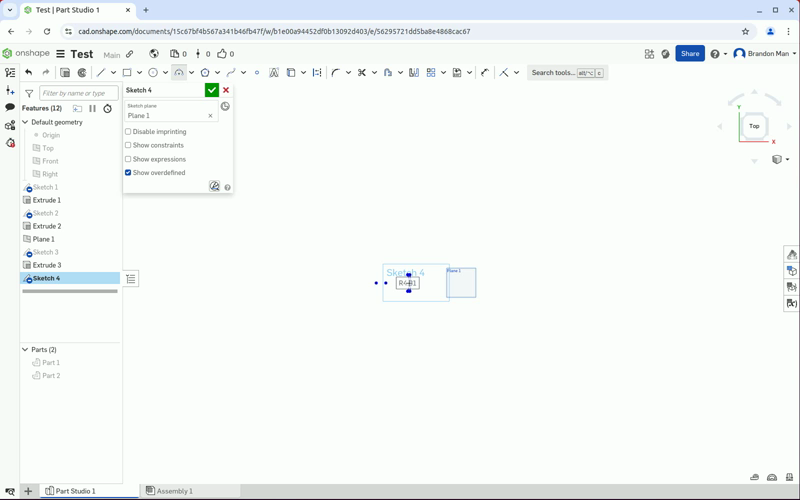
key(esc)
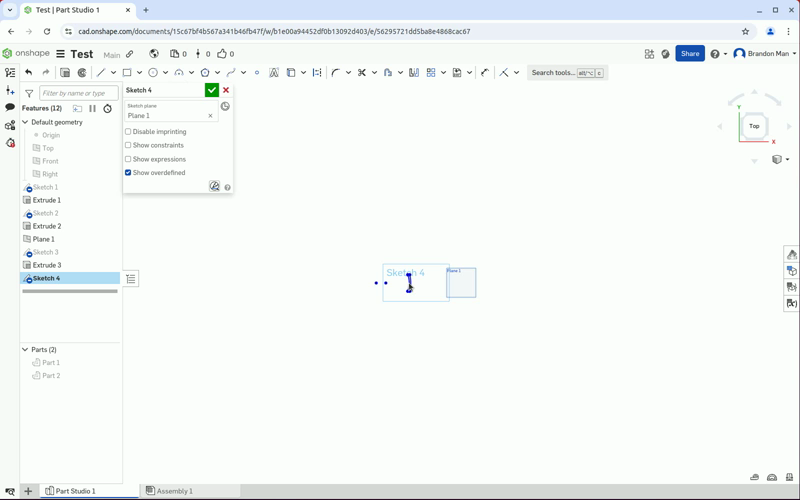
mouse_move(410, 282)
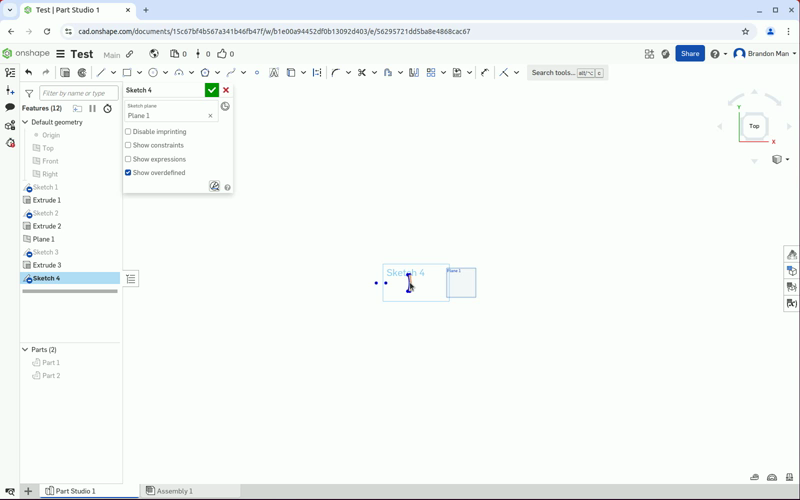
scroll(6)
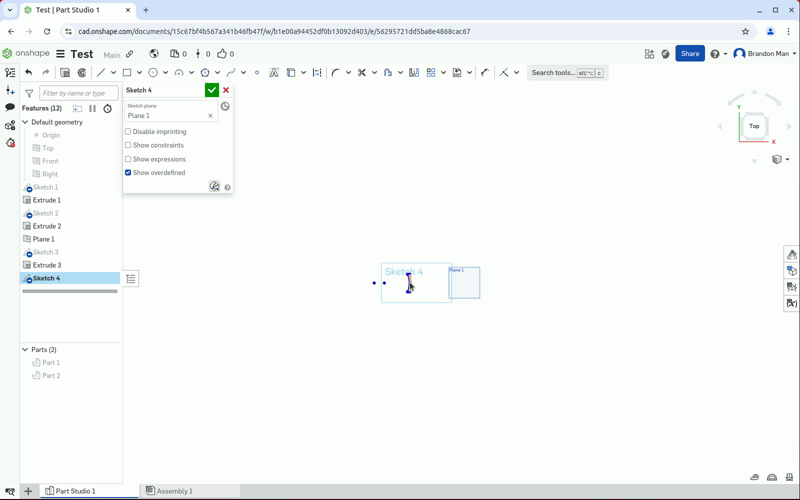
scroll(6)
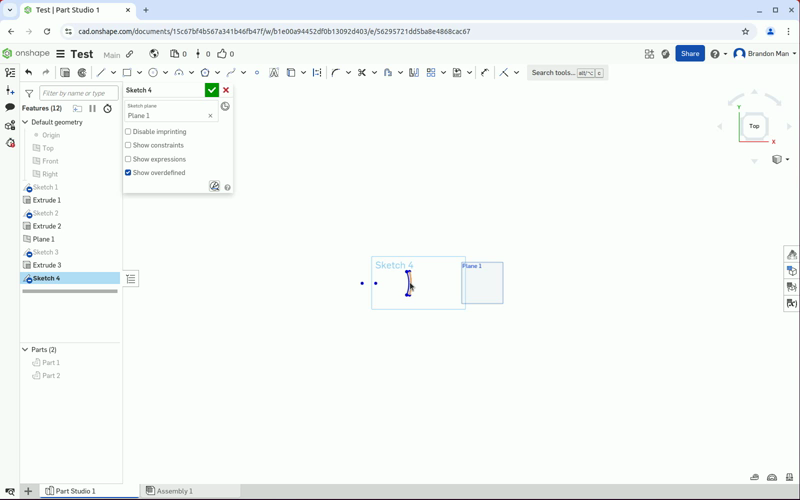
scroll(6)
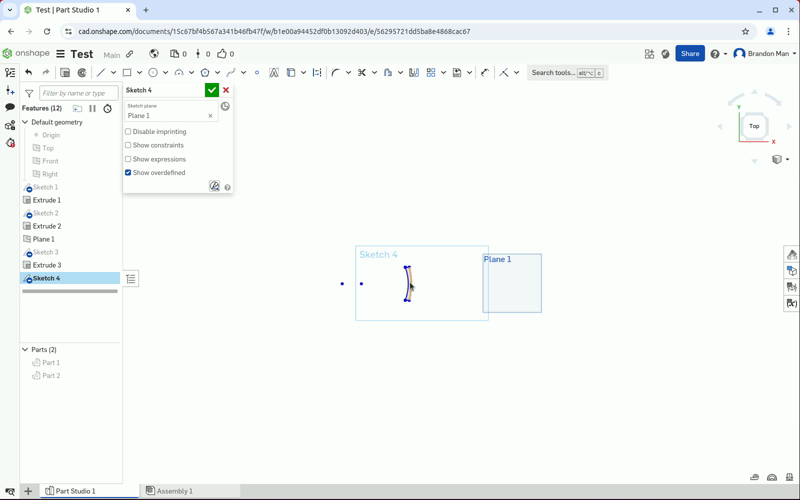
scroll(6)
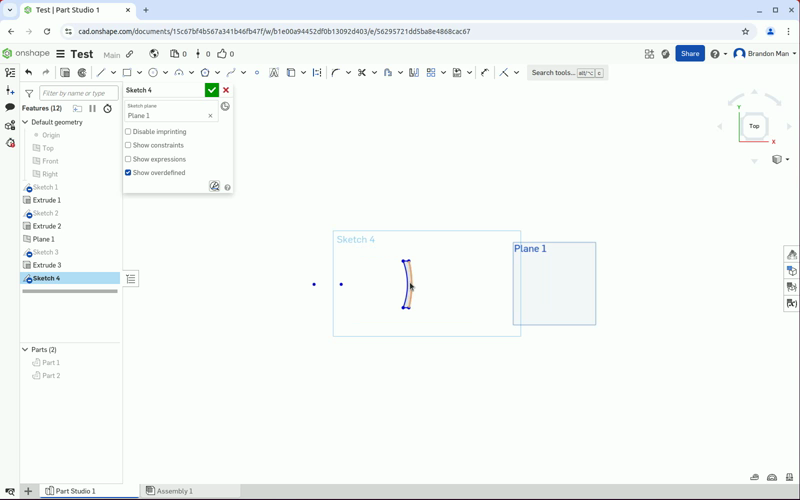
scroll(6)
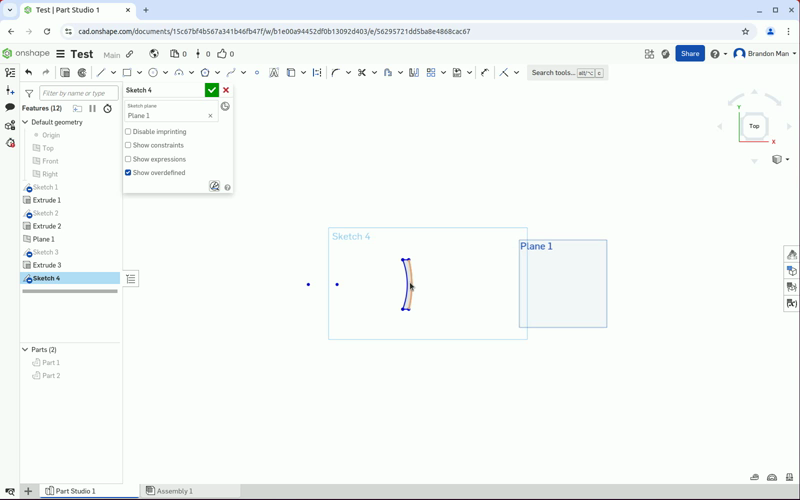
scroll(6)
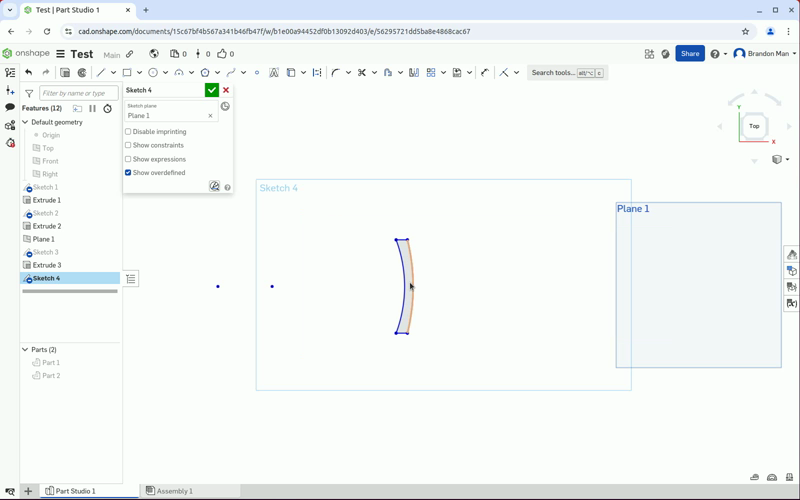
scroll(6)
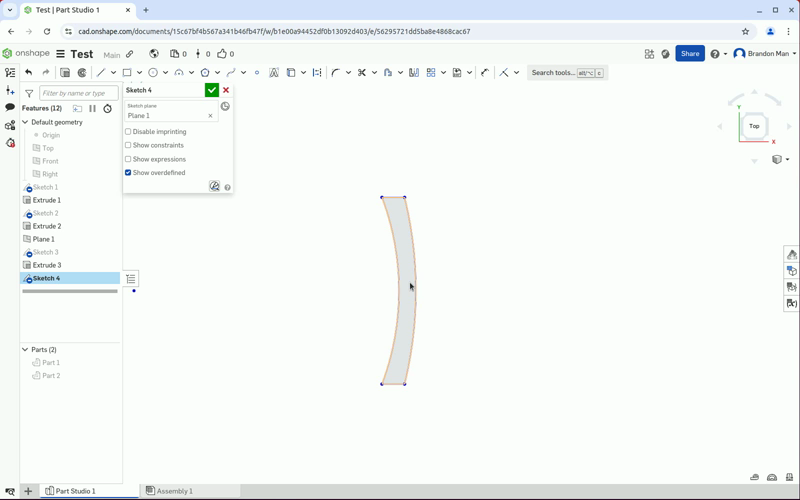
click(410, 282)
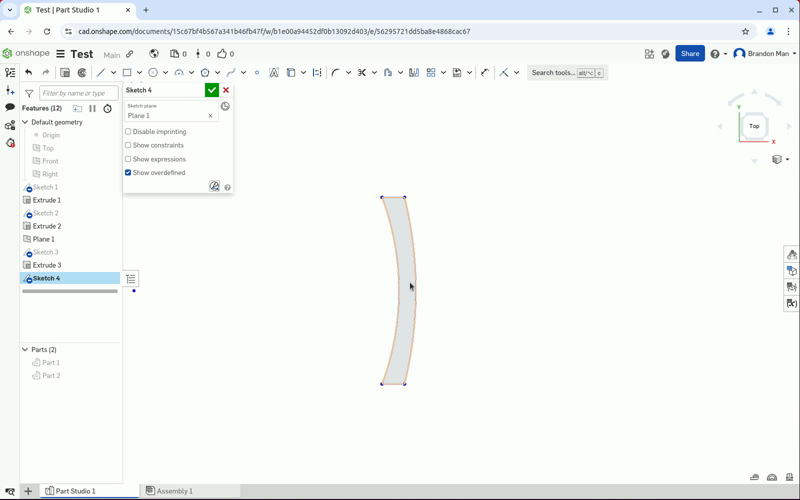
scroll(-6)
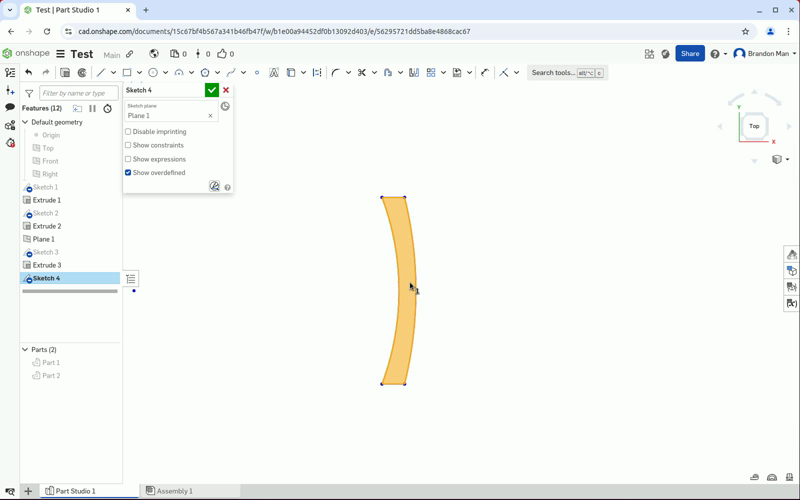
scroll(-6)
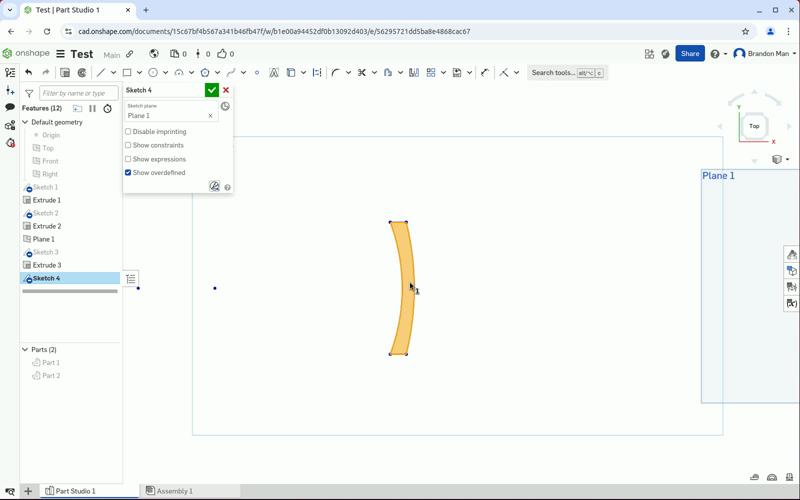
scroll(-6)
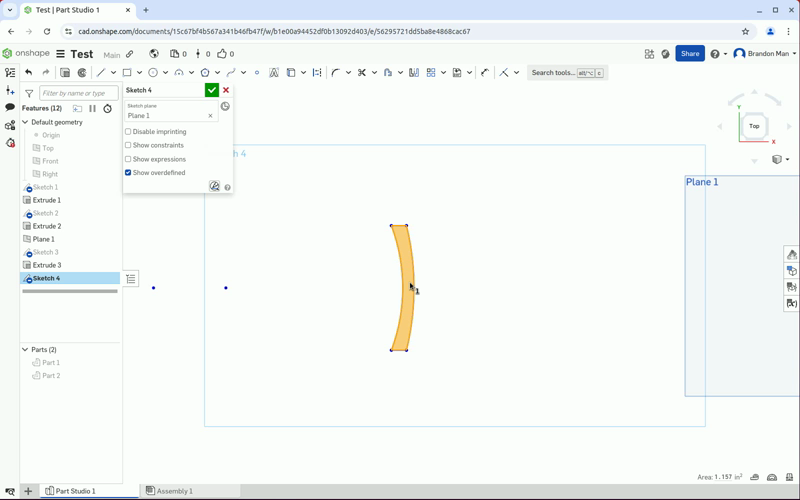
scroll(-6)
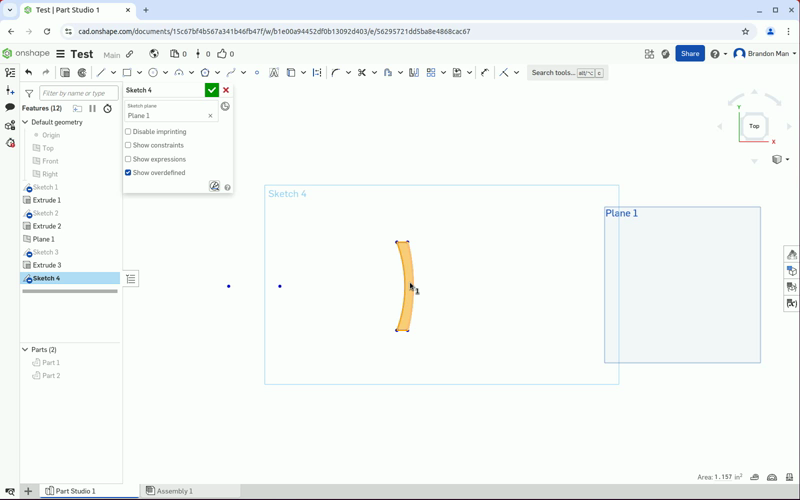
scroll(-6)
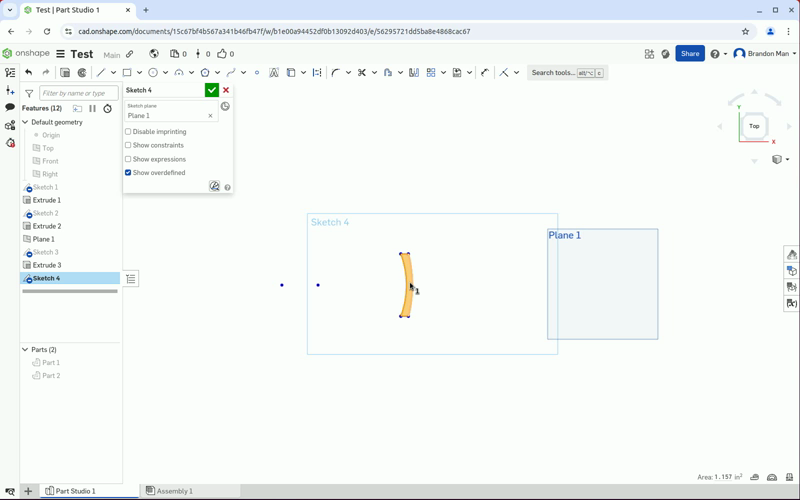
scroll(-6)
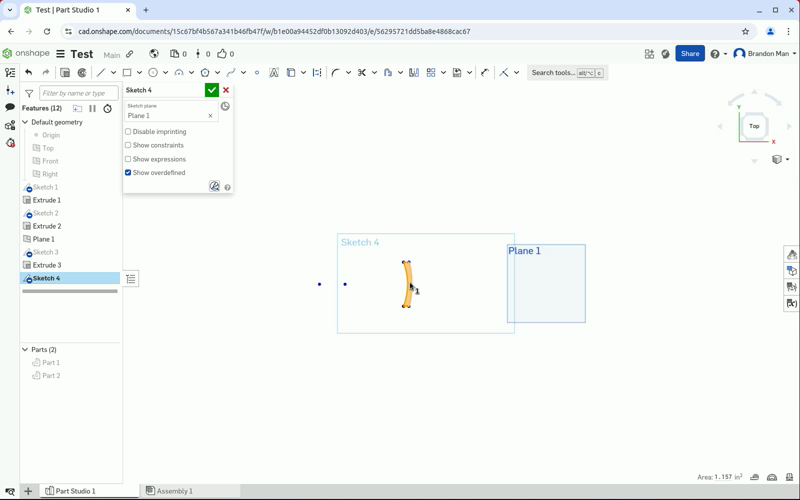
scroll(-6)
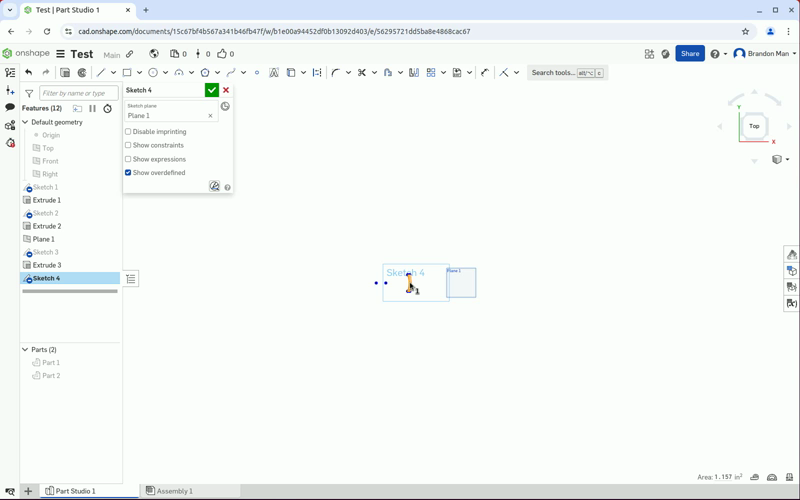
mouse_move(73, 352)
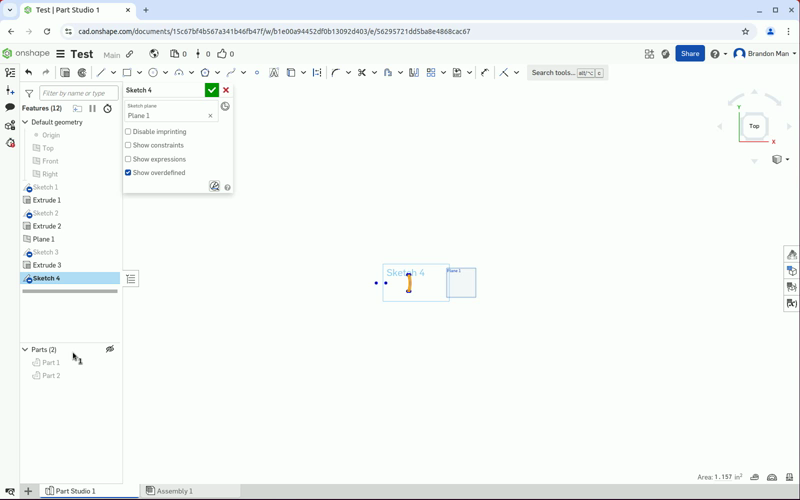
key(shift+y)
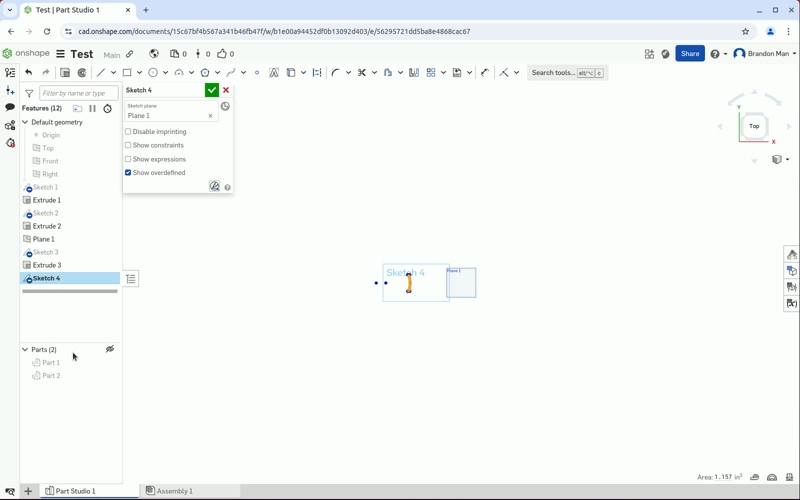
key(shift+e)
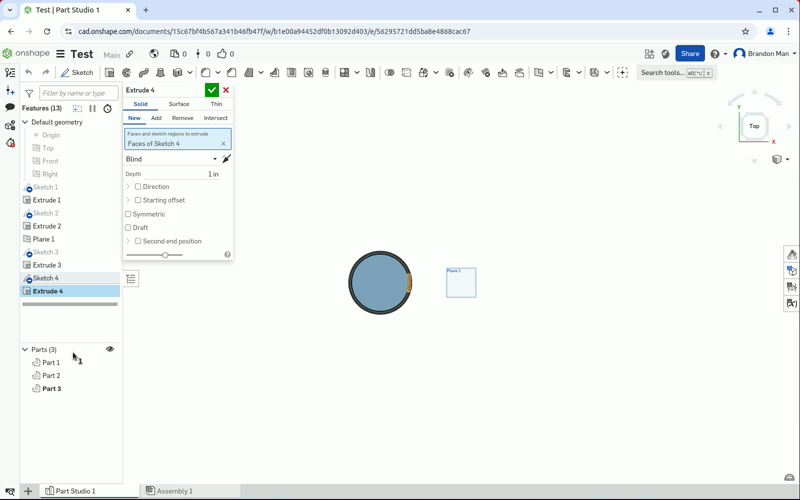
mouse_move(143, 106)
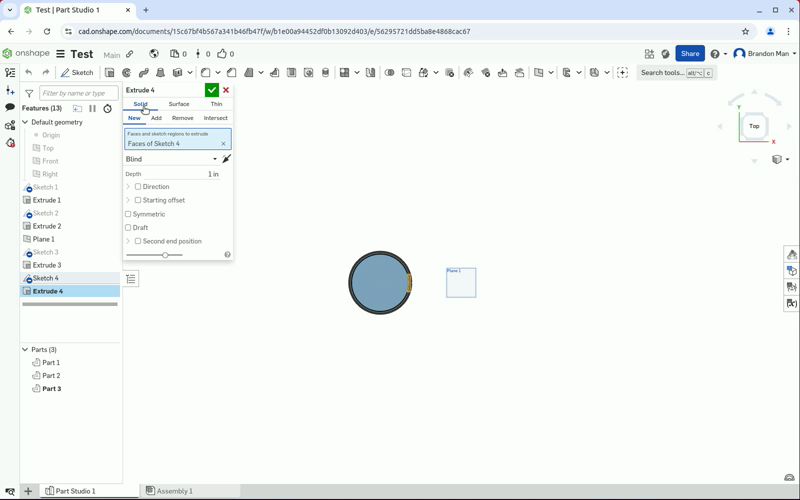
click(143, 106)
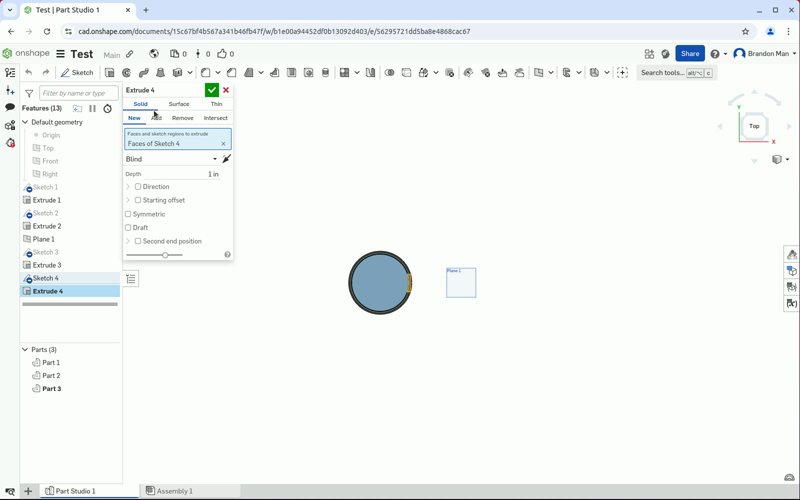
mouse_move(186, 120)
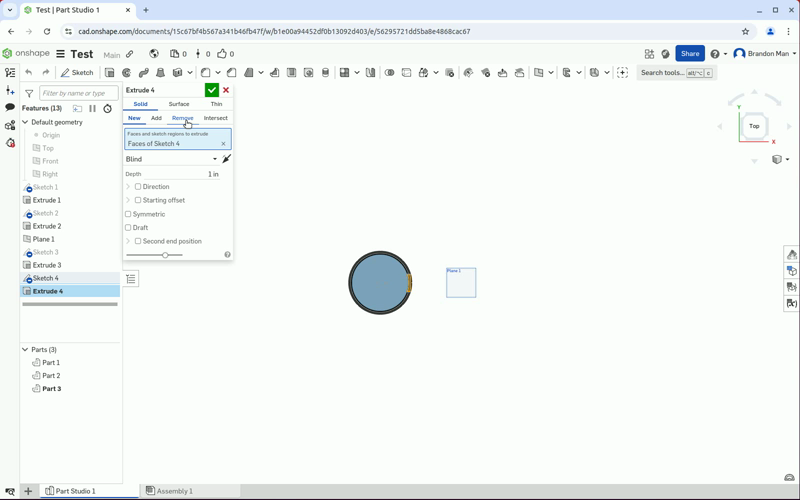
click(186, 120)
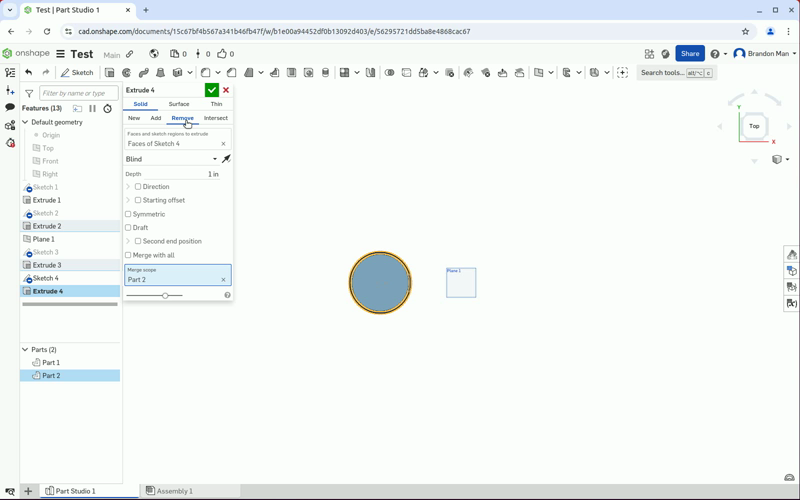
key(tab, 4)
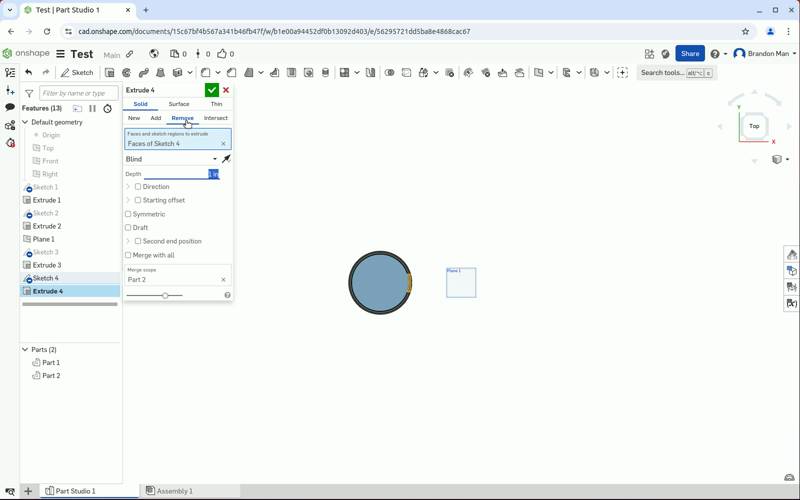
text(4.333)
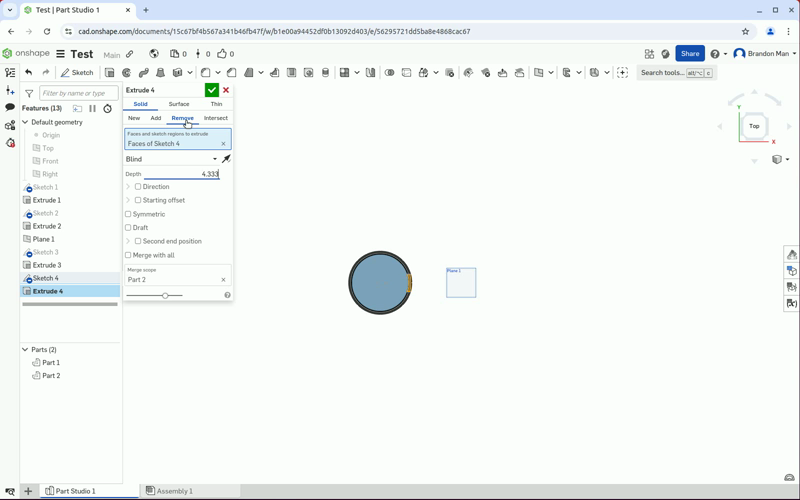
key(tab, 6)
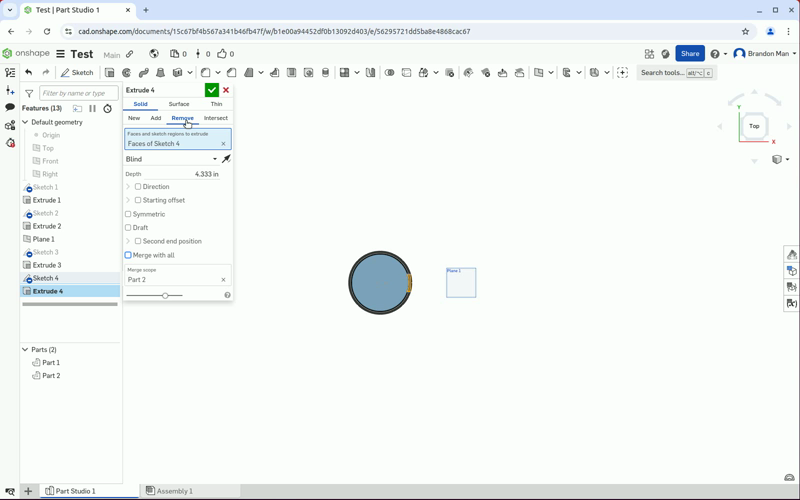
key(space)
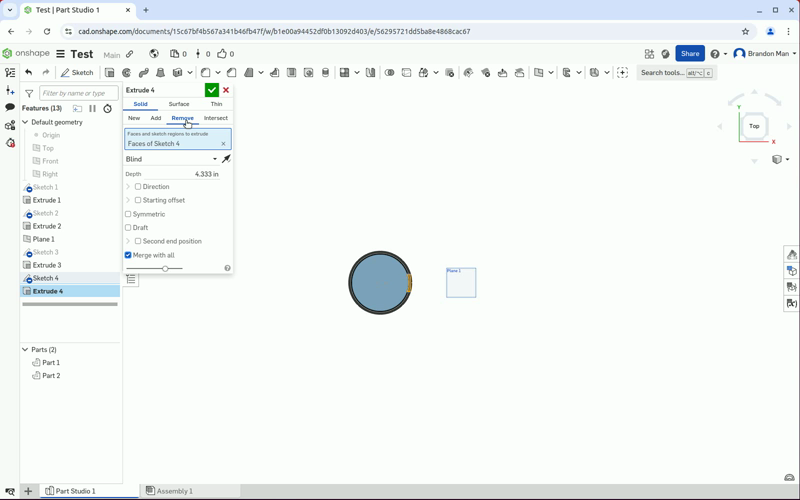
key(enter)
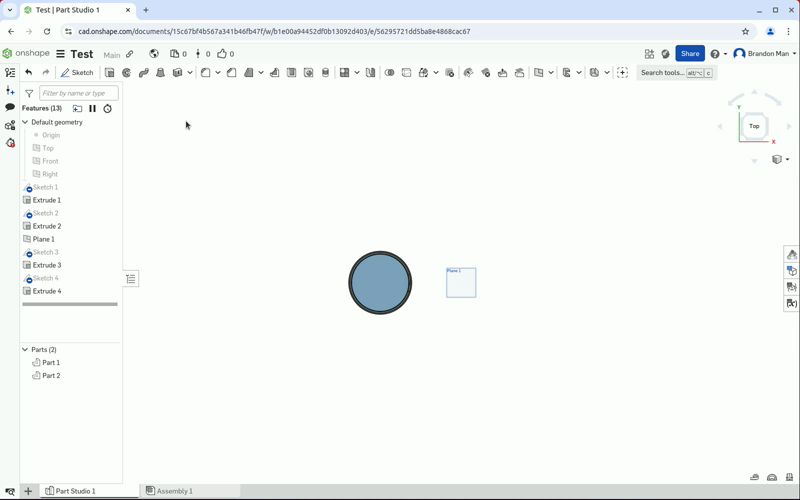
key(shift+h)
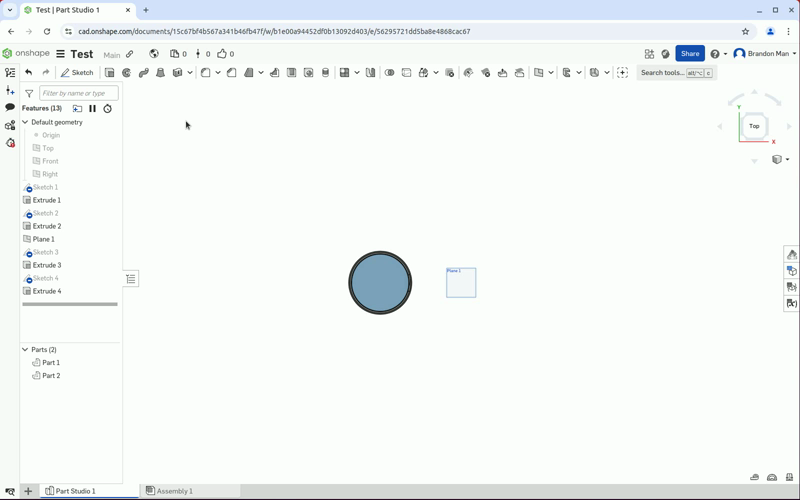
key(shift+h)
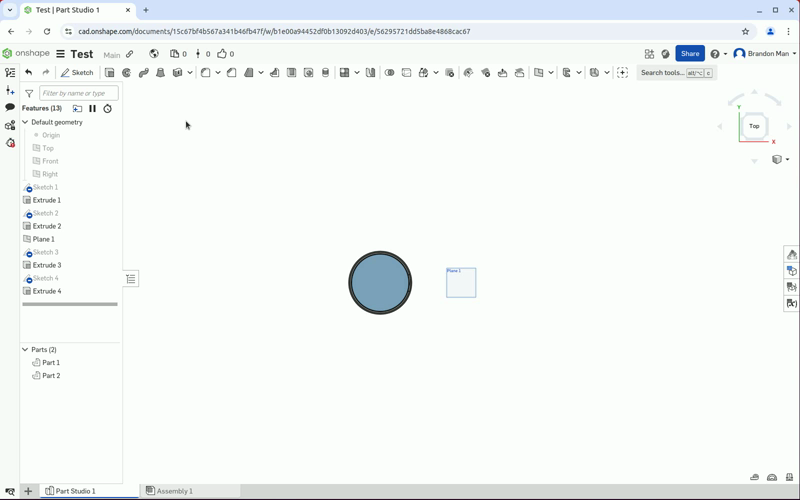
mouse_move(73, 189)
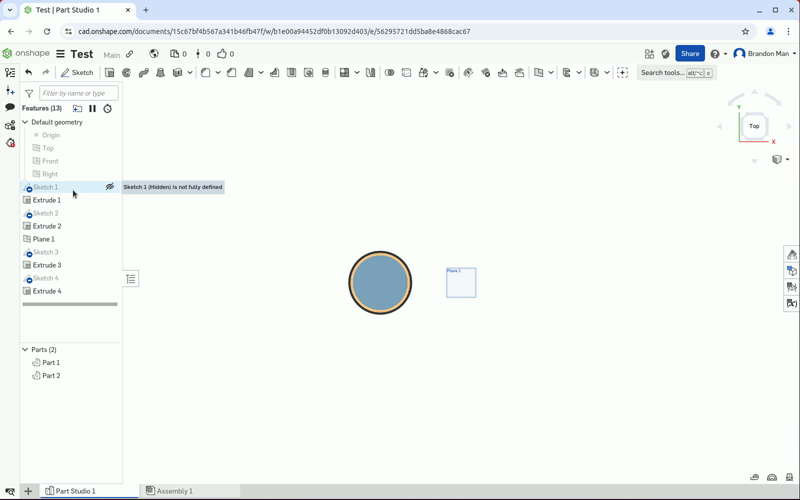
click(73, 189)
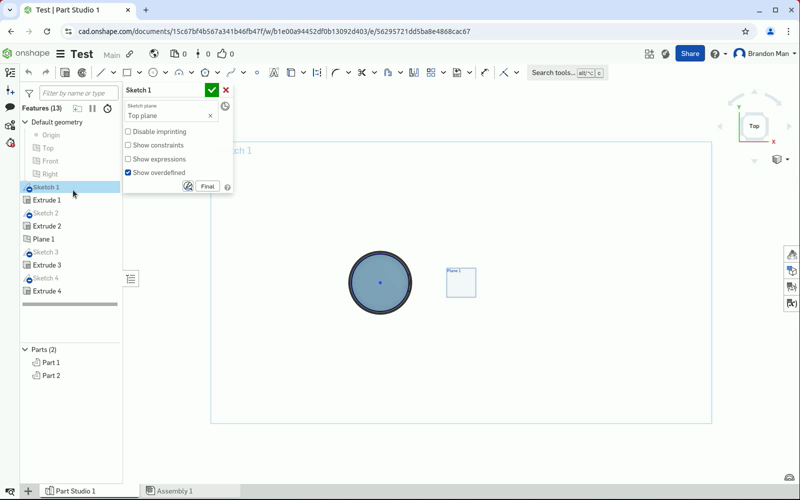
mouse_move(229, 92)
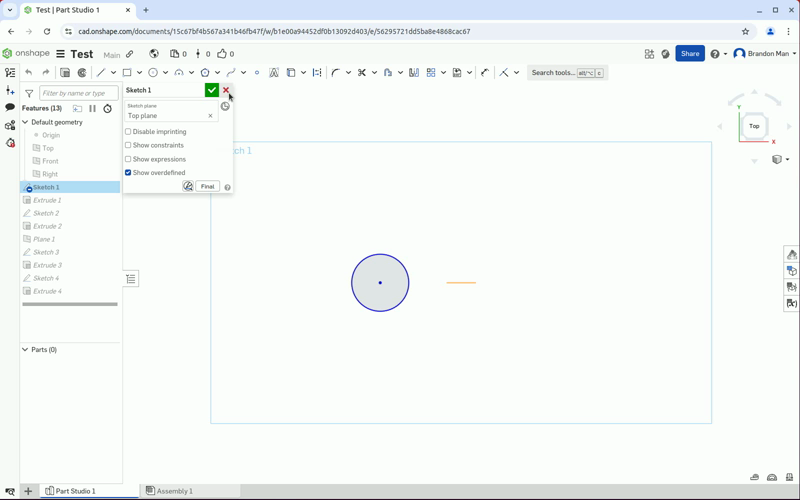
click(229, 92)
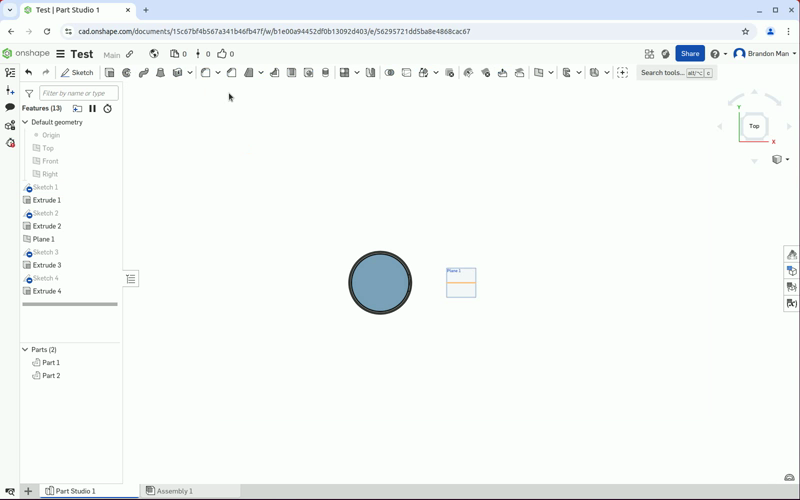
key(shift+s)
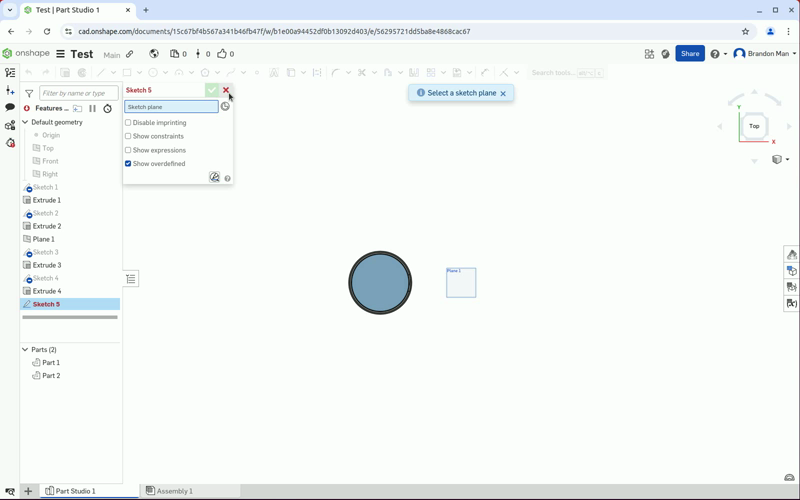
mouse_move(73, 241)
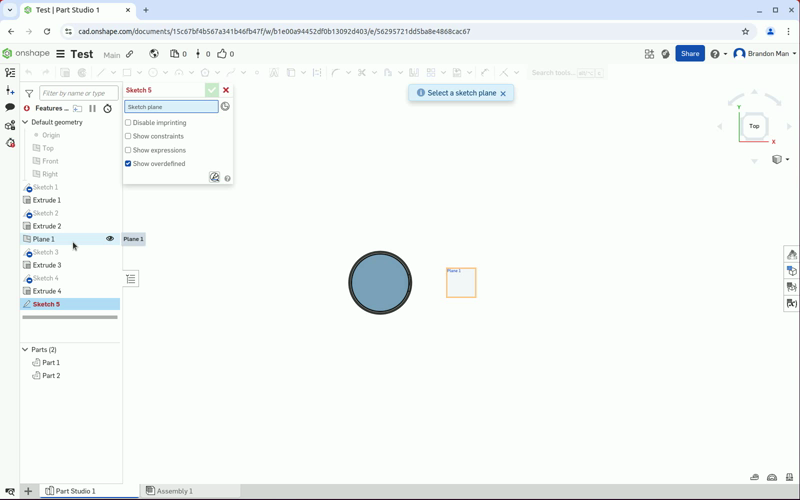
click(73, 241)
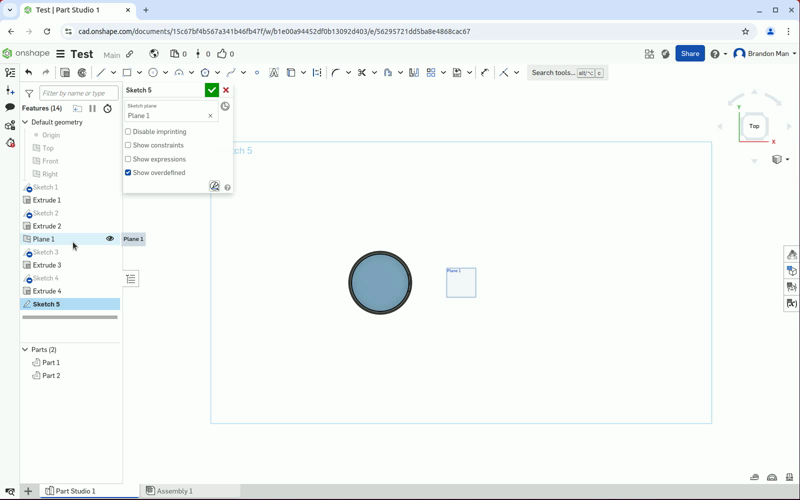
mouse_move(73, 352)
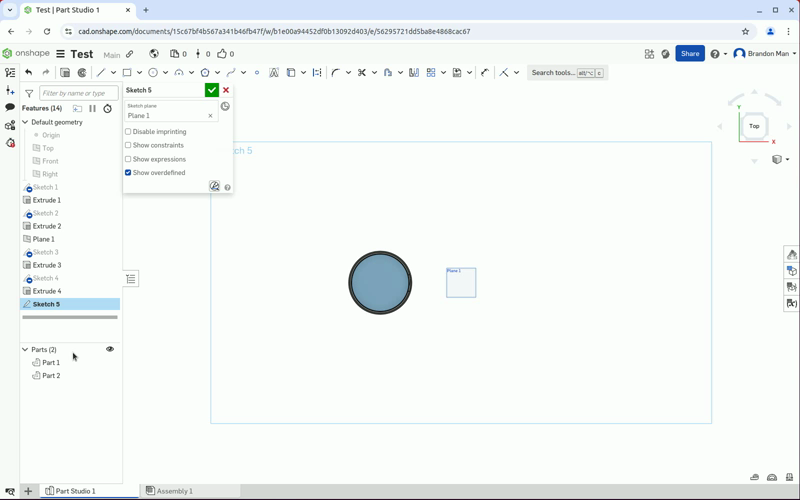
key(y)
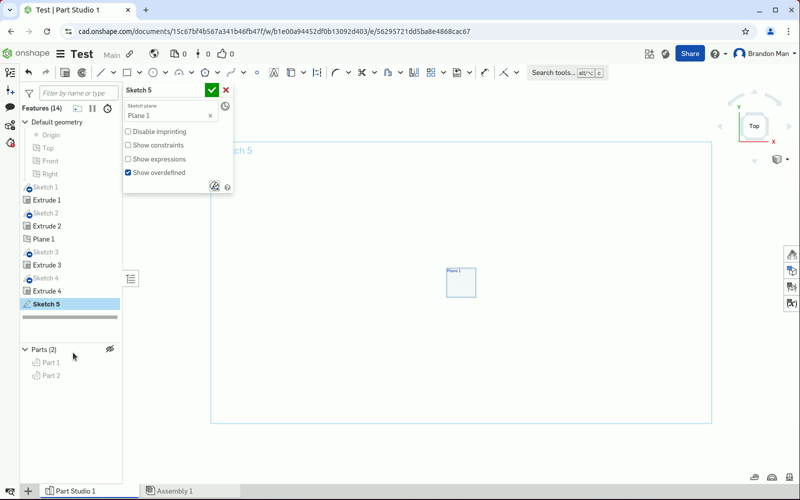
key(l)
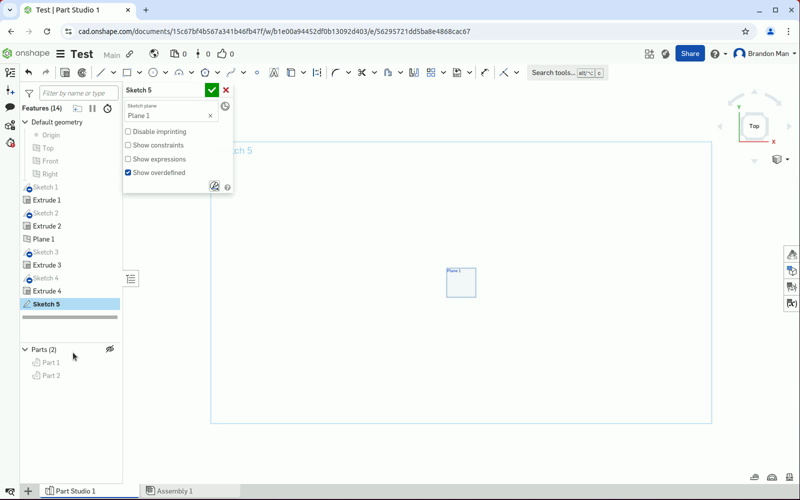
key_down(shift)
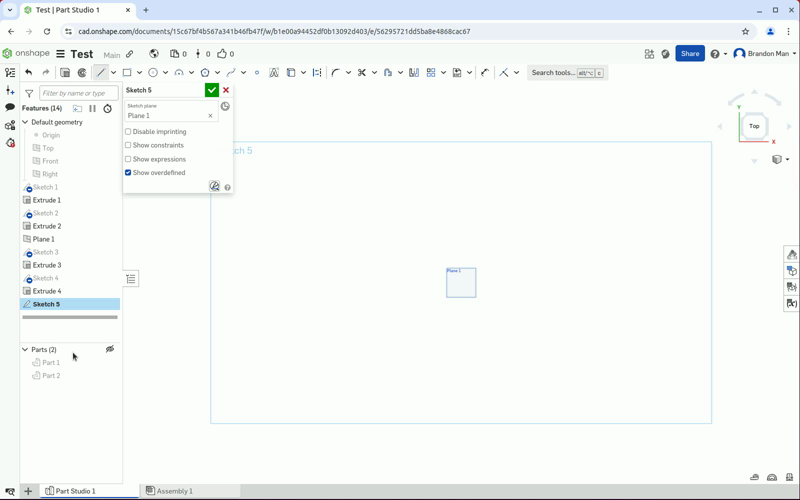
mouse_move(350, 291)
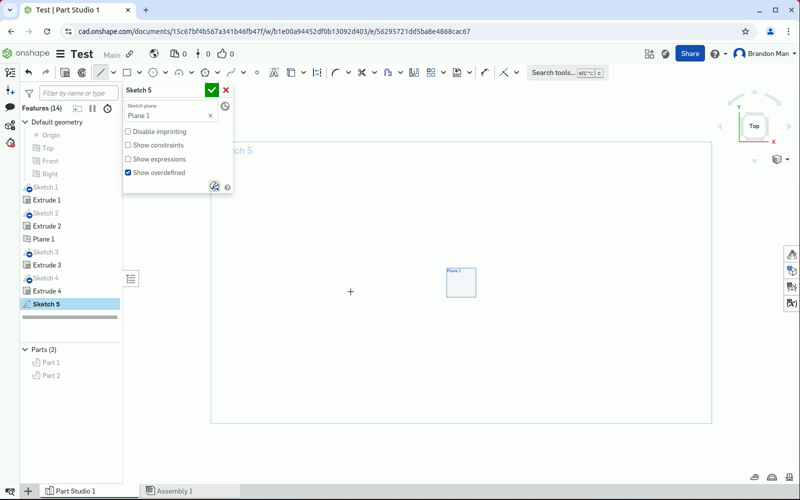
click(350, 291)
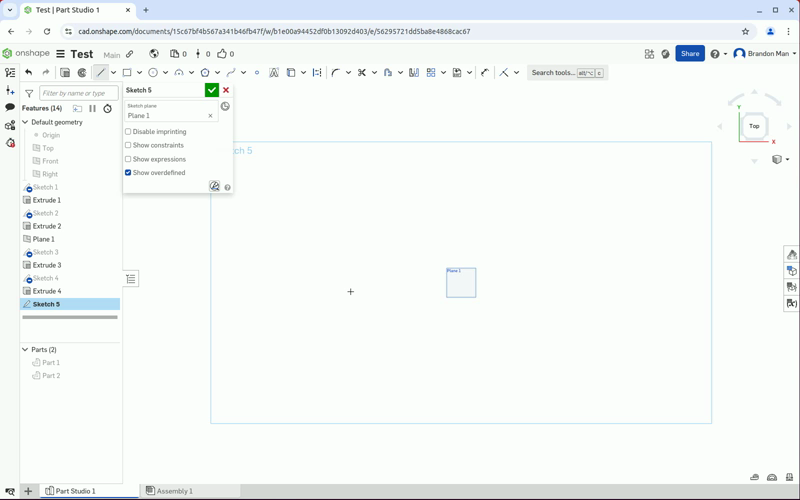
key_up(shift)
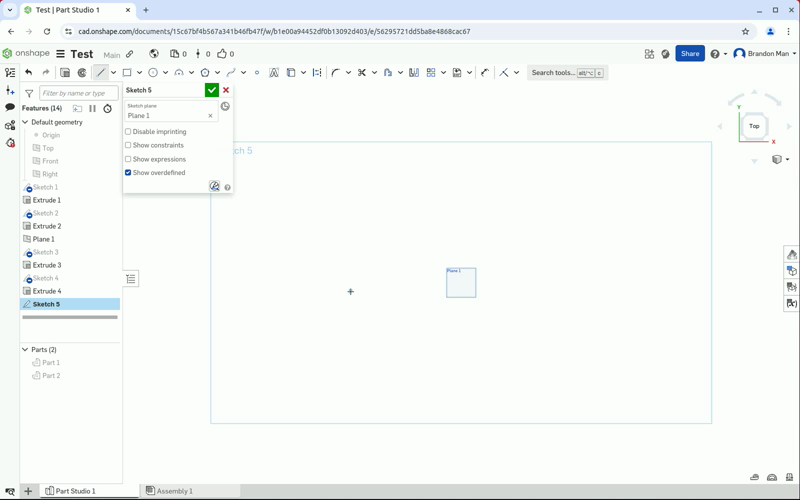
key_down(shift)
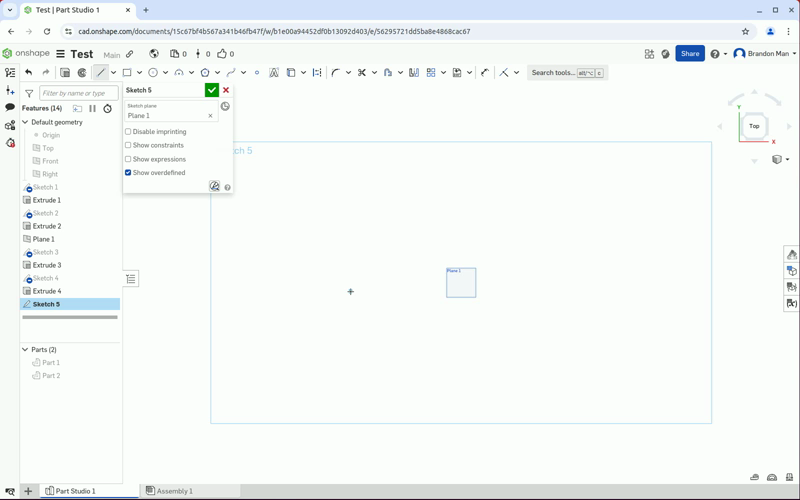
mouse_move(380, 291)
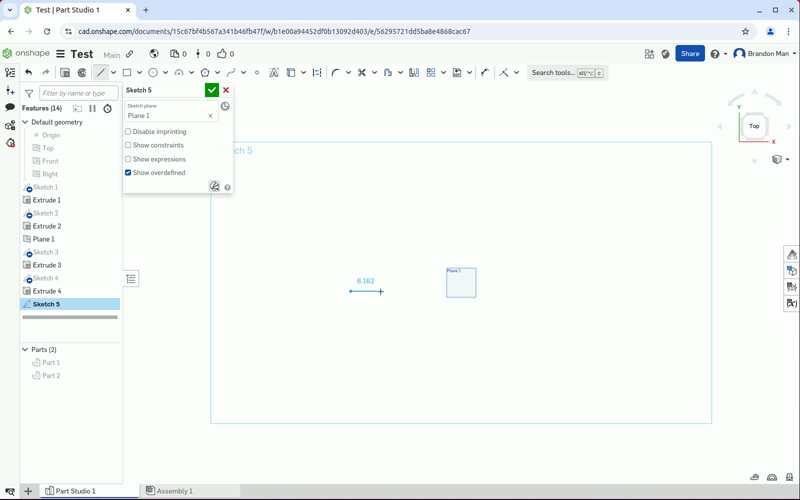
mouse_move(408, 291)
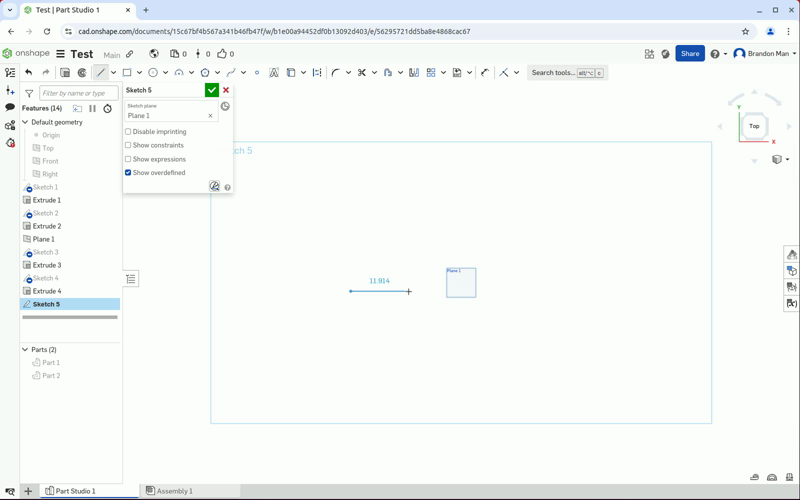
click(408, 291)
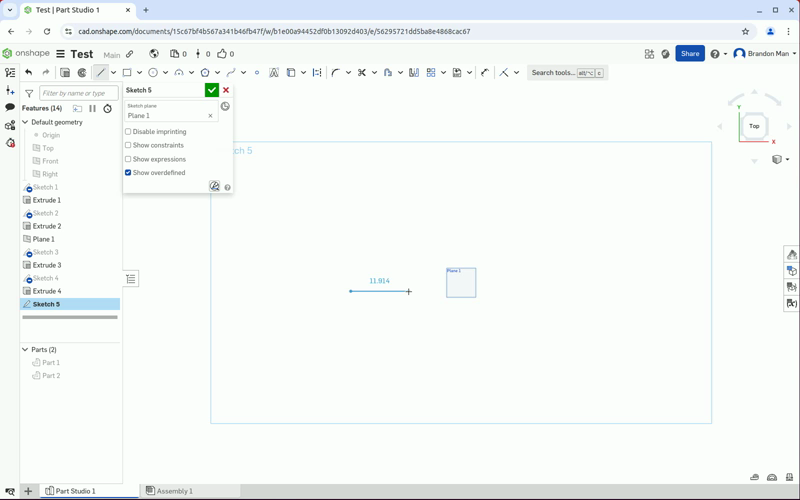
key_up(shift)
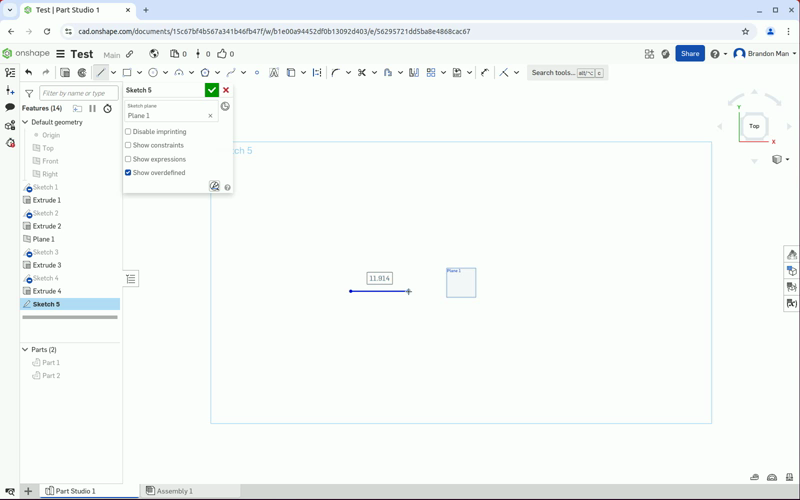
key(esc)
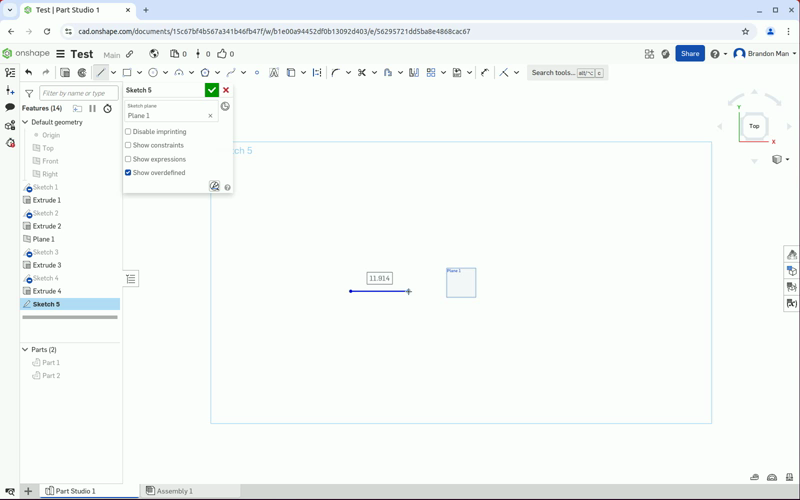
key(a)
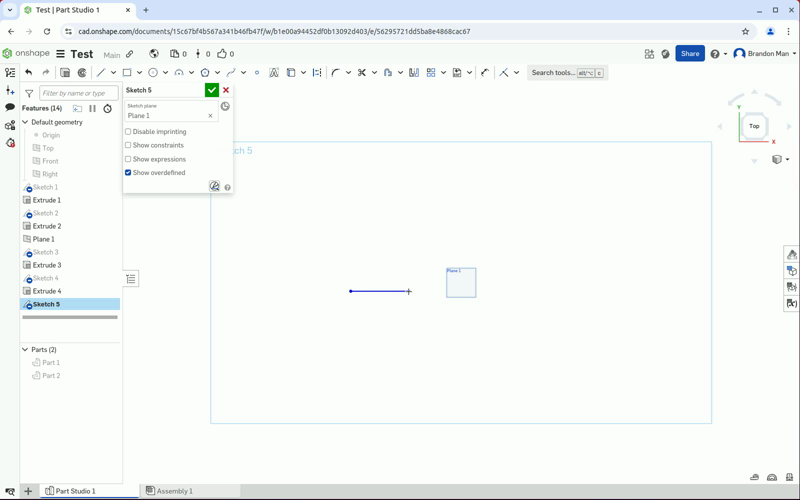
mouse_move(408, 291)
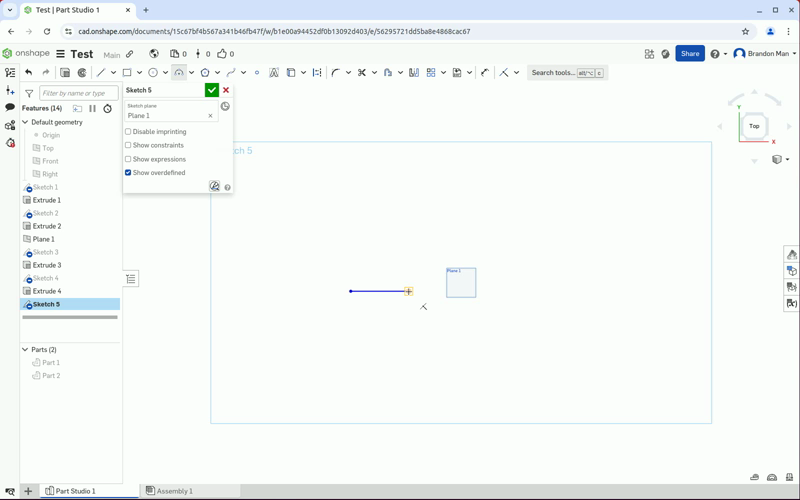
click(408, 291)
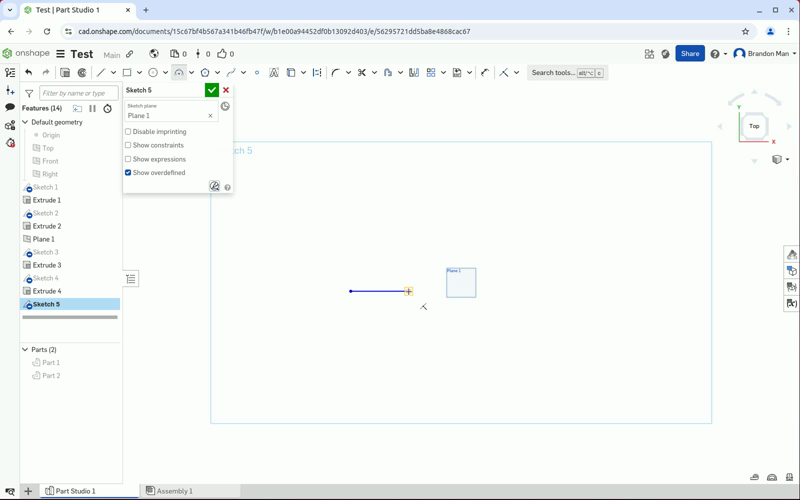
key_down(shift)
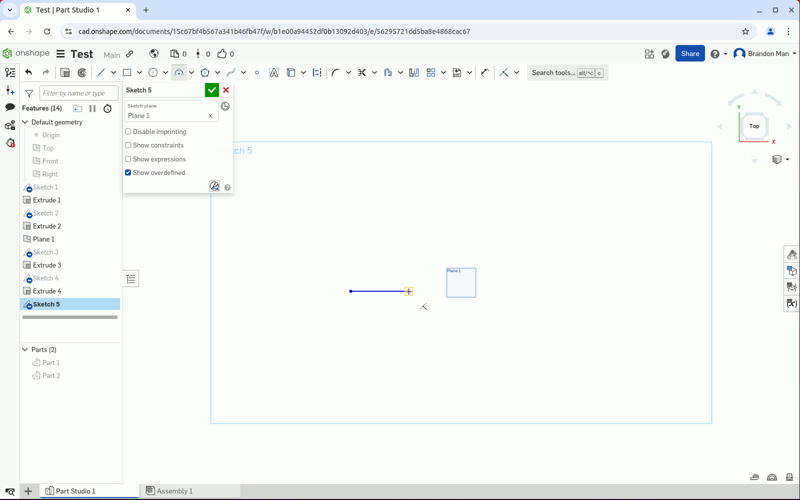
mouse_move(408, 275)
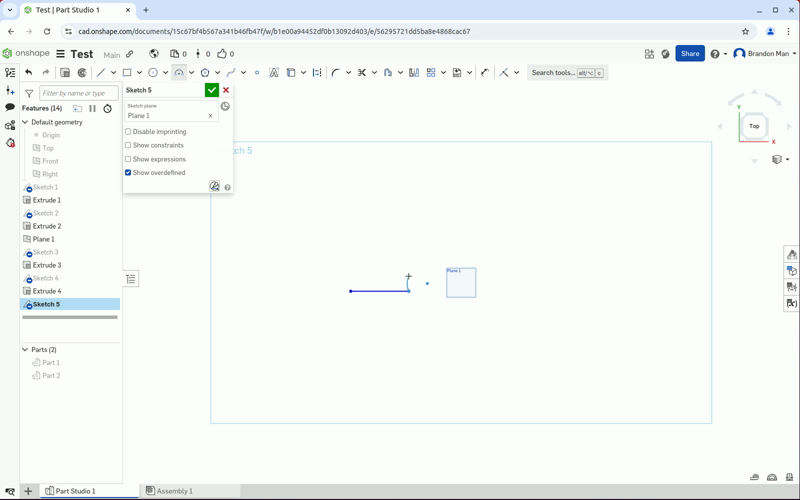
click(408, 275)
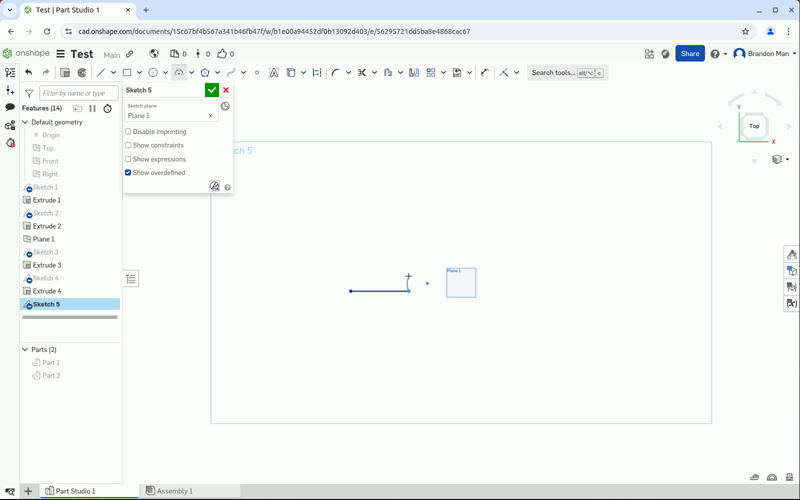
mouse_move(409, 283)
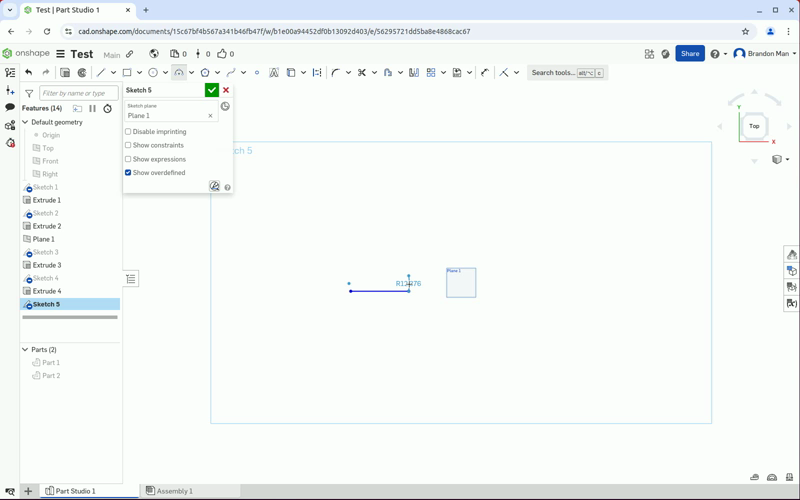
click(409, 283)
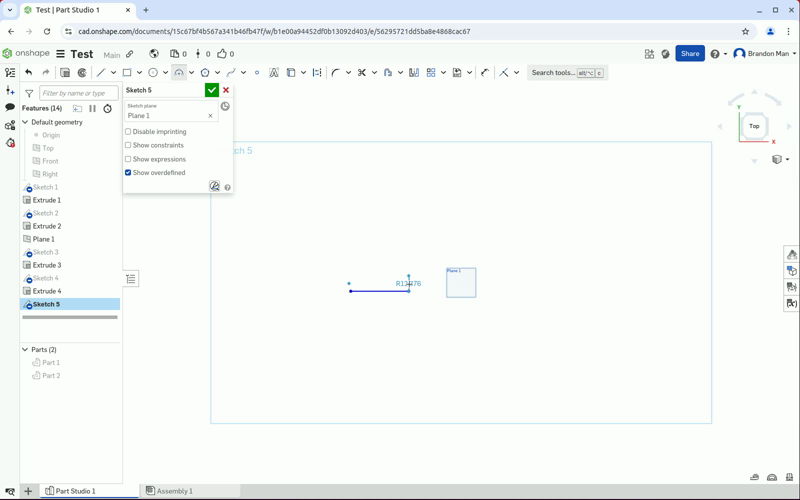
key_up(shift)
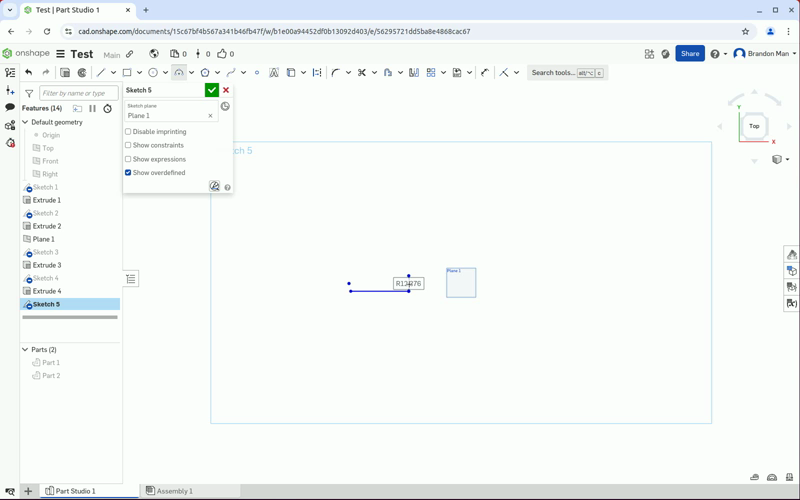
key(esc)
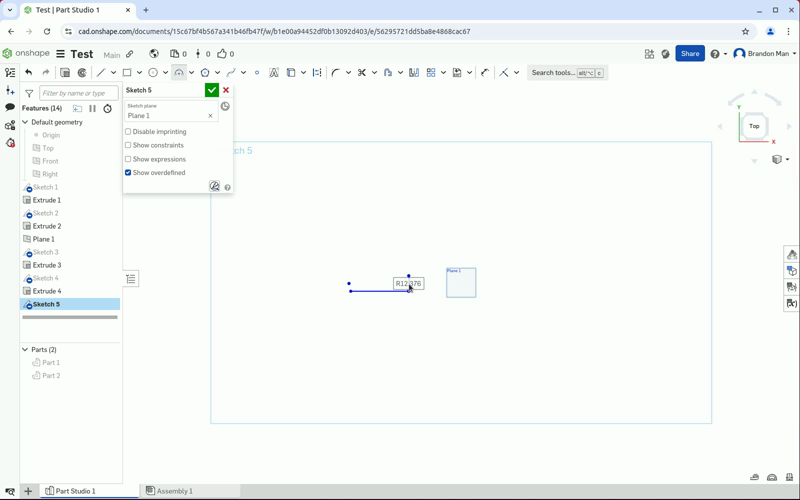
key(l)
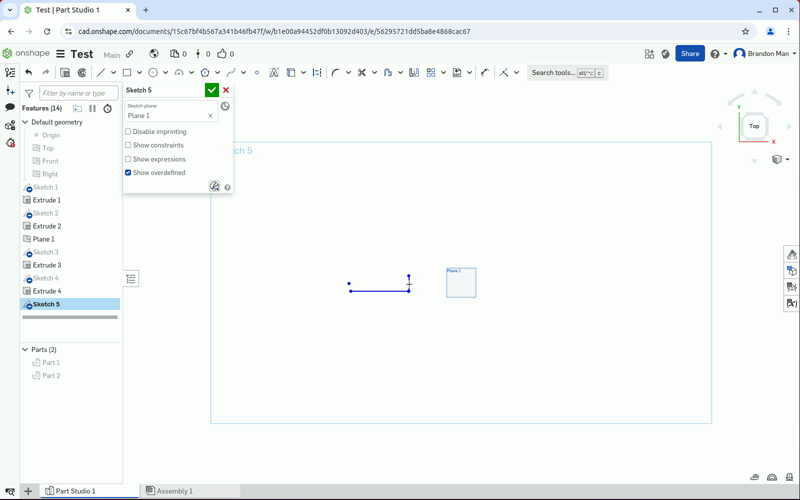
mouse_move(408, 275)
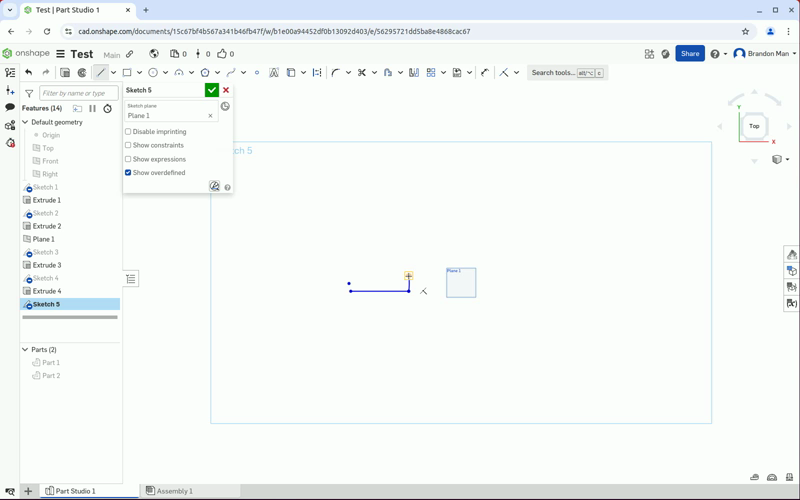
click(408, 275)
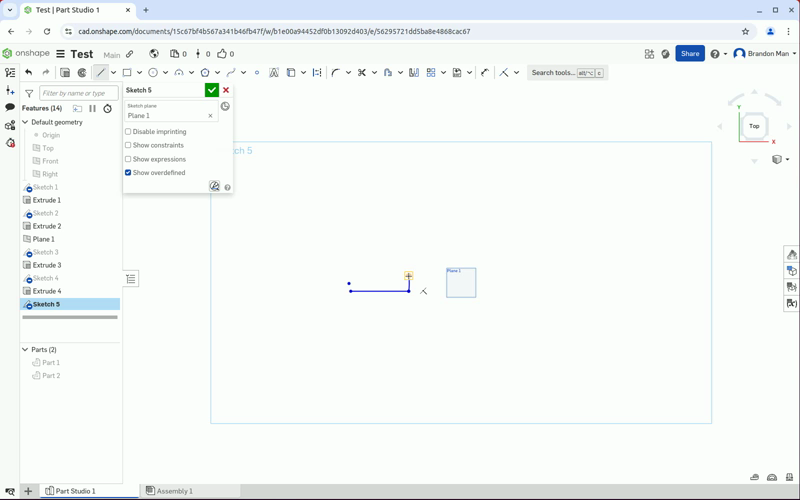
key_down(shift)
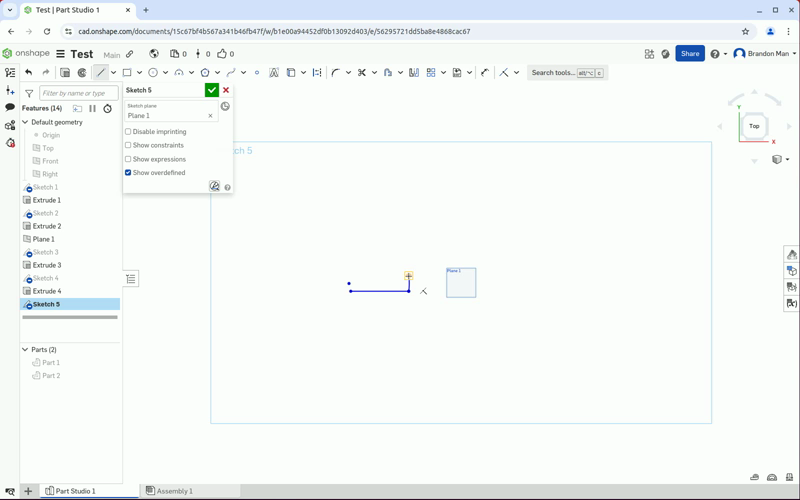
mouse_move(438, 275)
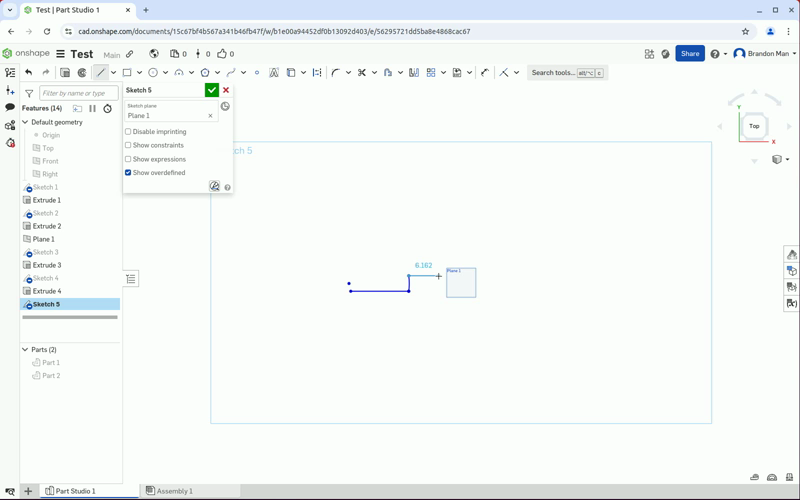
mouse_move(350, 275)
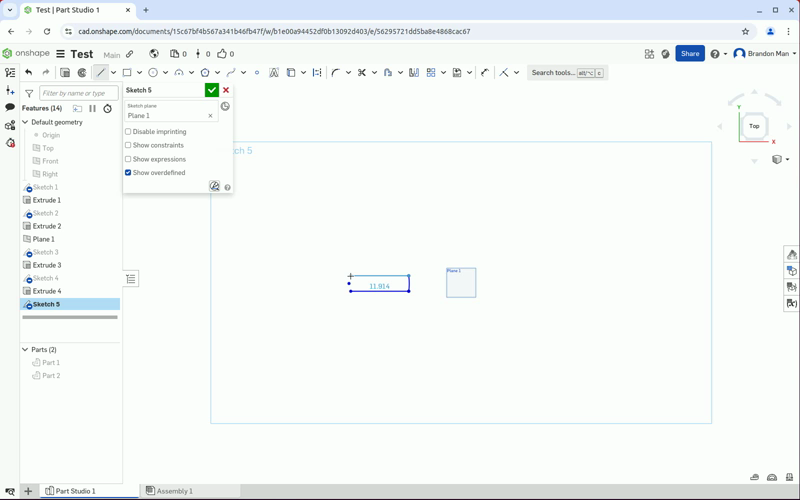
click(350, 275)
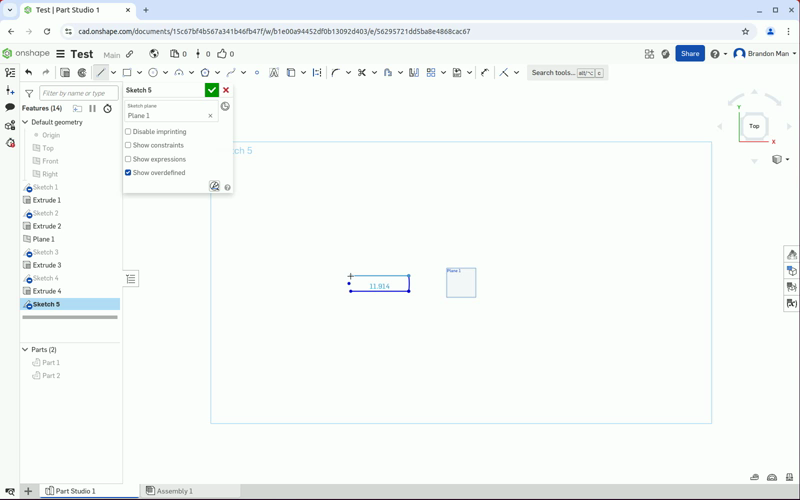
key_up(shift)
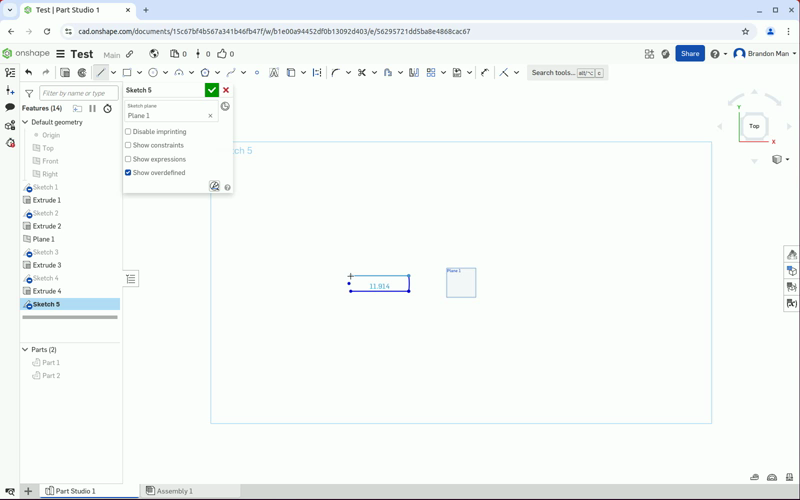
key(esc)
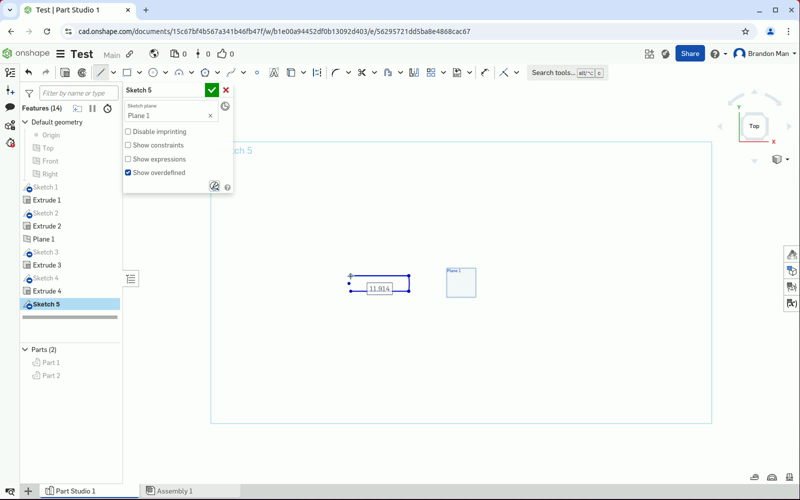
key(a)
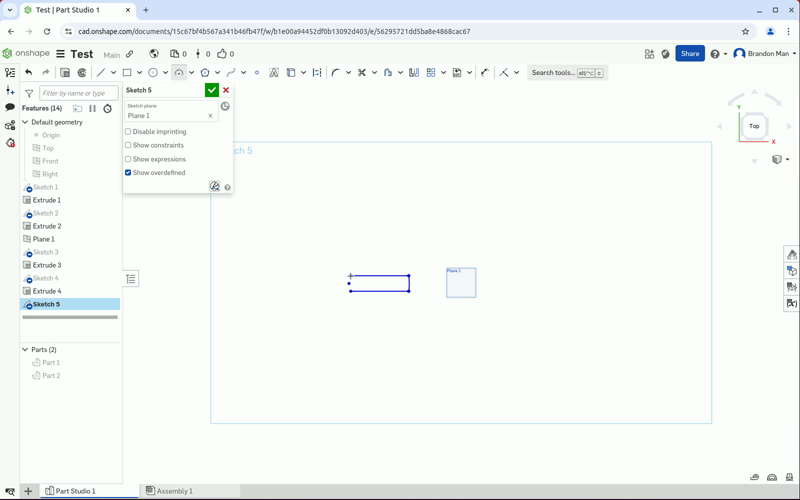
mouse_move(350, 275)
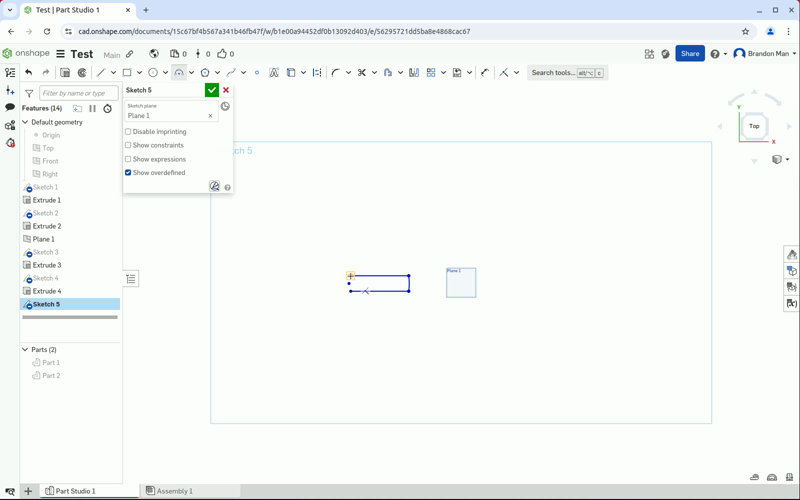
click(350, 275)
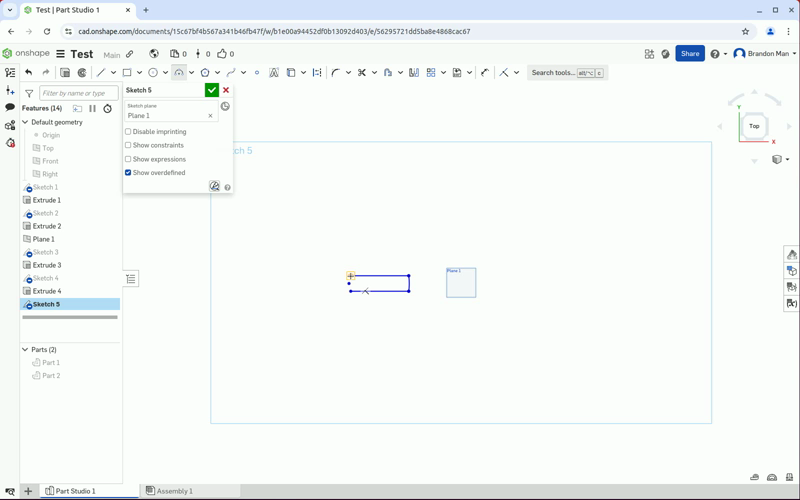
mouse_move(350, 291)
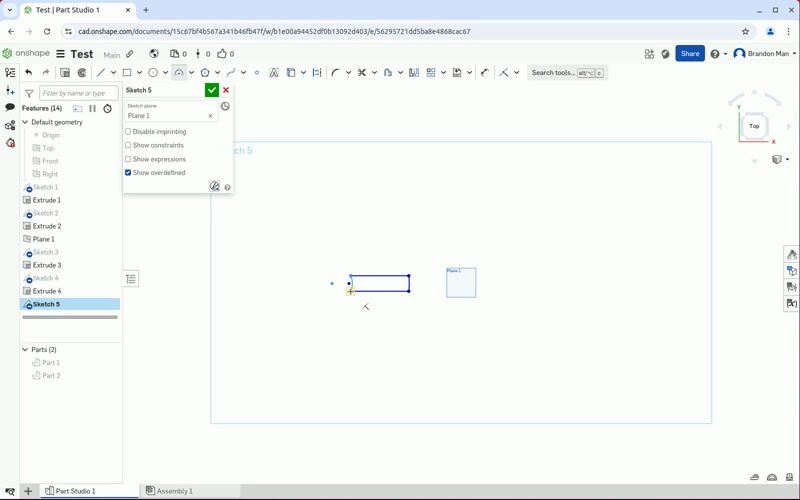
click(350, 291)
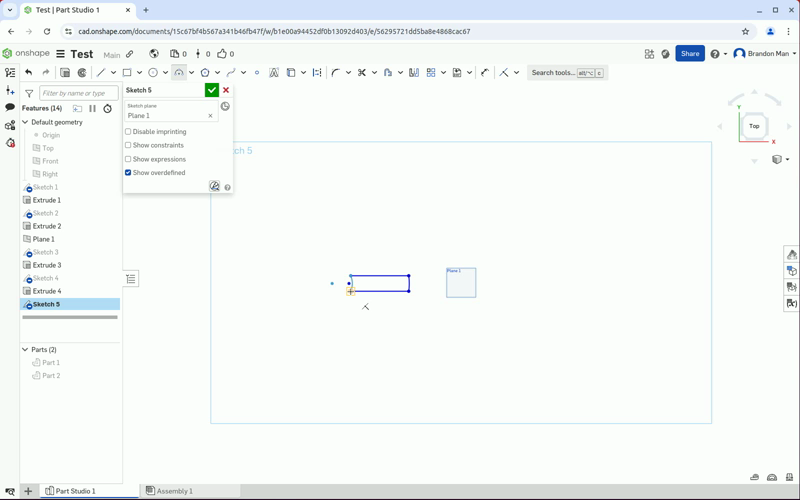
key_down(shift)
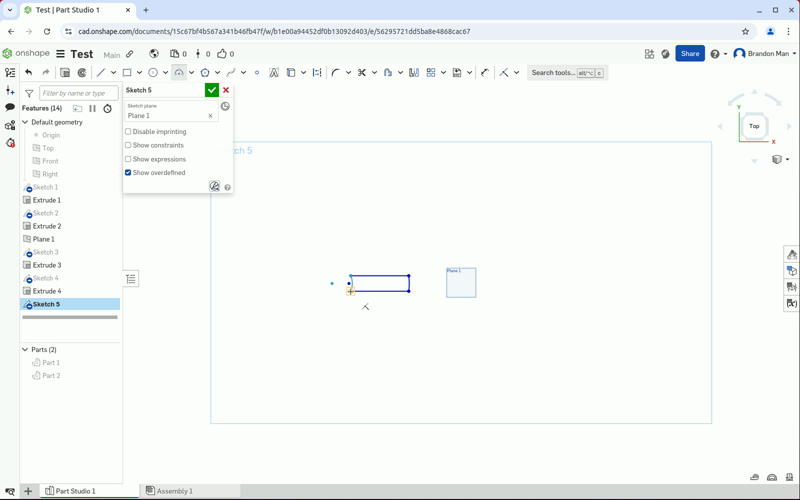
mouse_move(349, 283)
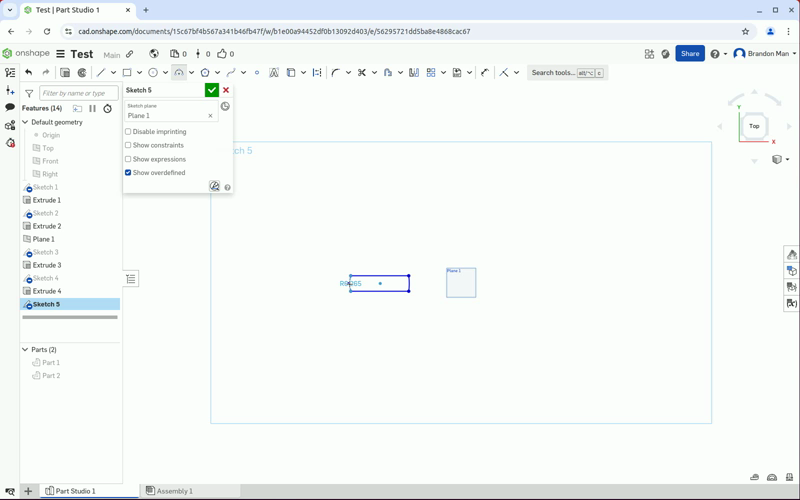
click(349, 283)
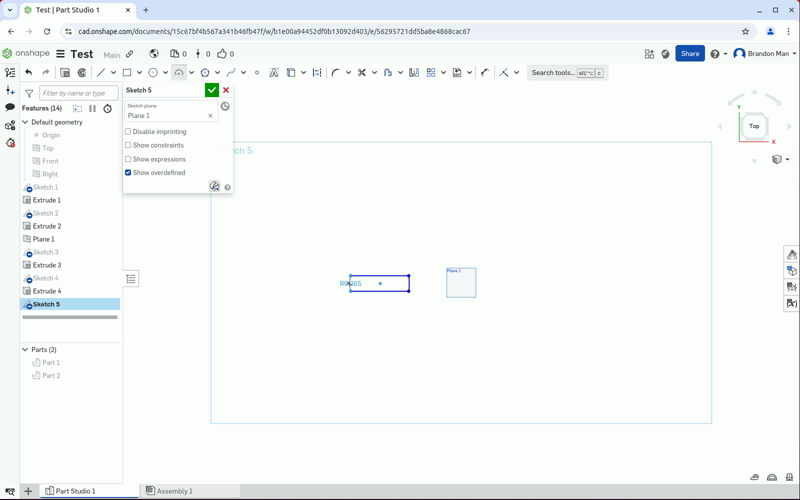
key_up(shift)
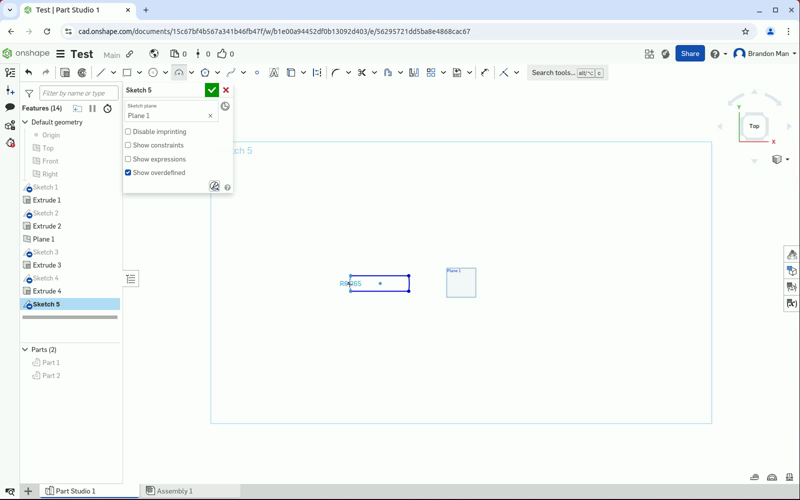
key(esc)
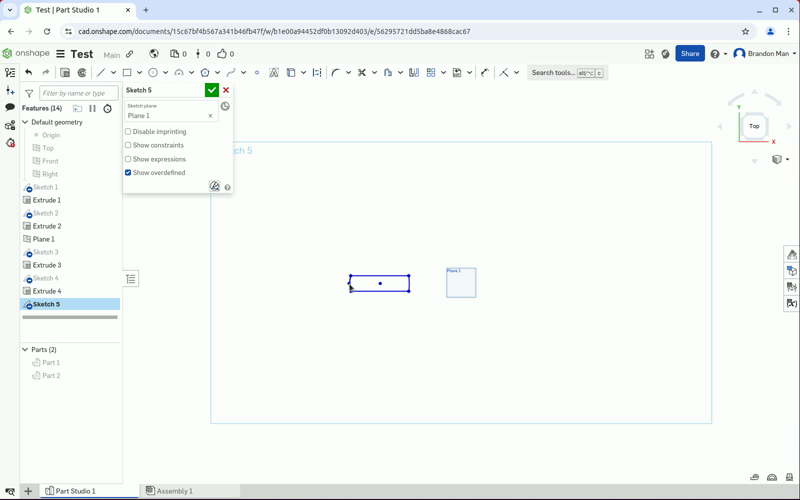
mouse_move(396, 286)
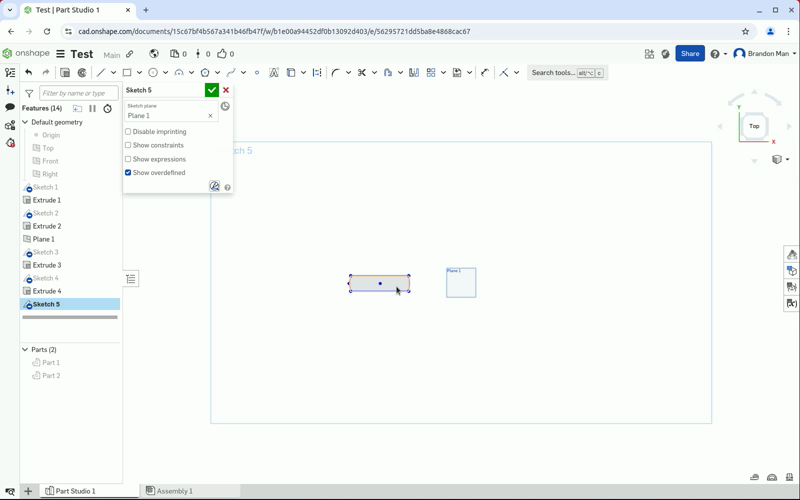
scroll(6)
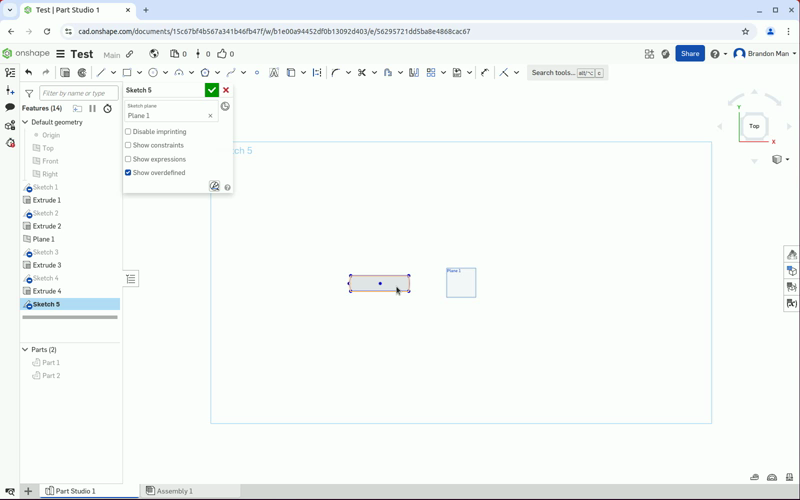
scroll(6)
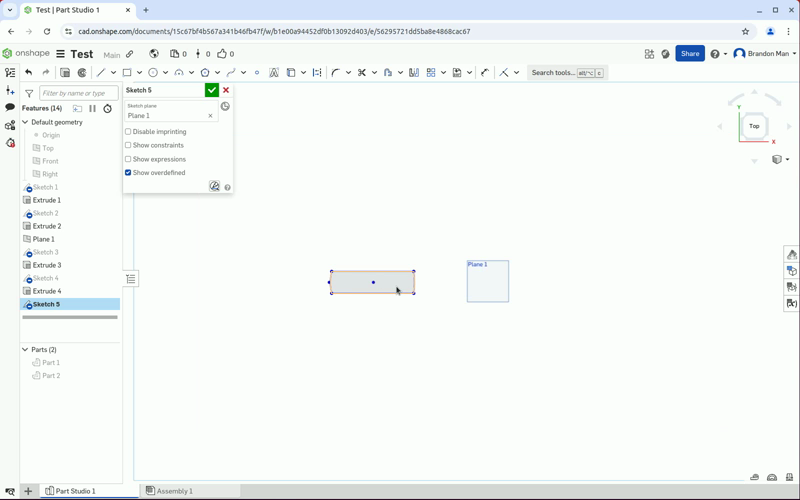
scroll(6)
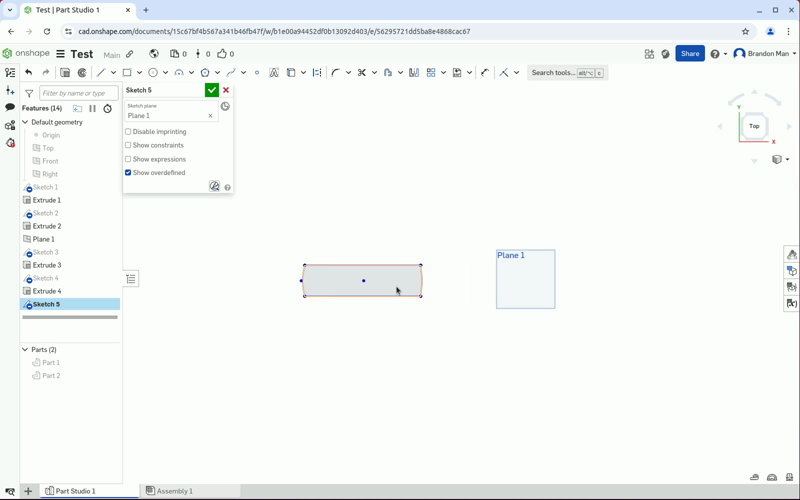
scroll(6)
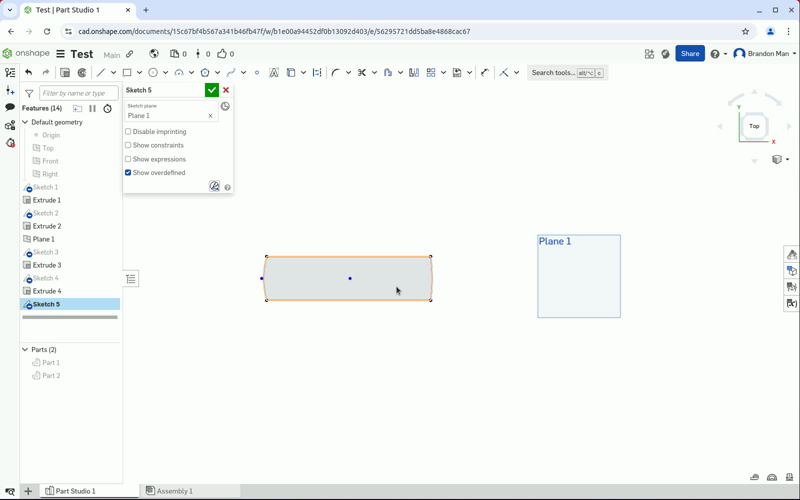
scroll(6)
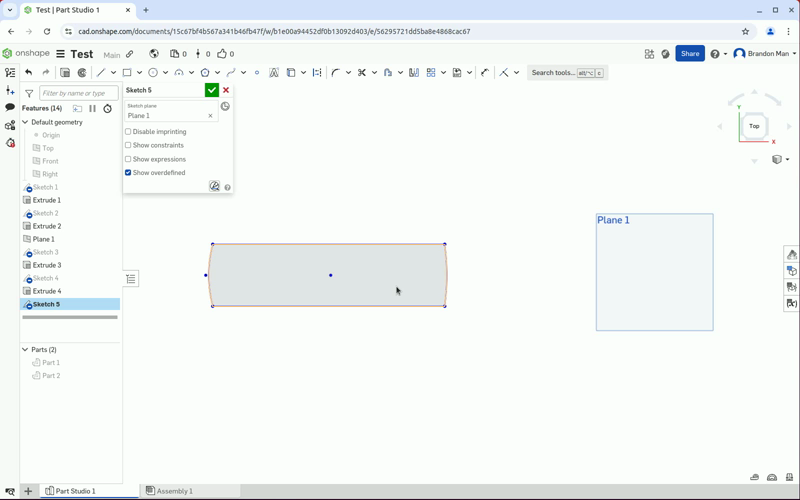
scroll(6)
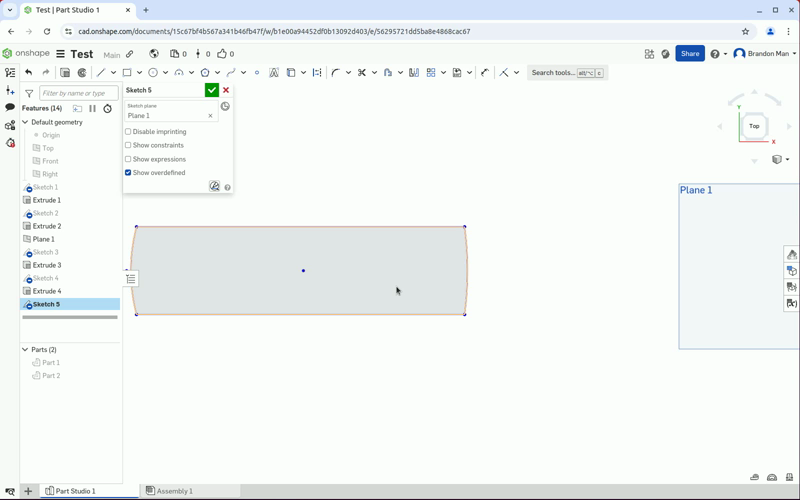
scroll(6)
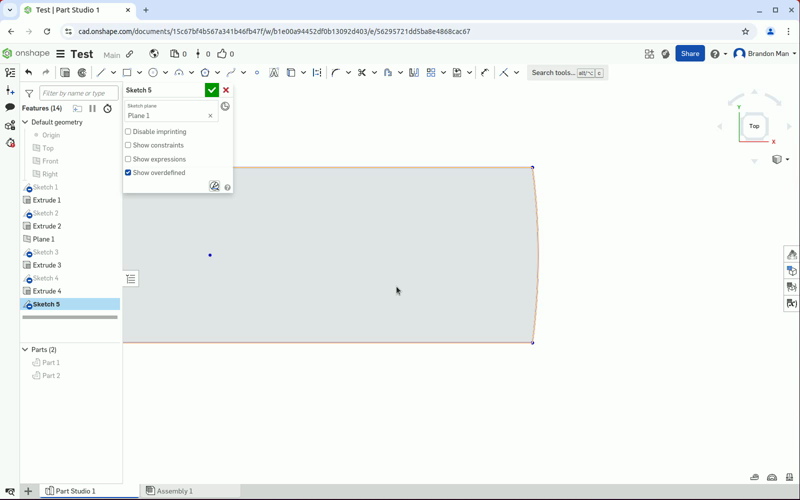
click(396, 286)
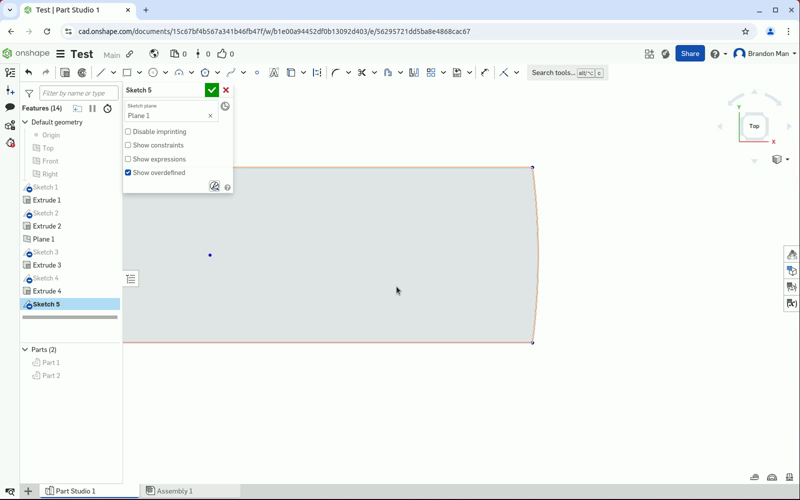
scroll(-6)
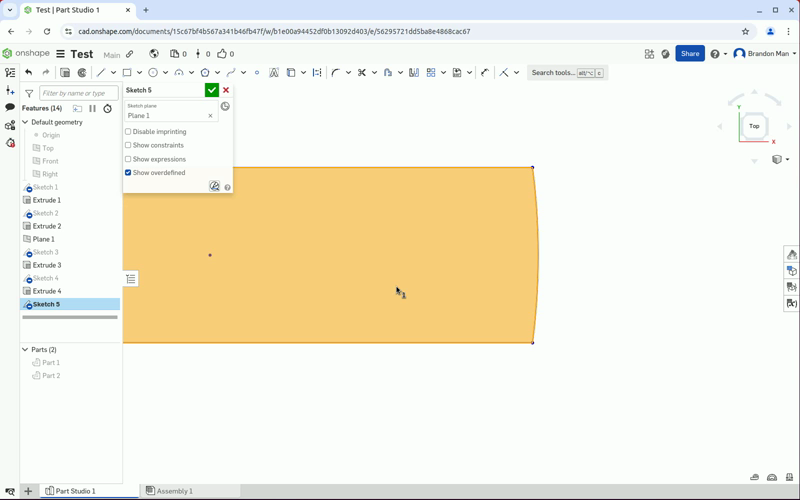
scroll(-6)
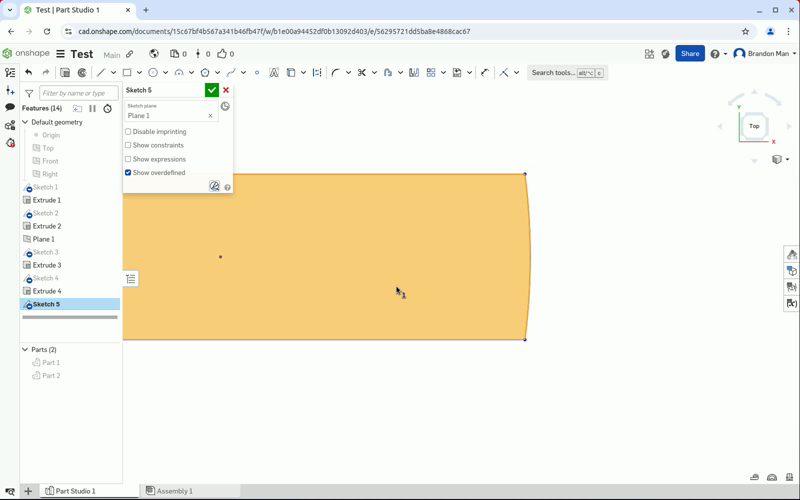
scroll(-6)
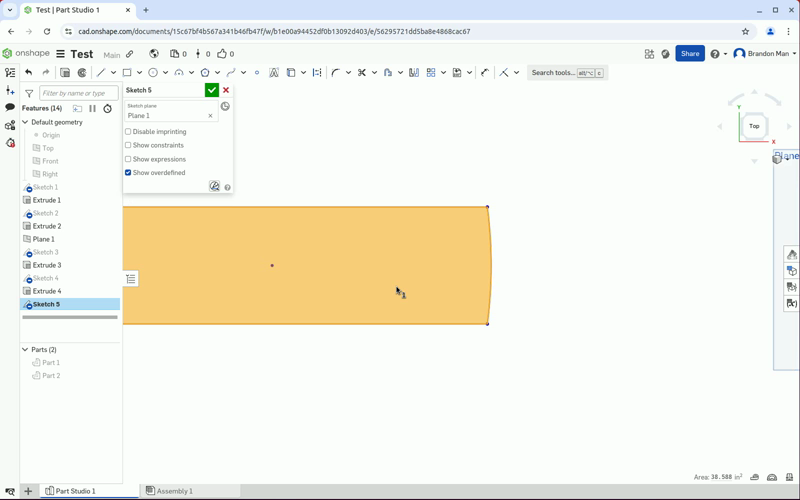
scroll(-6)
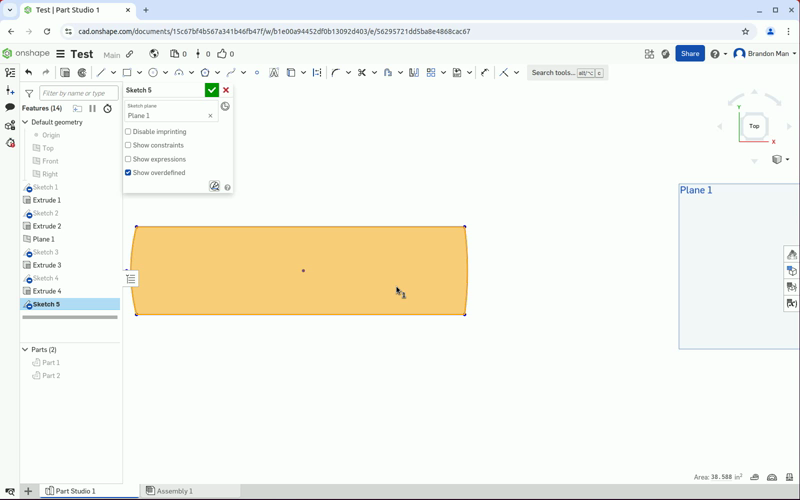
scroll(-6)
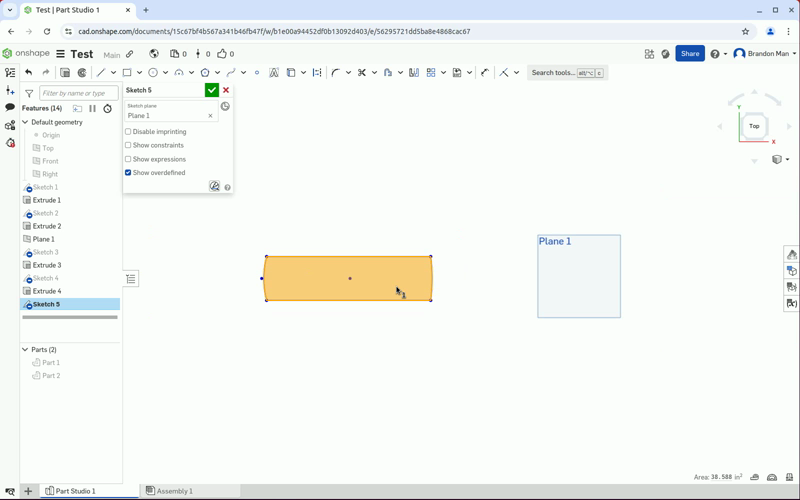
scroll(-6)
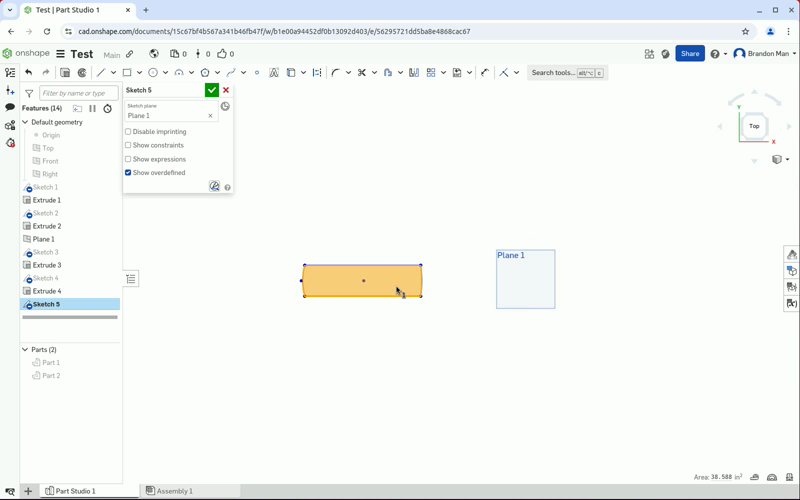
scroll(-6)
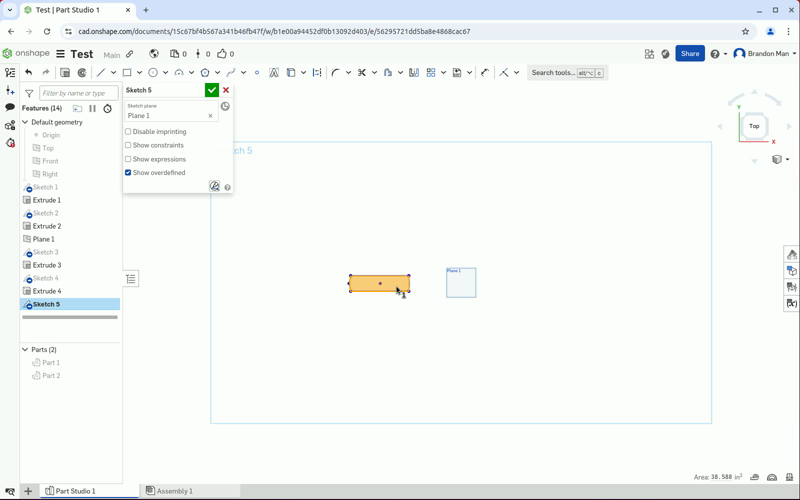
mouse_move(73, 352)
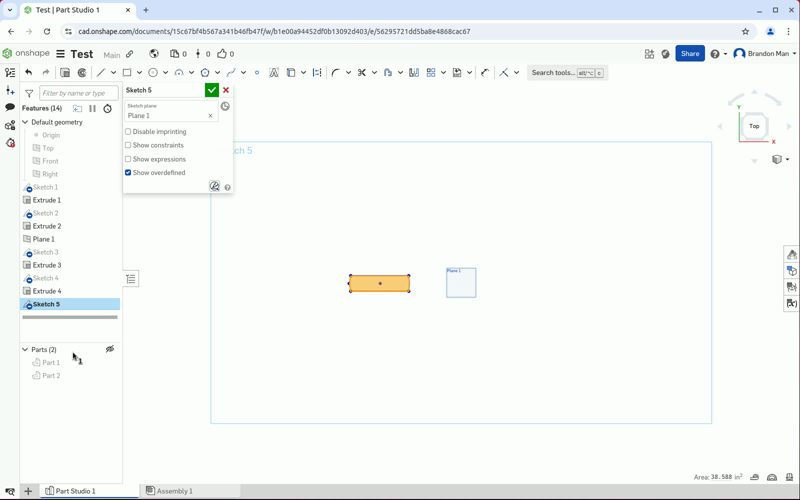
key(shift+y)
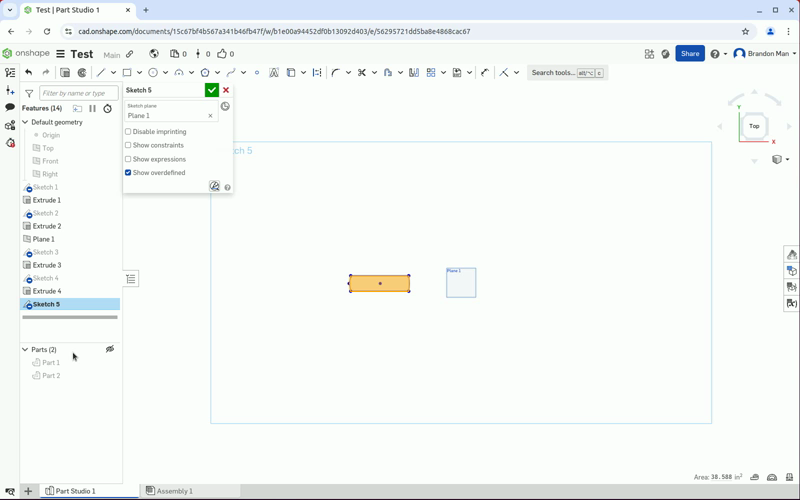
key(shift+e)
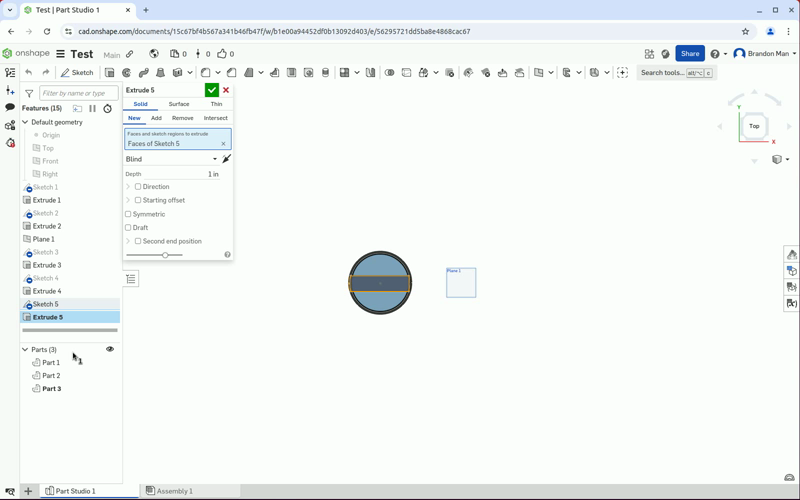
mouse_move(143, 106)
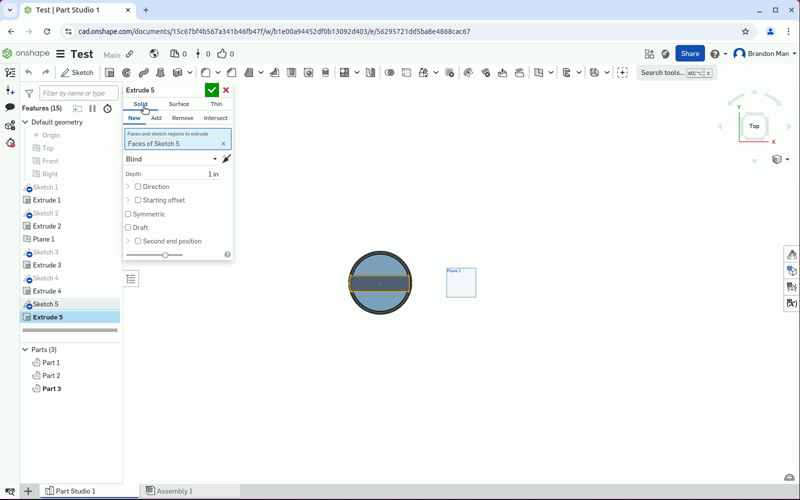
click(143, 106)
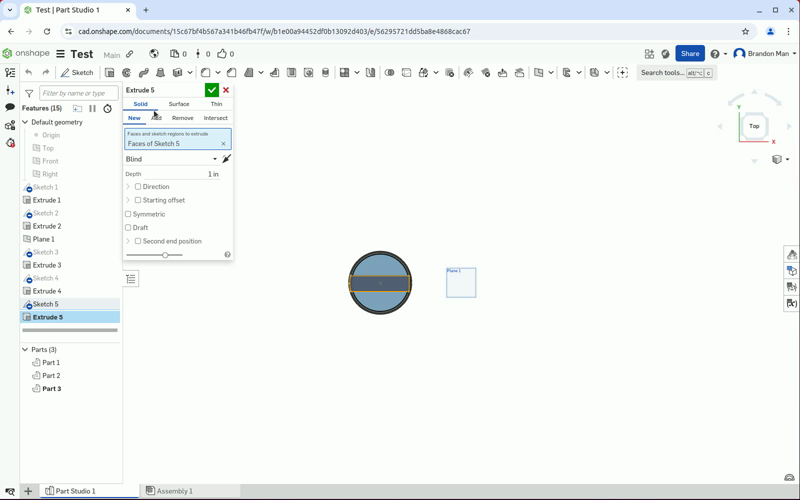
mouse_move(186, 120)
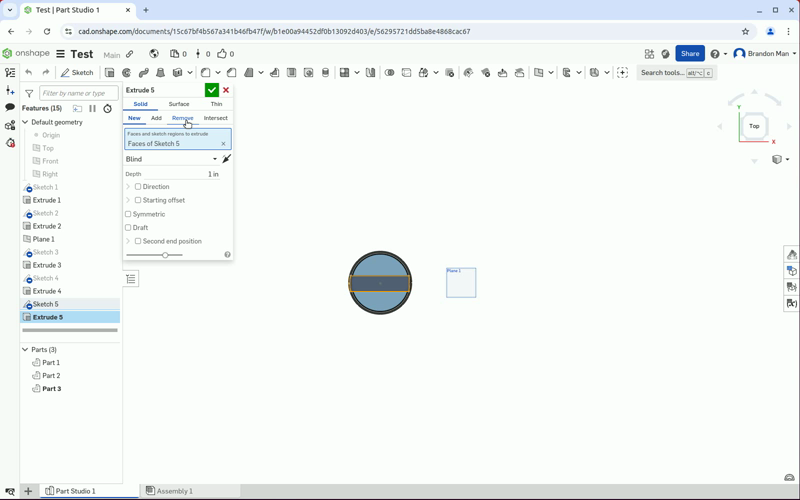
click(186, 120)
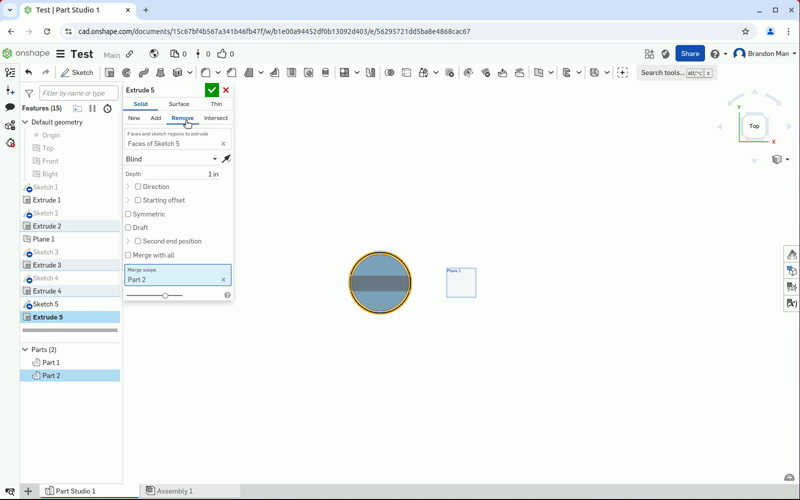
key(tab, 4)
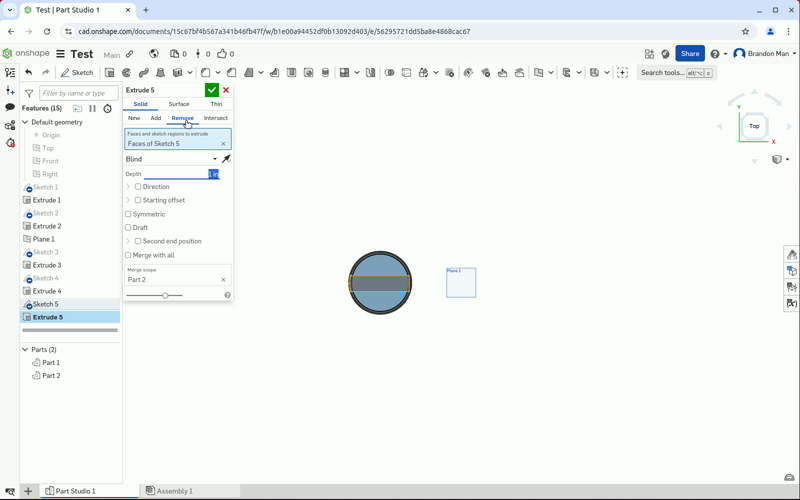
text(4.333)
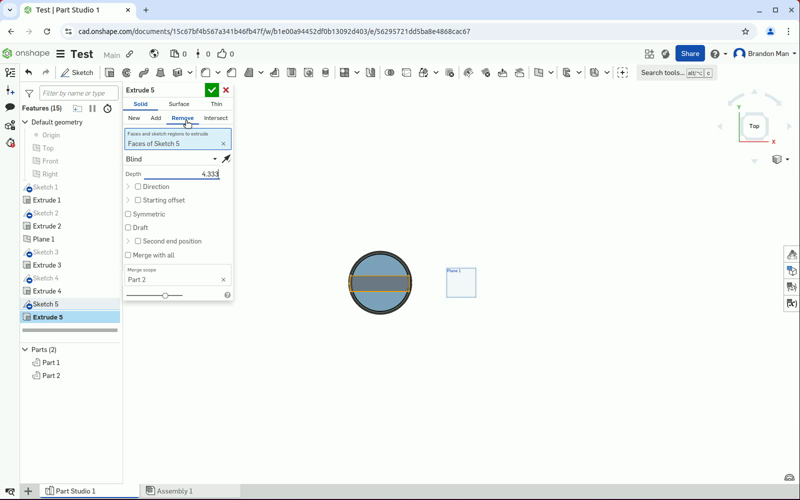
key(tab, 6)
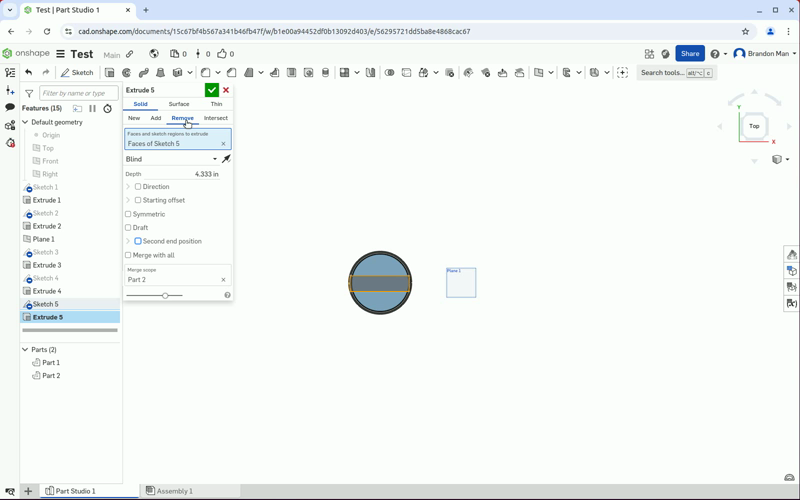
key(space)
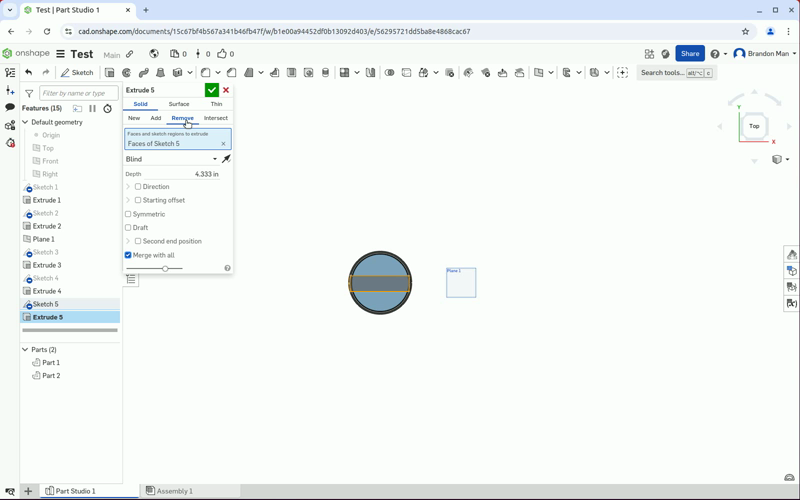
key(enter)
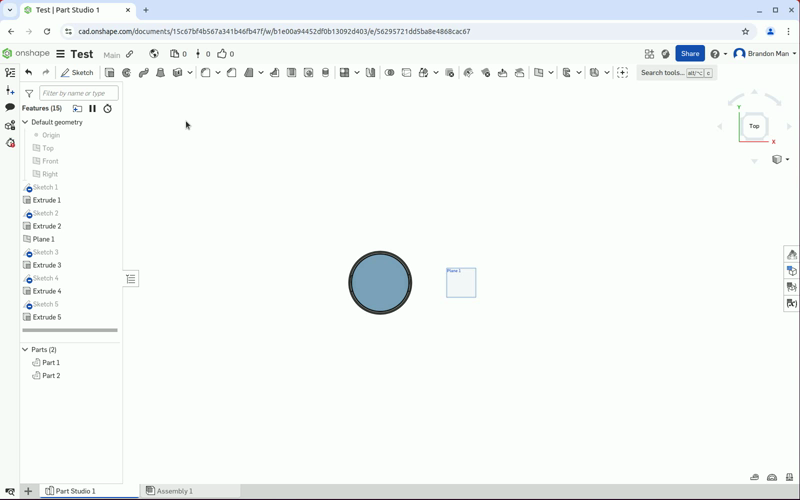
key(shift+h)
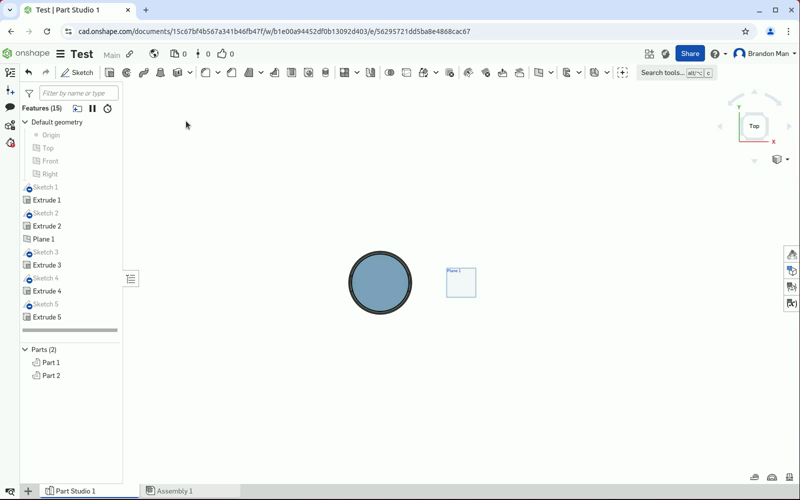
key(shift+h)
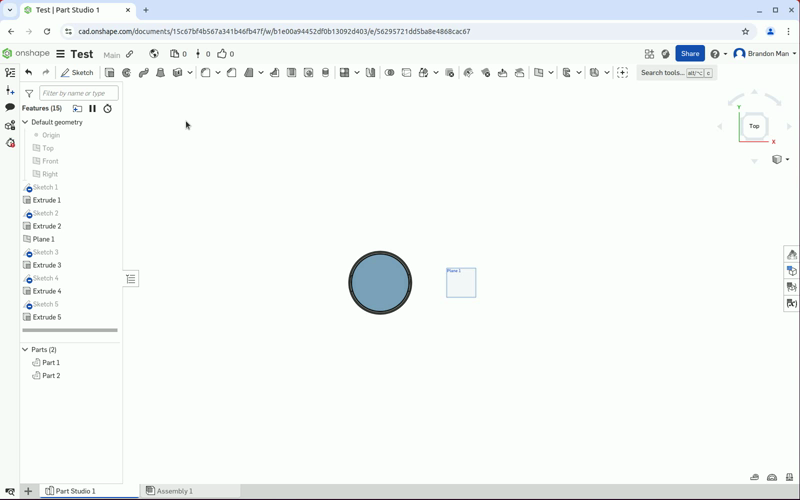
mouse_move(73, 189)
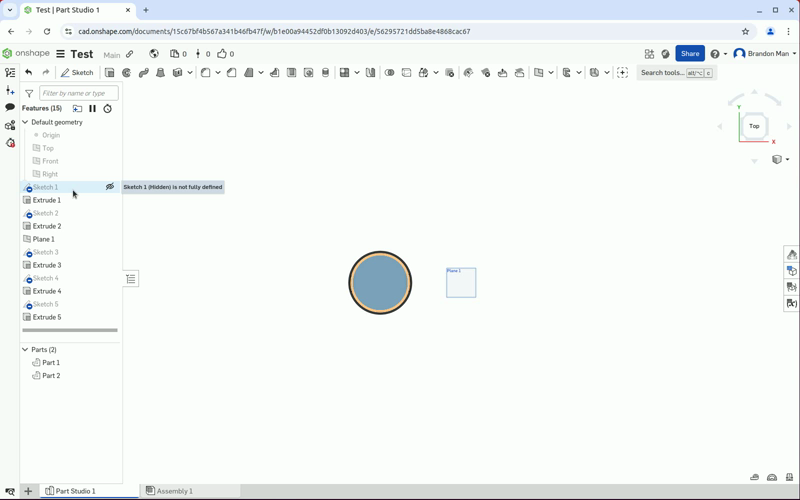
click(73, 189)
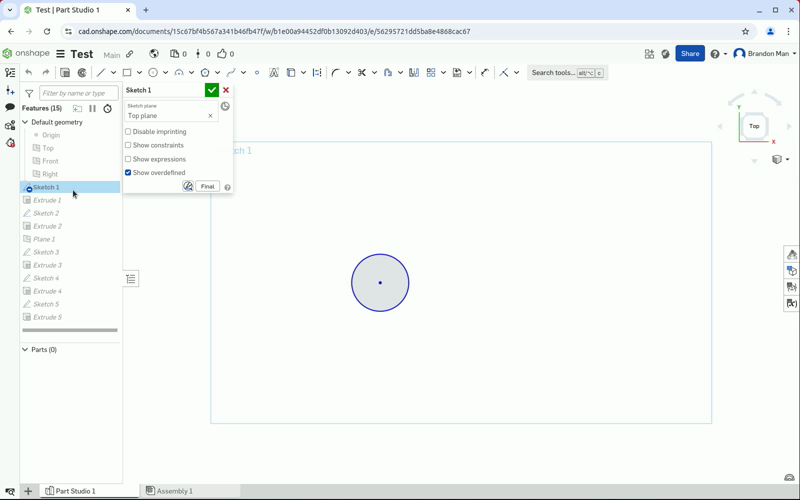
mouse_move(229, 92)
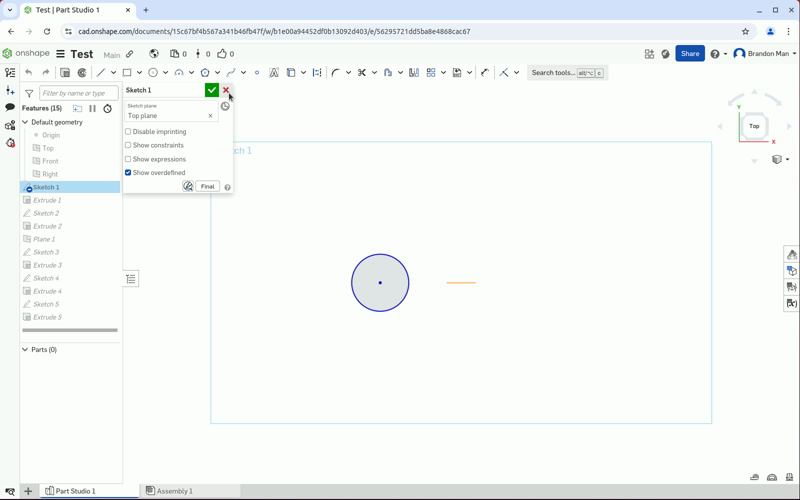
click(229, 92)
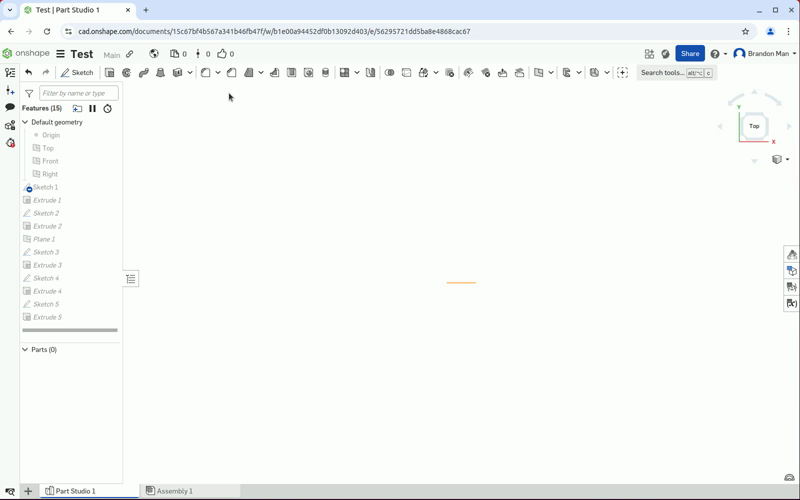
key(shift+s)
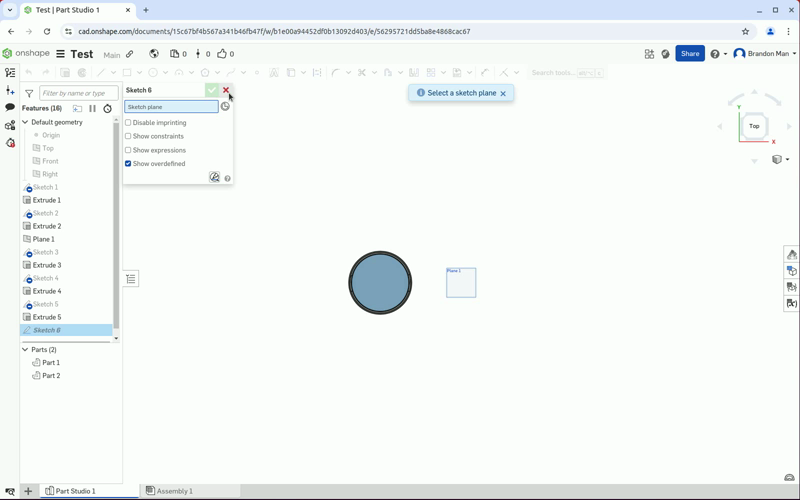
mouse_move(69, 241)
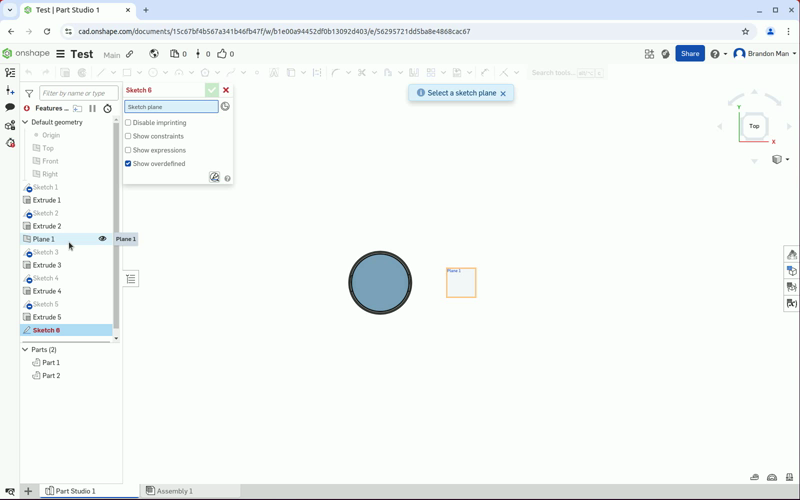
click(69, 241)
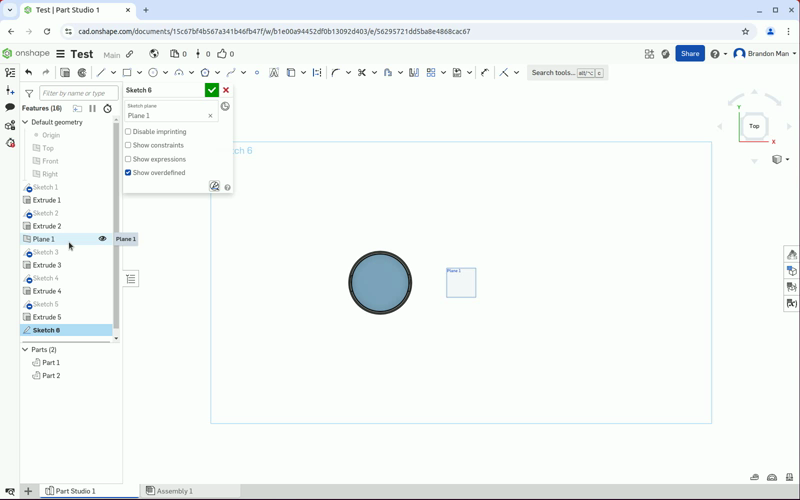
mouse_move(73, 352)
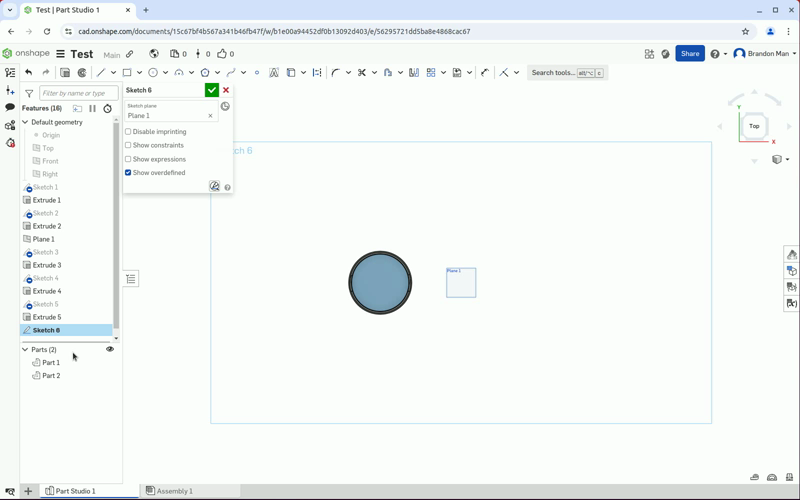
key(y)
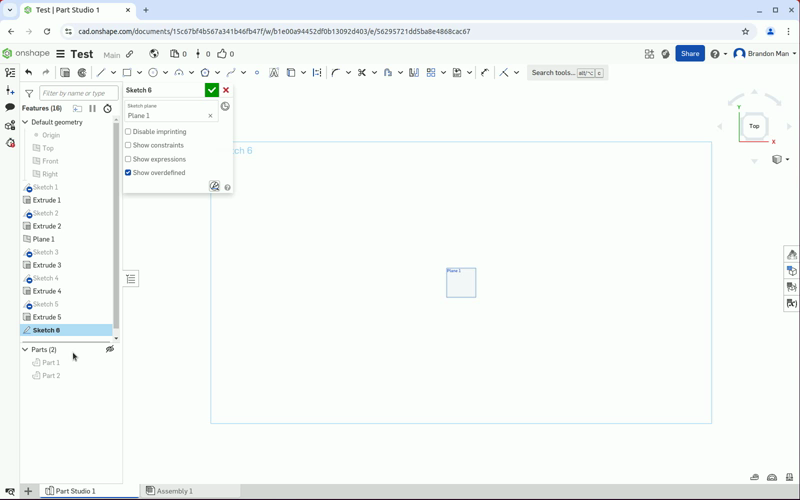
key(l)
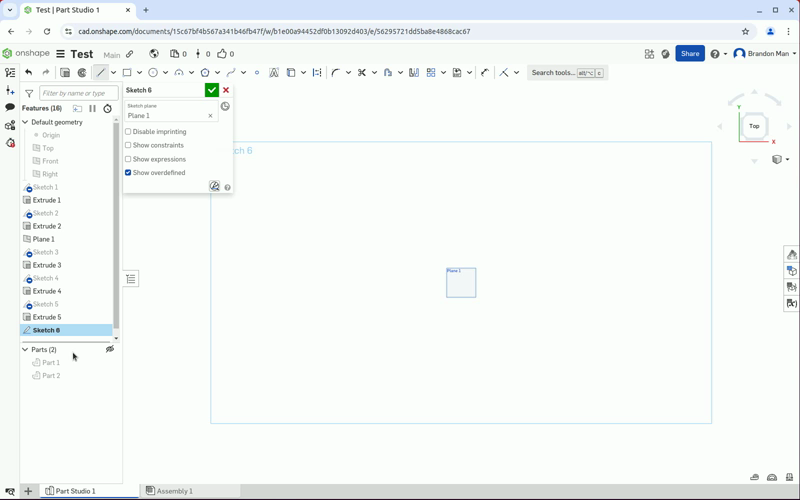
key_down(shift)
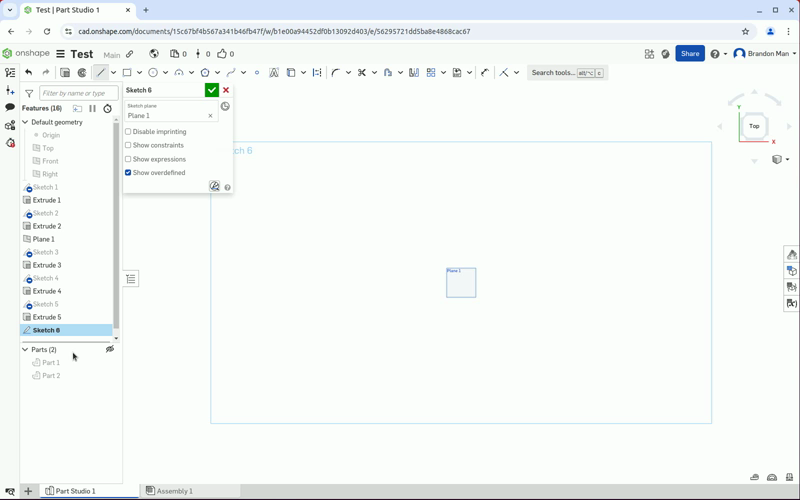
mouse_move(349, 291)
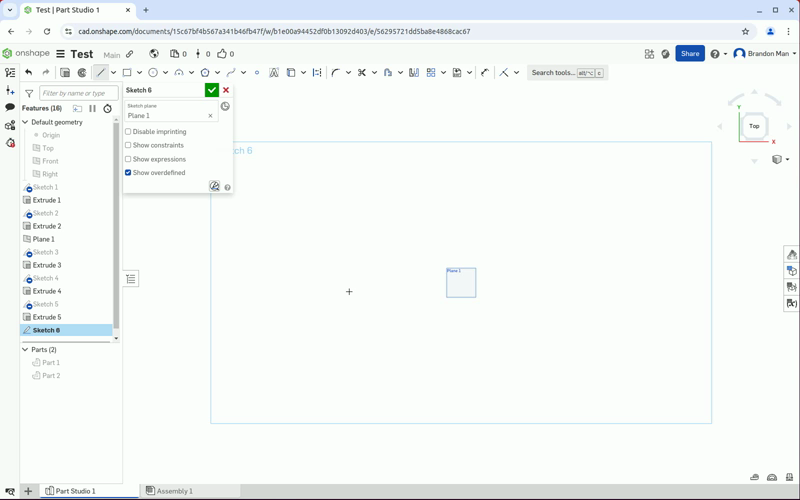
click(349, 291)
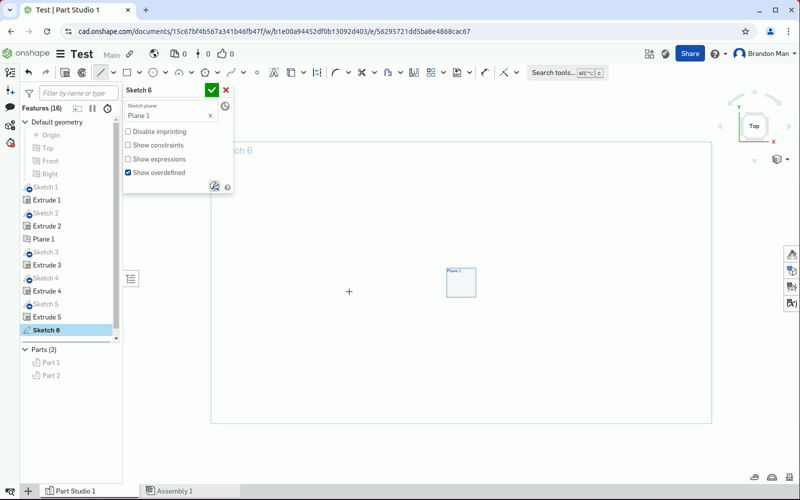
key_up(shift)
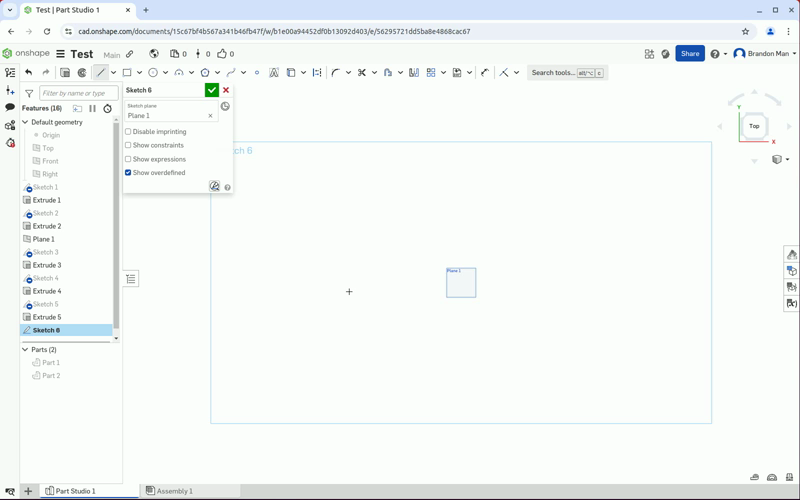
key_down(shift)
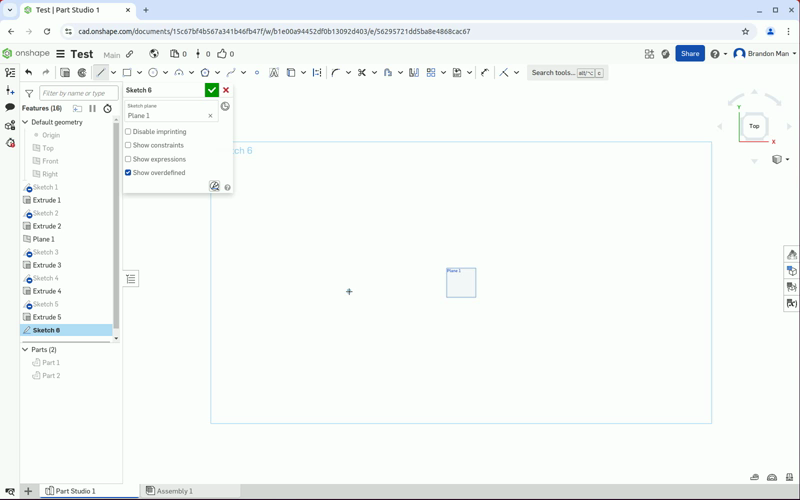
mouse_move(379, 291)
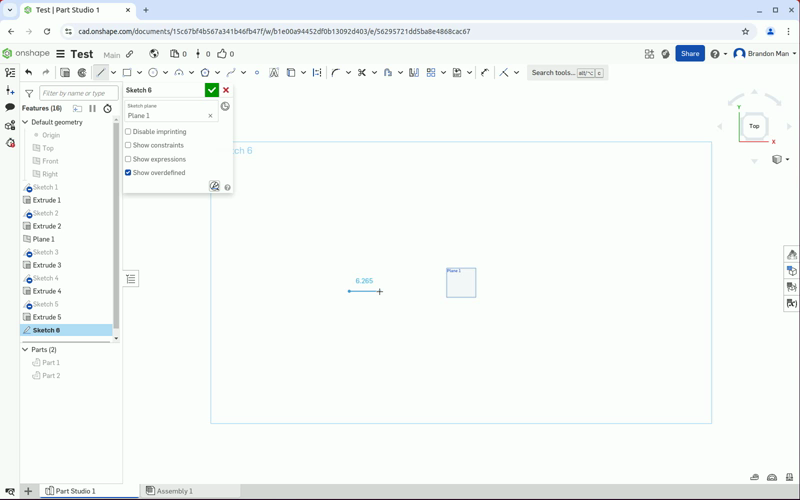
mouse_move(351, 291)
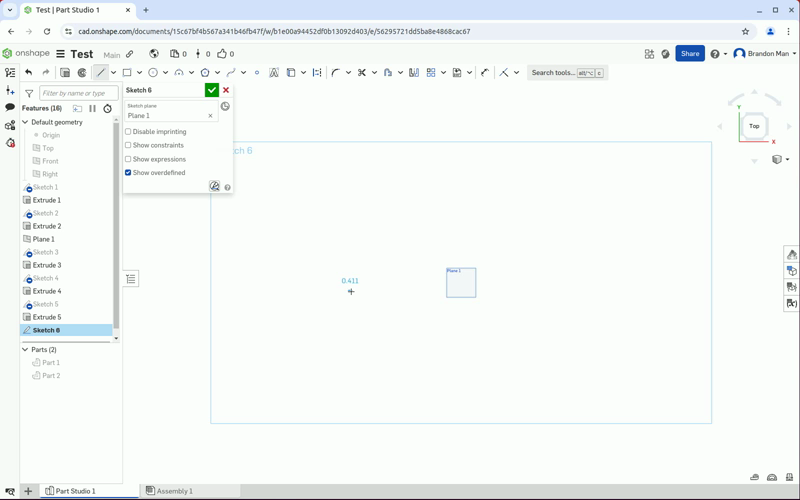
scroll(6)
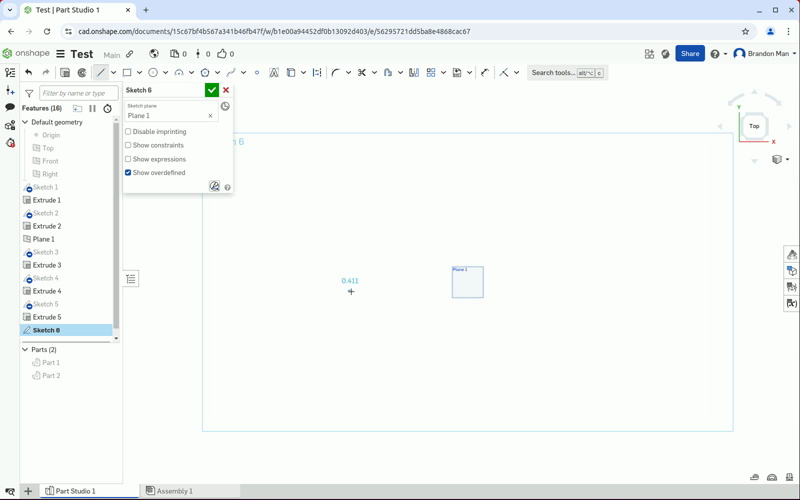
scroll(6)
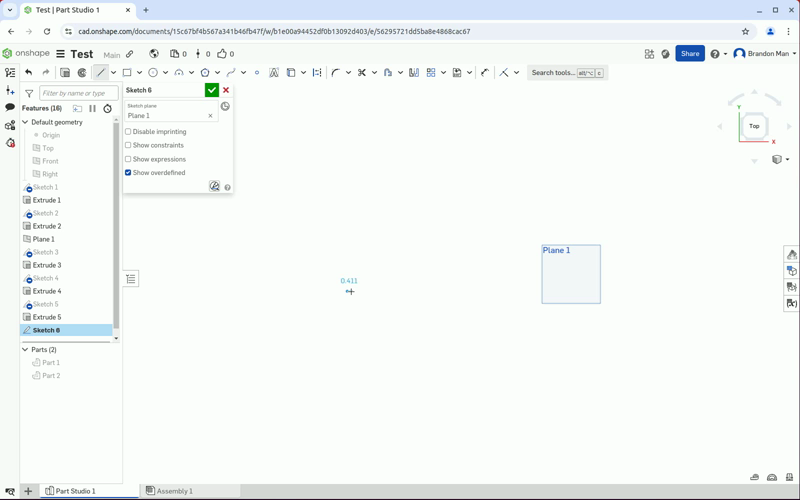
scroll(6)
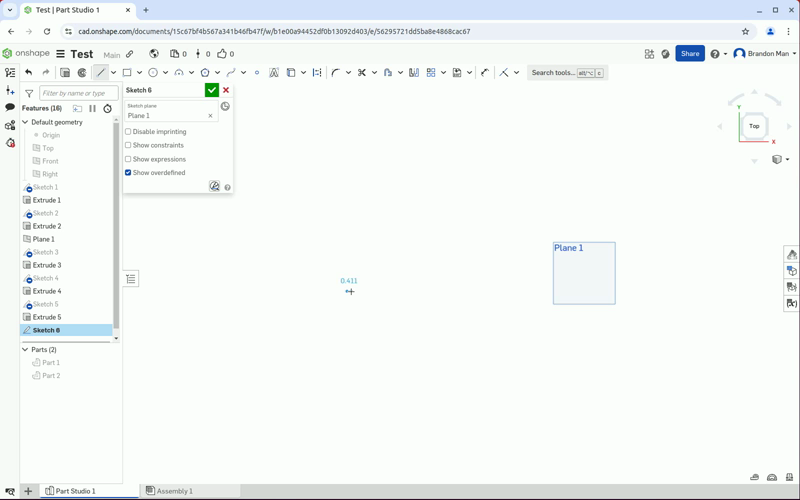
scroll(6)
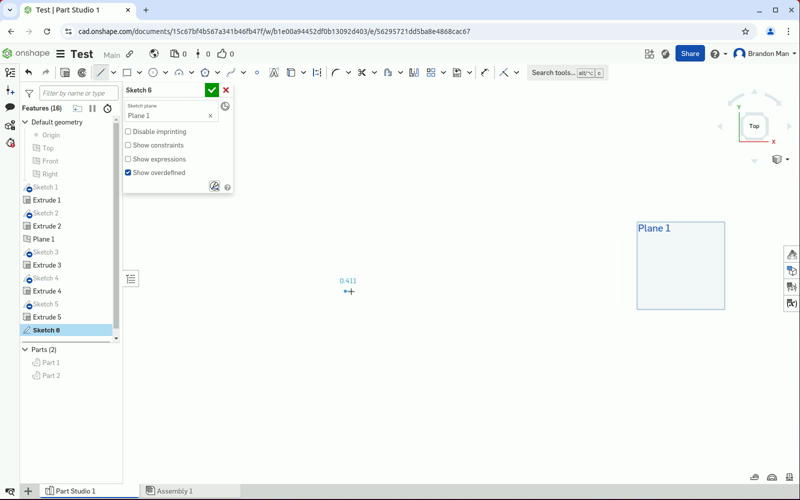
scroll(6)
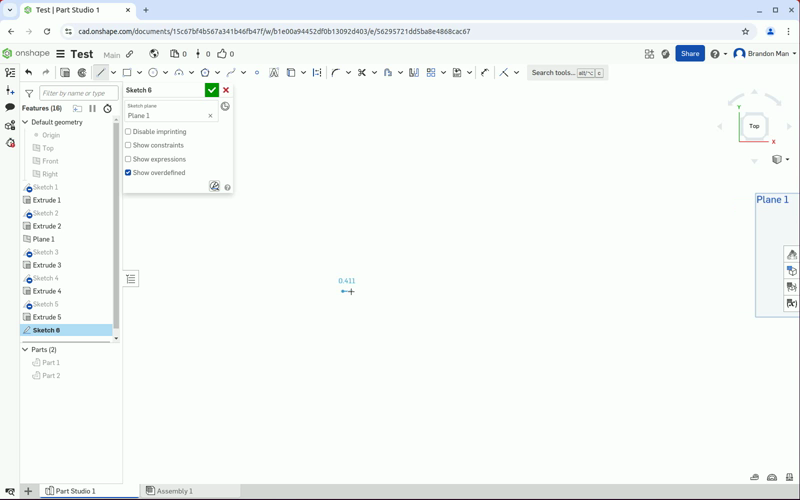
scroll(6)
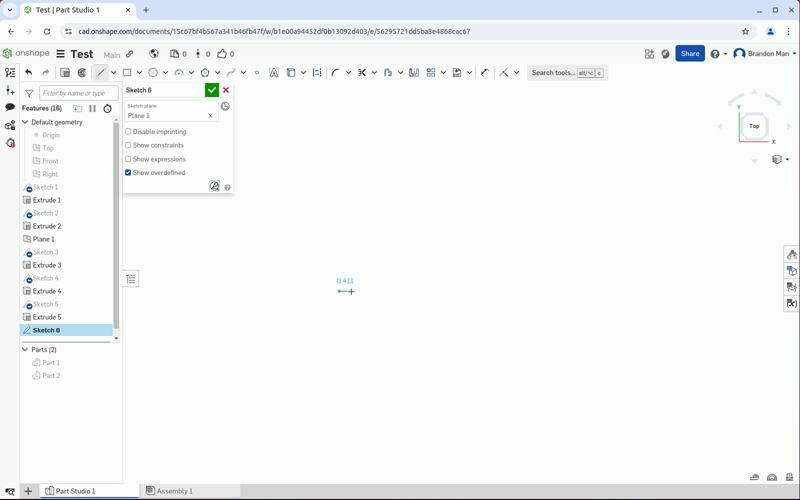
scroll(6)
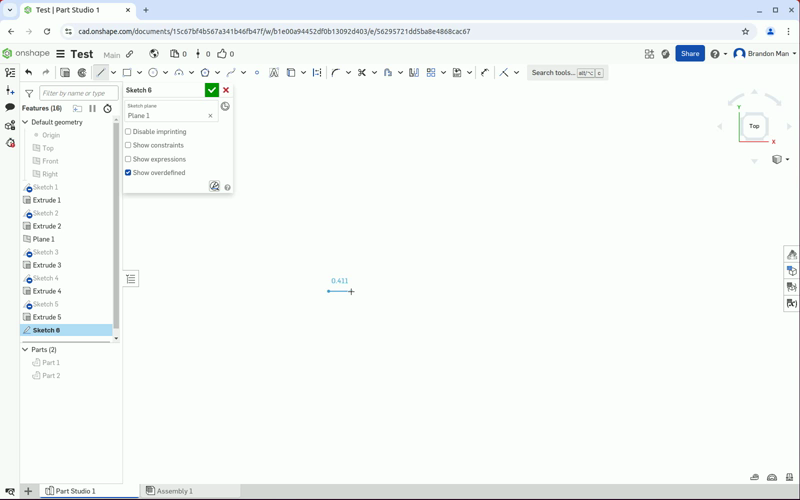
click(351, 291)
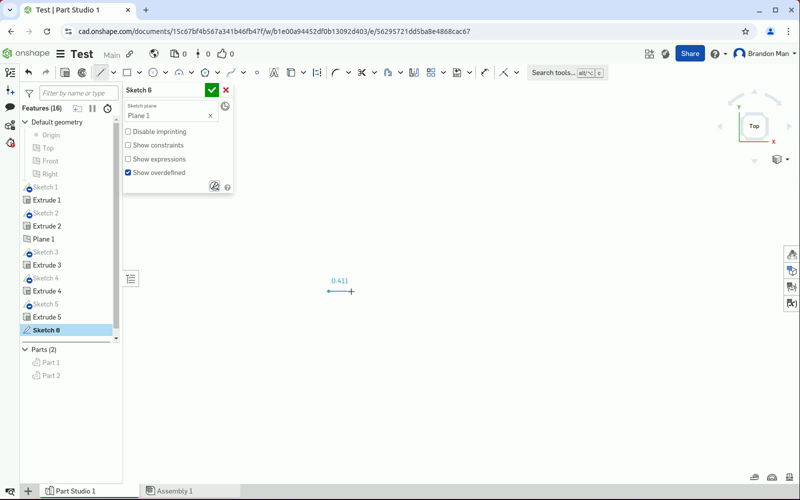
scroll(-6)
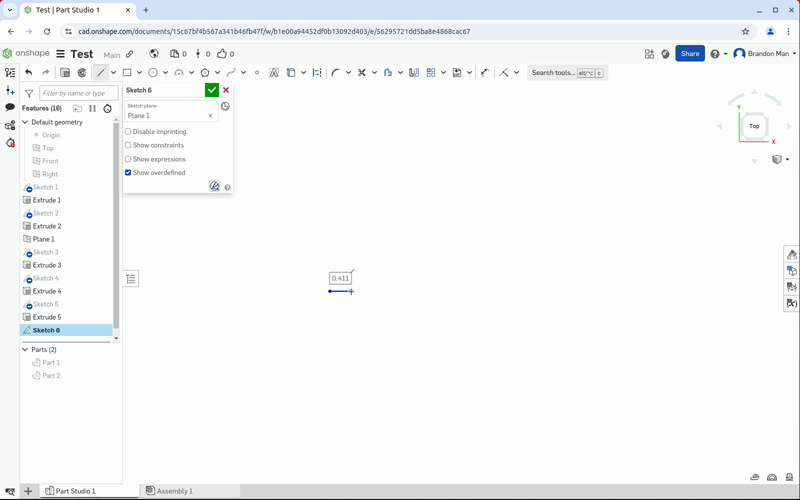
scroll(-6)
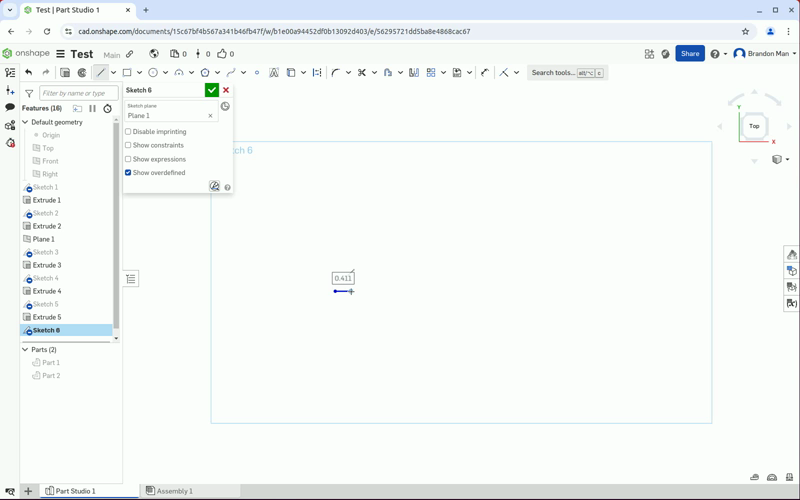
scroll(-6)
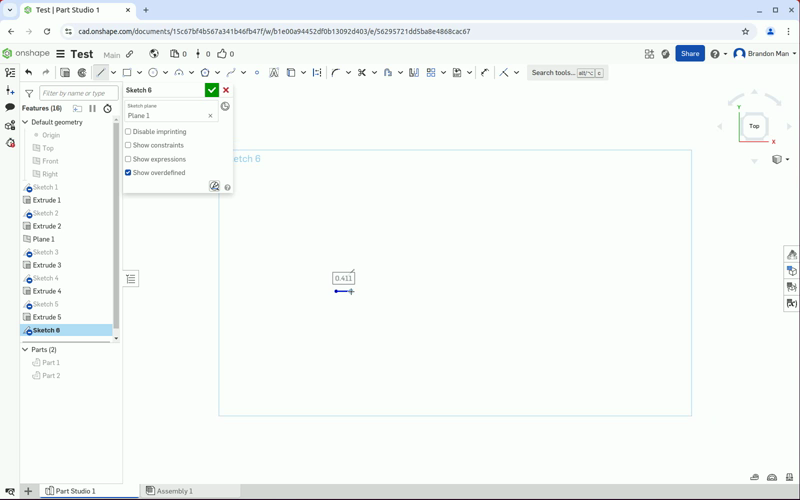
scroll(-6)
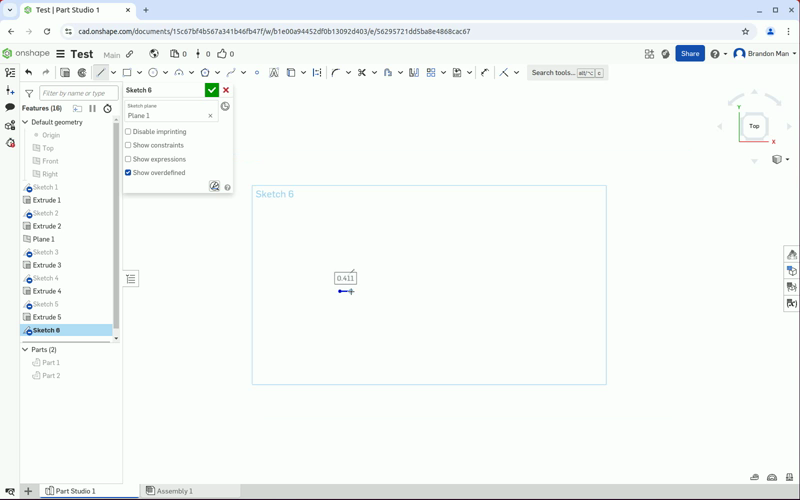
scroll(-6)
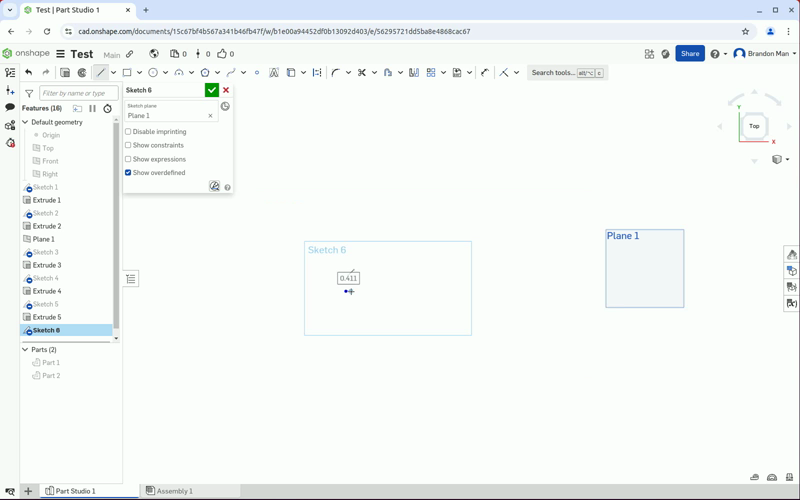
scroll(-6)
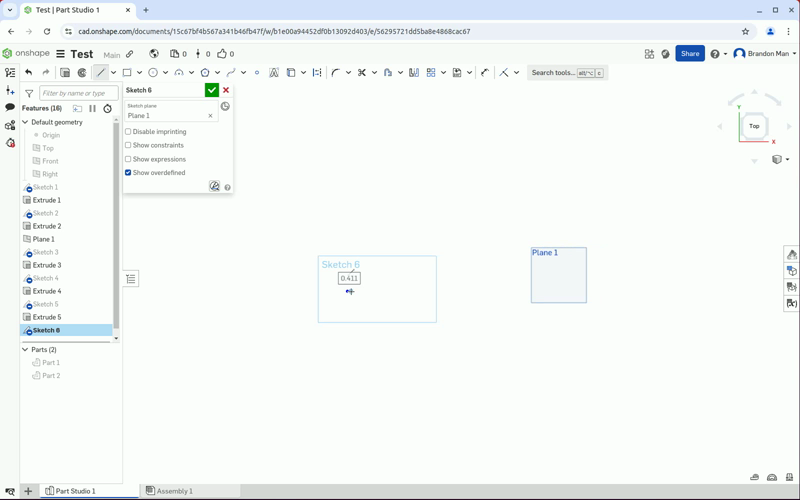
scroll(-6)
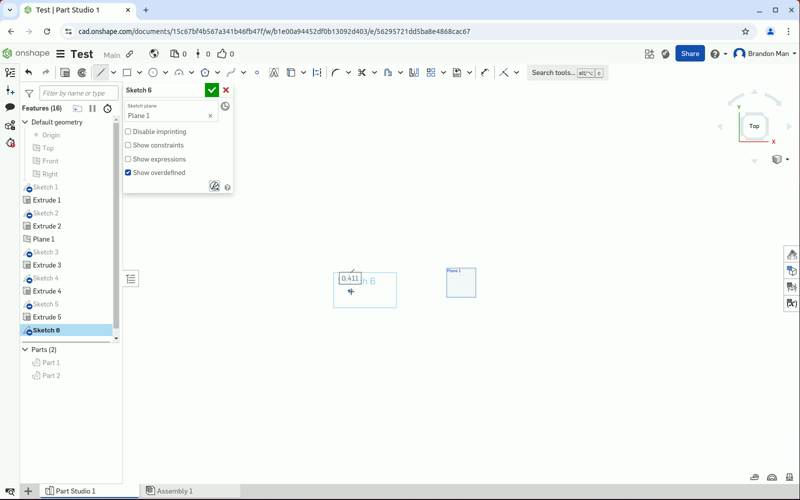
key_up(shift)
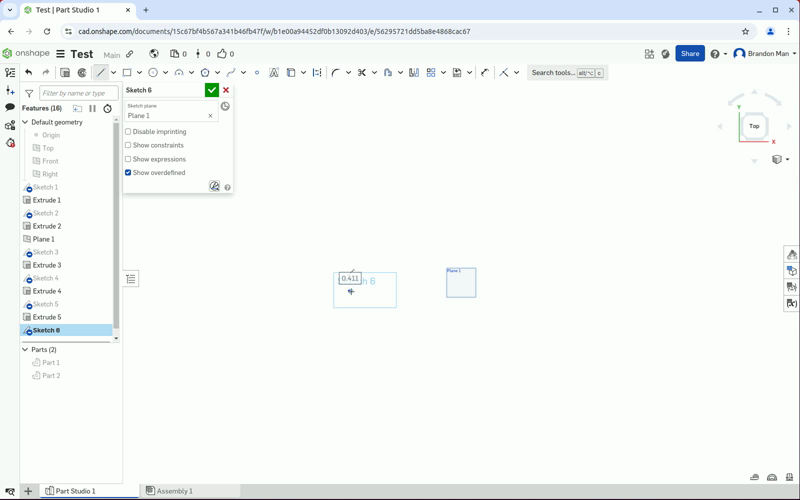
key(esc)
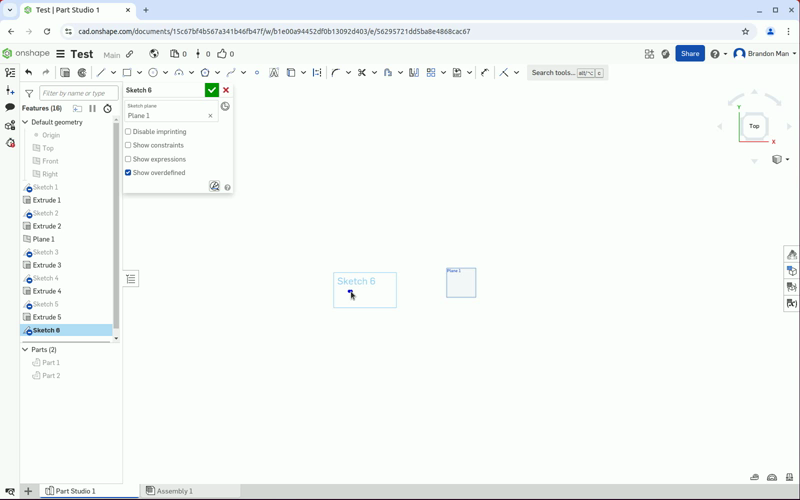
key(a)
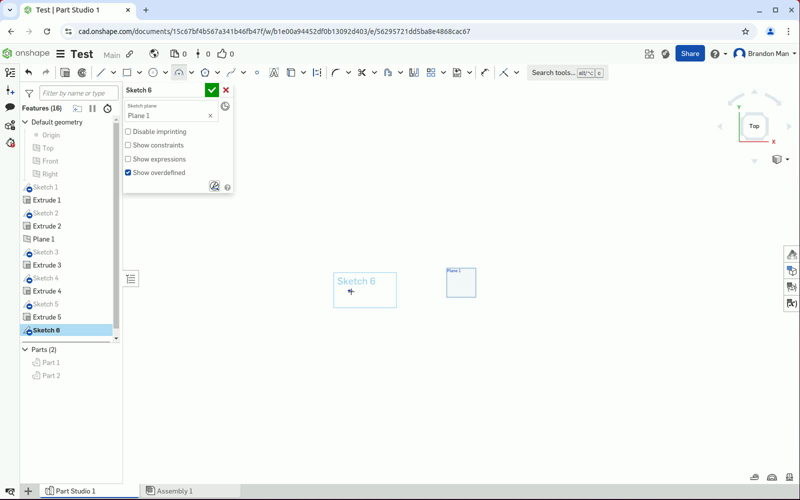
mouse_move(351, 291)
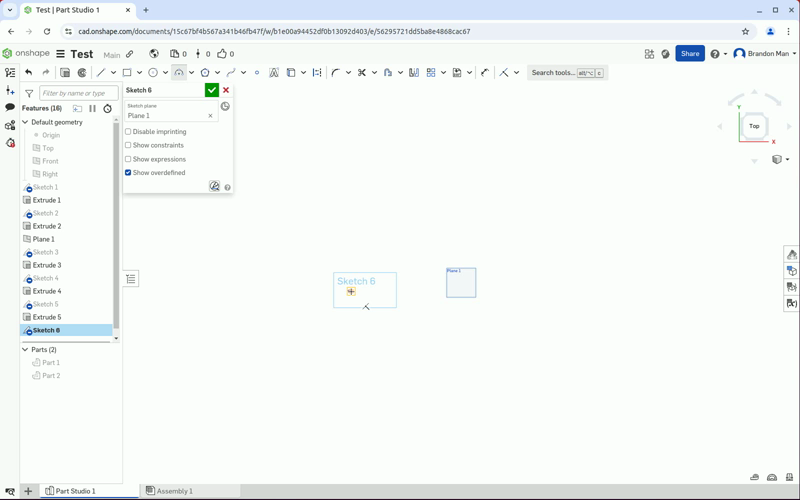
scroll(6)
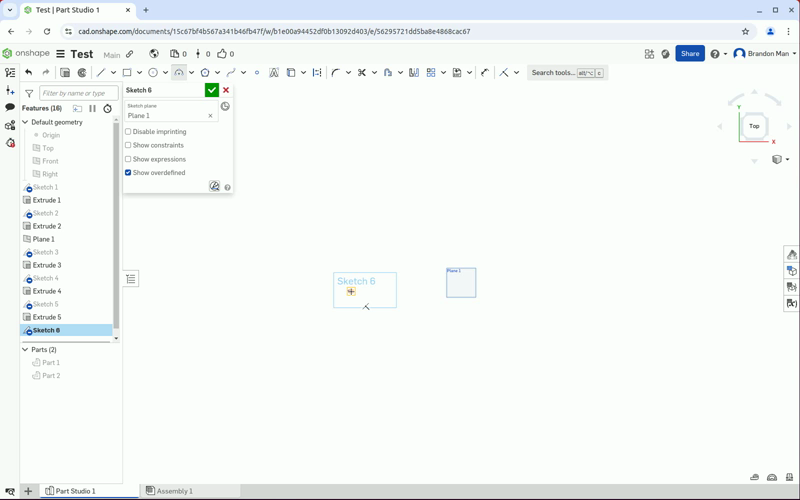
scroll(6)
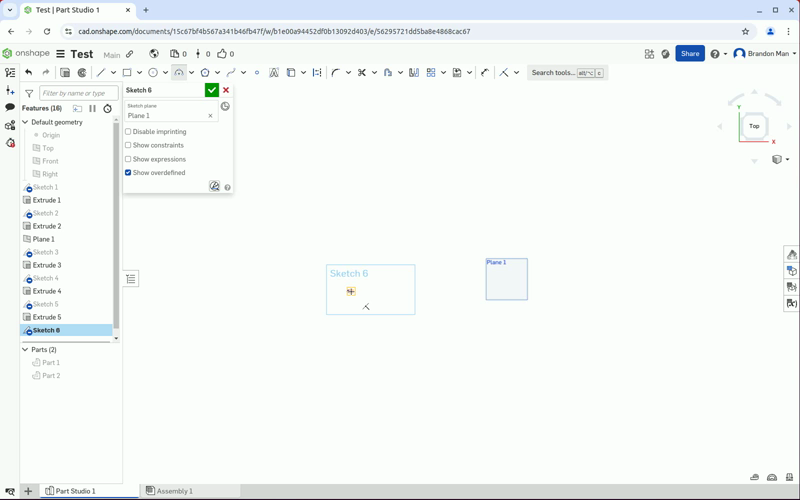
scroll(6)
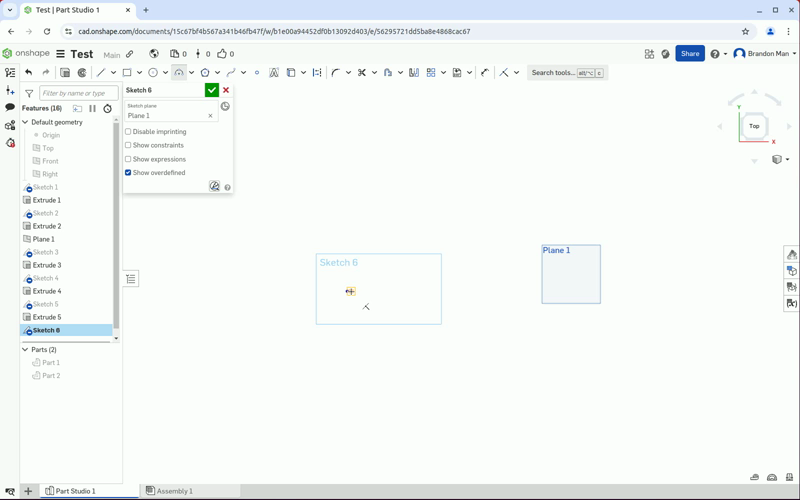
scroll(6)
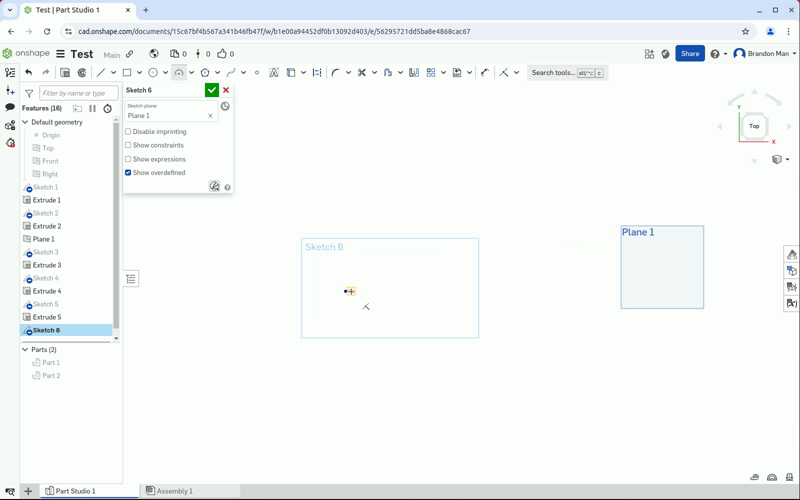
scroll(6)
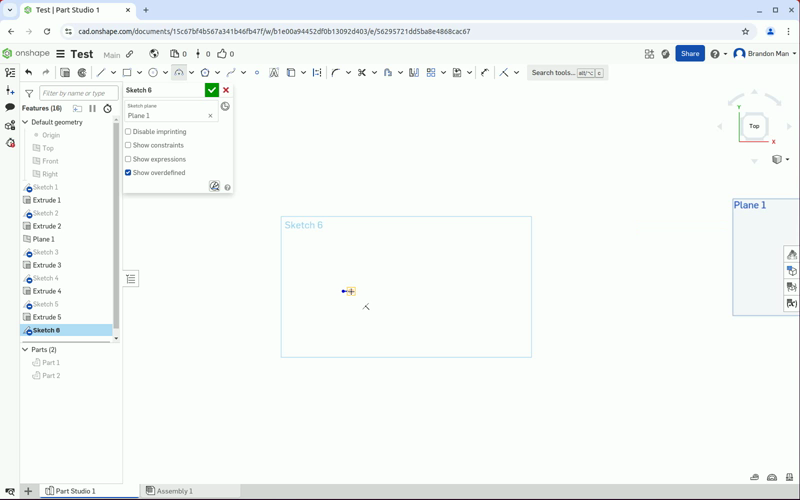
scroll(6)
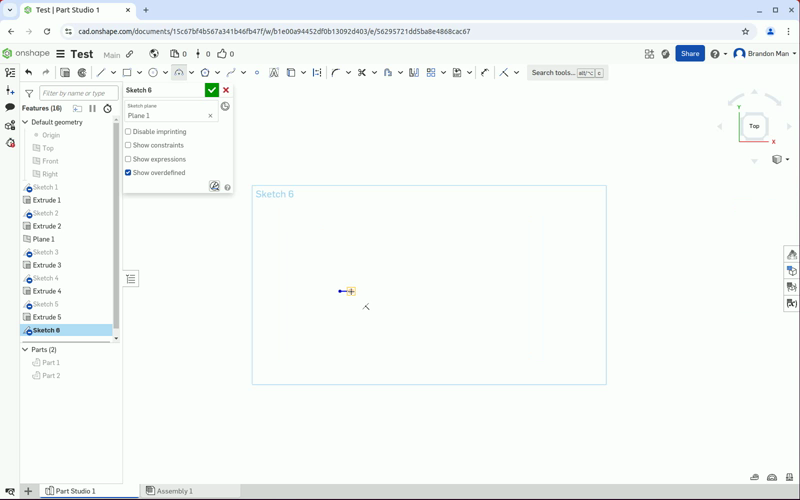
scroll(6)
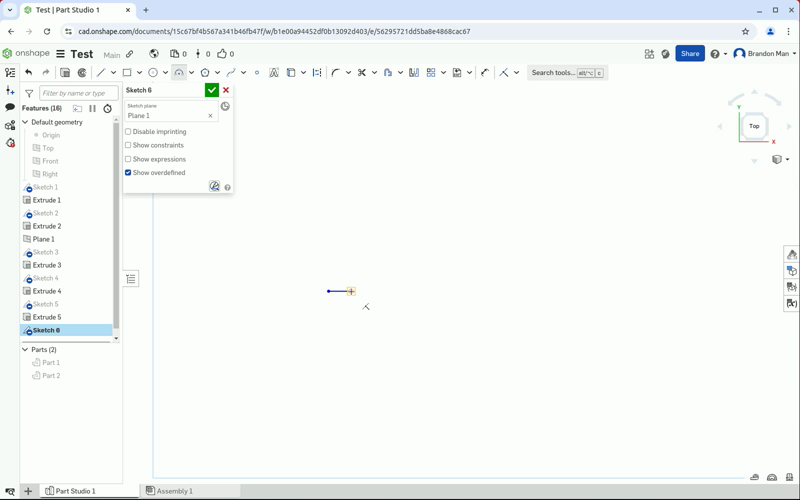
click(351, 291)
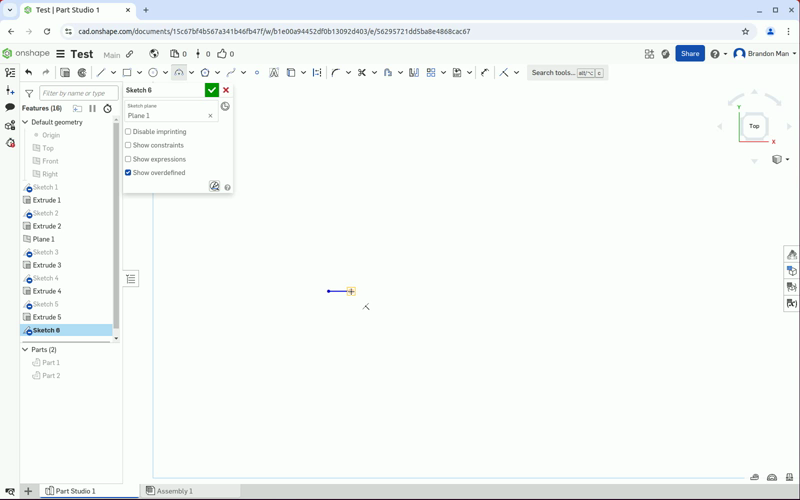
scroll(-6)
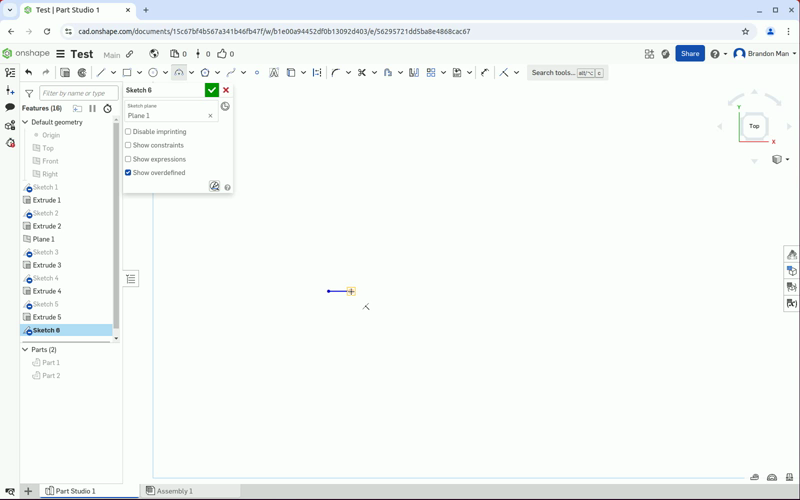
scroll(-6)
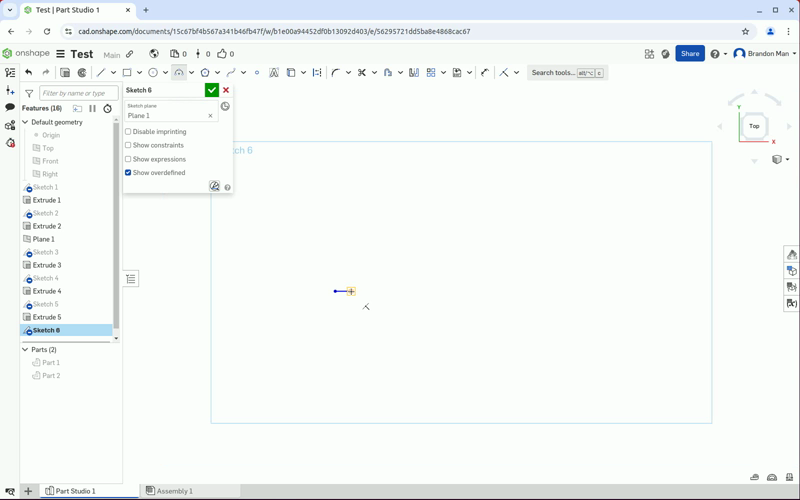
scroll(-6)
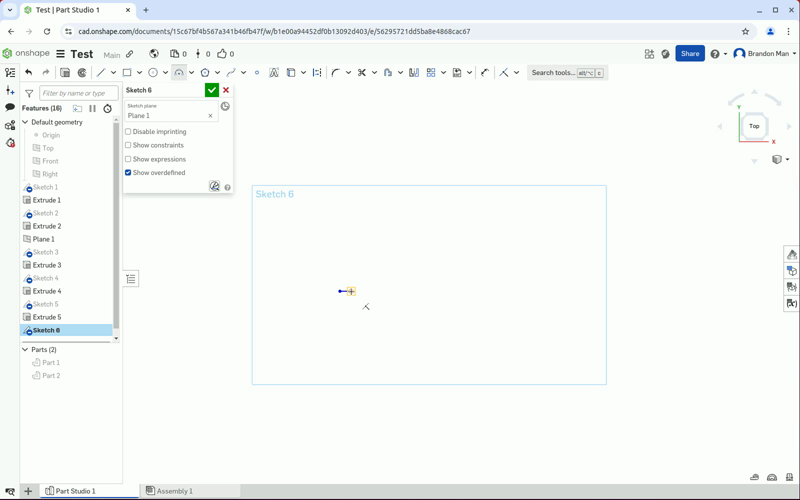
scroll(-6)
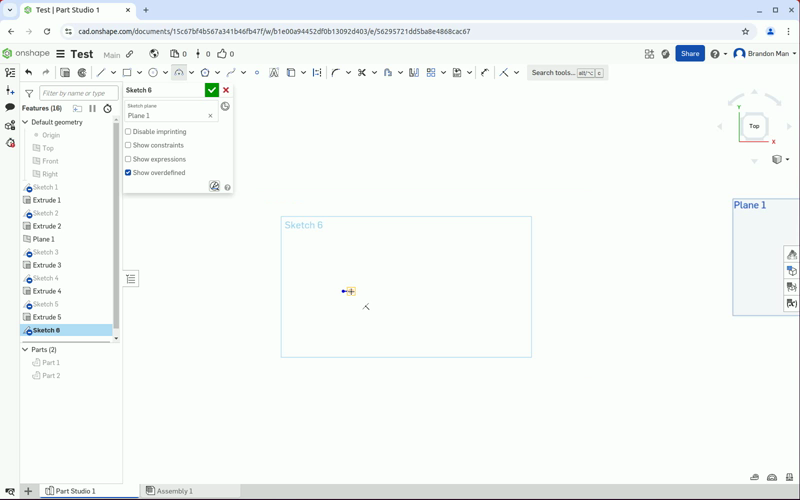
scroll(-6)
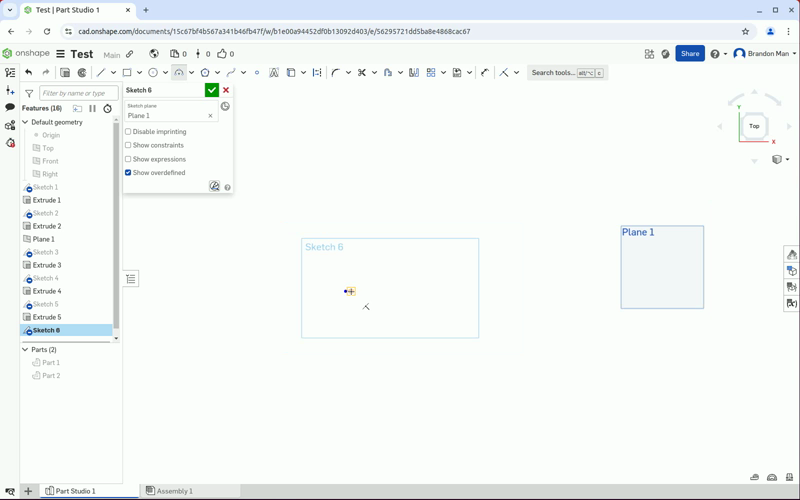
scroll(-6)
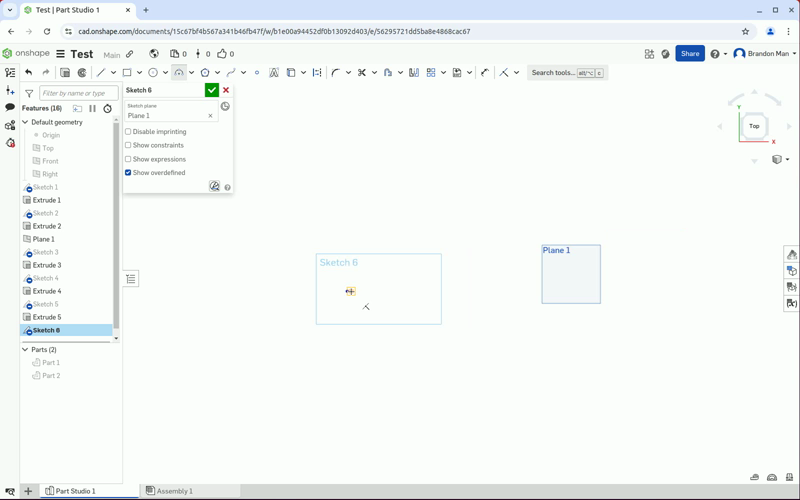
scroll(-6)
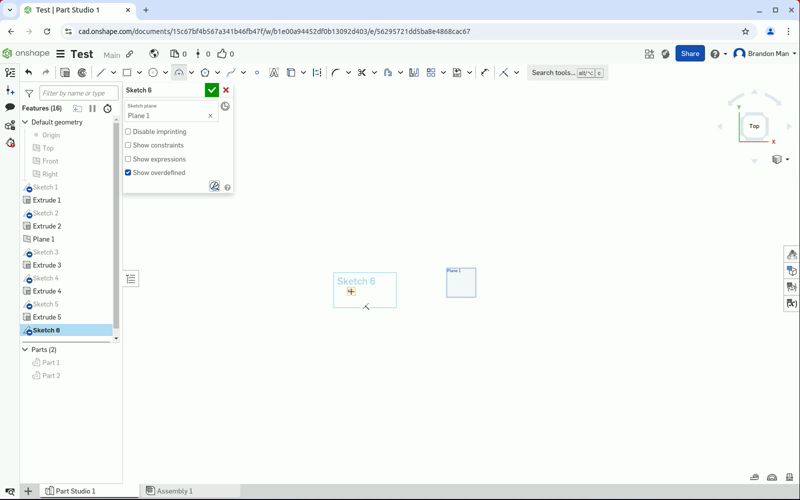
key_down(shift)
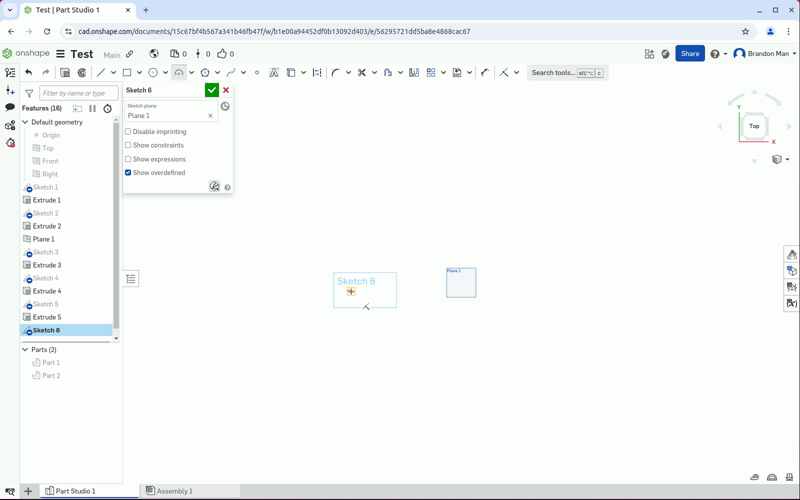
mouse_move(351, 274)
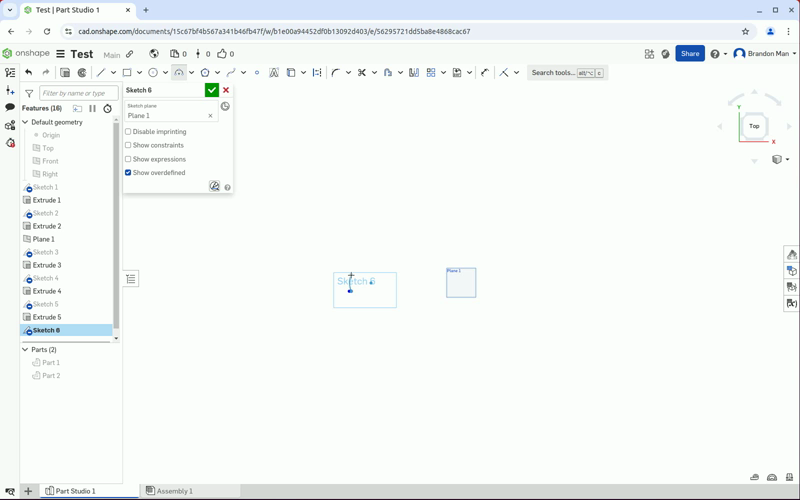
click(351, 274)
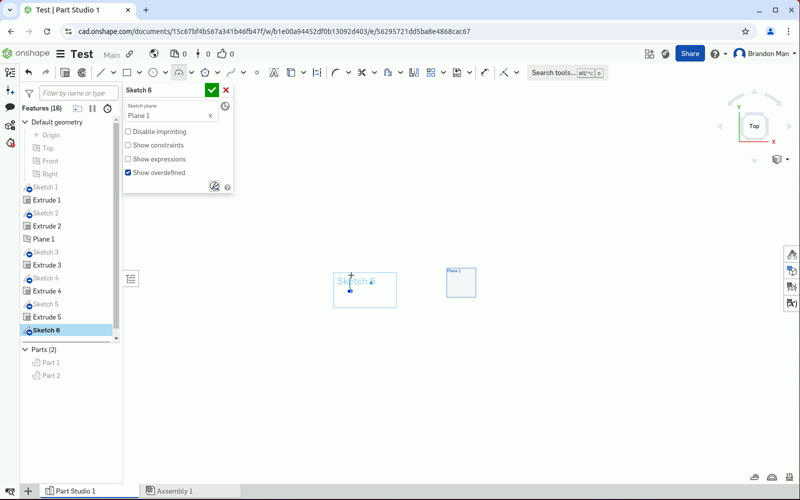
mouse_move(350, 282)
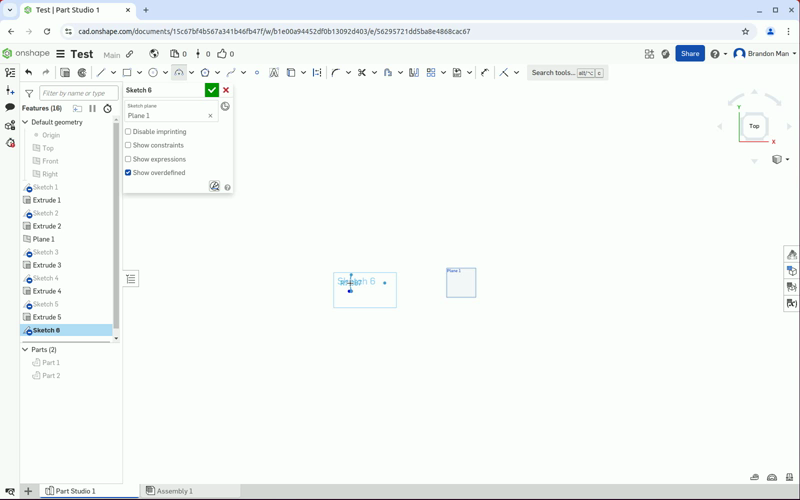
click(350, 282)
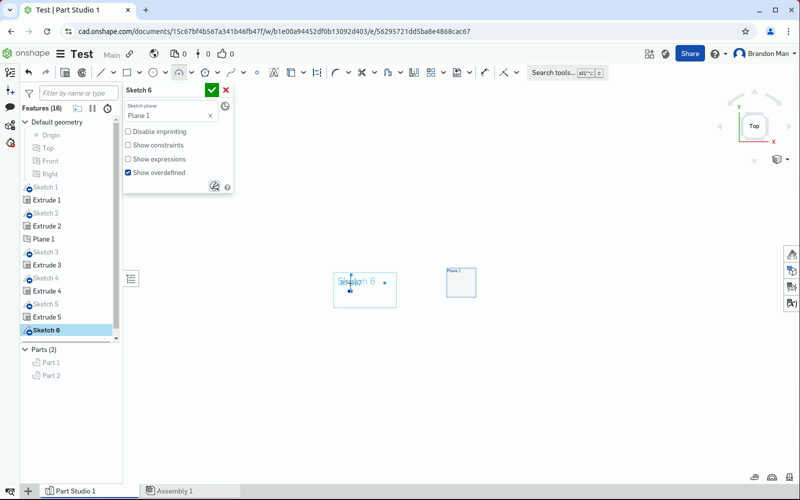
key_up(shift)
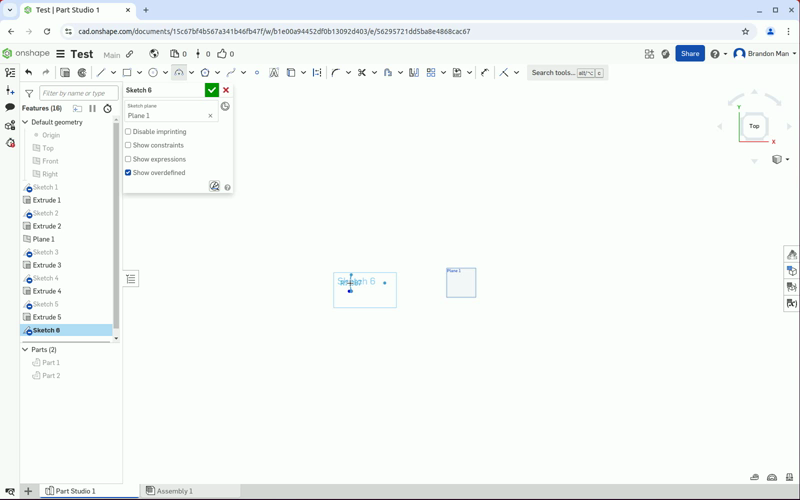
key(esc)
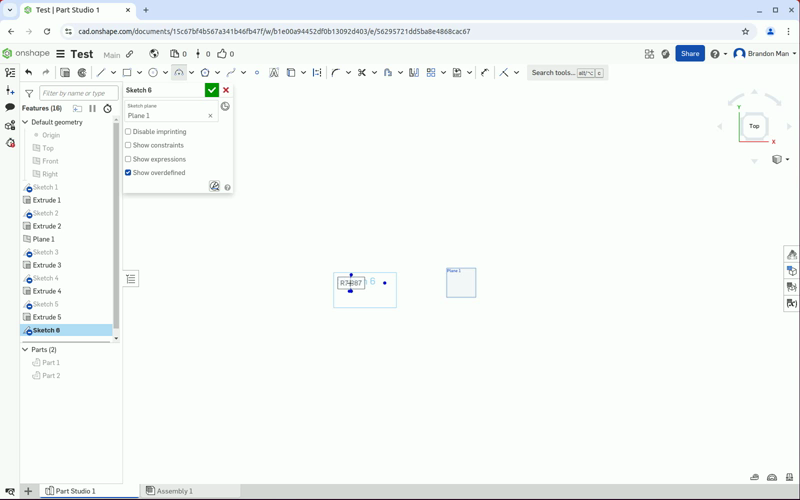
key(l)
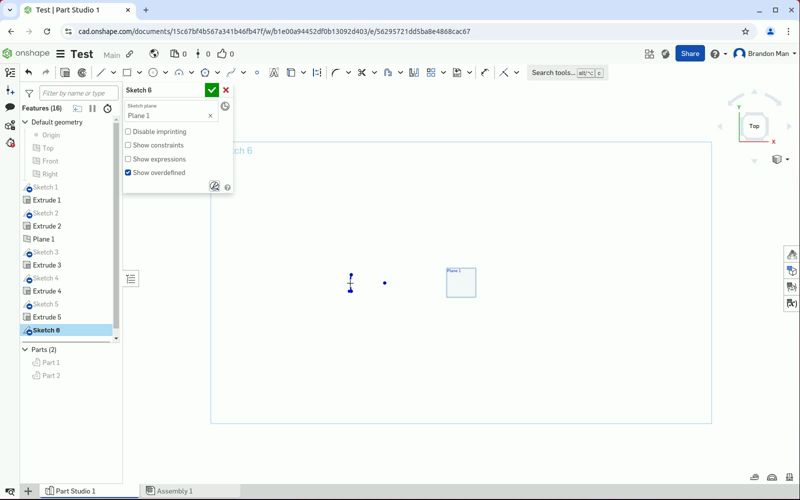
mouse_move(351, 274)
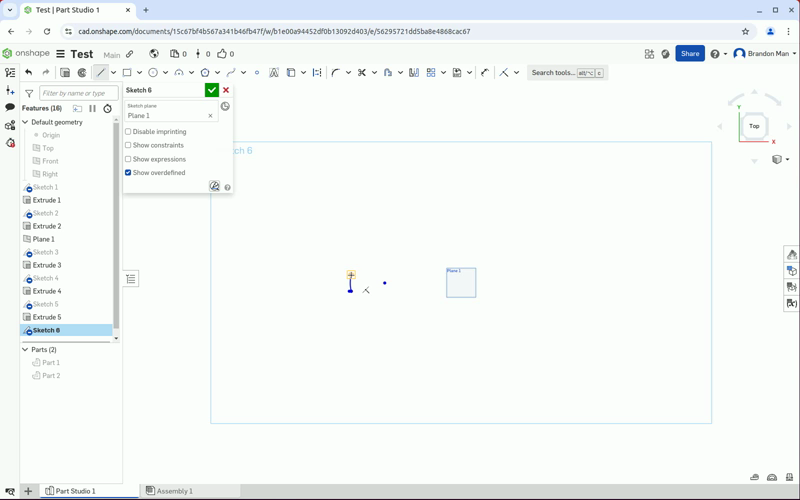
click(351, 274)
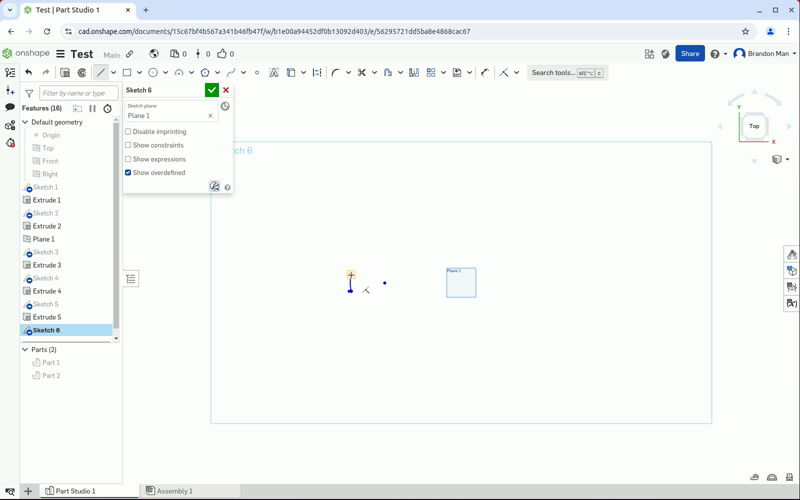
key_down(shift)
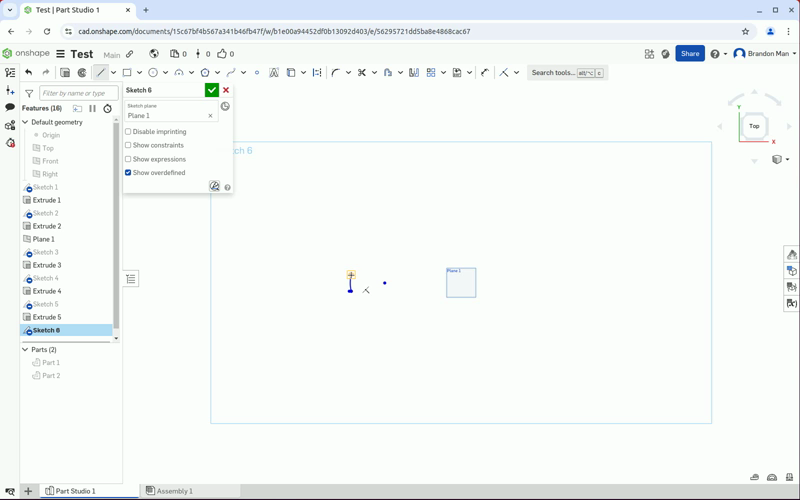
mouse_move(381, 274)
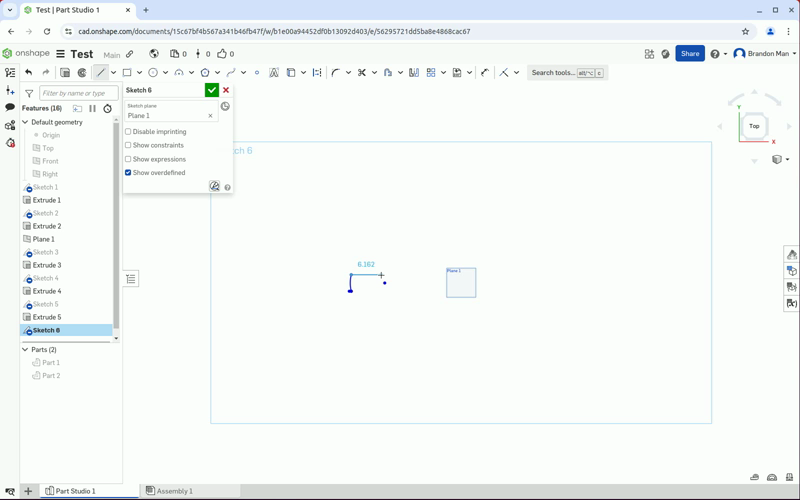
mouse_move(349, 274)
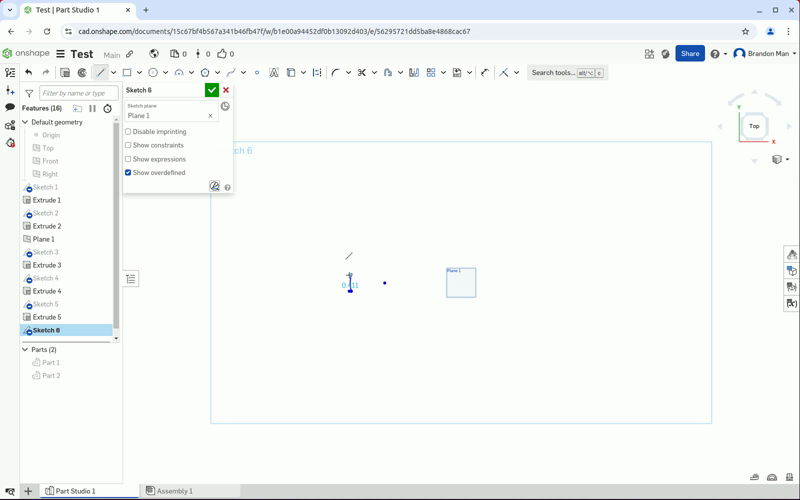
scroll(6)
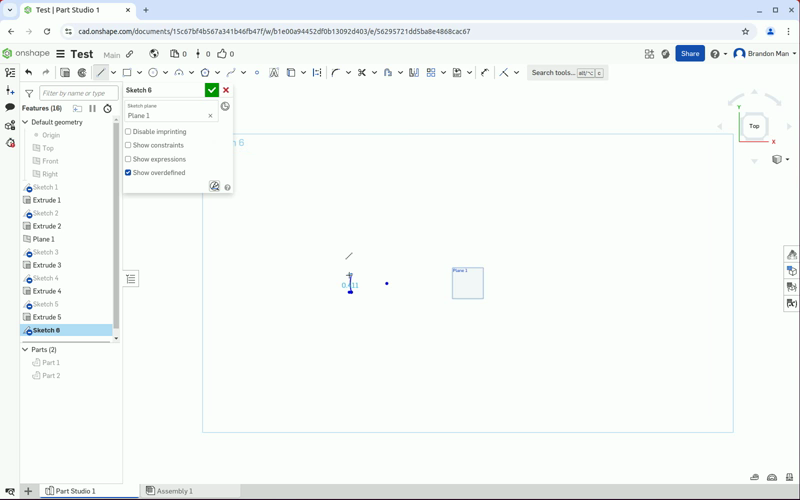
scroll(6)
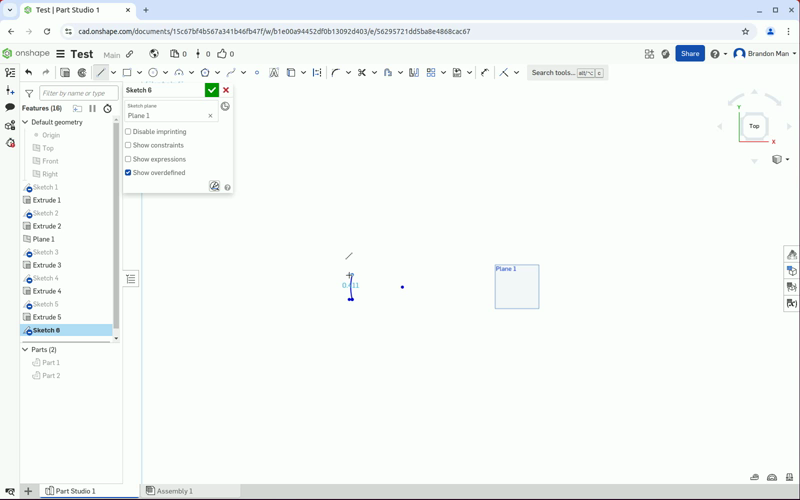
scroll(6)
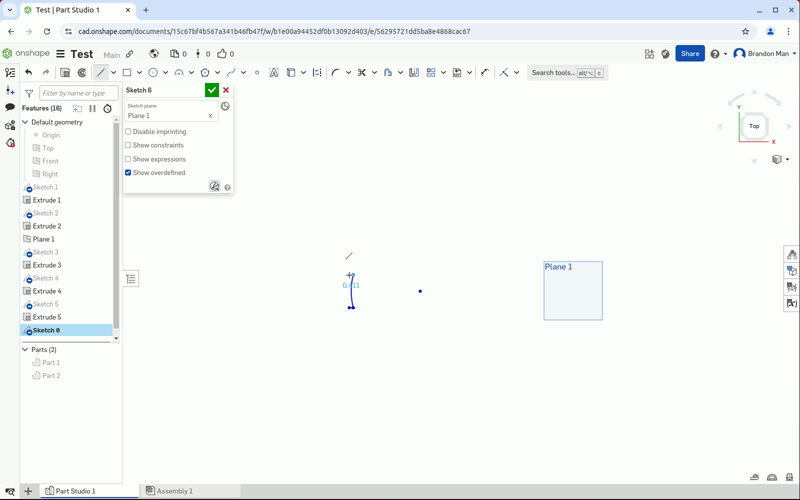
scroll(6)
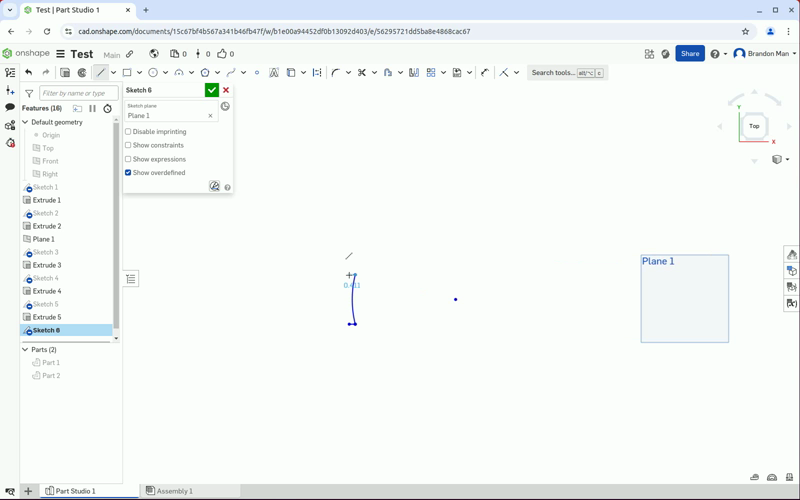
scroll(6)
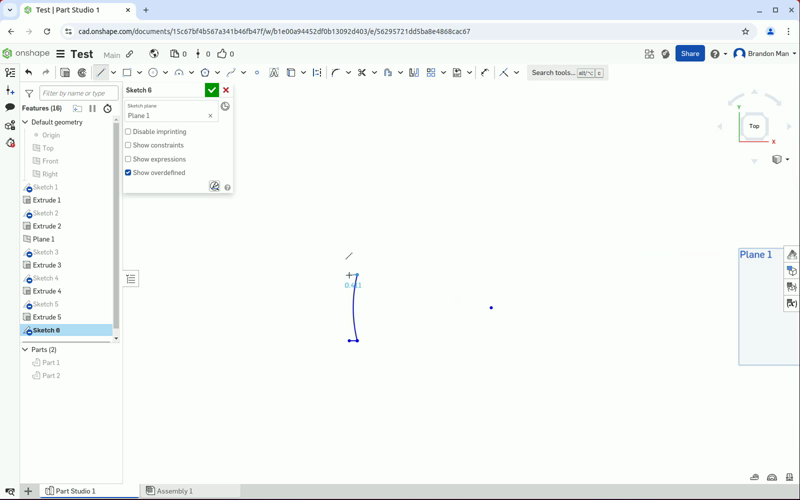
scroll(6)
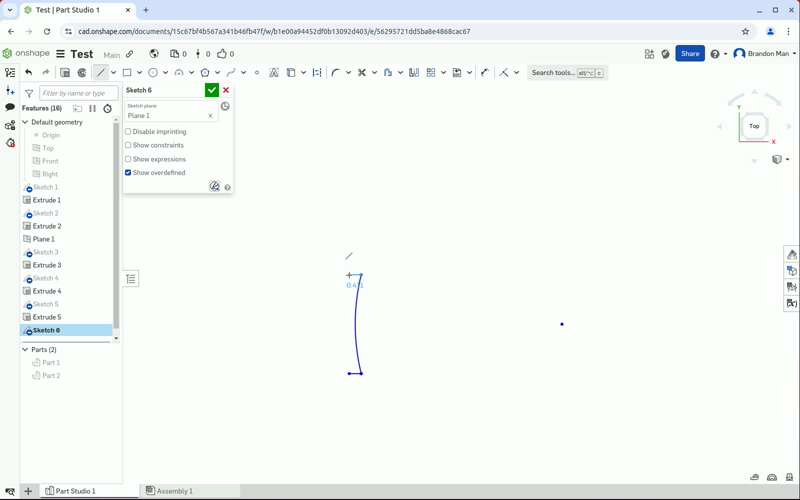
scroll(6)
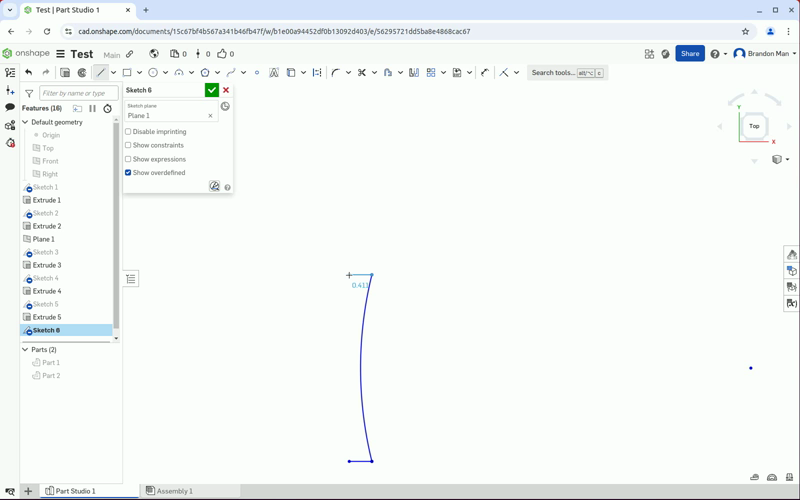
click(349, 274)
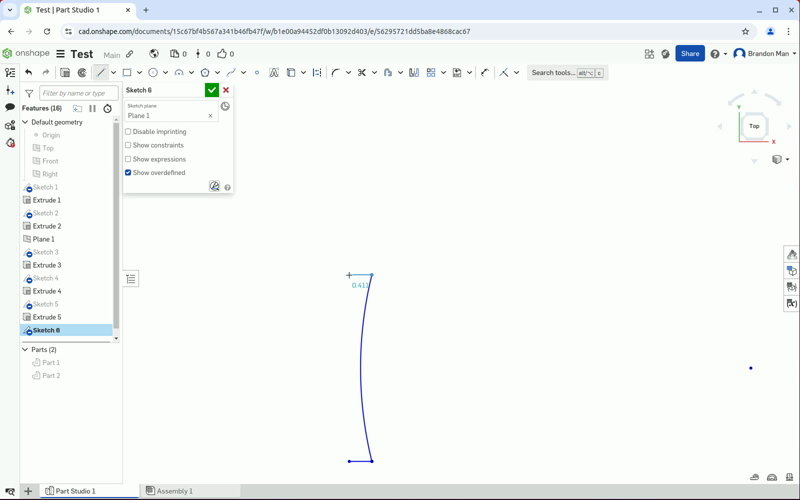
scroll(-6)
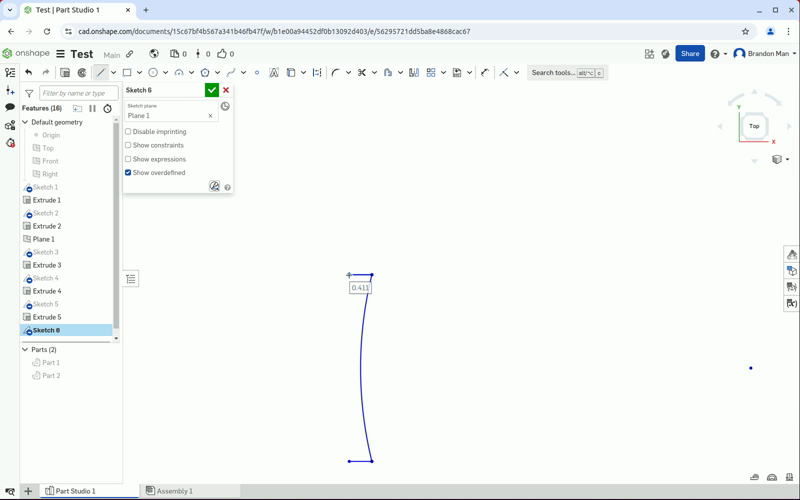
scroll(-6)
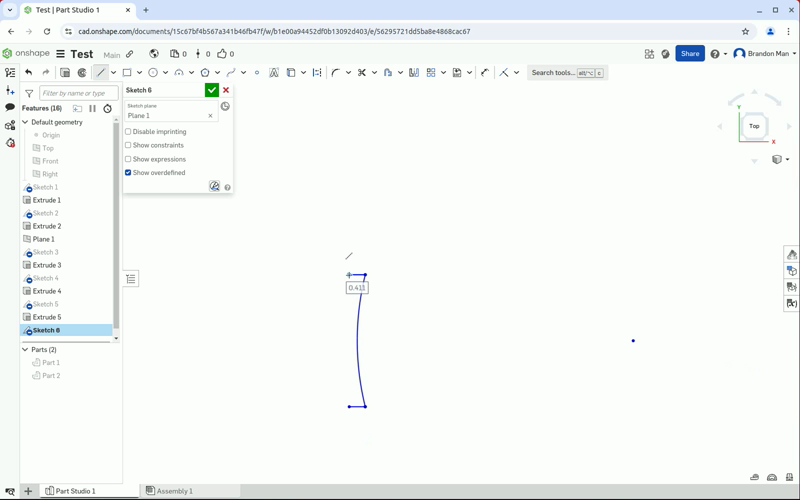
scroll(-6)
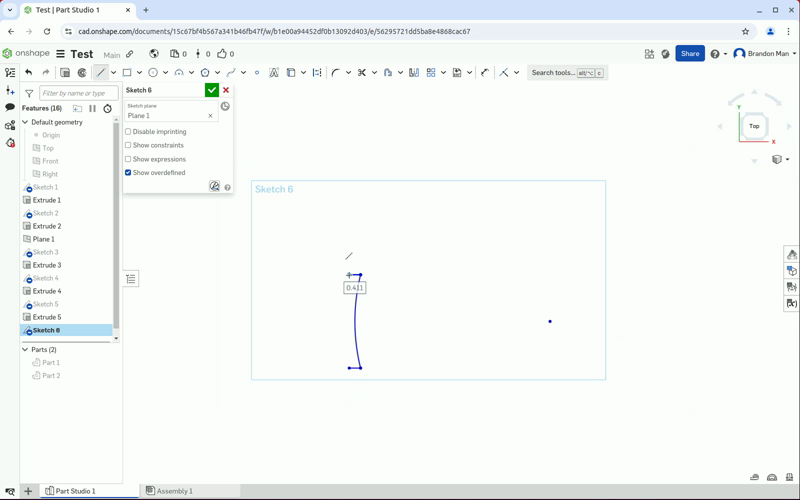
scroll(-6)
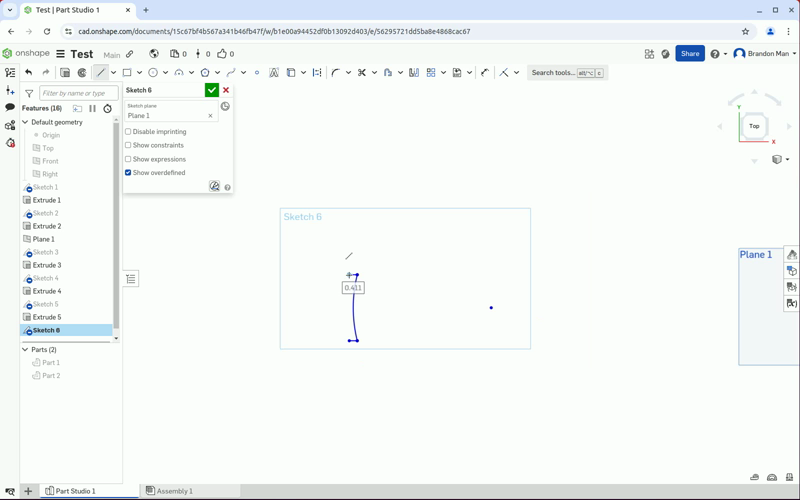
scroll(-6)
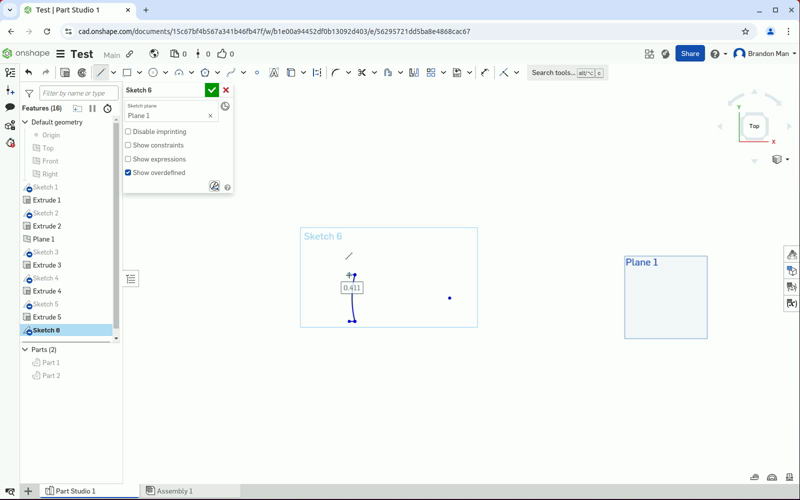
scroll(-6)
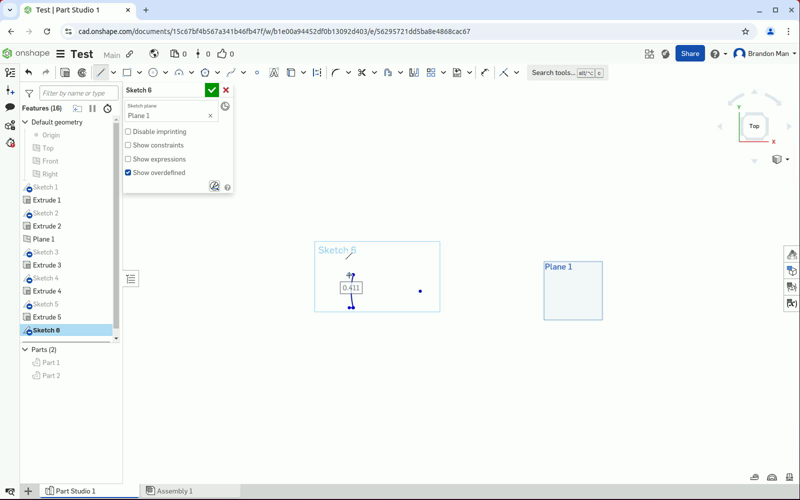
scroll(-6)
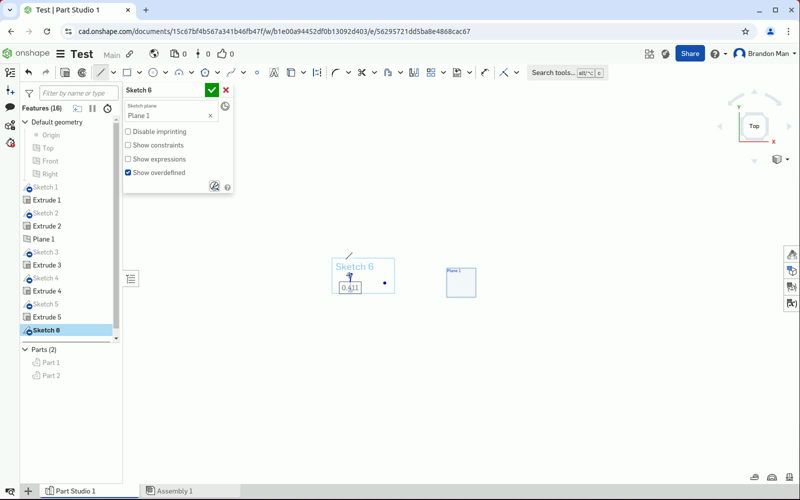
key_up(shift)
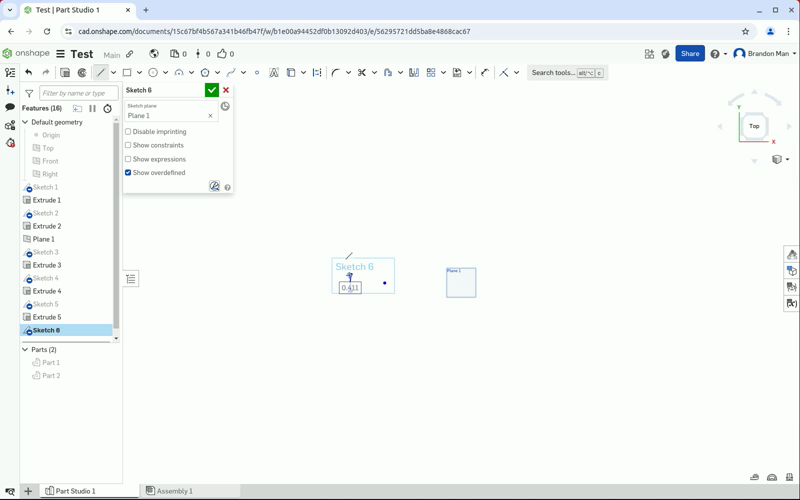
key(esc)
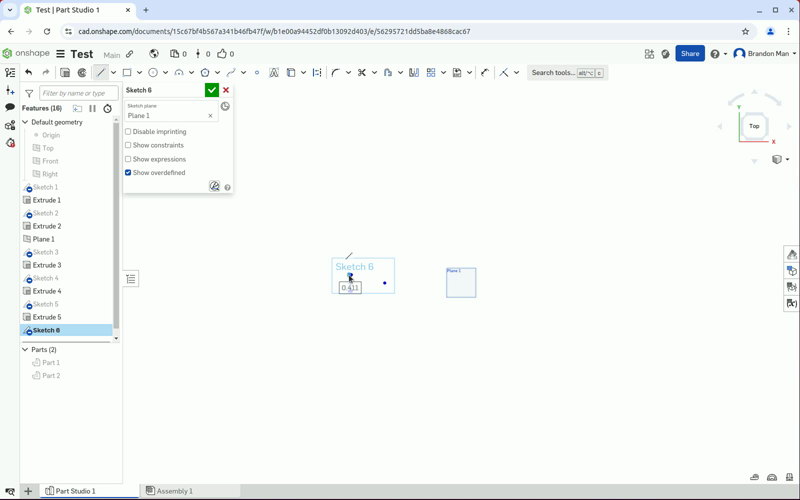
key(a)
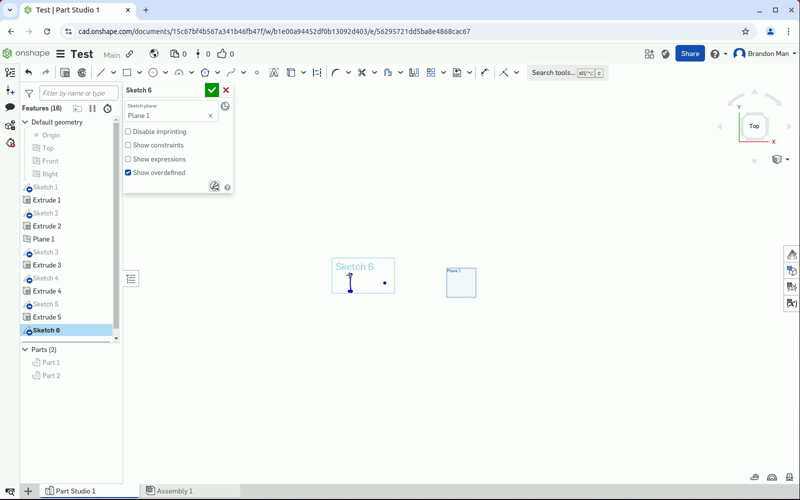
mouse_move(349, 274)
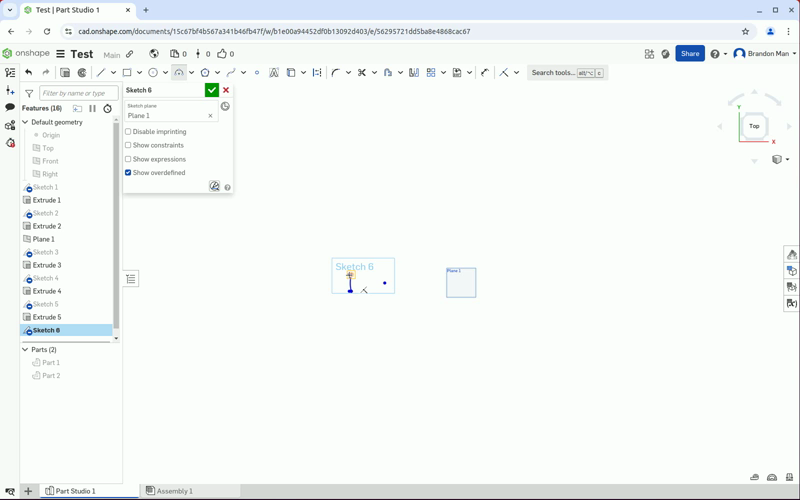
scroll(6)
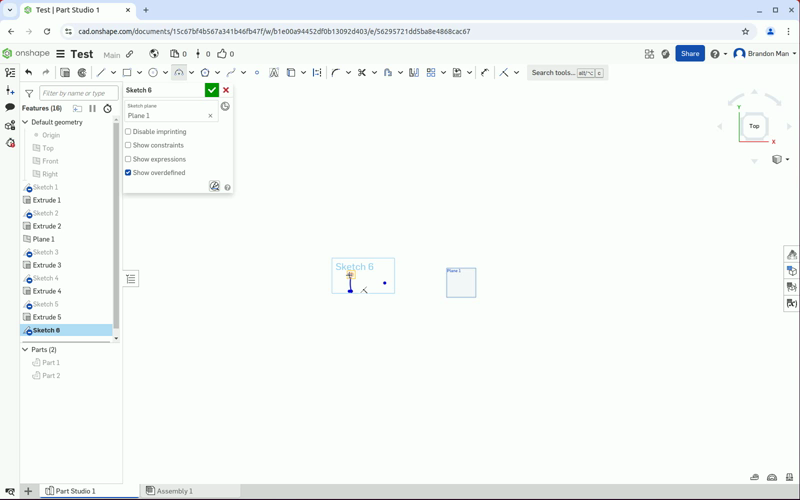
scroll(6)
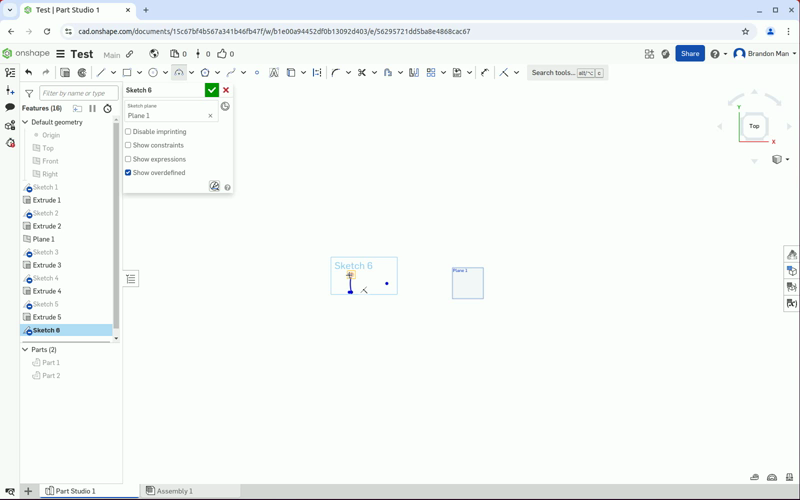
scroll(6)
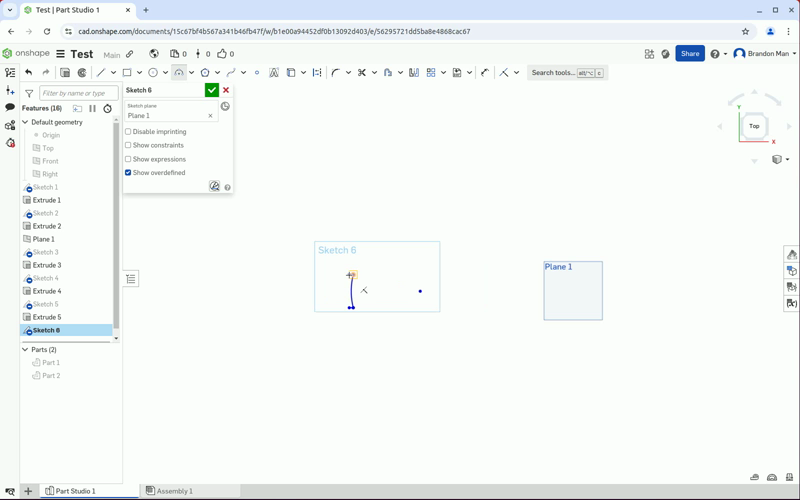
scroll(6)
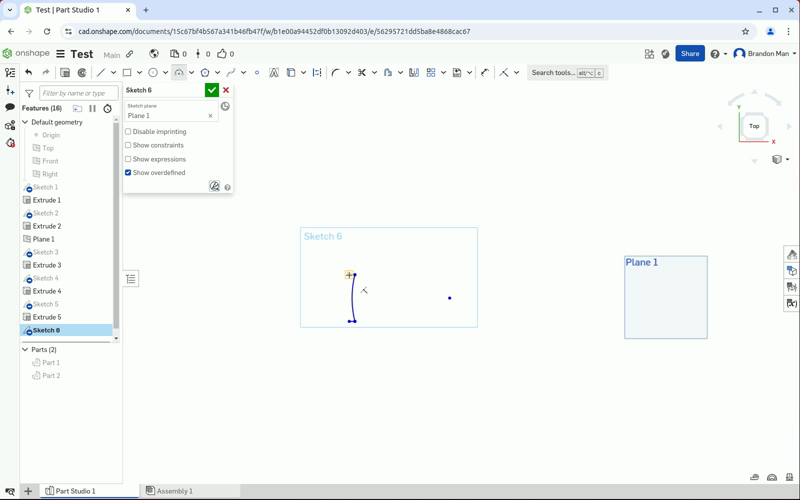
scroll(6)
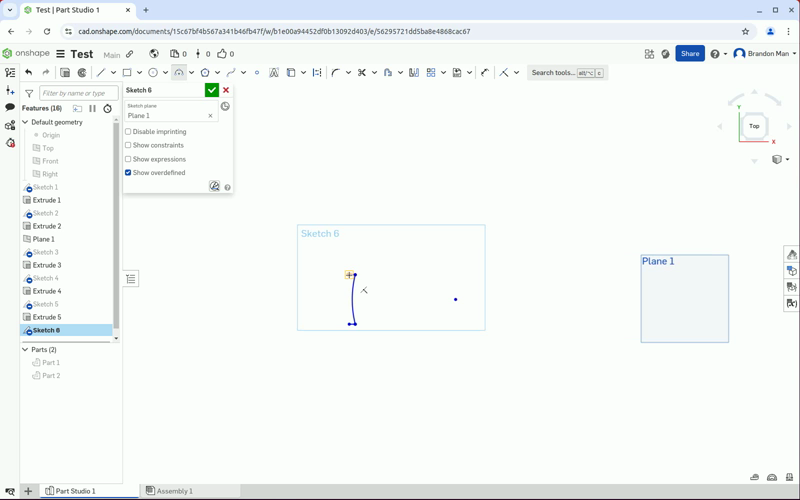
scroll(6)
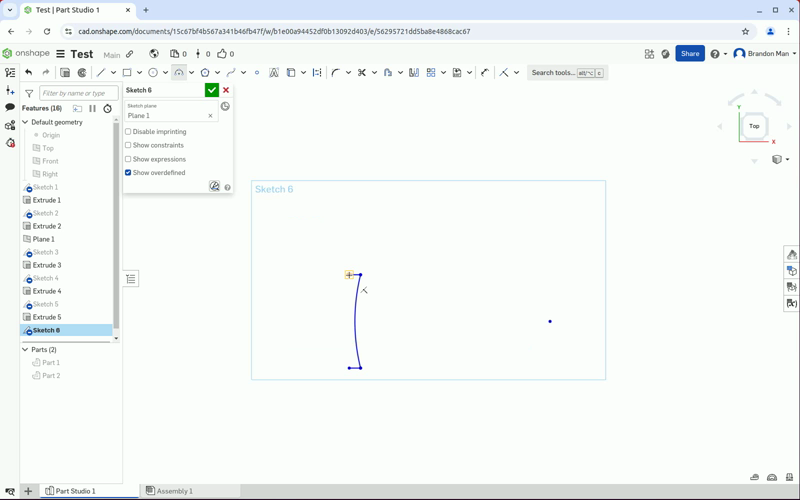
scroll(6)
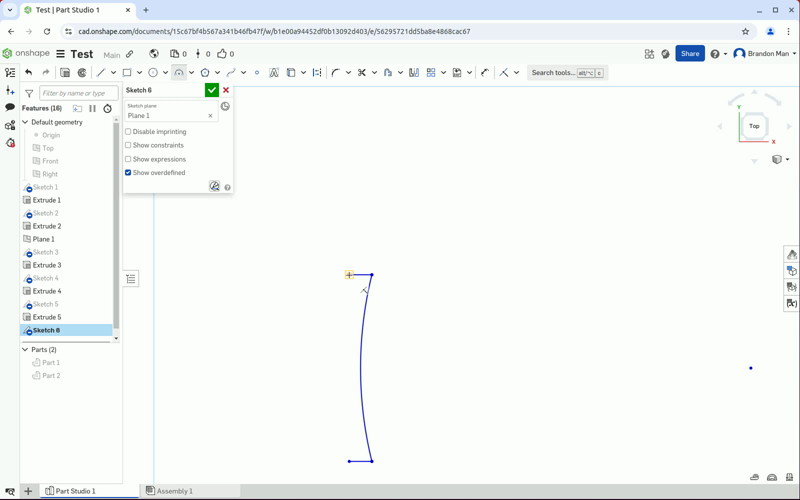
click(349, 274)
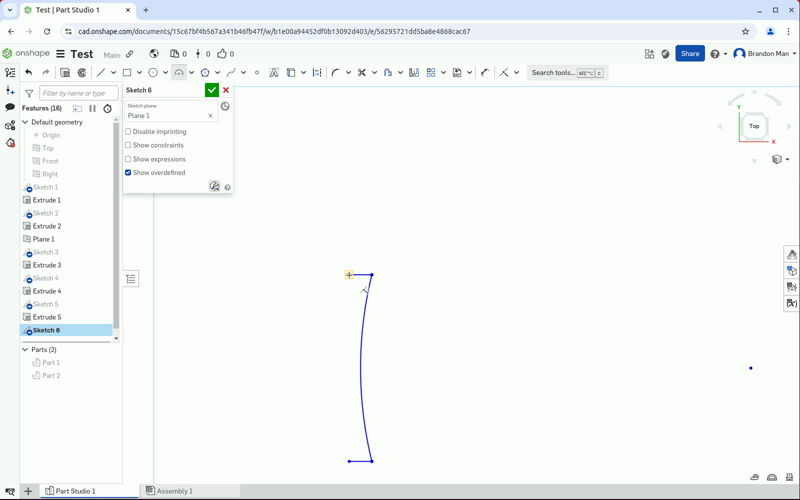
scroll(-6)
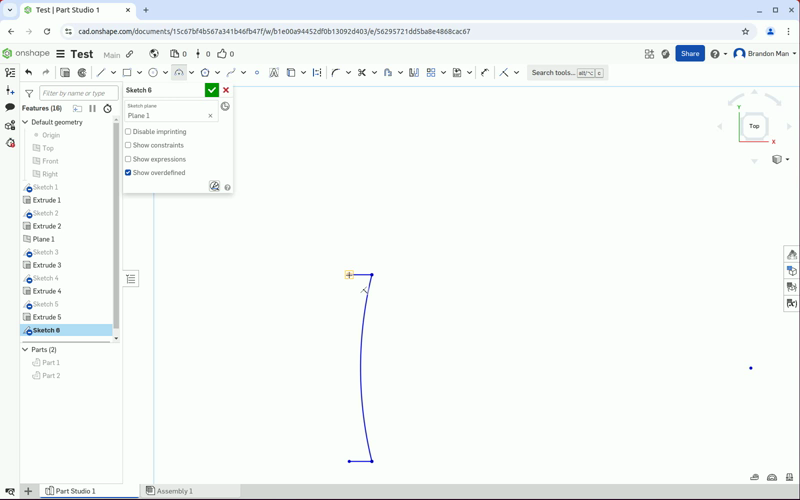
scroll(-6)
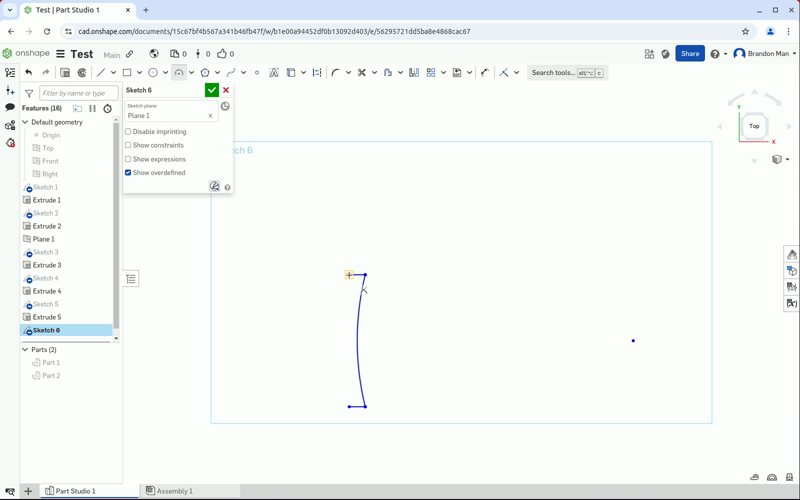
scroll(-6)
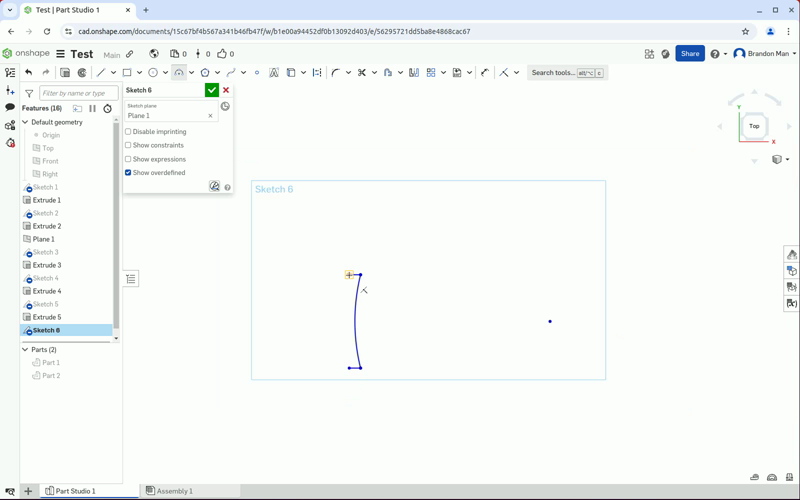
scroll(-6)
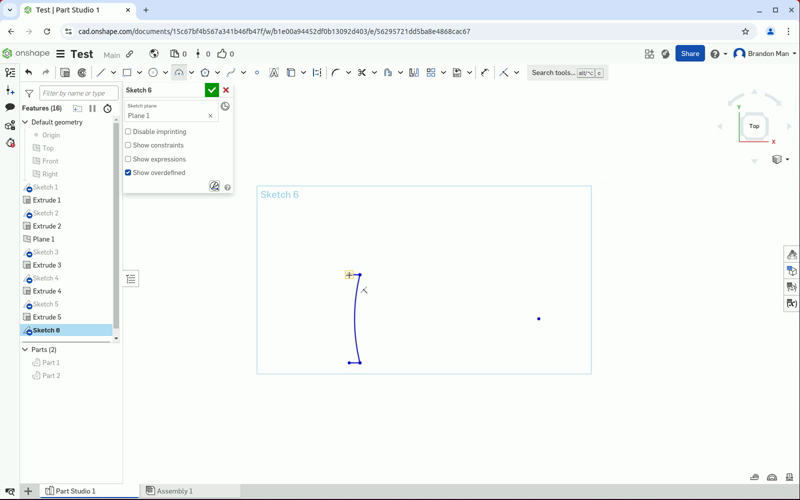
scroll(-6)
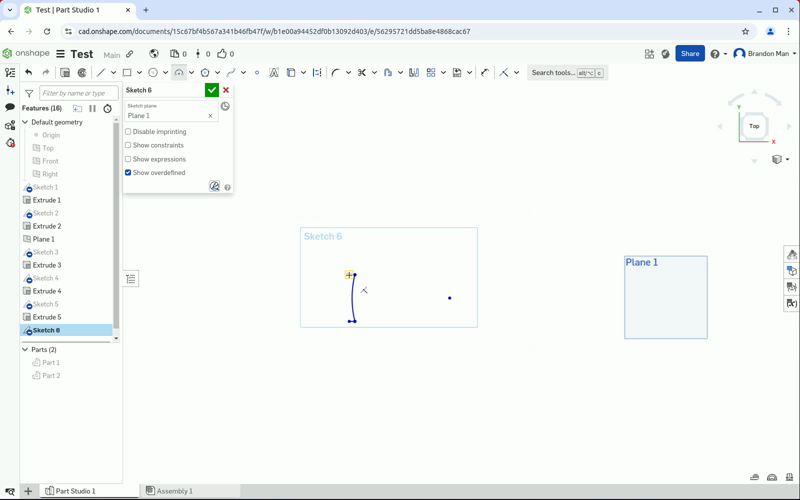
scroll(-6)
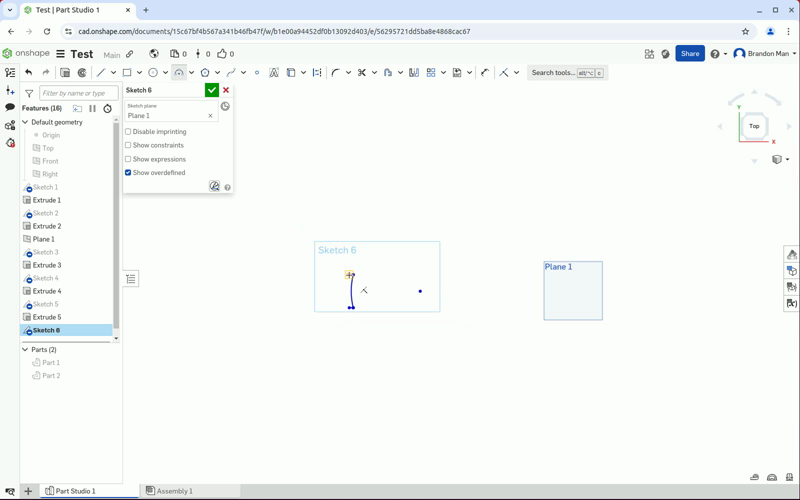
scroll(-6)
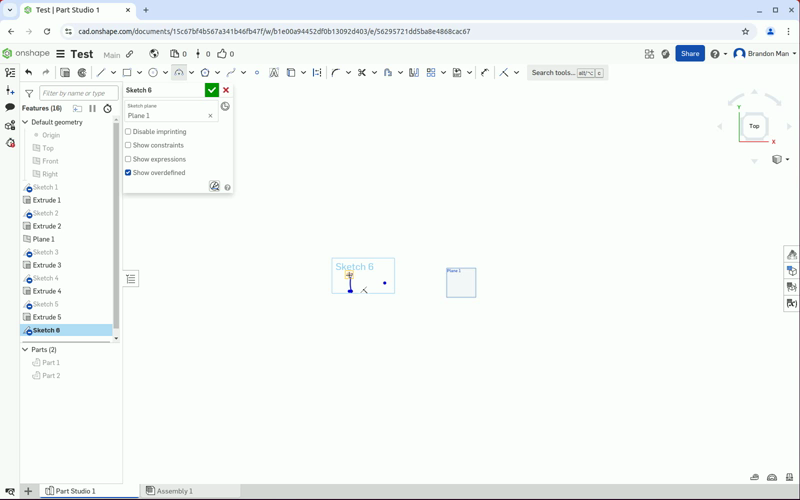
mouse_move(349, 291)
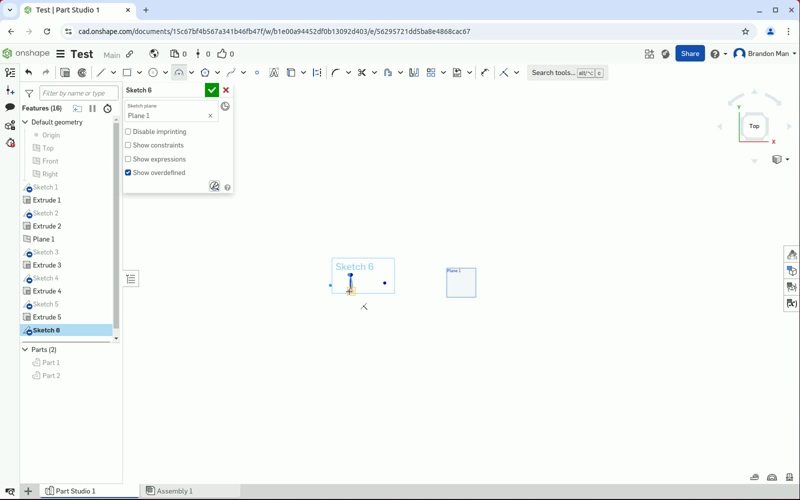
scroll(6)
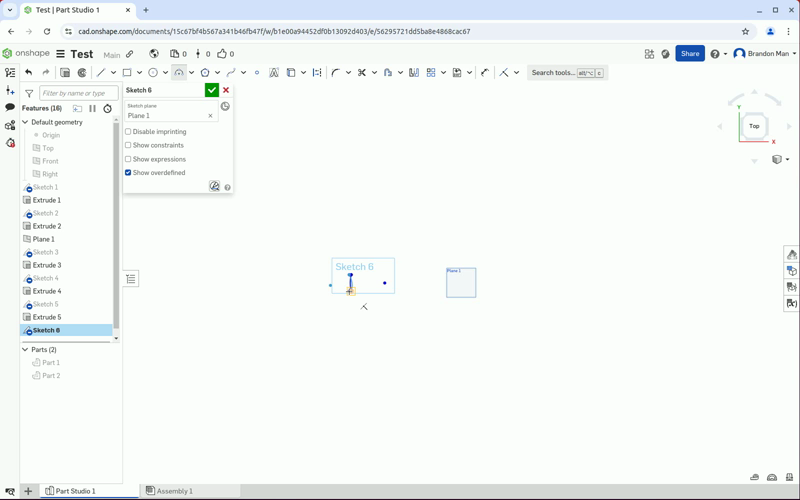
scroll(6)
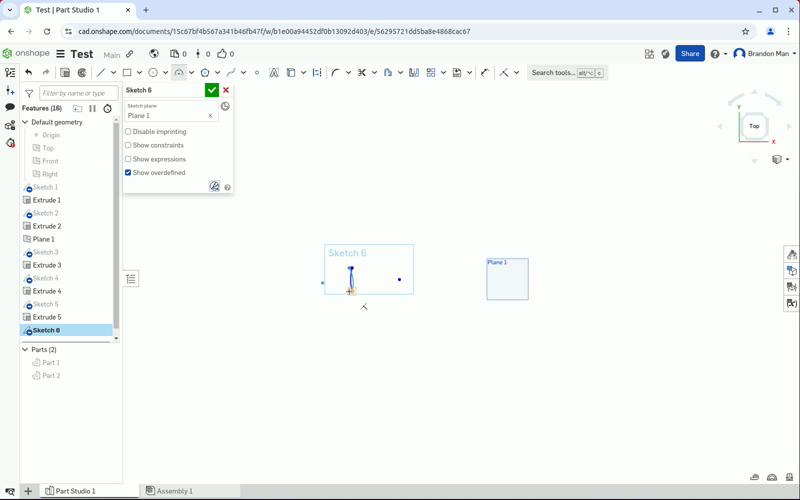
scroll(6)
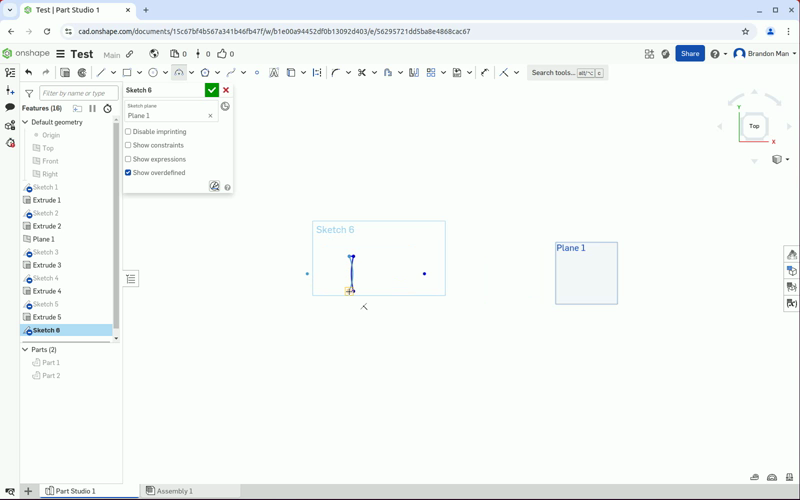
scroll(6)
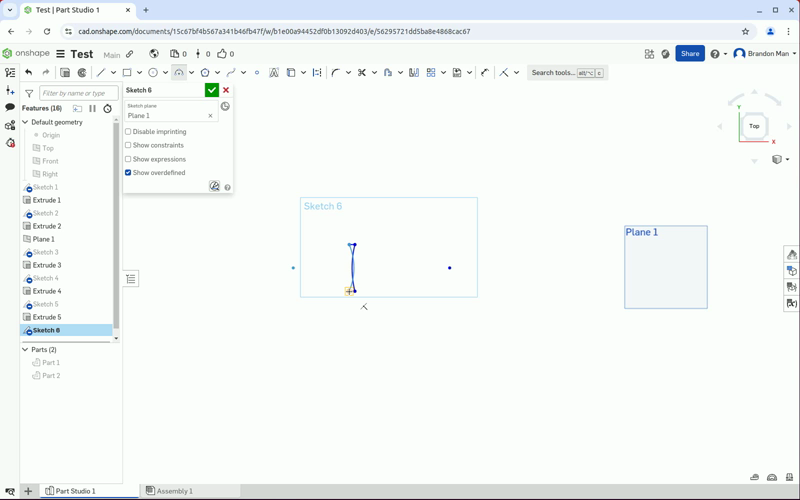
scroll(6)
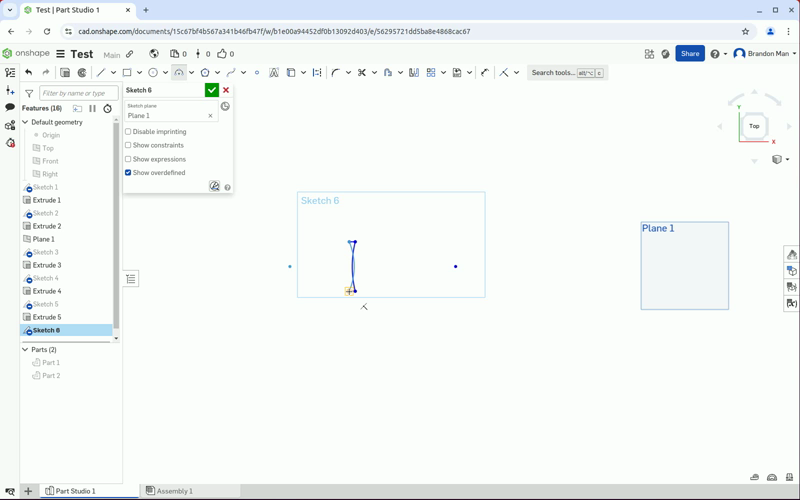
scroll(6)
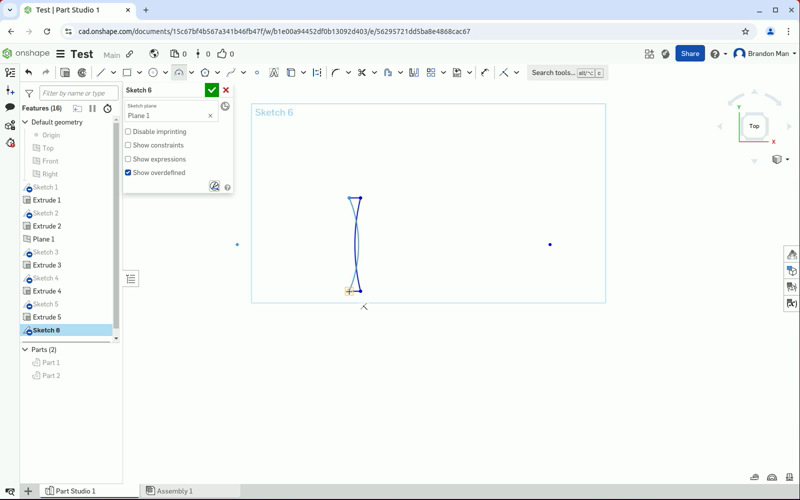
scroll(6)
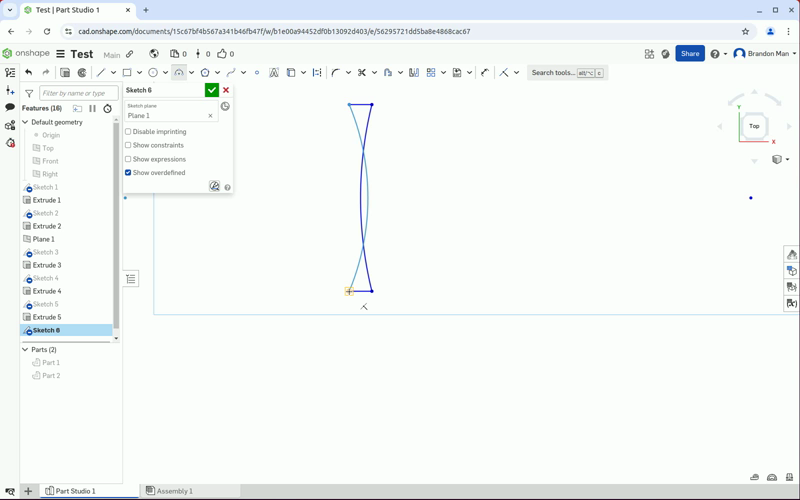
click(349, 291)
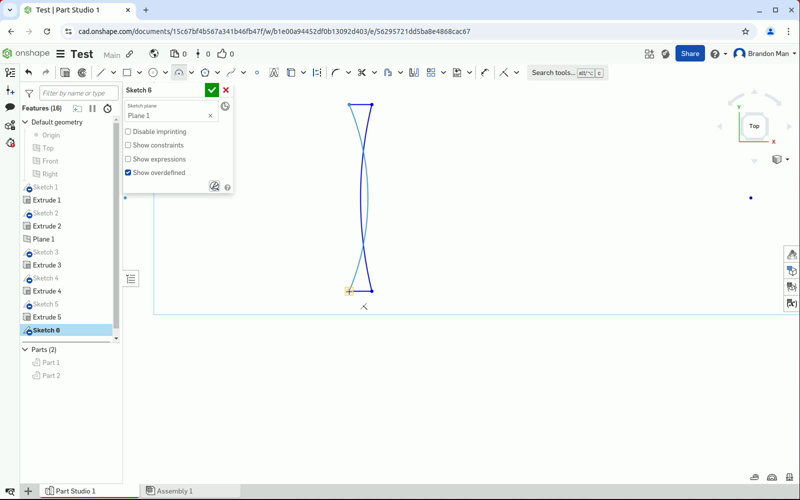
scroll(-6)
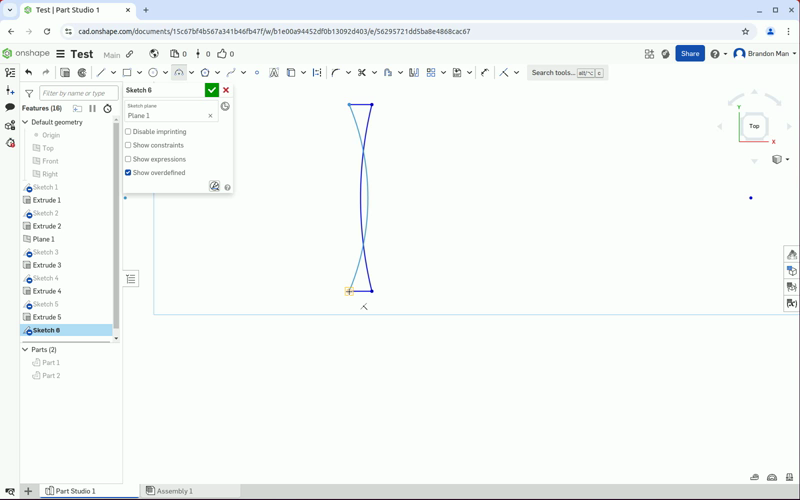
scroll(-6)
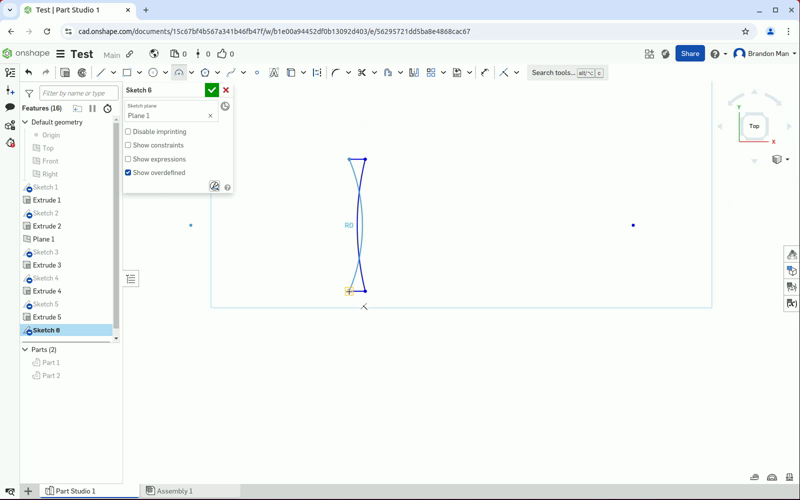
scroll(-6)
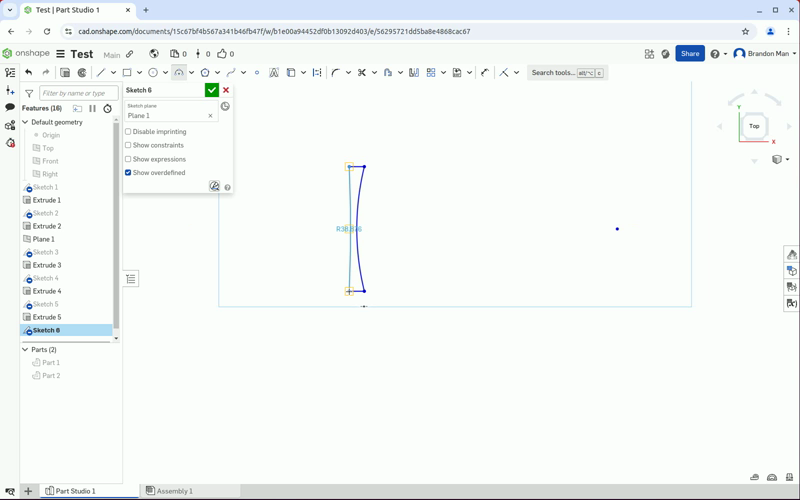
scroll(-6)
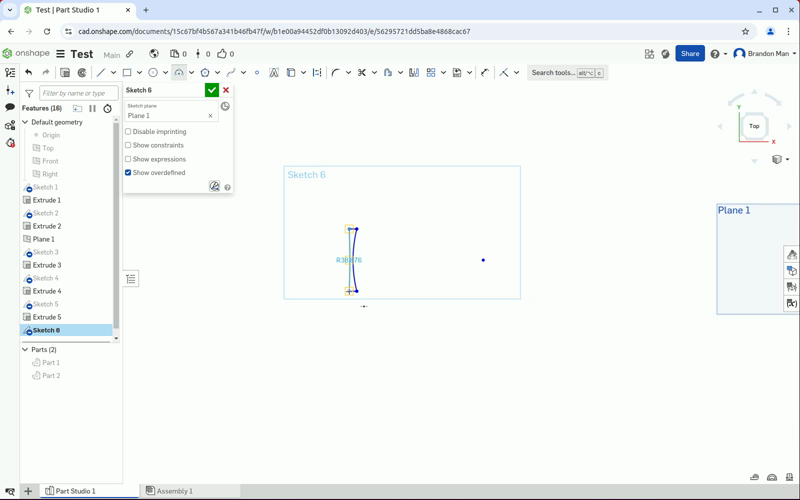
scroll(-6)
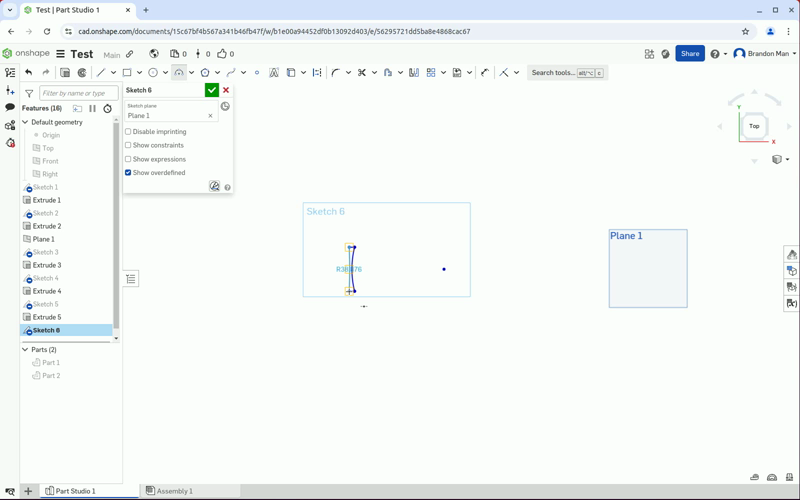
scroll(-6)
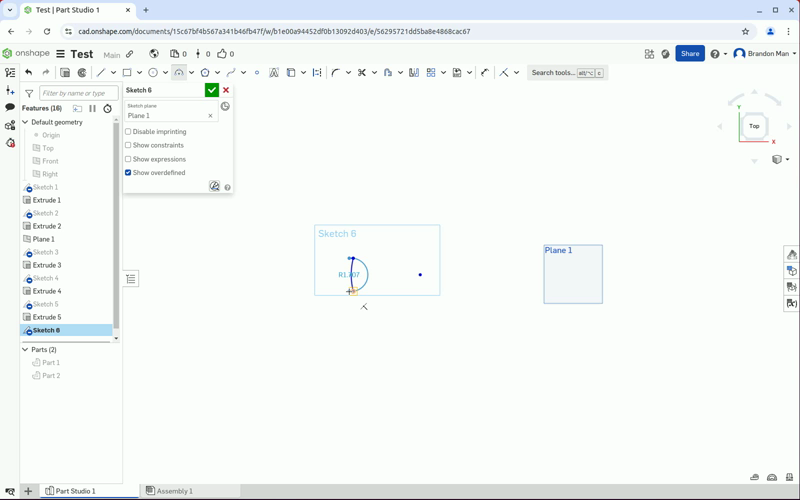
scroll(-6)
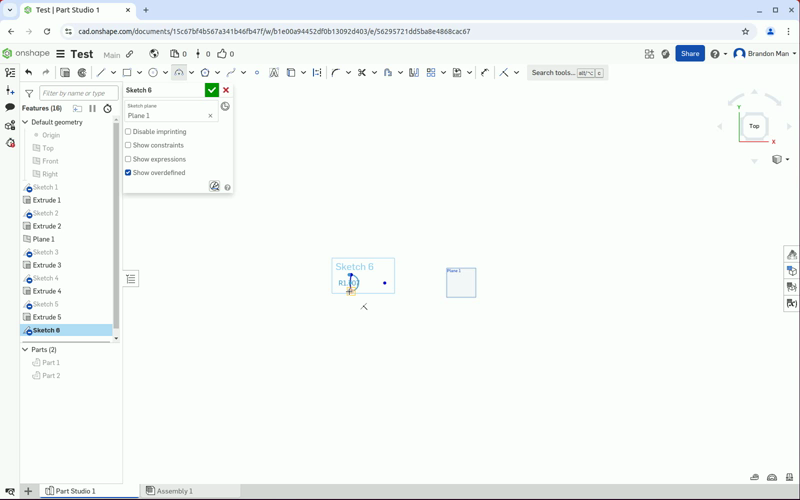
key_down(shift)
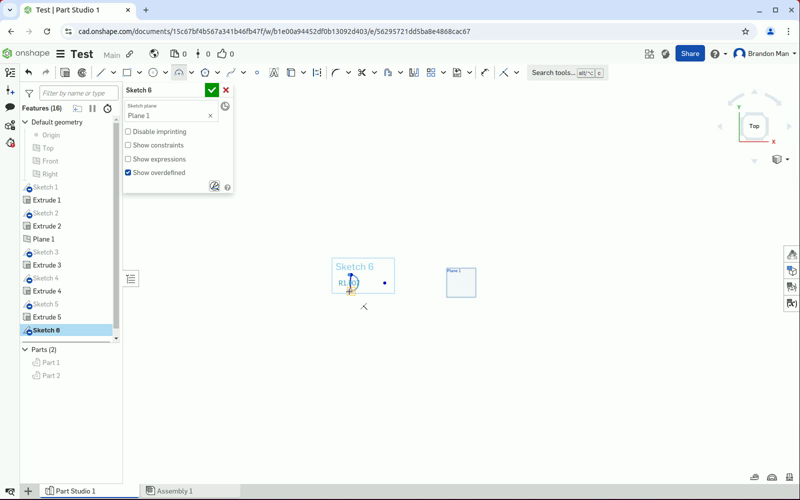
mouse_move(348, 282)
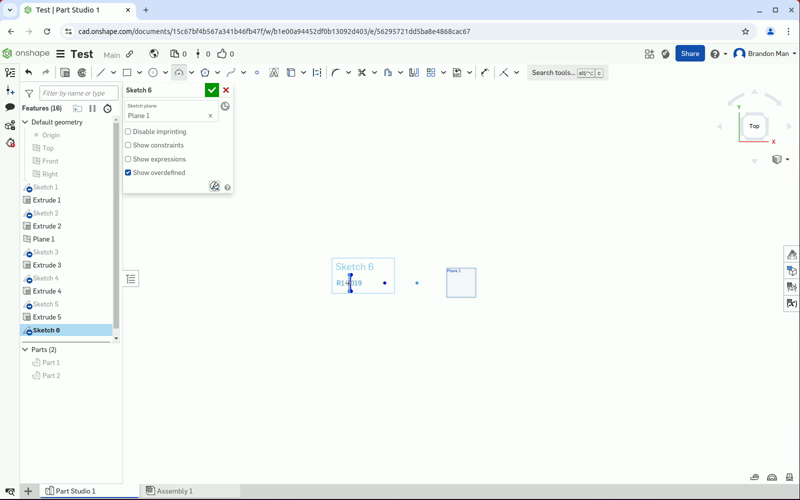
scroll(6)
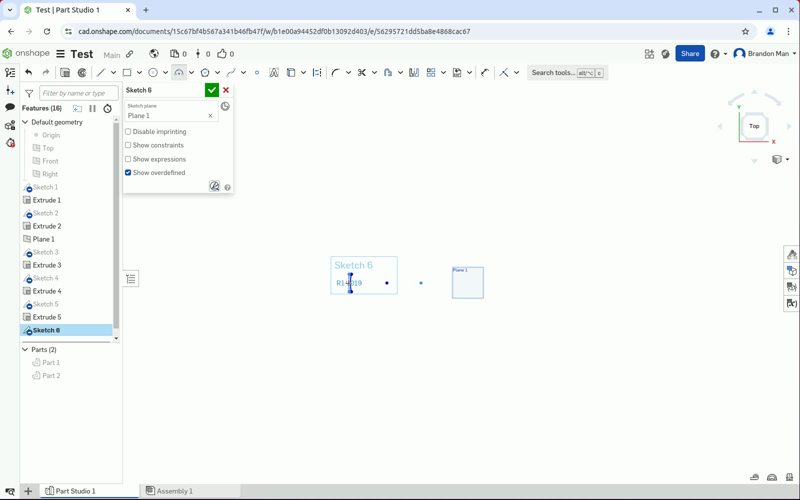
scroll(6)
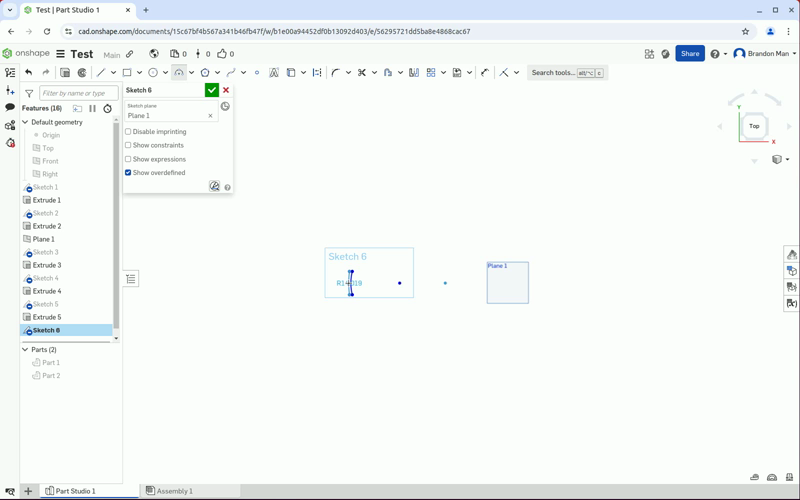
scroll(6)
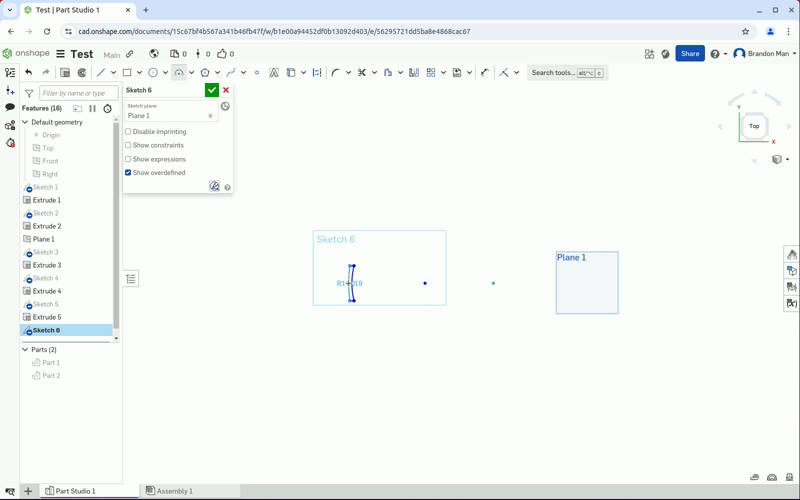
scroll(6)
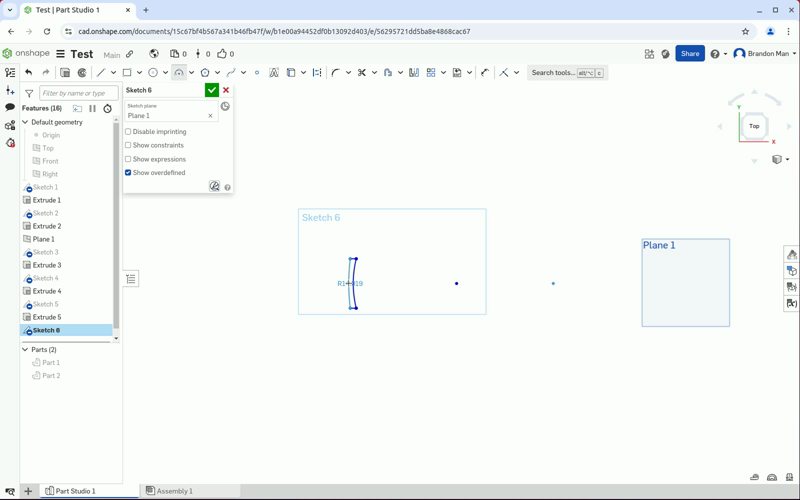
scroll(6)
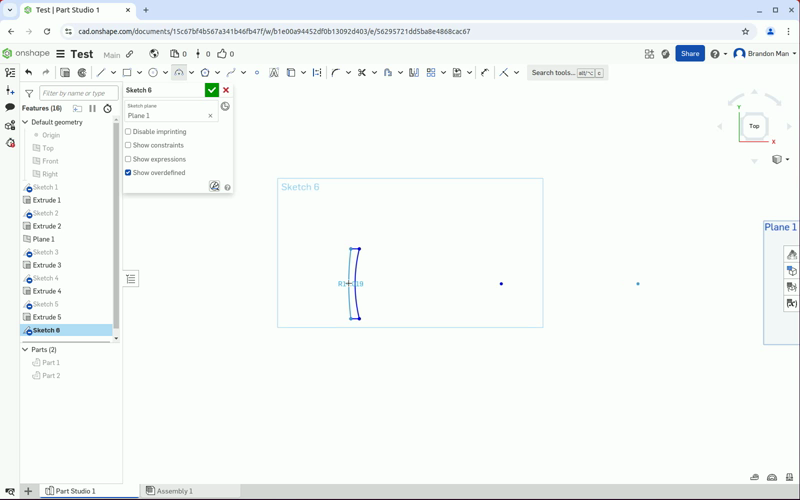
scroll(6)
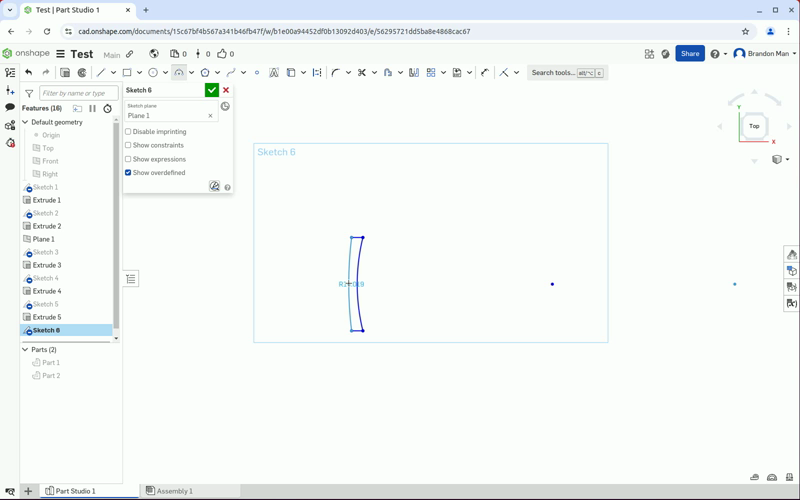
scroll(6)
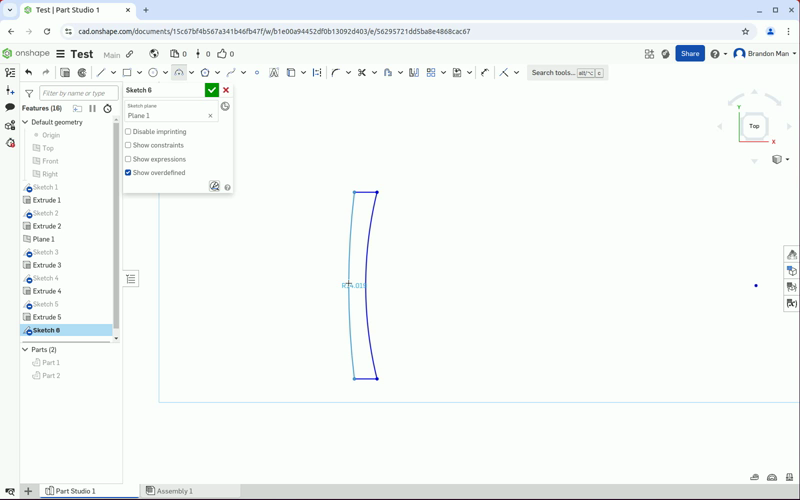
click(348, 282)
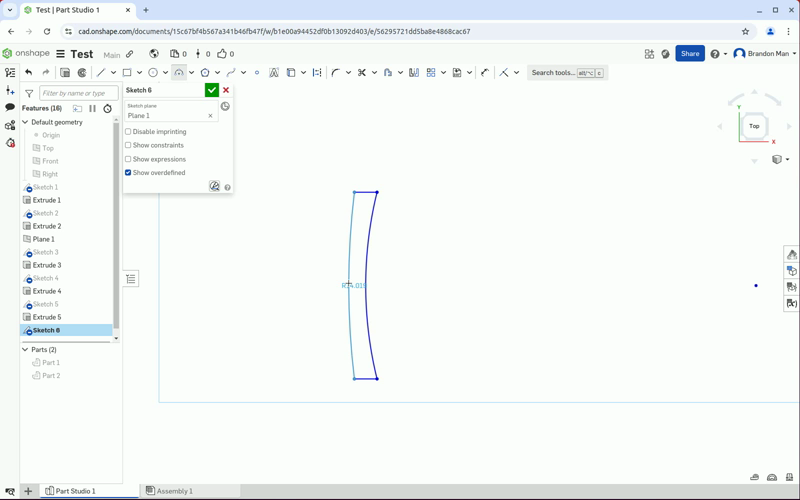
scroll(-6)
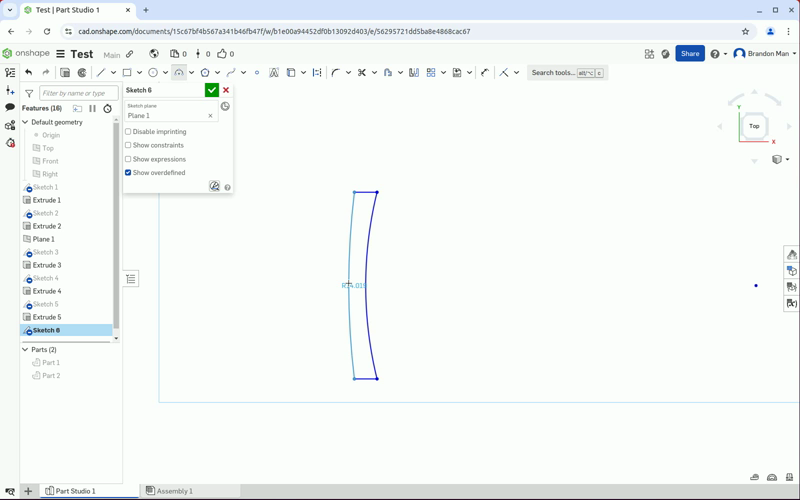
scroll(-6)
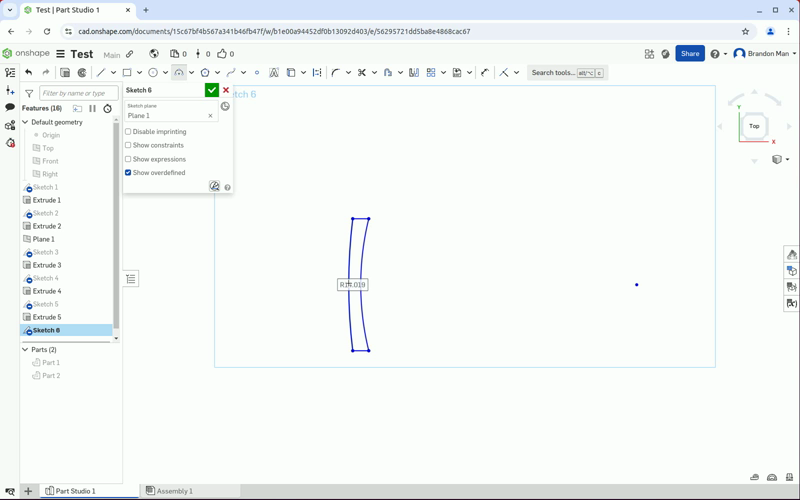
scroll(-6)
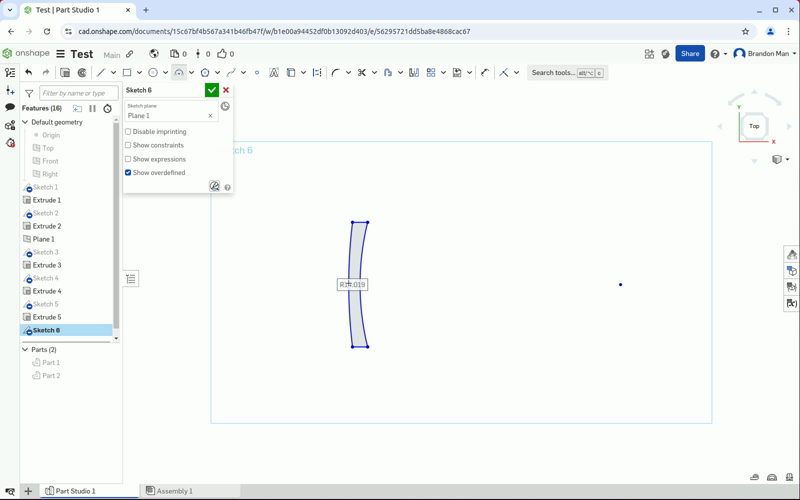
scroll(-6)
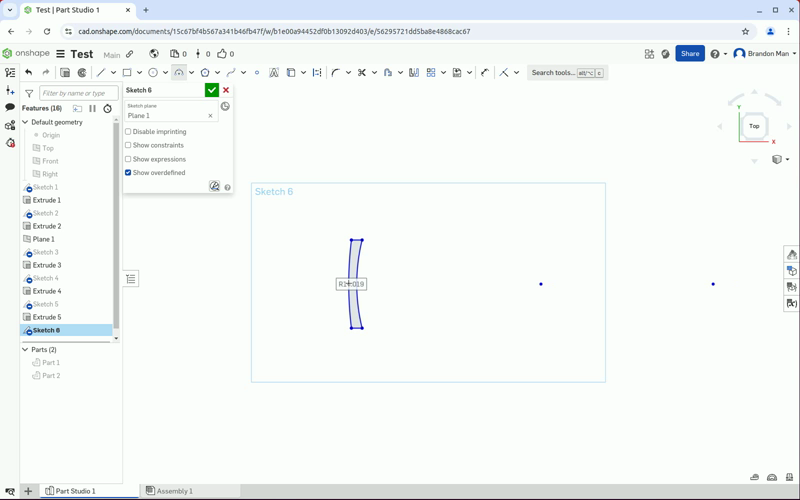
scroll(-6)
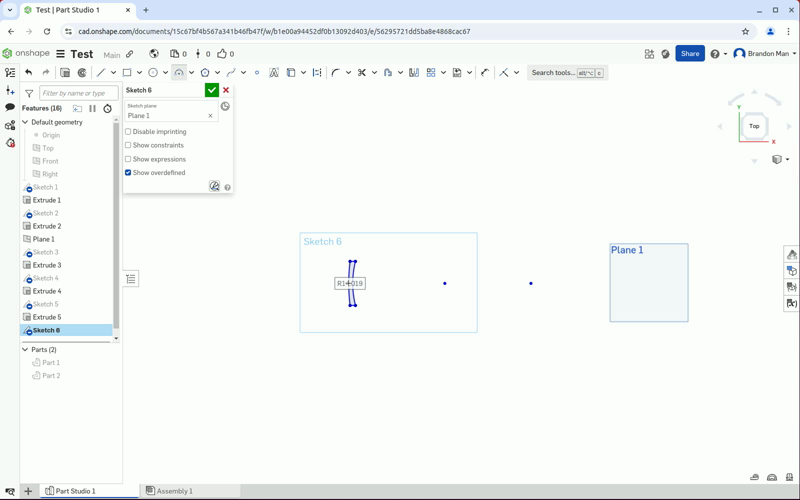
scroll(-6)
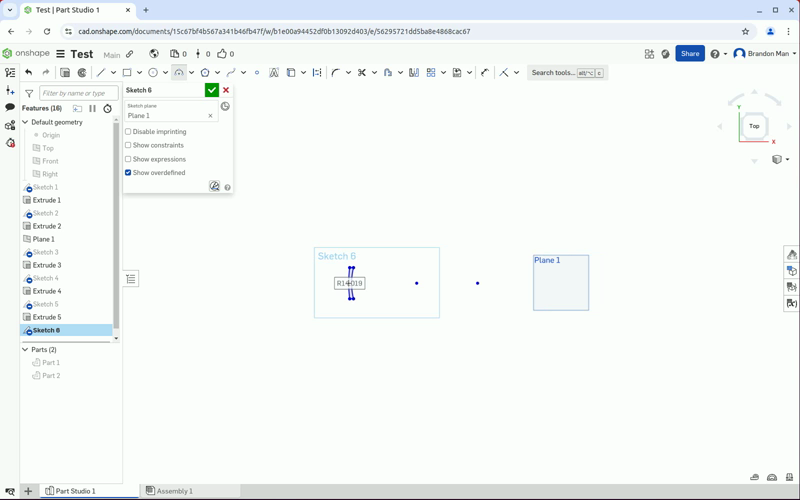
scroll(-6)
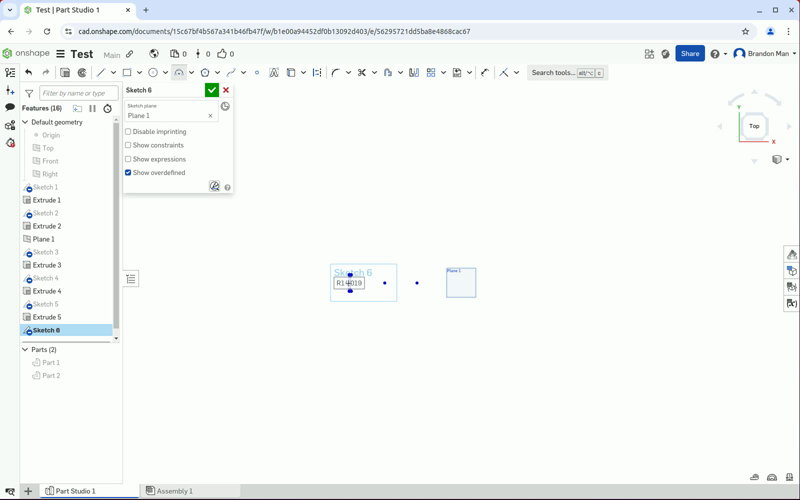
key_up(shift)
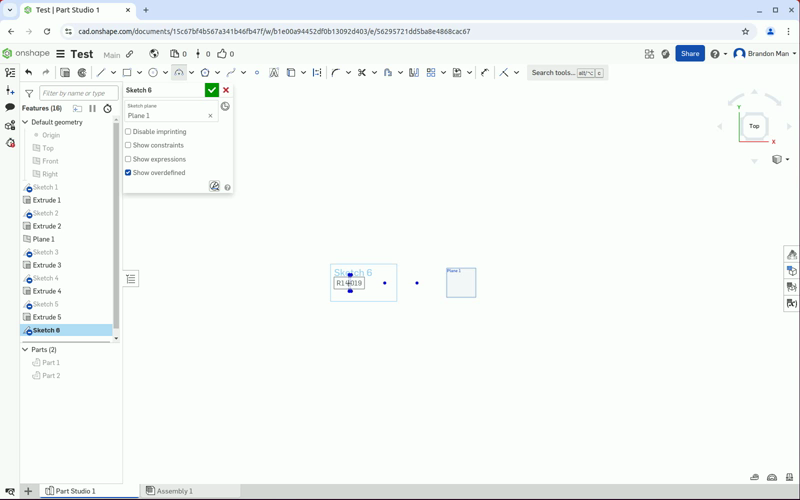
key(esc)
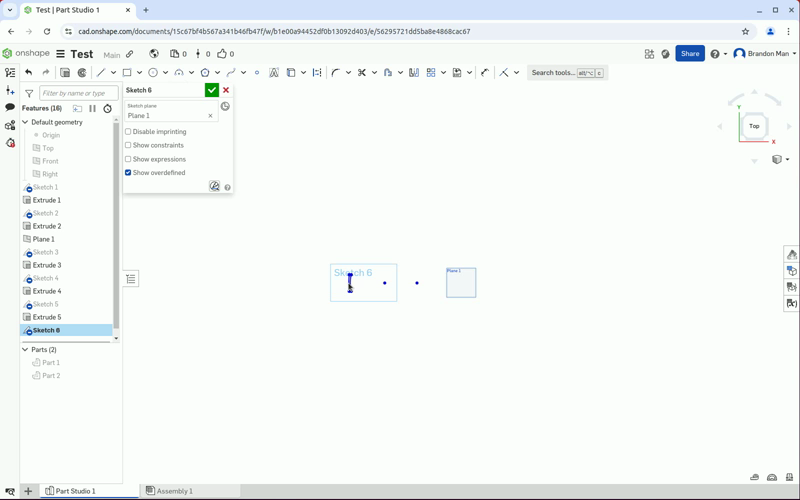
mouse_move(349, 284)
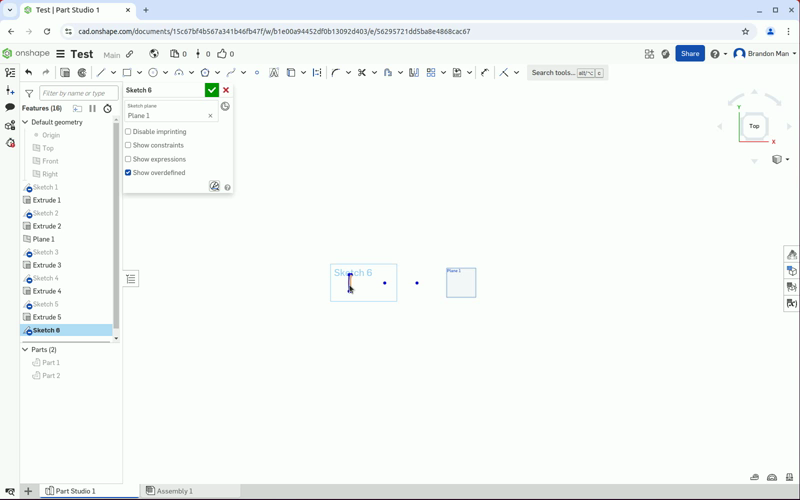
scroll(6)
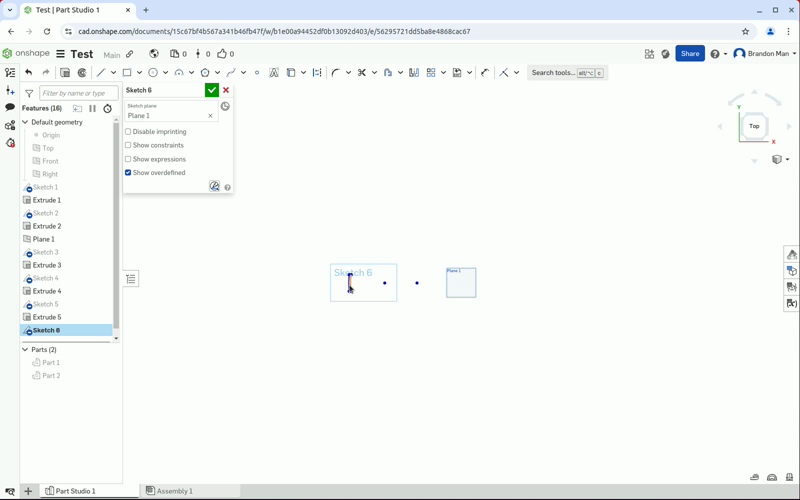
scroll(6)
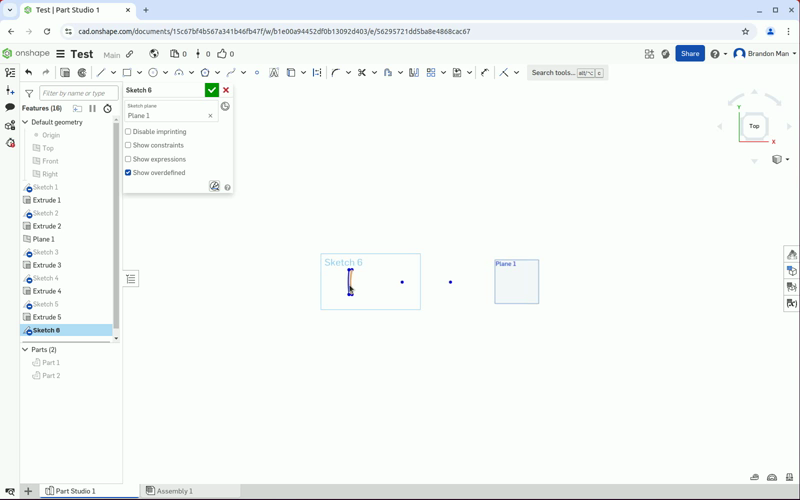
scroll(6)
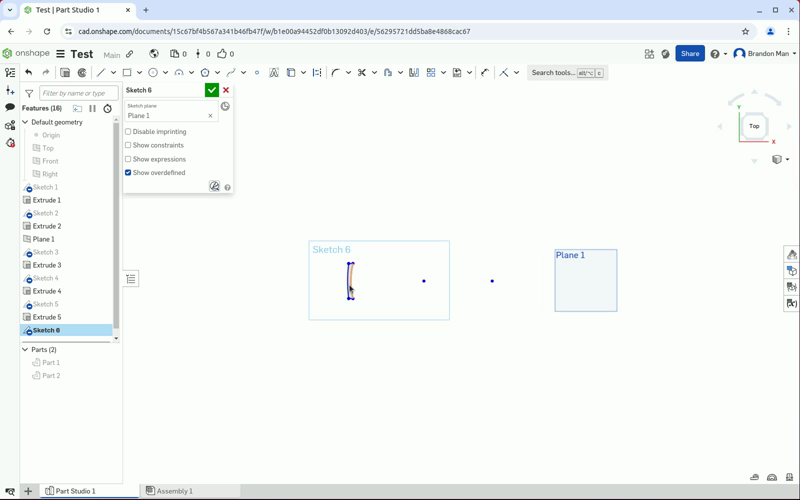
scroll(6)
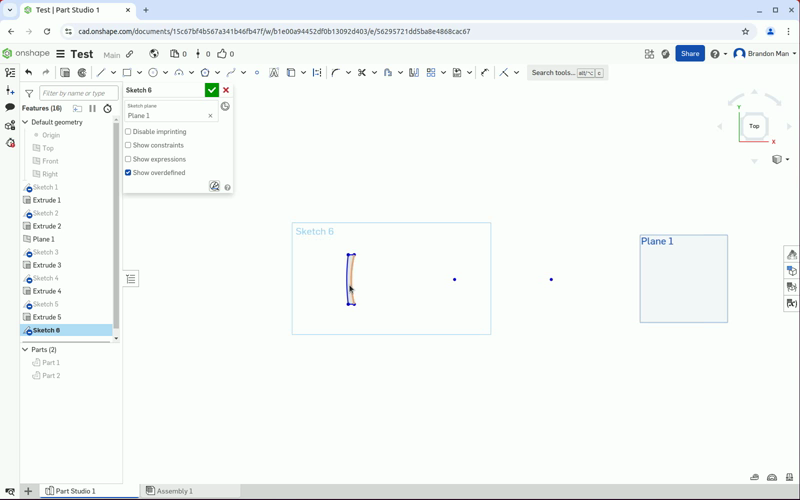
scroll(6)
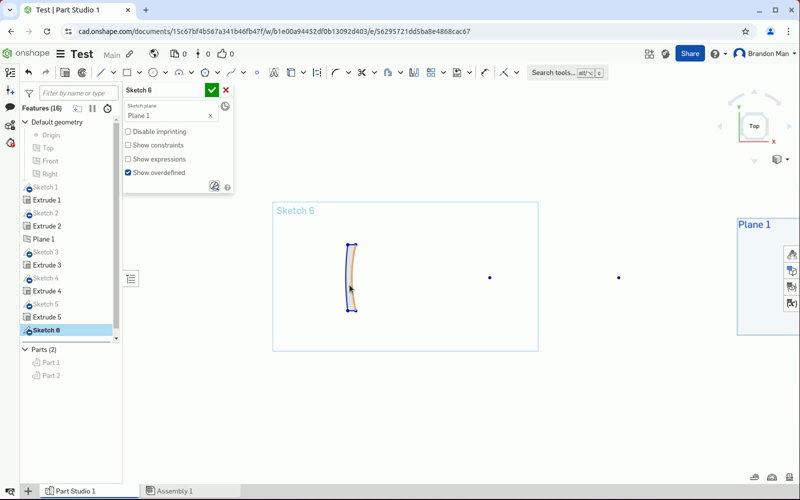
scroll(6)
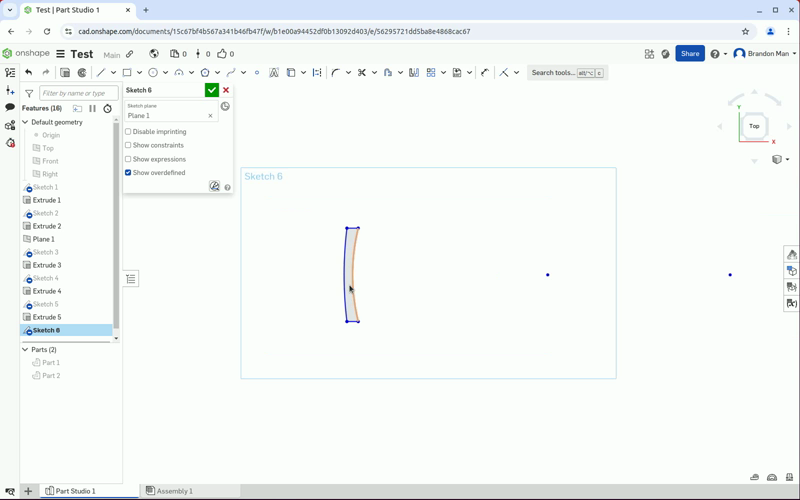
scroll(6)
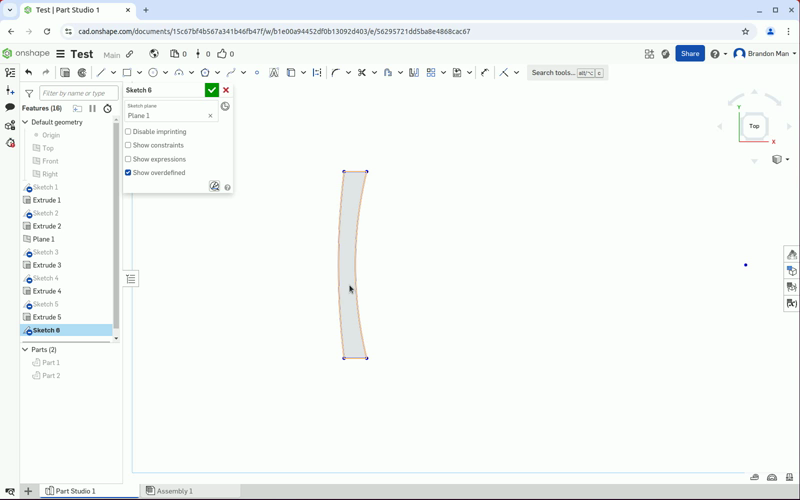
click(349, 284)
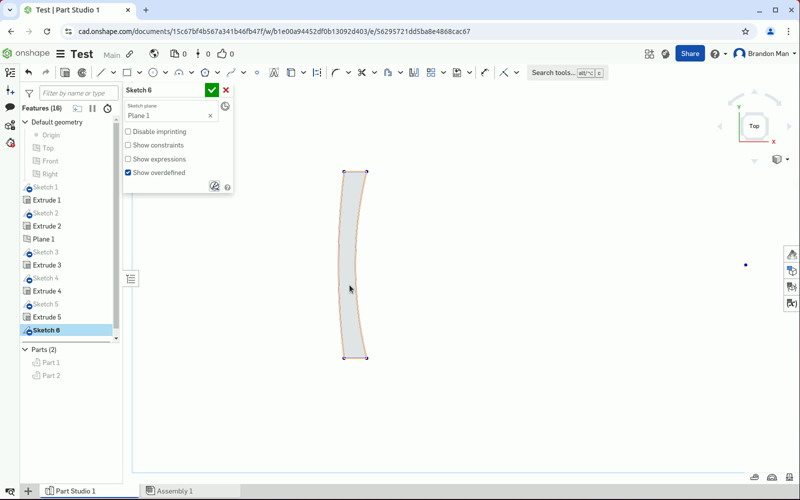
scroll(-6)
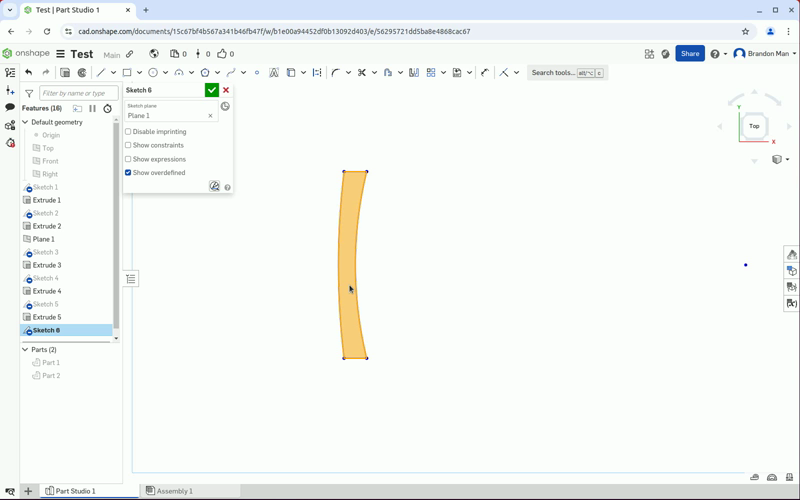
scroll(-6)
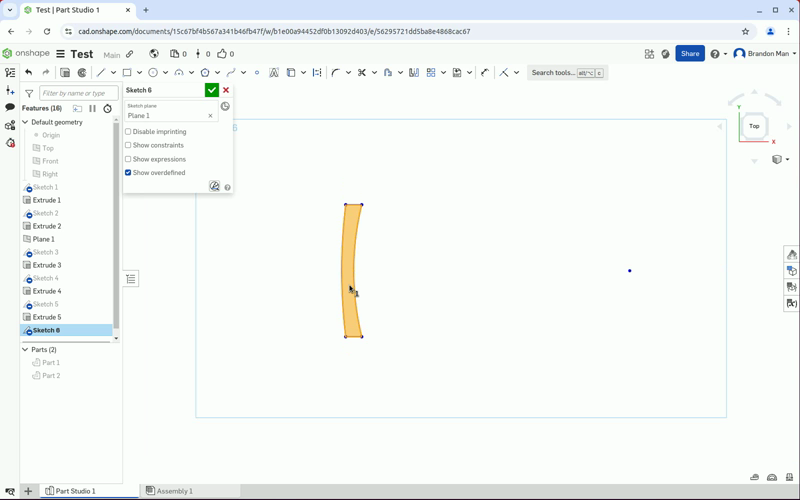
scroll(-6)
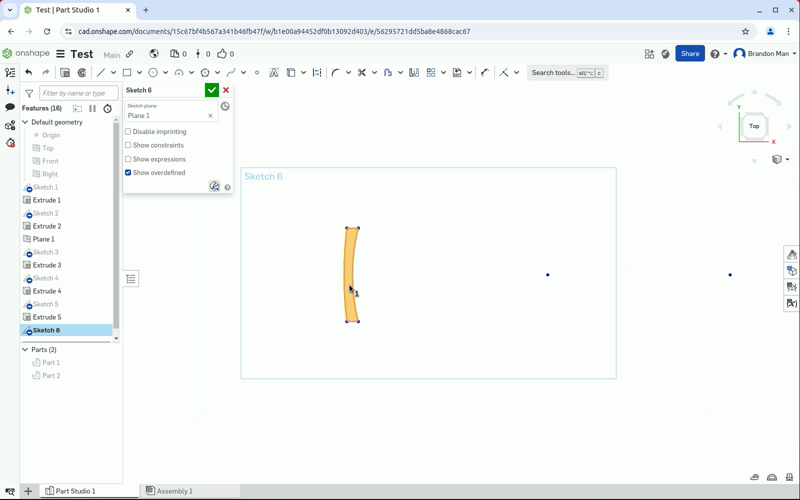
scroll(-6)
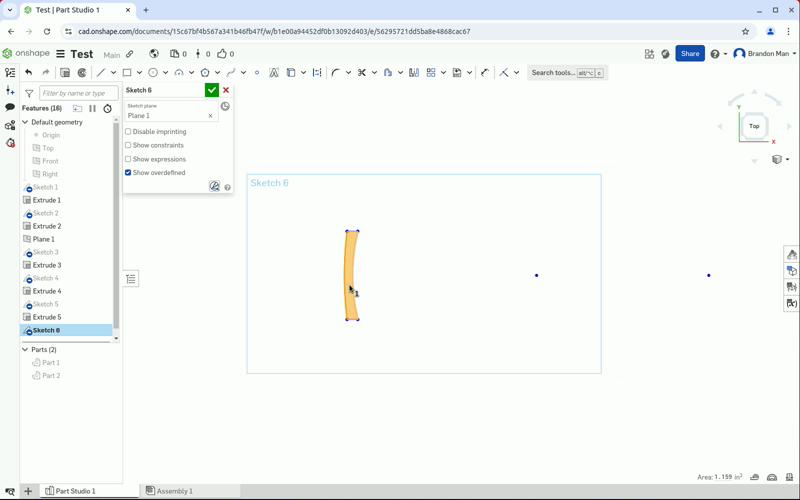
scroll(-6)
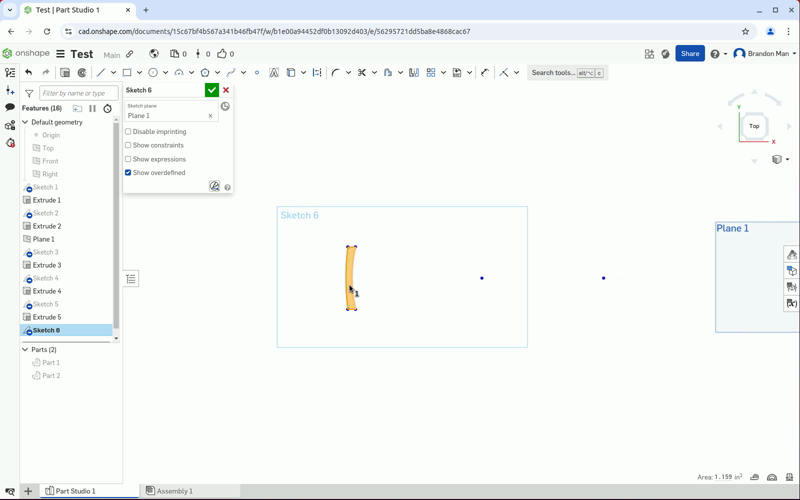
scroll(-6)
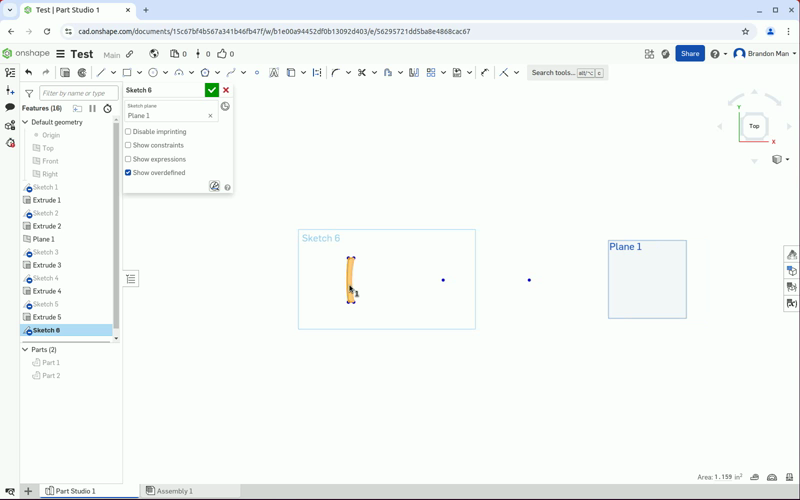
scroll(-6)
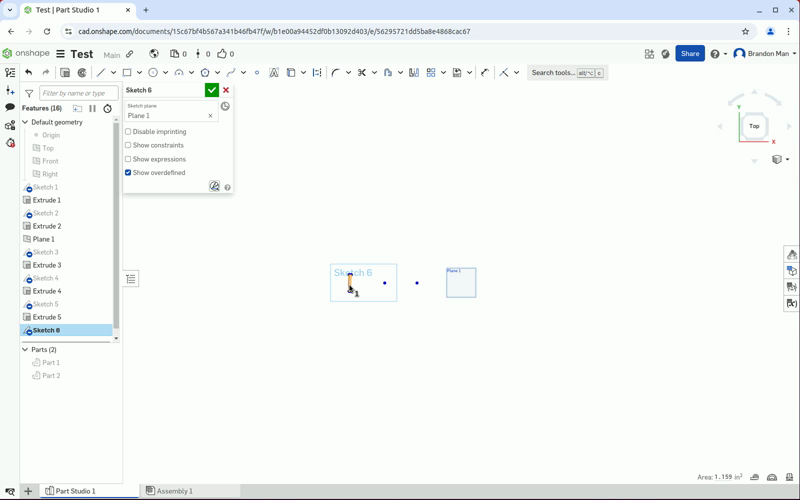
mouse_move(73, 352)
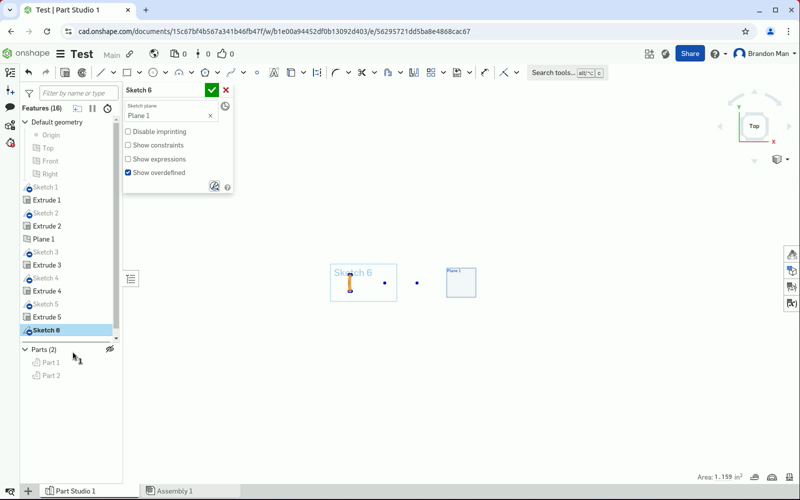
key(shift+y)
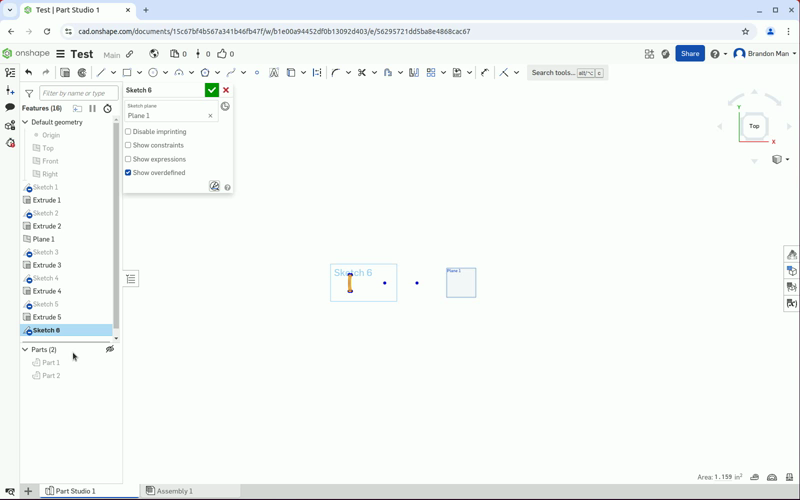
key(shift+e)
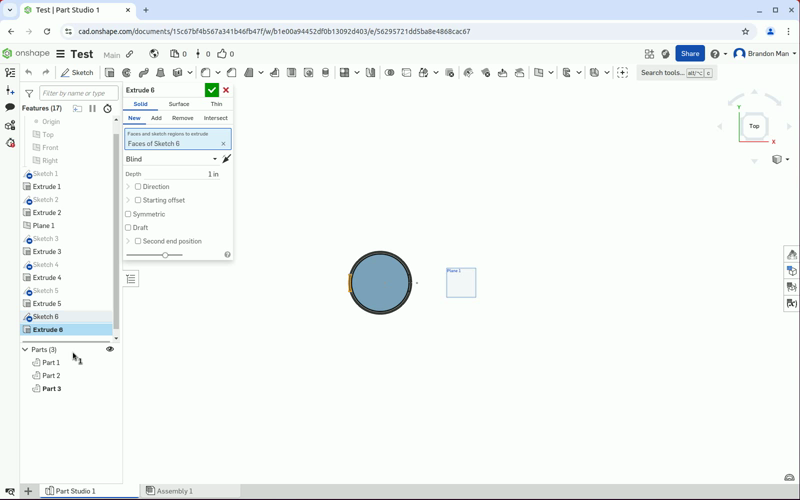
mouse_move(143, 106)
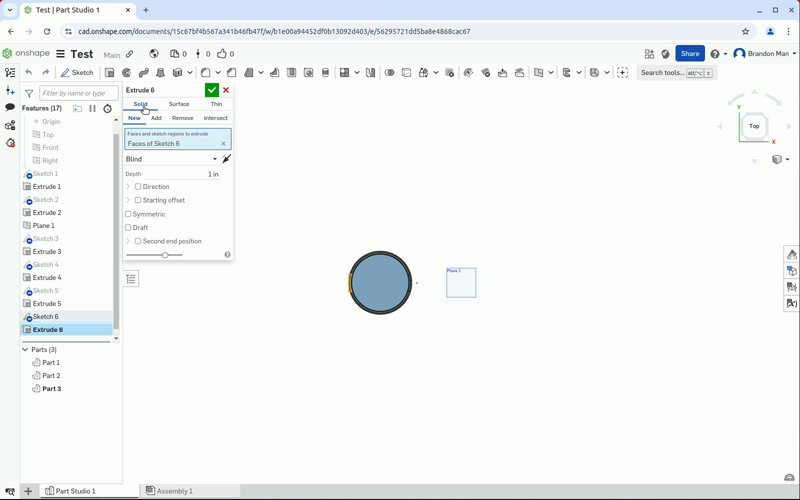
click(143, 106)
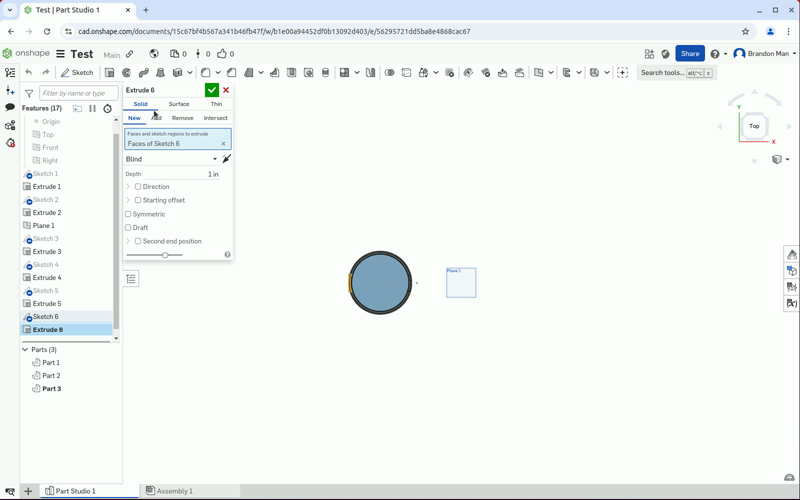
mouse_move(186, 120)
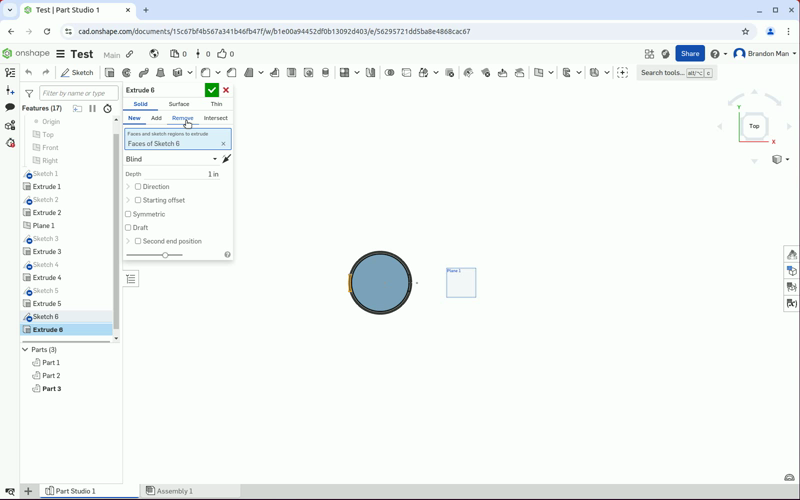
click(186, 120)
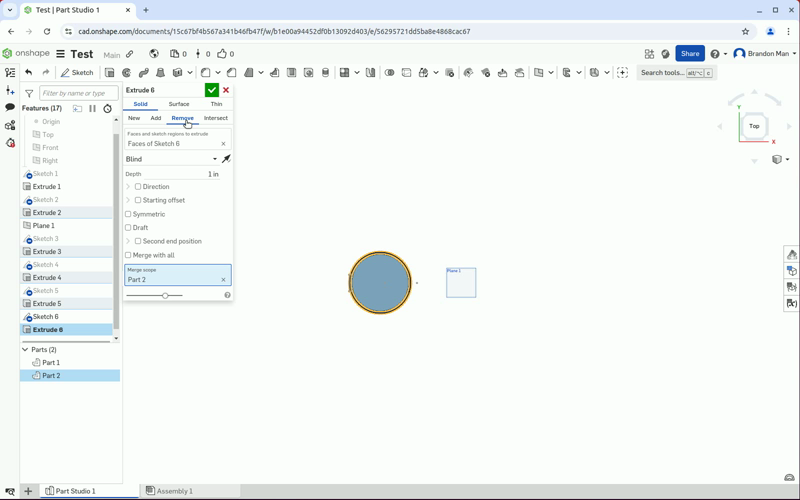
key(tab, 4)
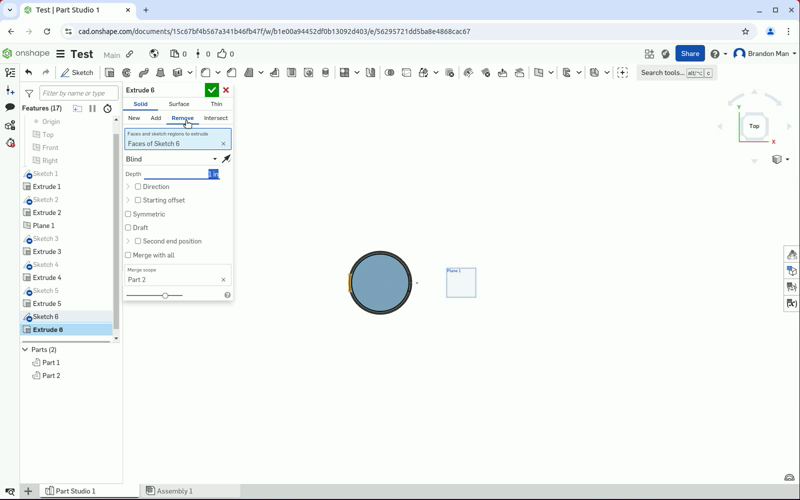
text(4.333)
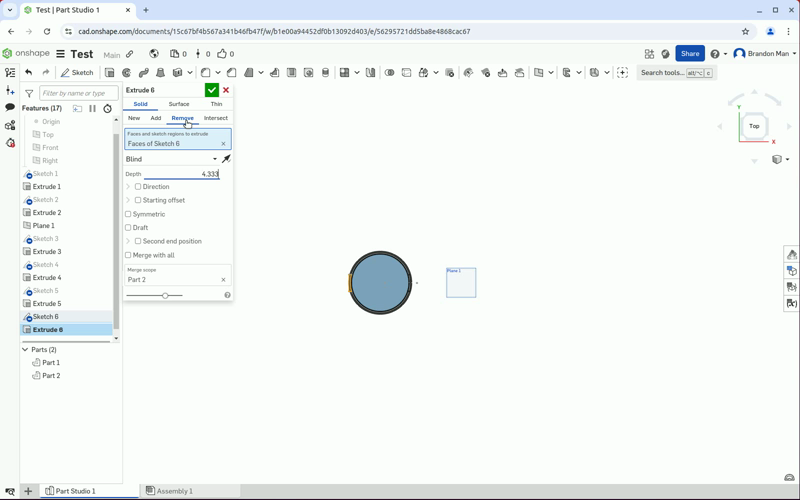
key(tab, 6)
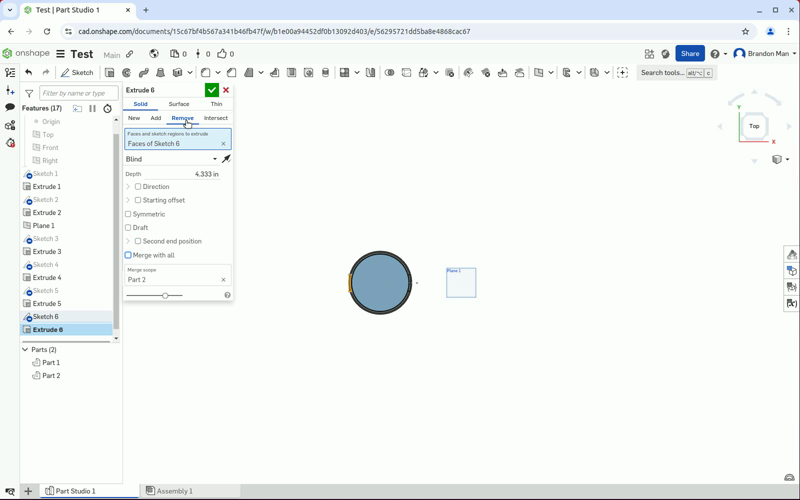
key(space)
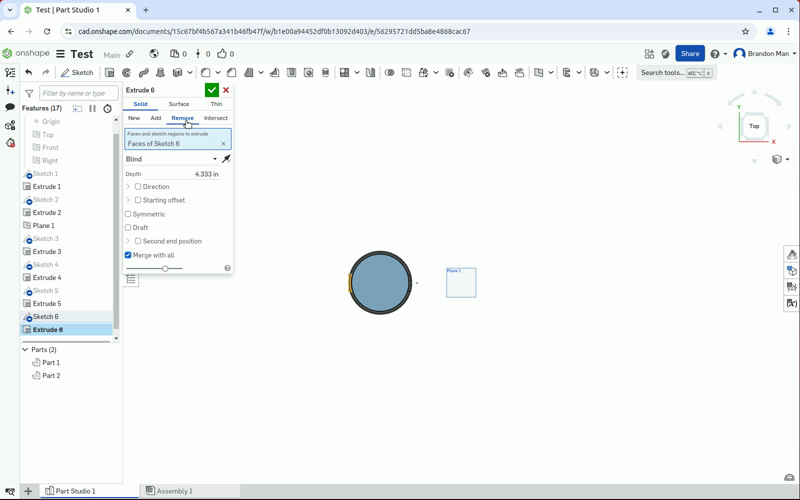
key(enter)
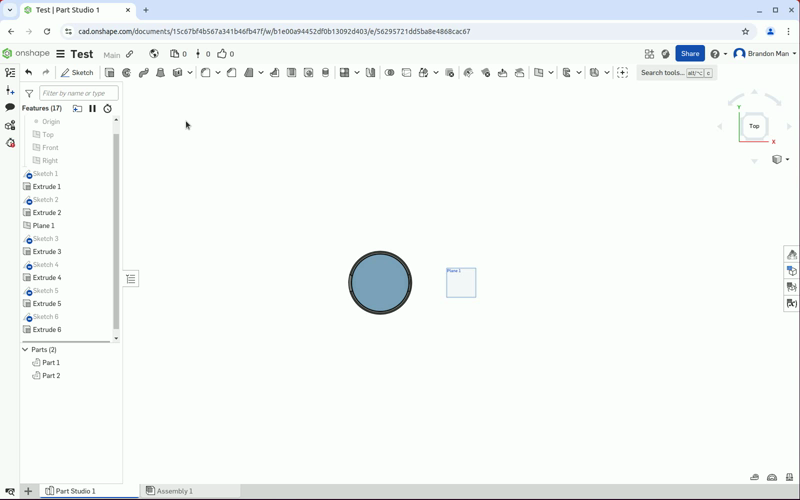
key(shift+h)
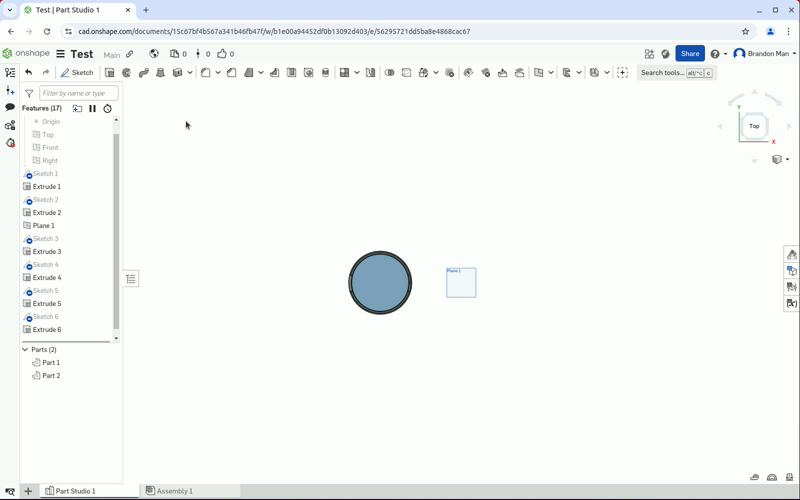
key(shift+h)
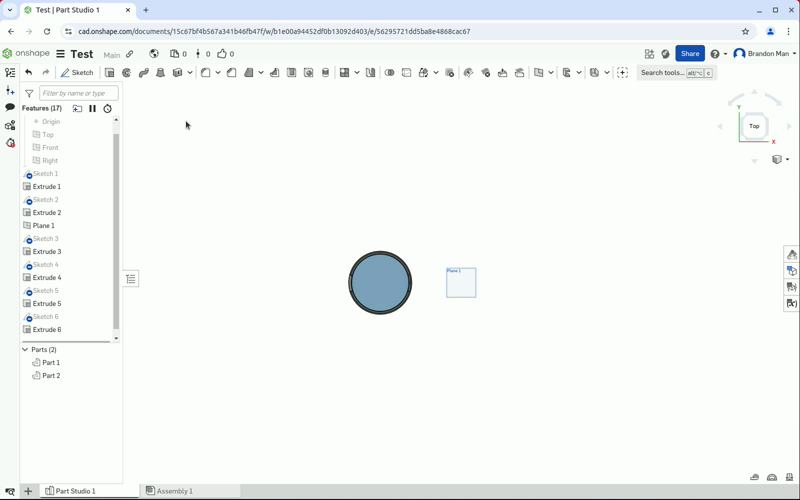
key(shift+7)
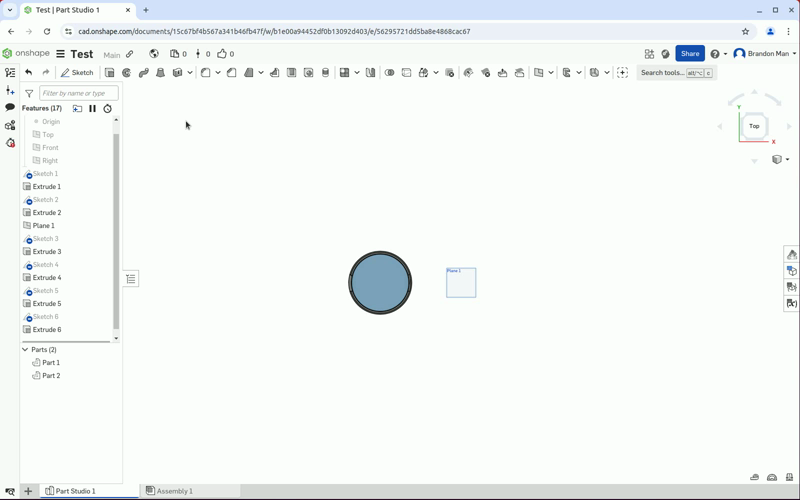
key(up, 3)
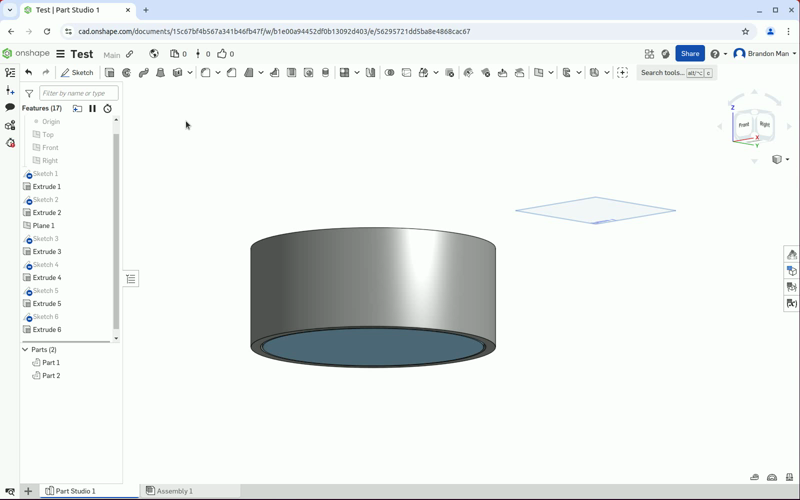
key(left, 3)
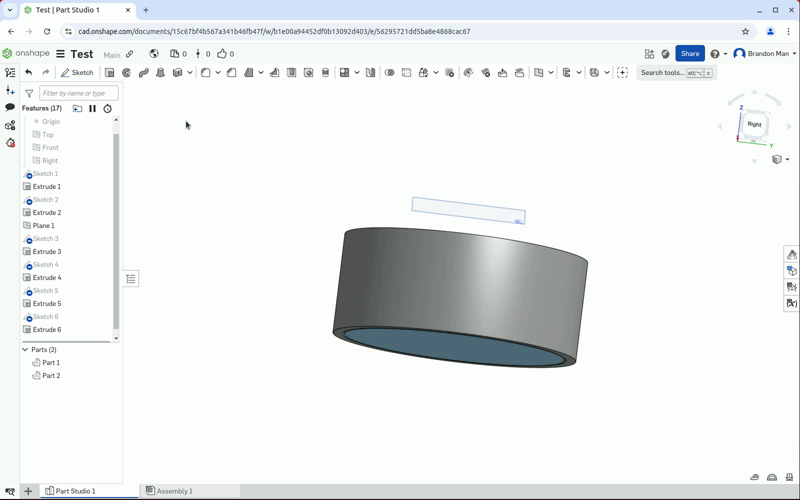
key(right, 3)
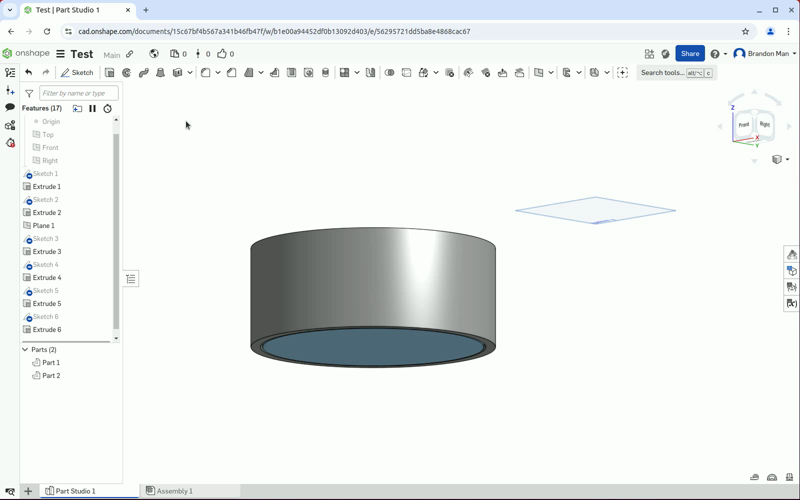
key(down, 3)
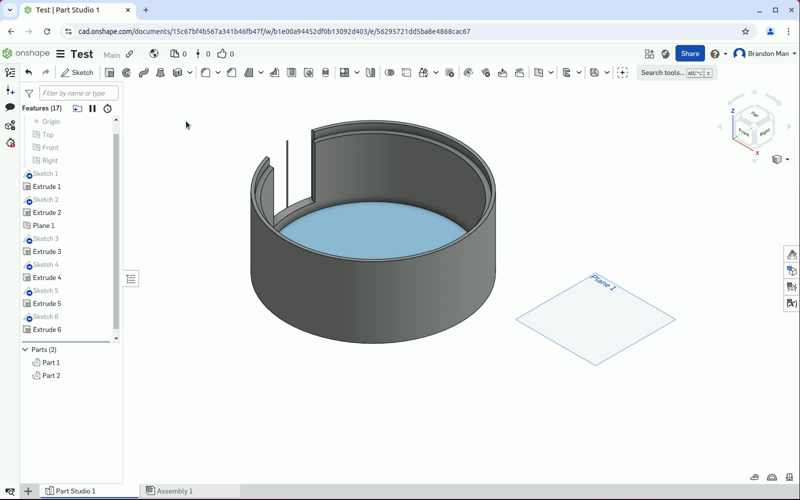
mouse_move(69, 176)
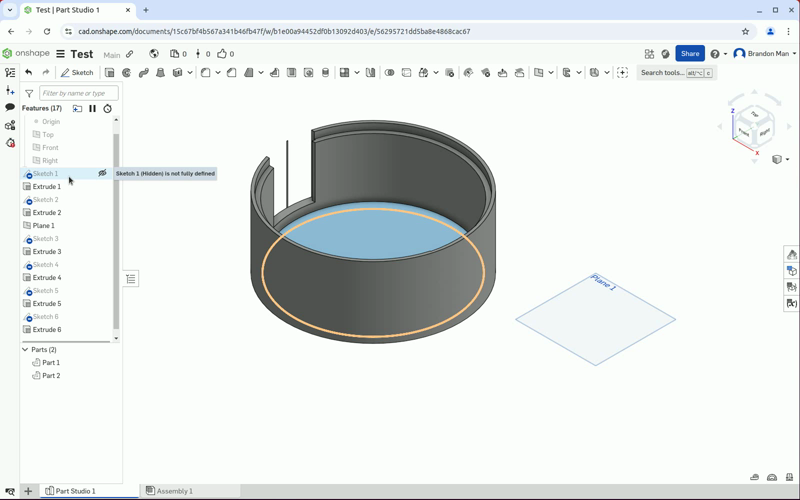
click(69, 176)